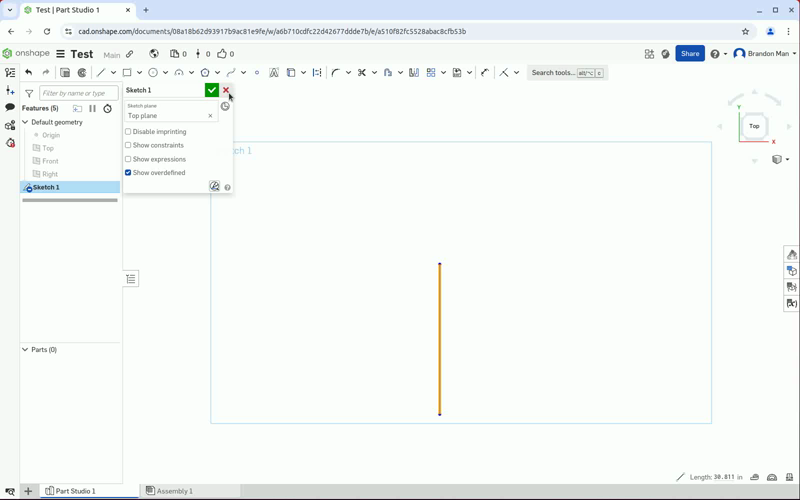
key(shift+h)
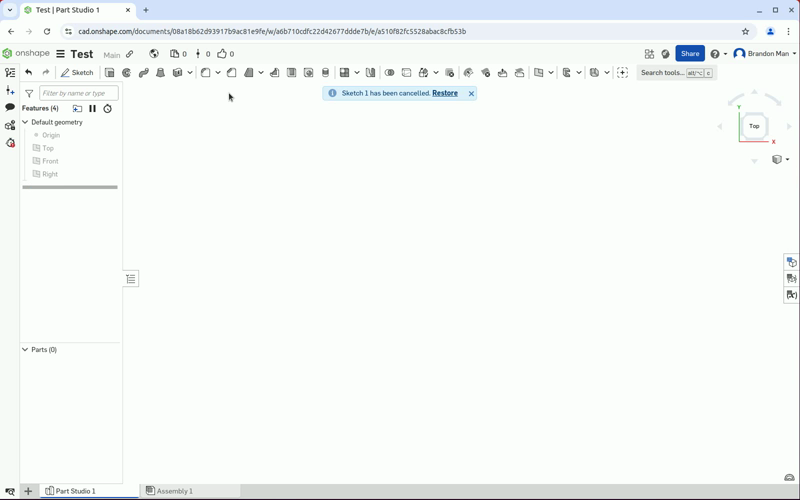
mouse_move(73, 352)
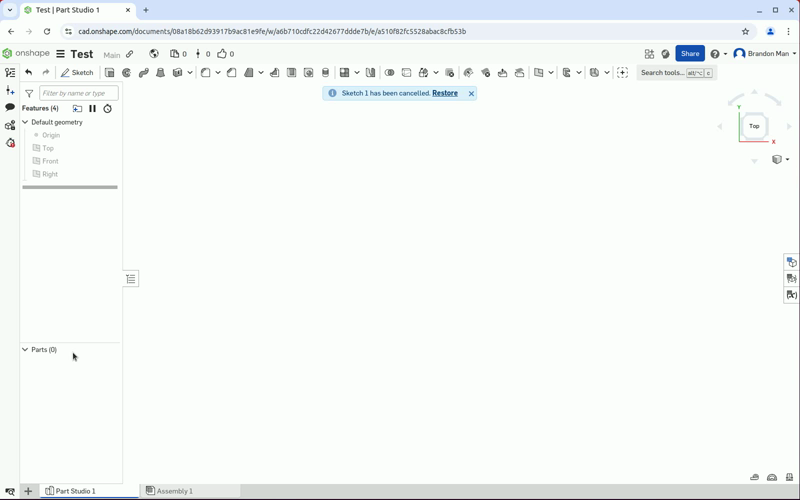
key(y)
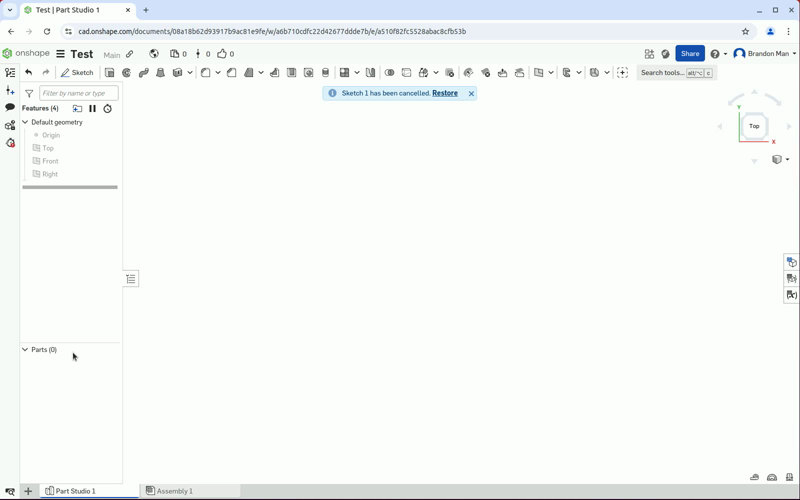
key(shift+p)
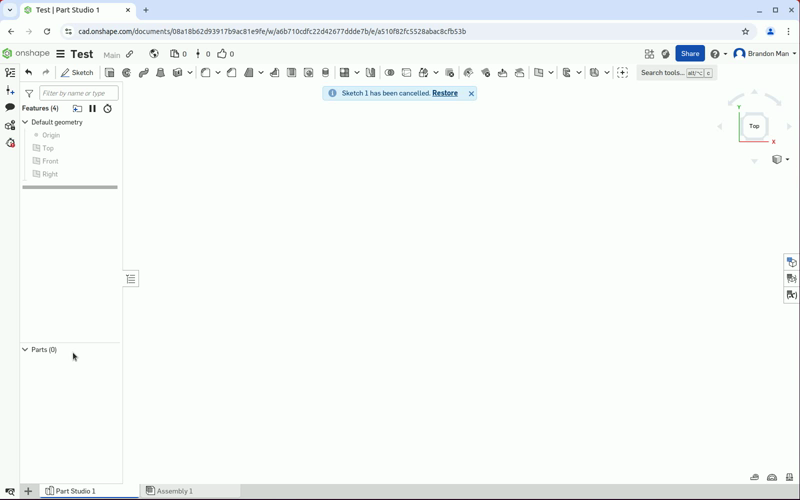
key(space)
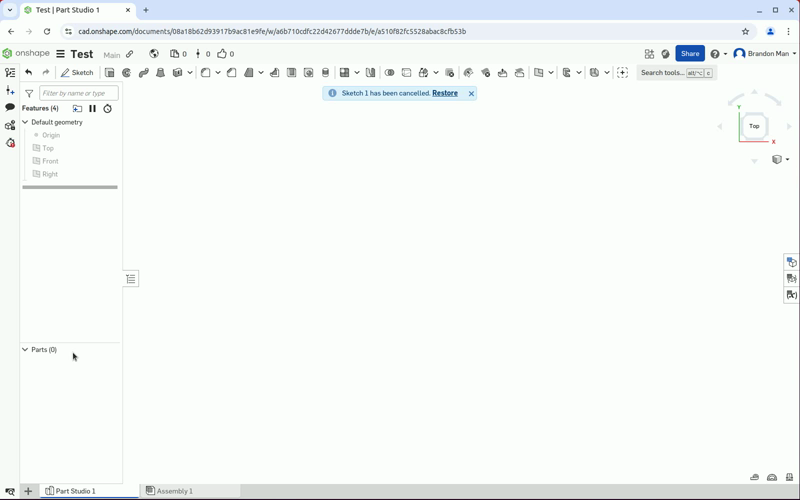
key_down(shift)
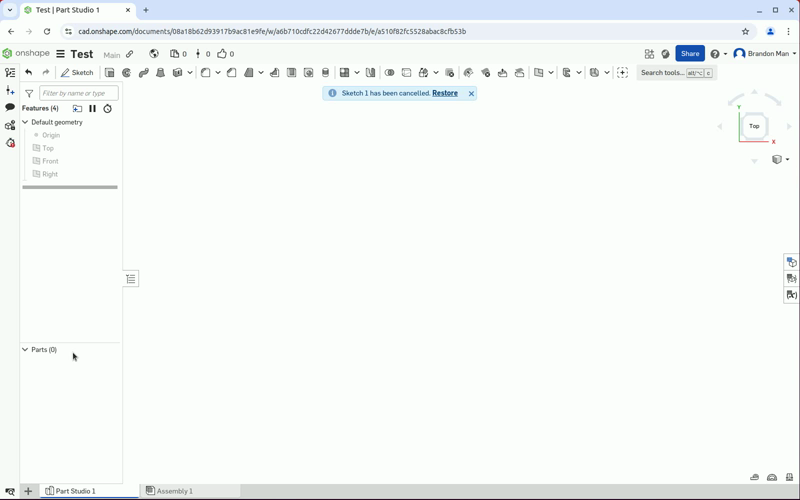
key(up)
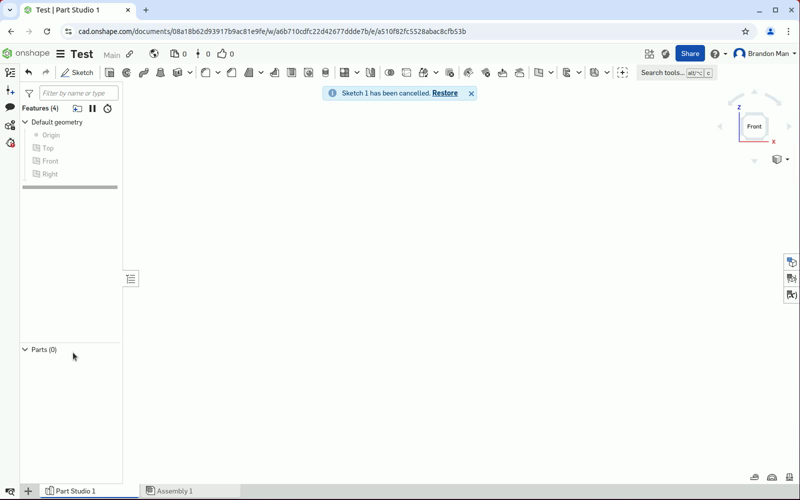
key_up(shift)
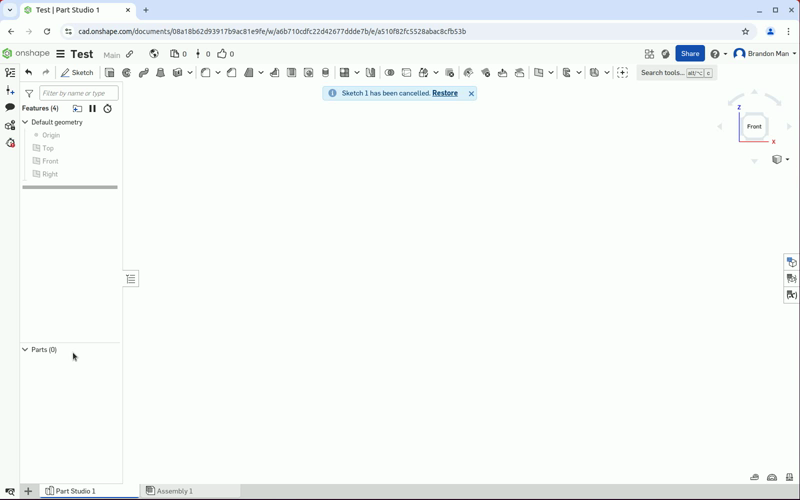
mouse_move(73, 352)
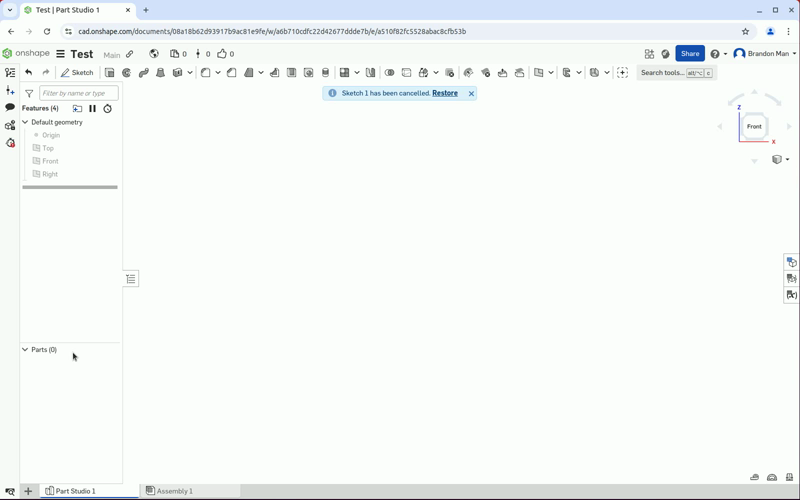
key(shift+y)
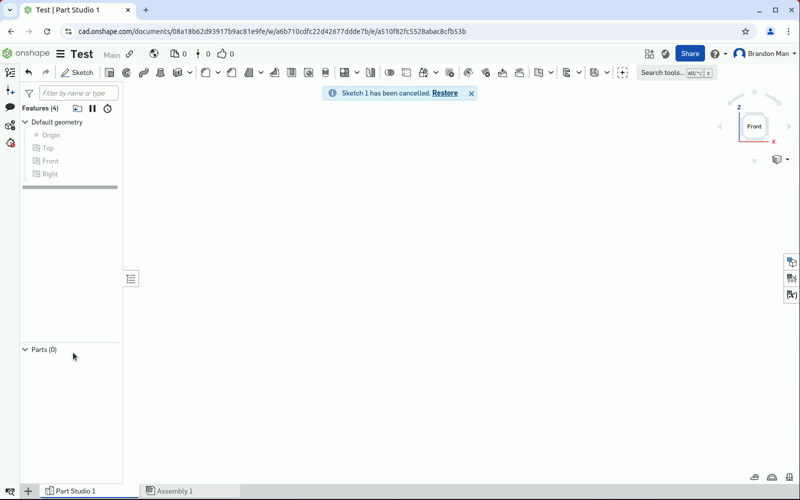
key(shift+s)
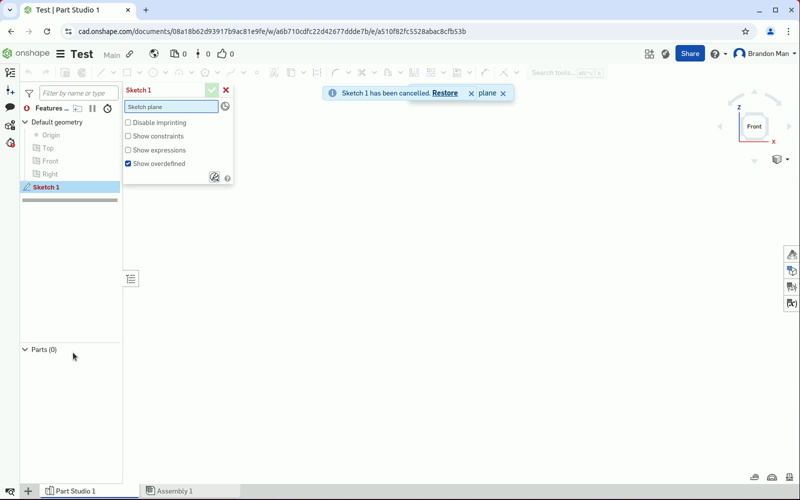
mouse_move(73, 163)
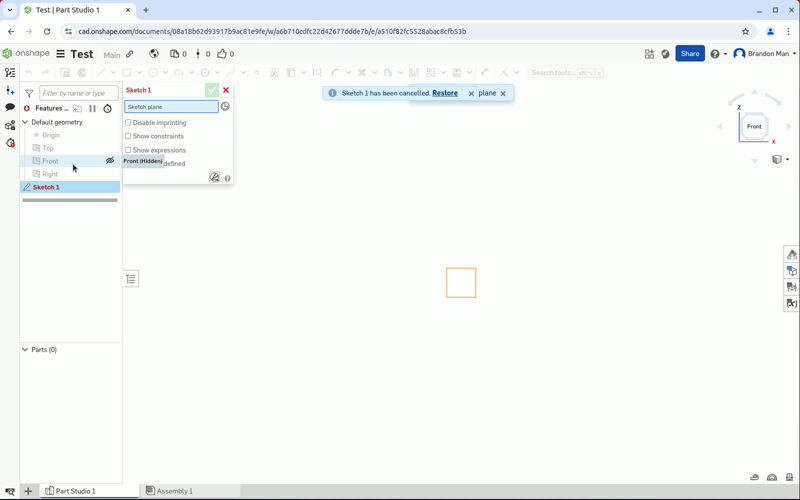
click(73, 163)
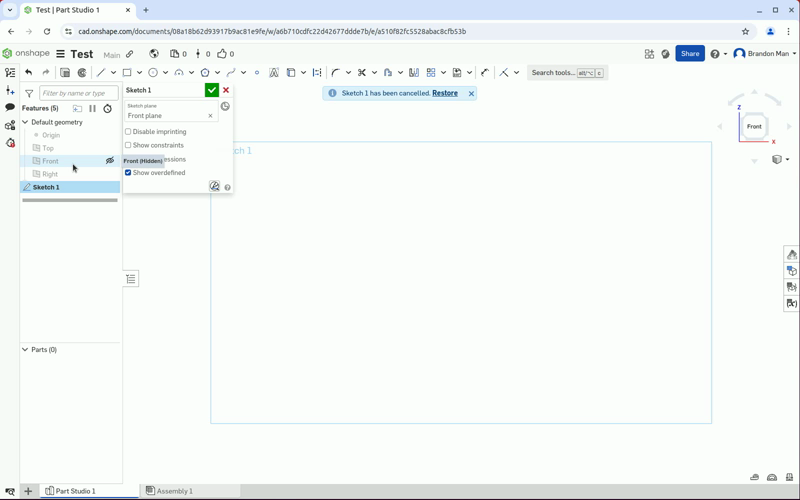
mouse_move(73, 352)
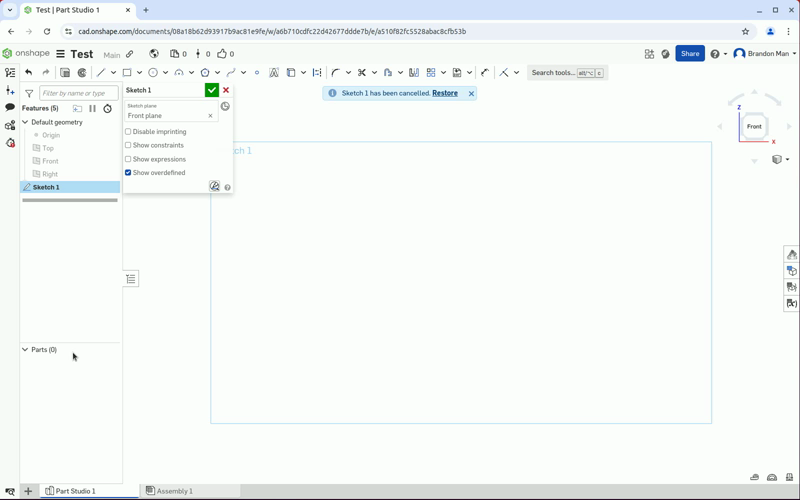
key(y)
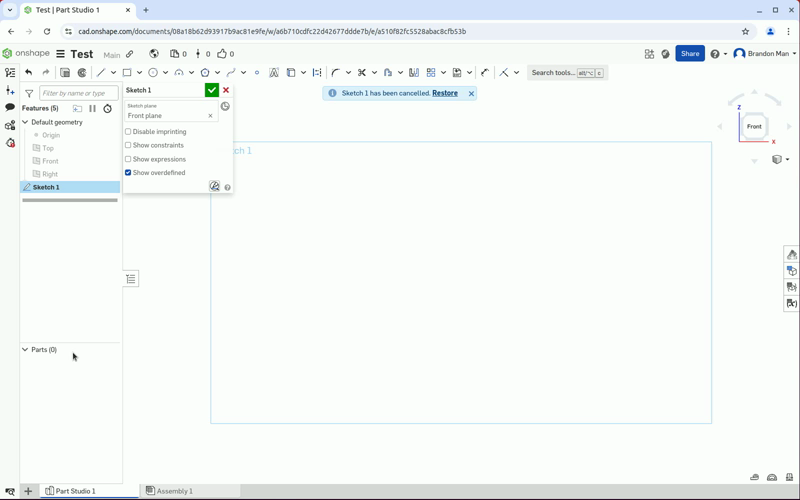
key(l)
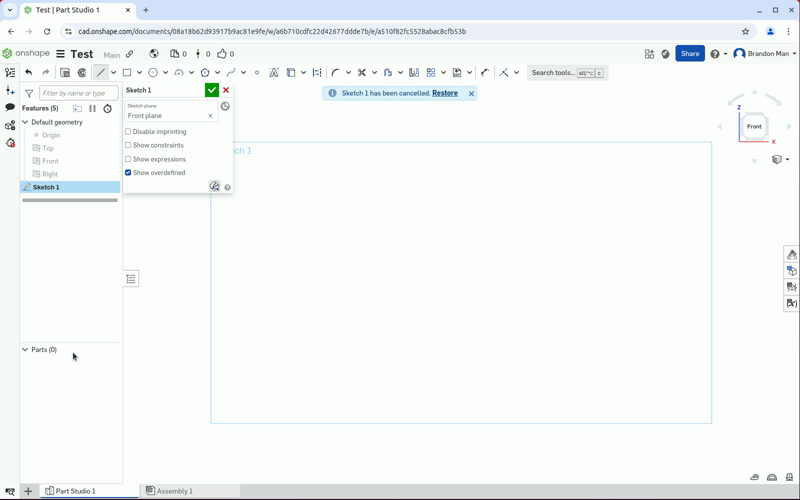
key_down(shift)
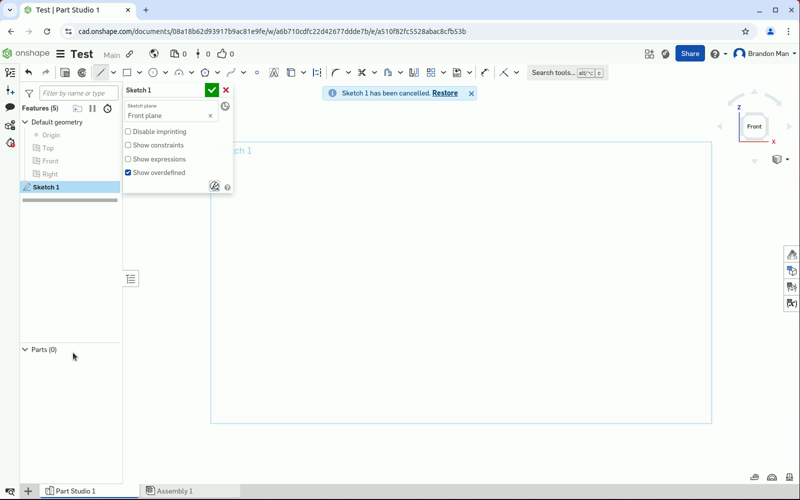
mouse_move(457, 294)
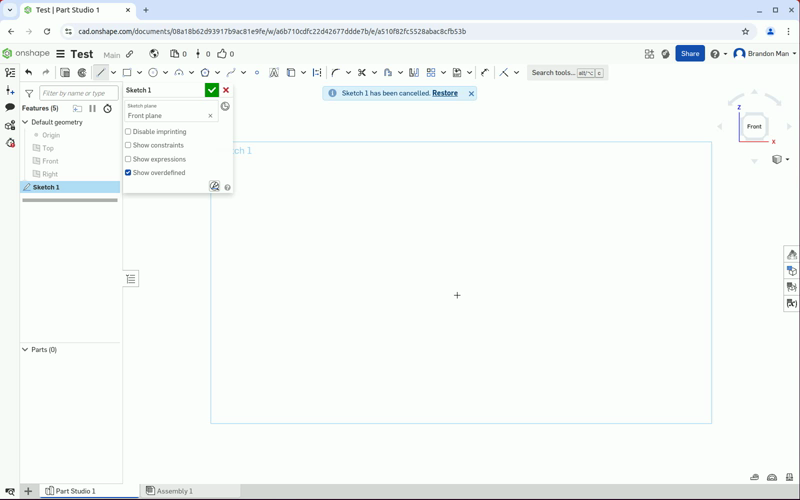
click(457, 294)
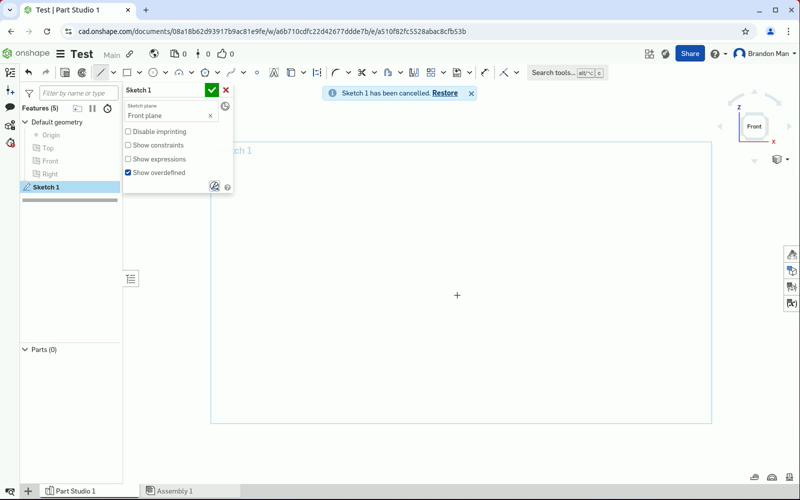
key_up(shift)
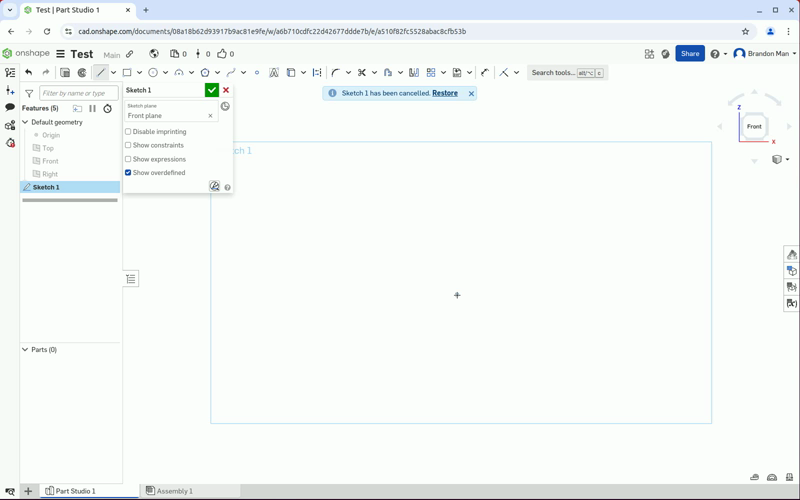
key_down(shift)
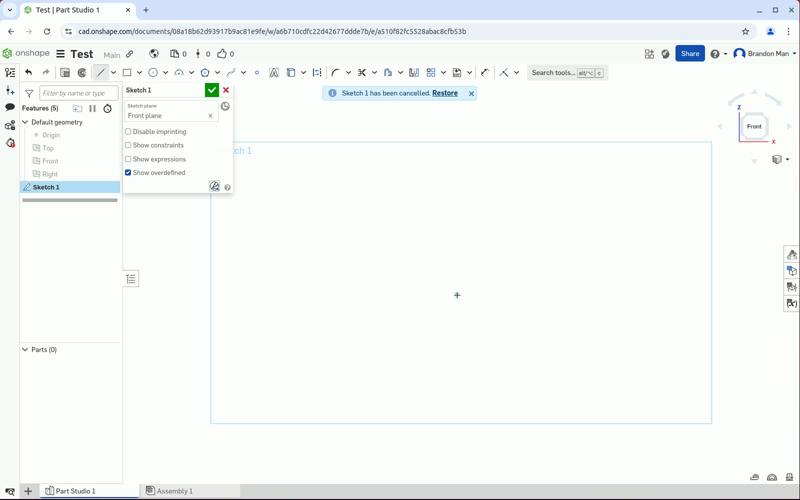
mouse_move(487, 294)
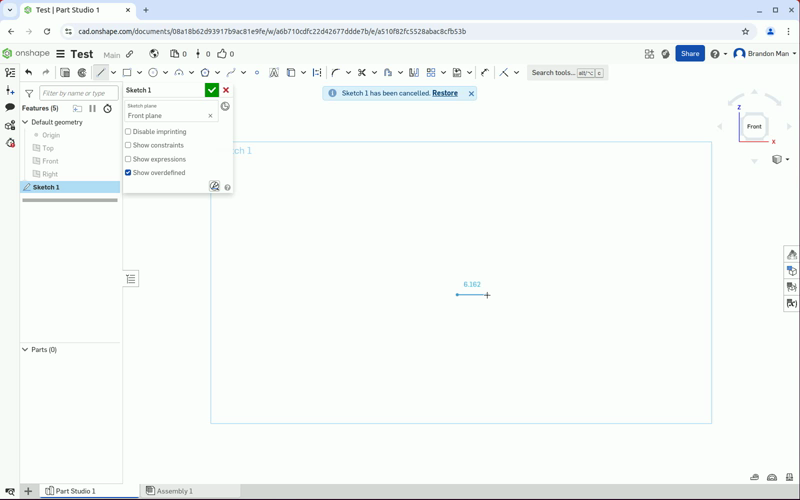
mouse_move(465, 294)
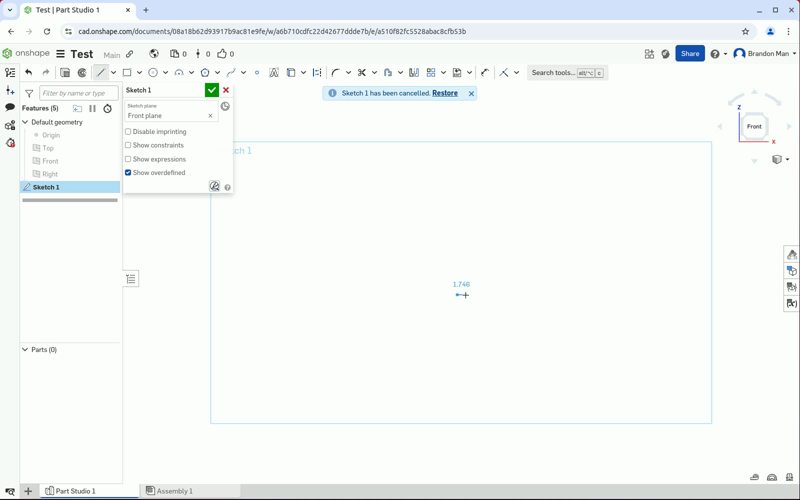
click(465, 294)
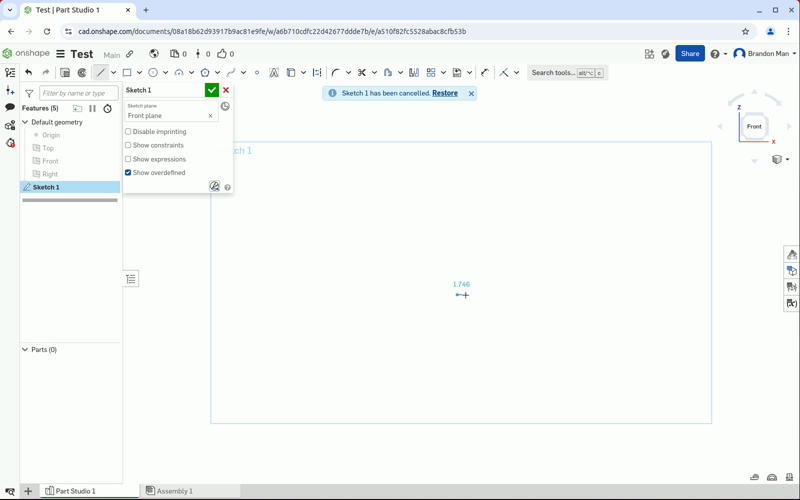
key_up(shift)
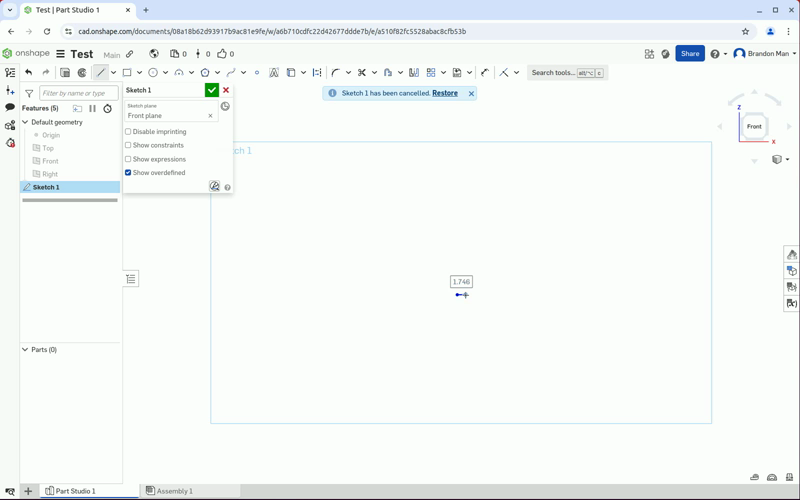
key_down(shift)
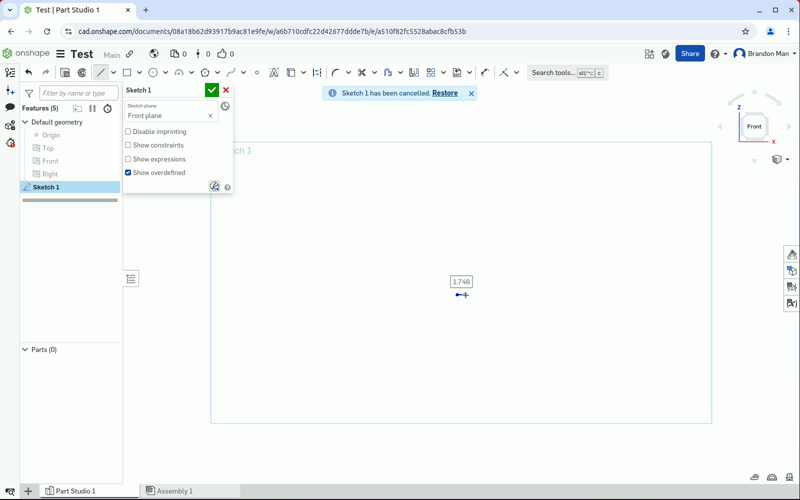
mouse_move(495, 294)
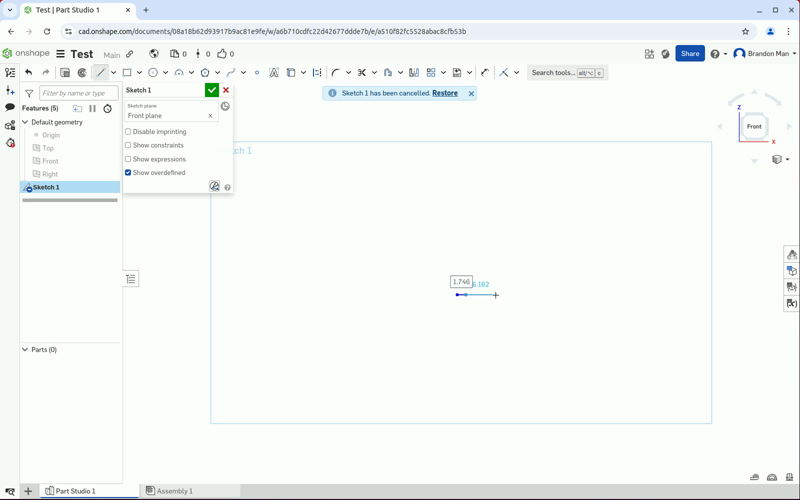
mouse_move(465, 270)
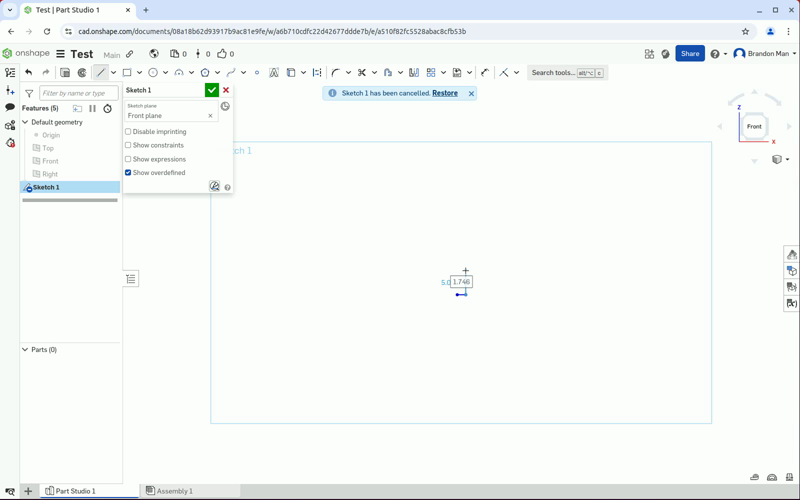
click(465, 270)
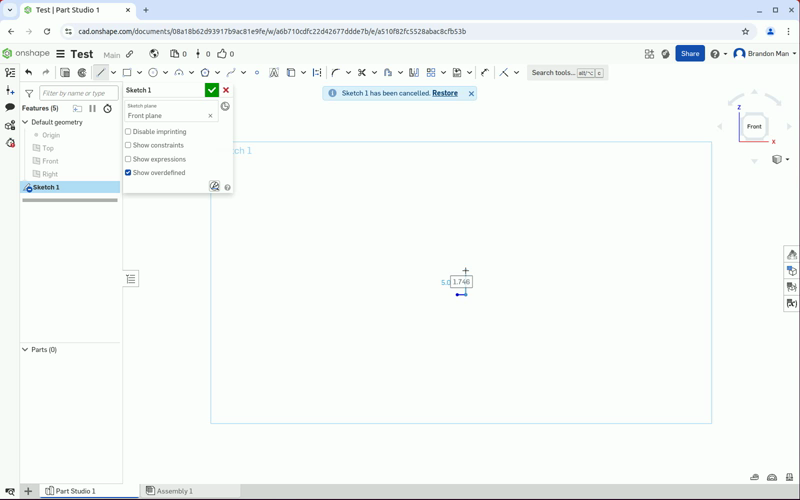
key_up(shift)
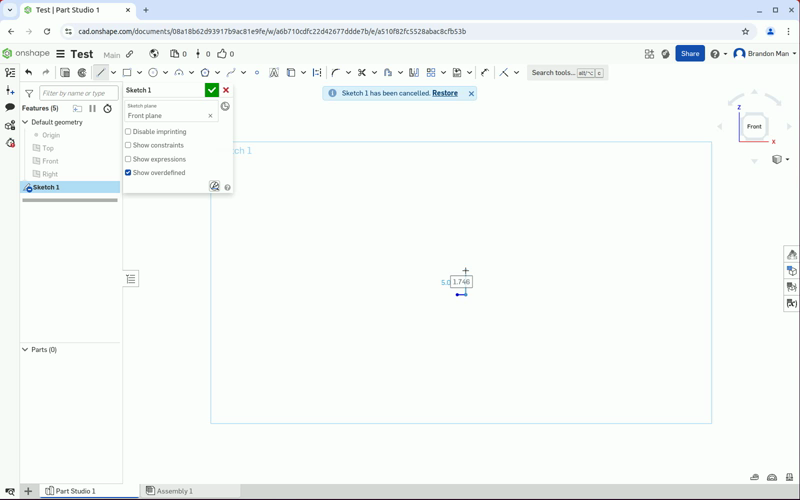
key_down(shift)
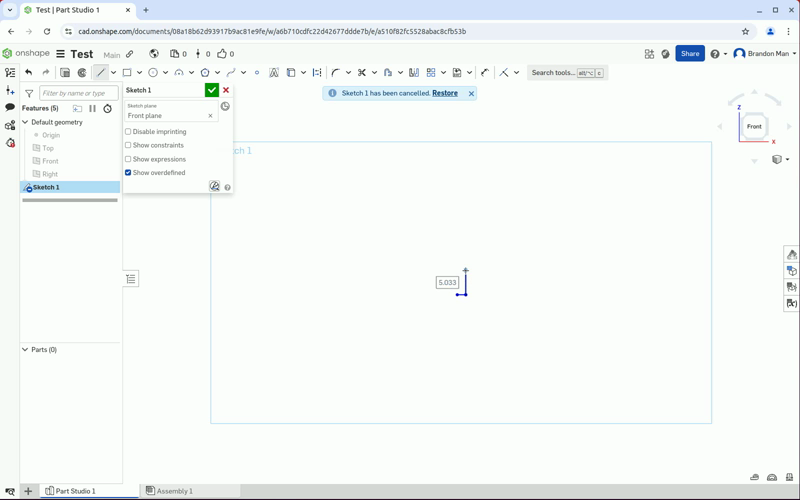
mouse_move(495, 270)
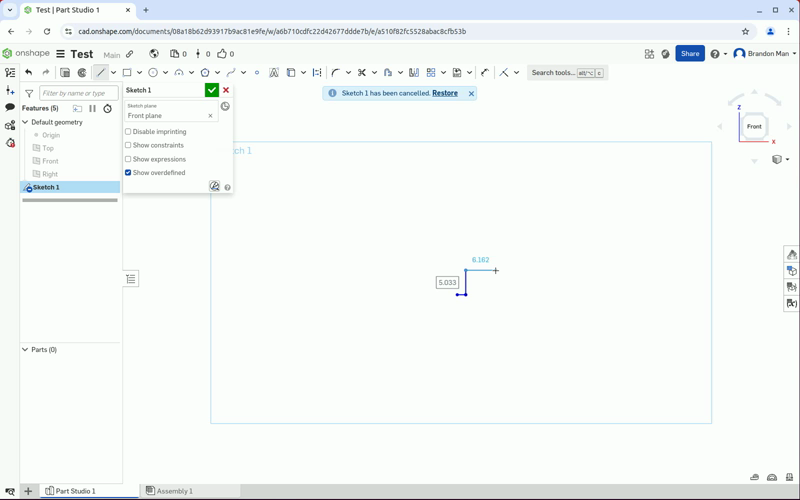
mouse_move(457, 270)
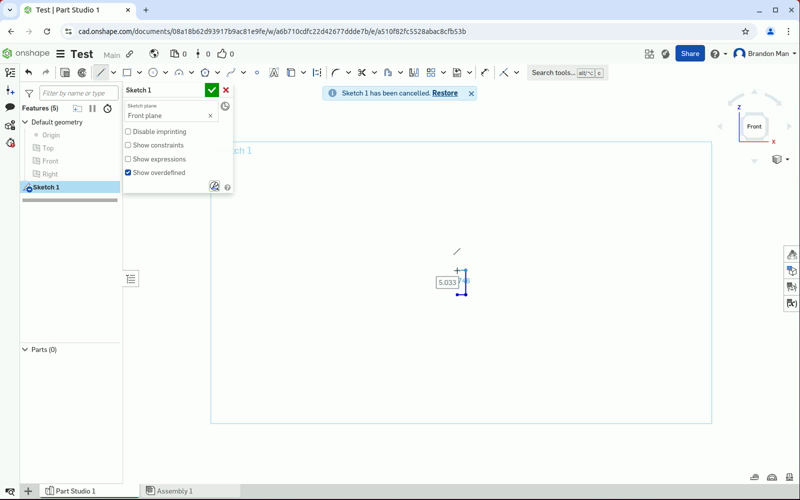
click(457, 270)
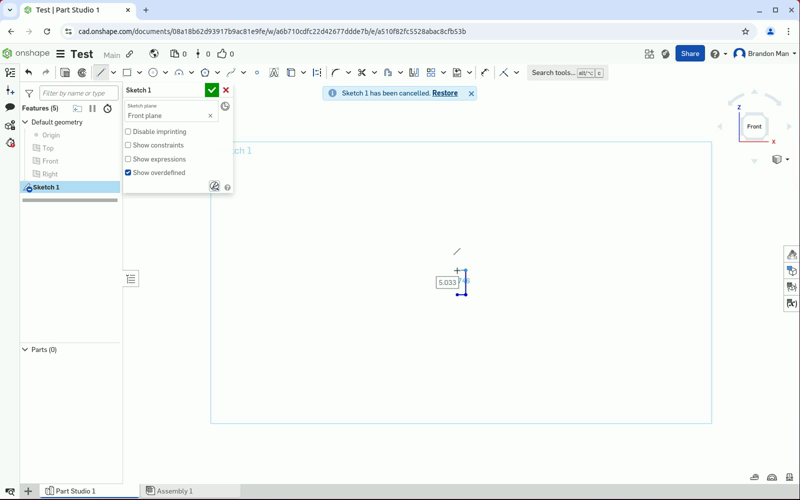
key_up(shift)
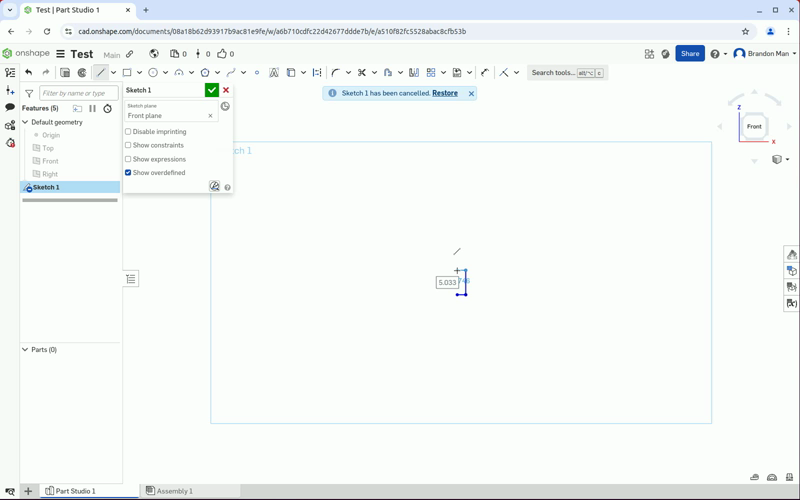
mouse_move(487, 270)
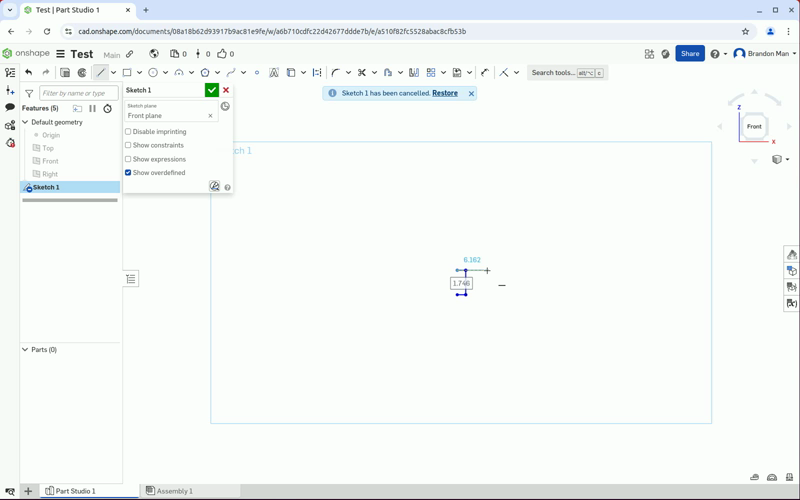
key_down(shift)
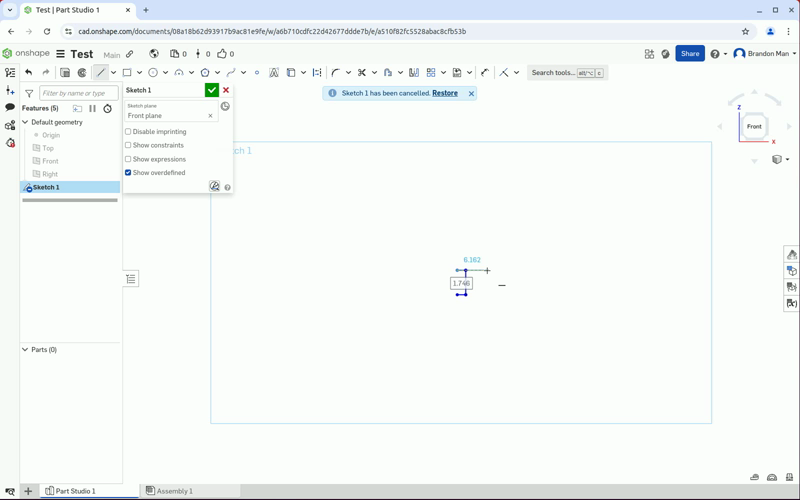
mouse_move(457, 294)
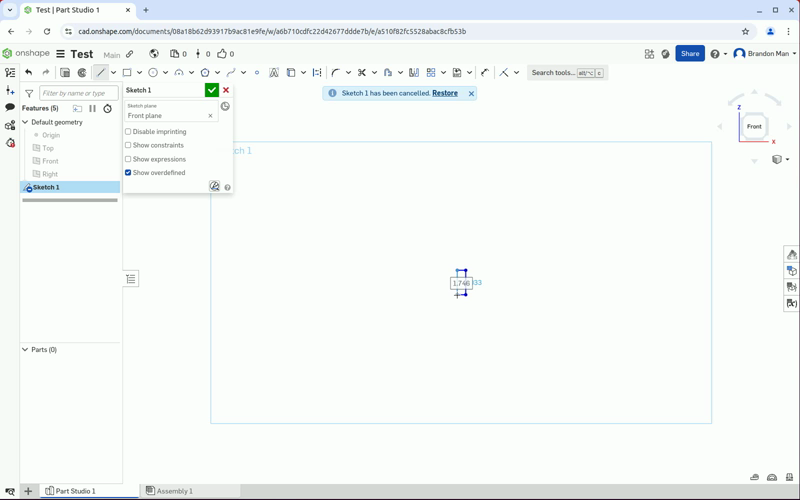
key_up(shift)
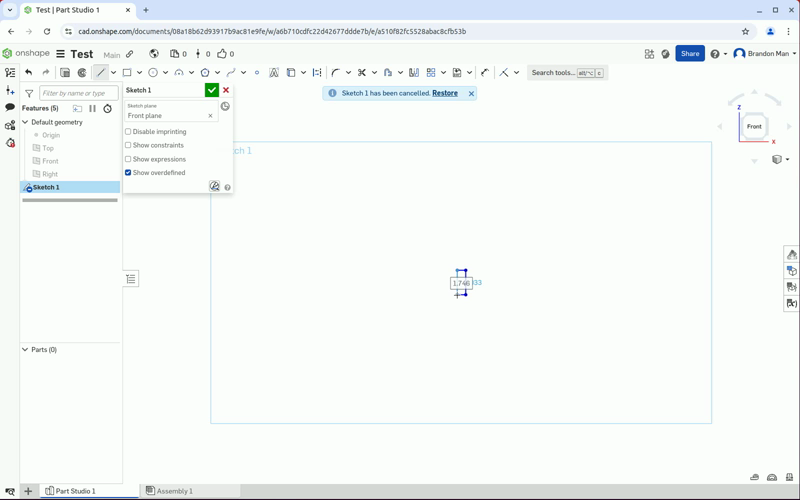
click(457, 294)
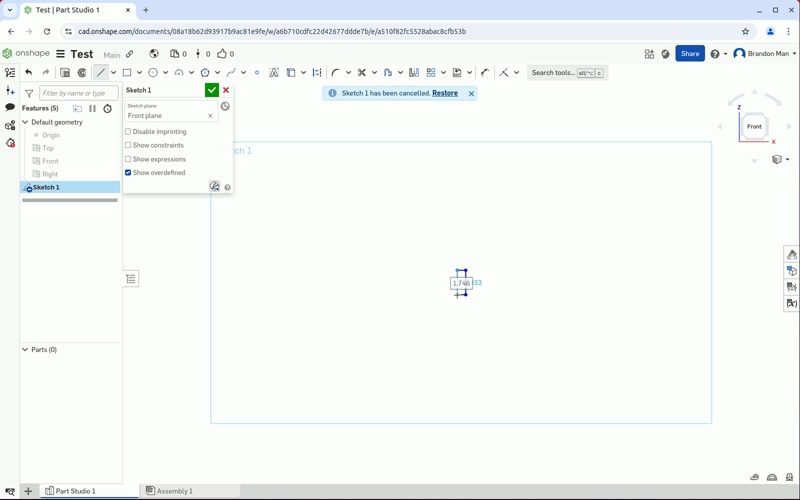
key(esc)
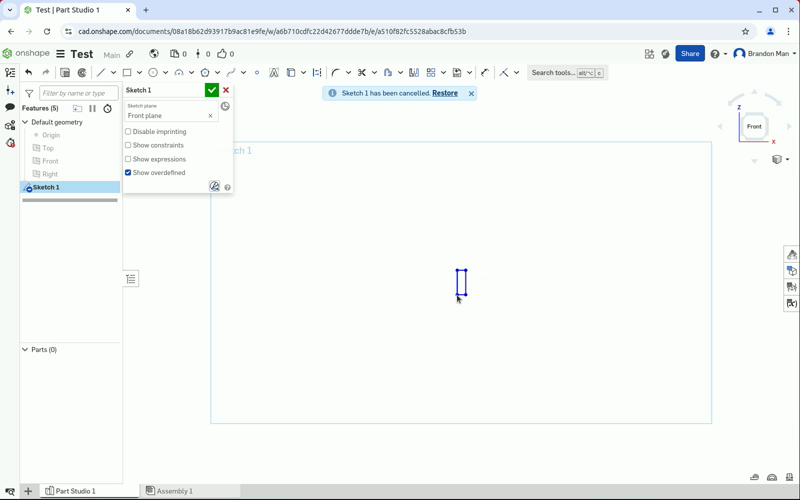
mouse_move(463, 277)
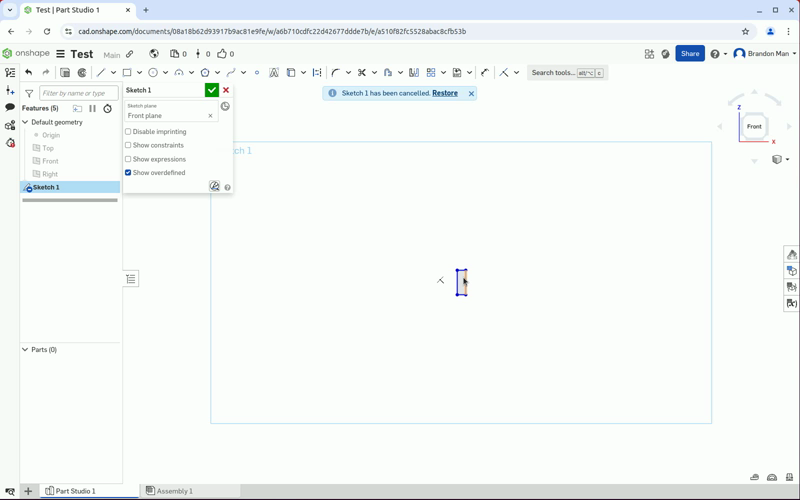
scroll(6)
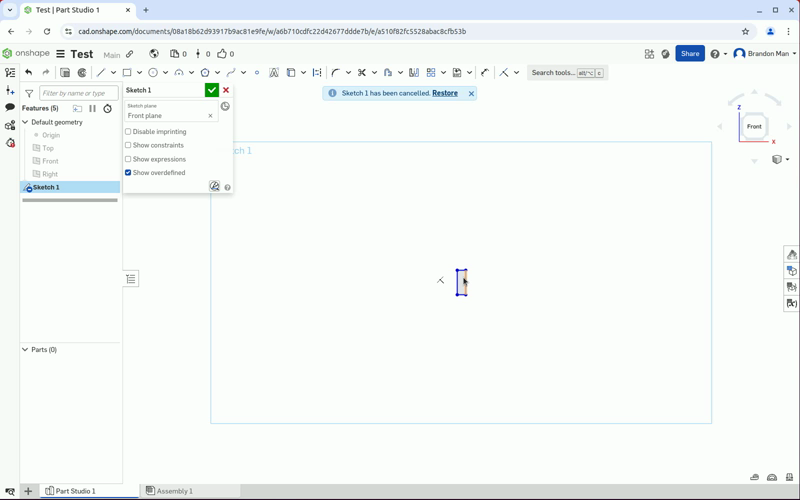
scroll(6)
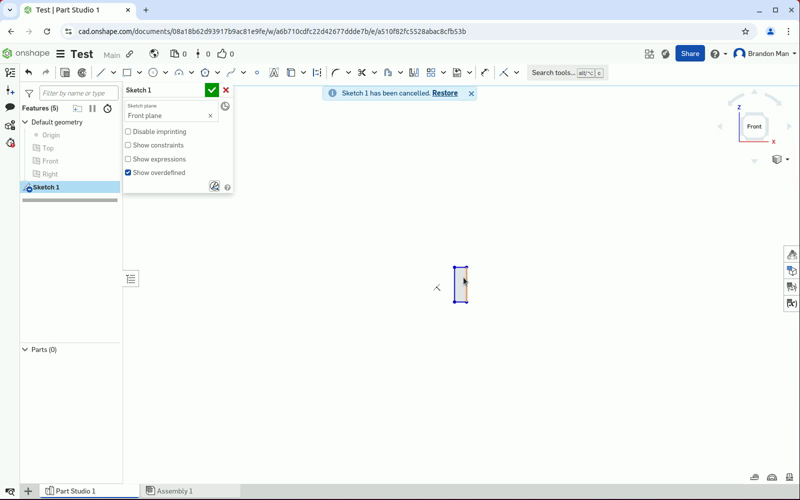
scroll(6)
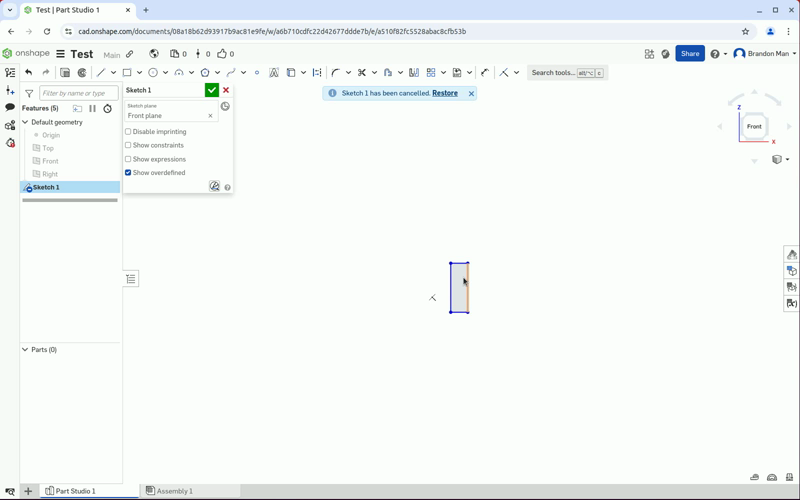
scroll(6)
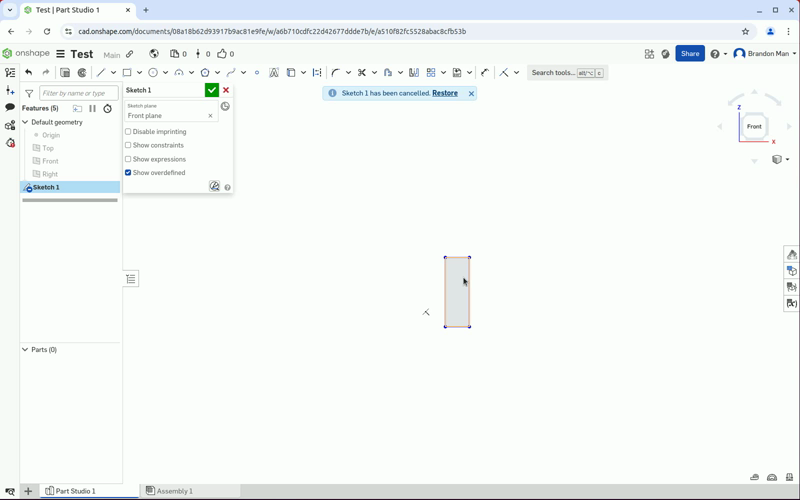
scroll(6)
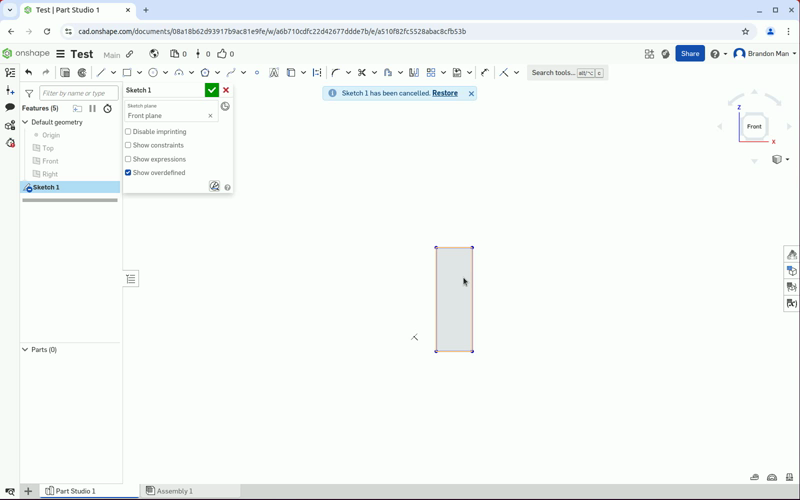
scroll(6)
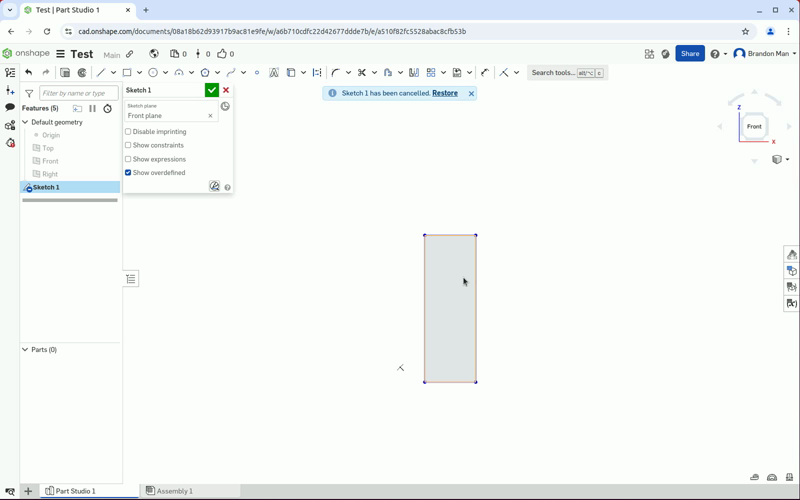
scroll(6)
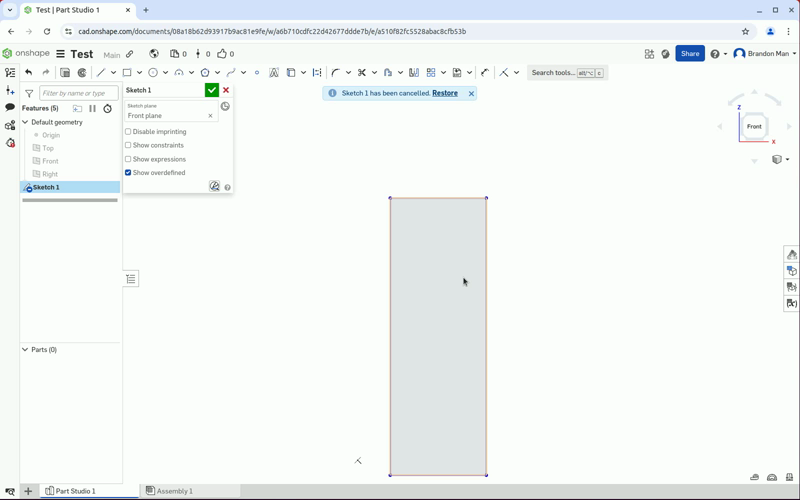
click(463, 277)
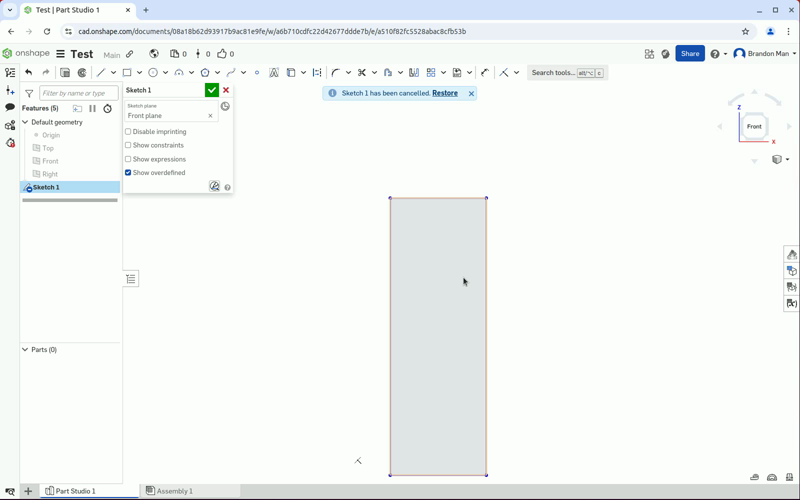
scroll(-6)
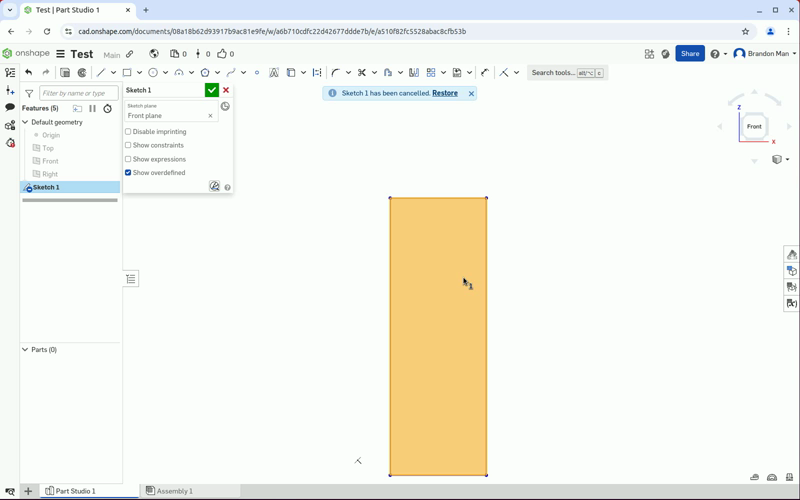
scroll(-6)
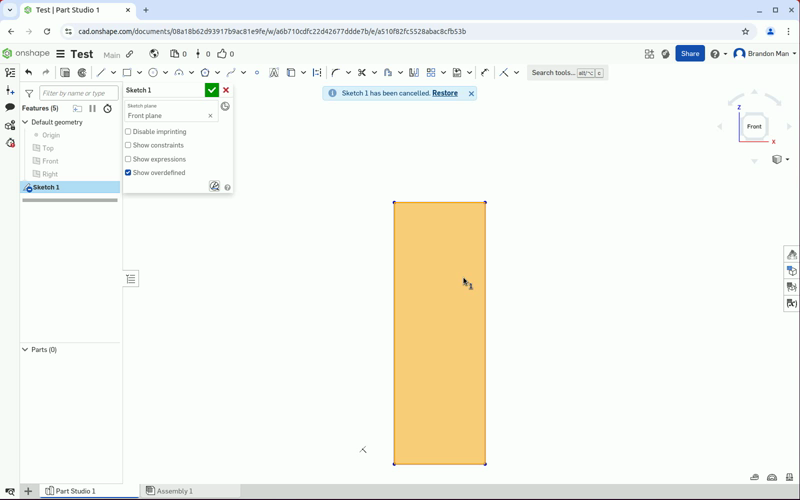
scroll(-6)
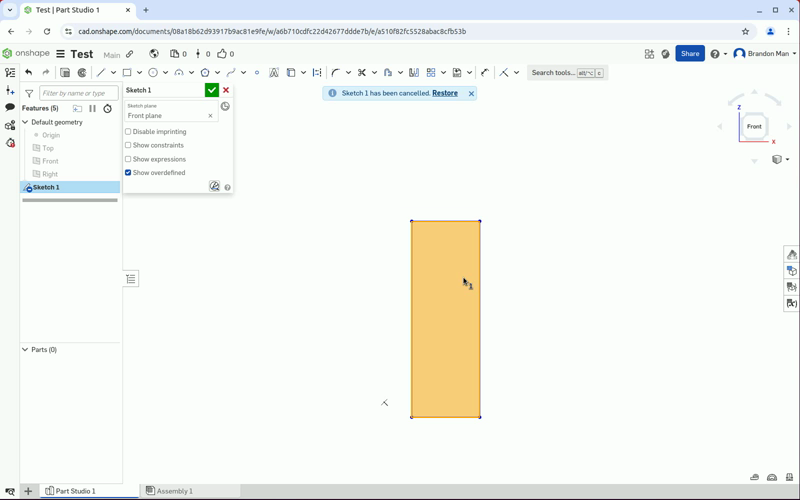
scroll(-6)
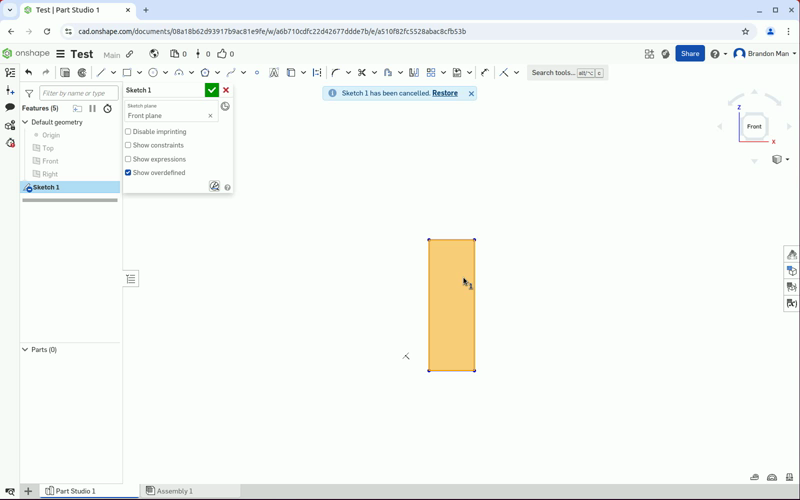
scroll(-6)
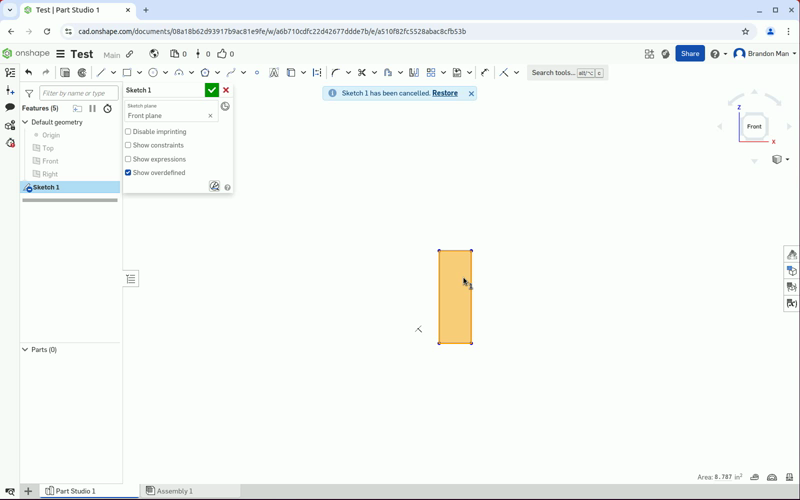
scroll(-6)
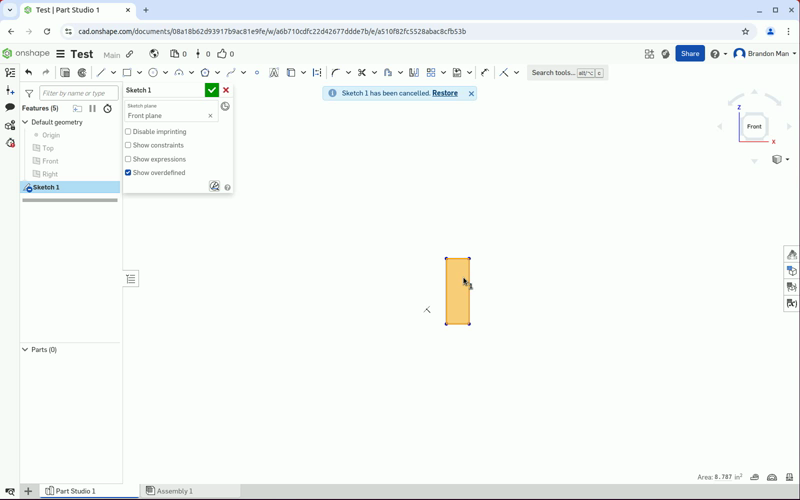
scroll(-6)
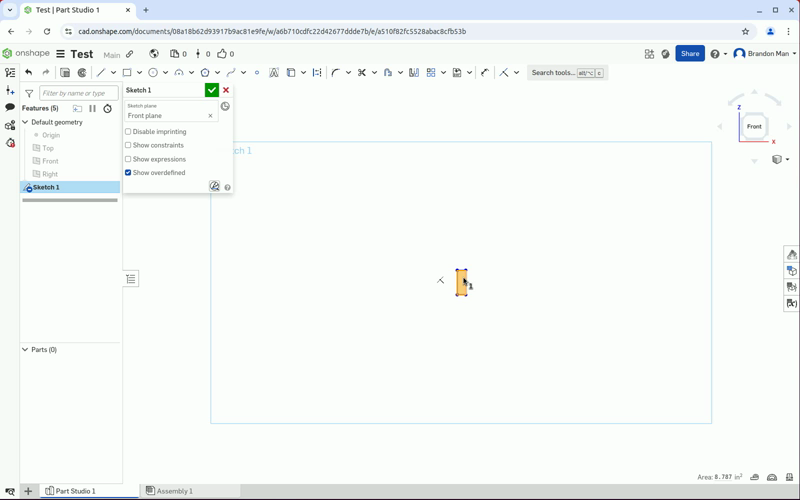
mouse_move(73, 352)
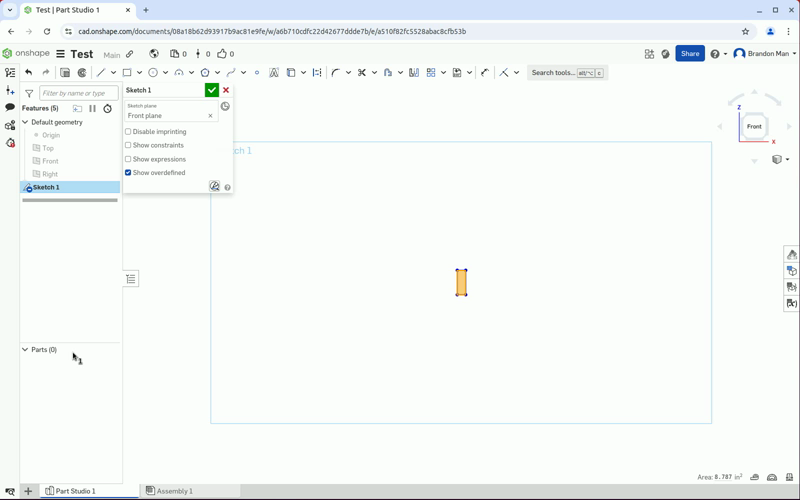
key(shift+y)
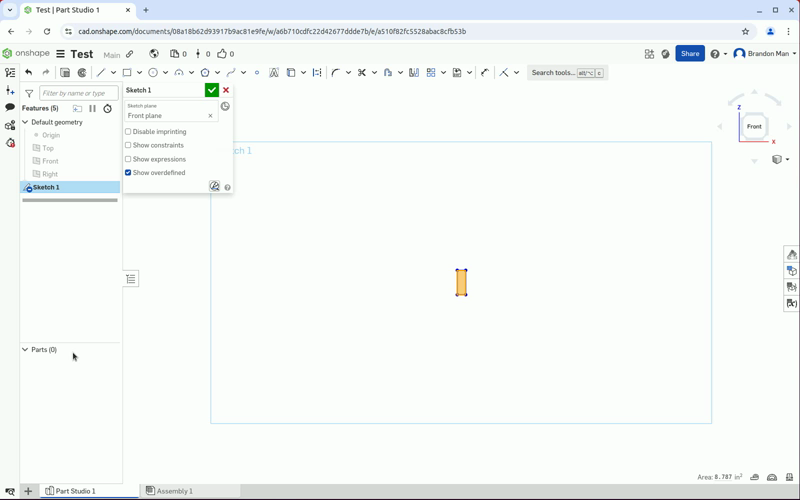
key(shift+e)
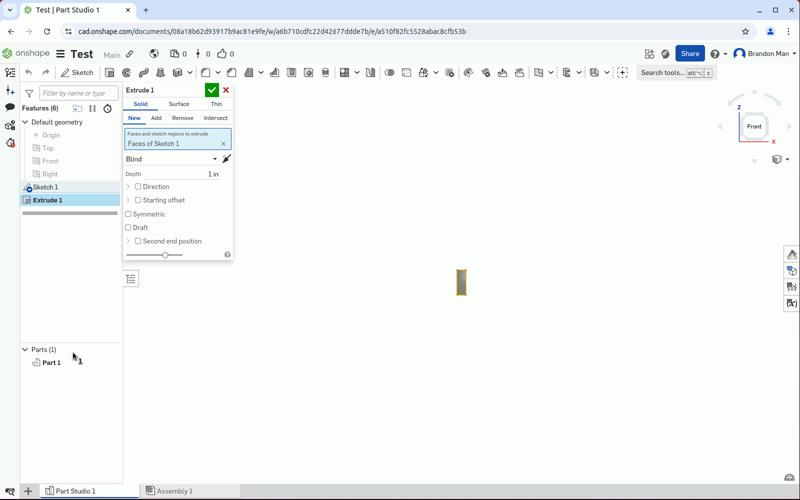
mouse_move(143, 106)
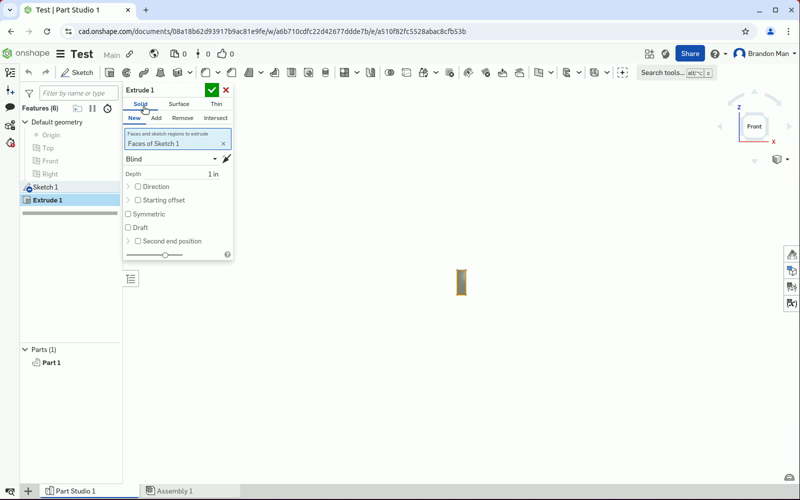
click(143, 106)
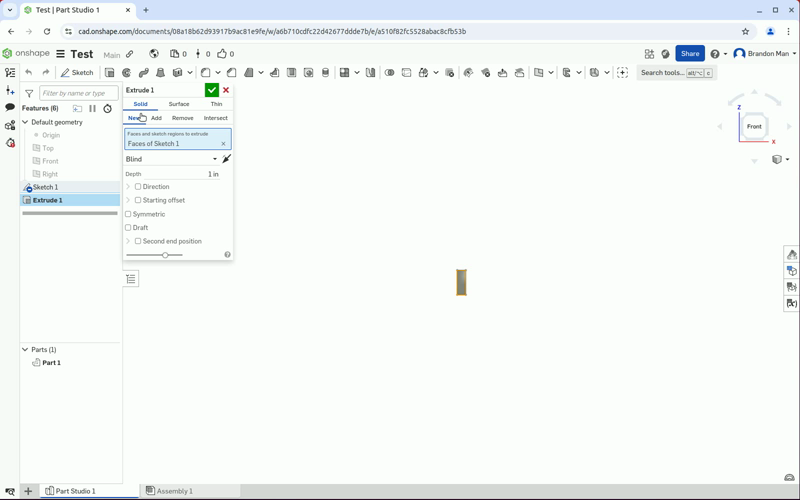
mouse_move(137, 120)
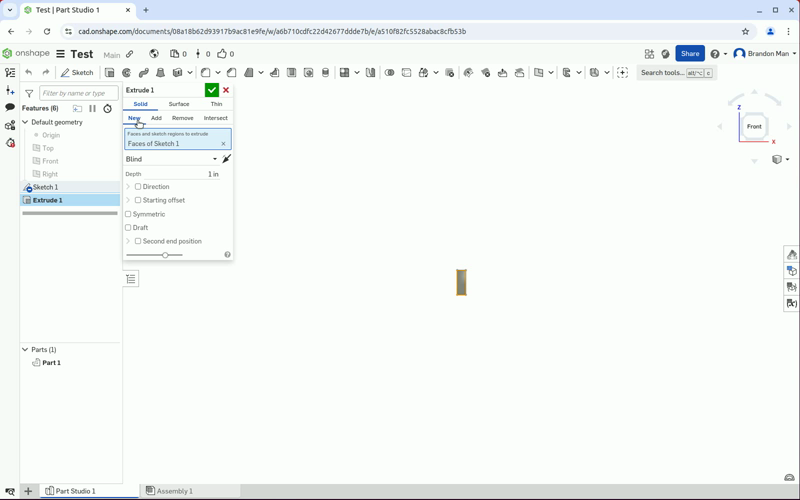
click(137, 120)
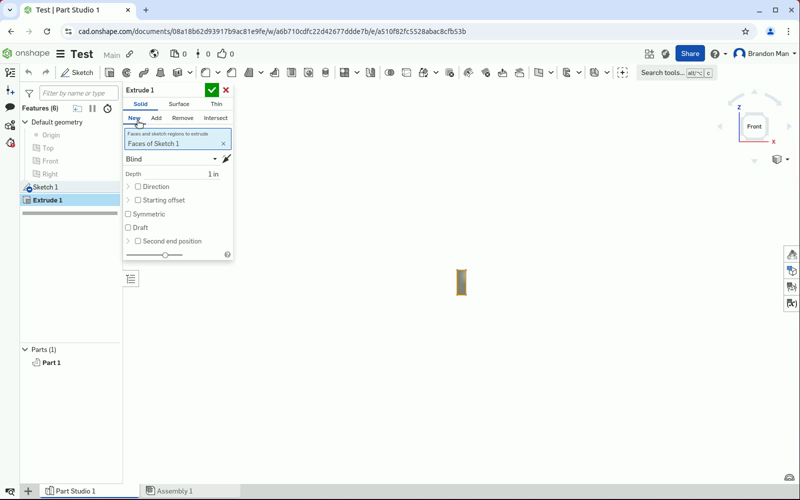
key(tab, 4)
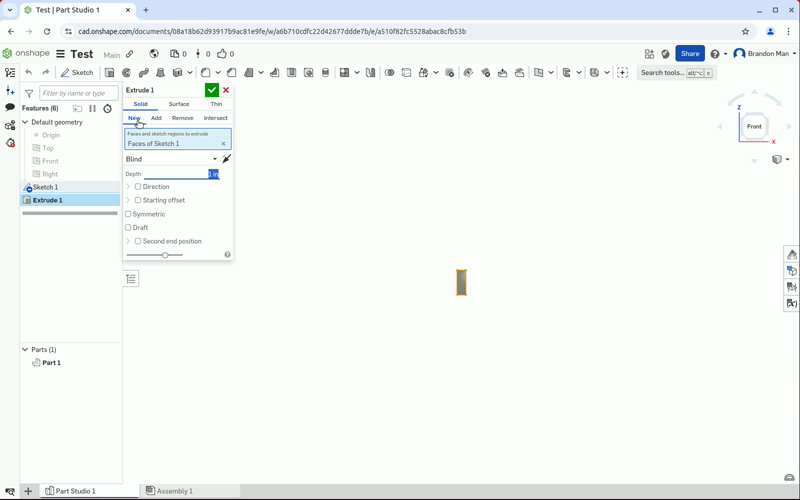
text(23.108)
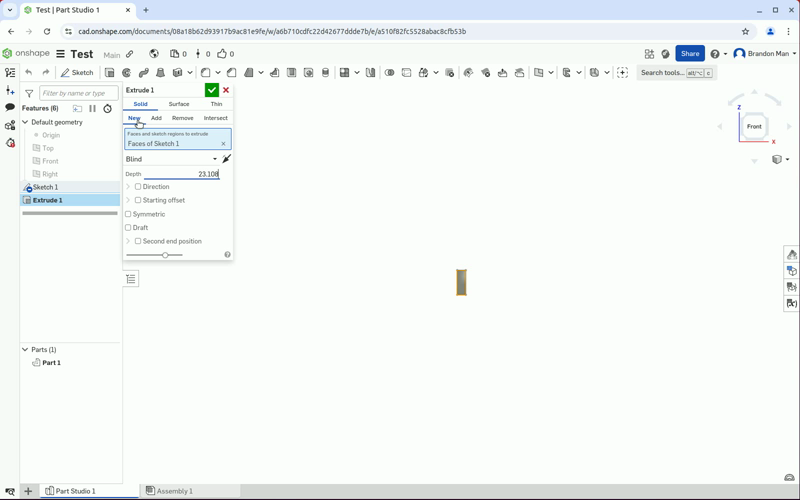
key(enter)
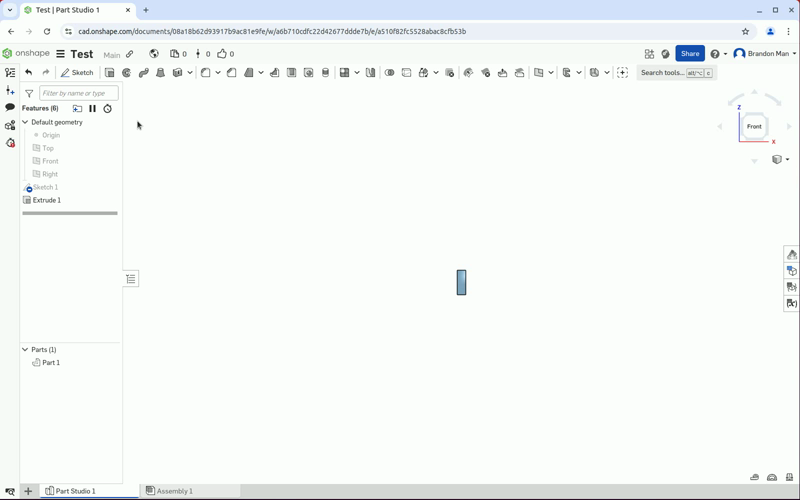
key(shift+h)
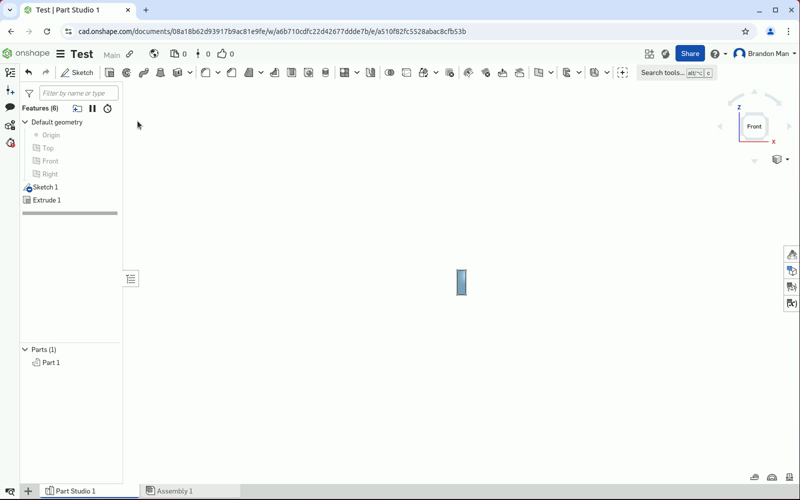
key(shift+h)
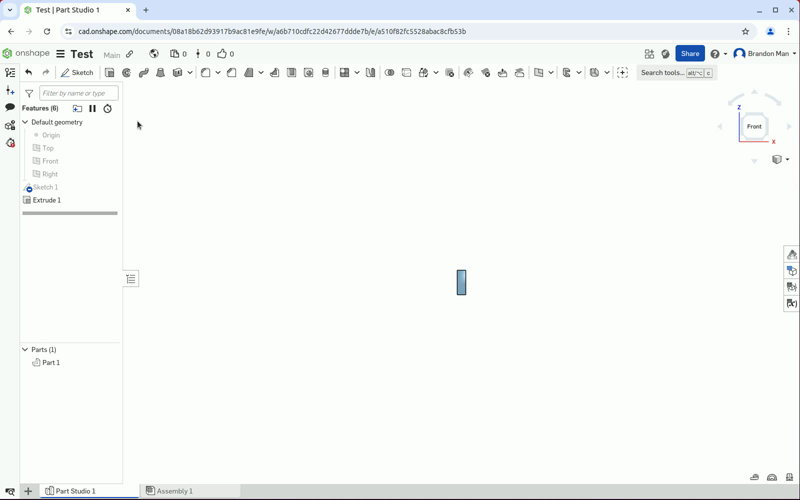
mouse_move(73, 189)
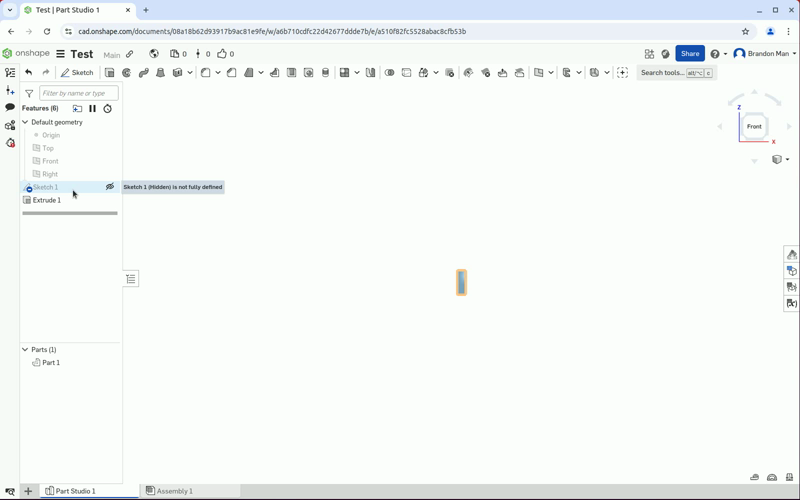
click(73, 189)
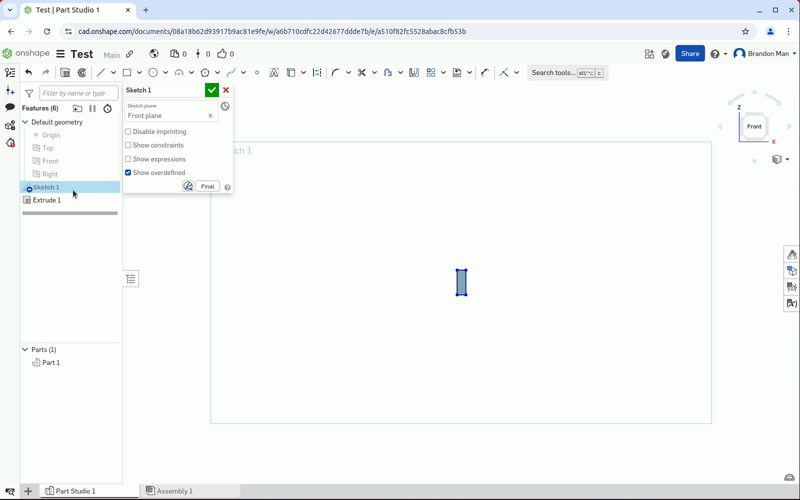
mouse_move(229, 92)
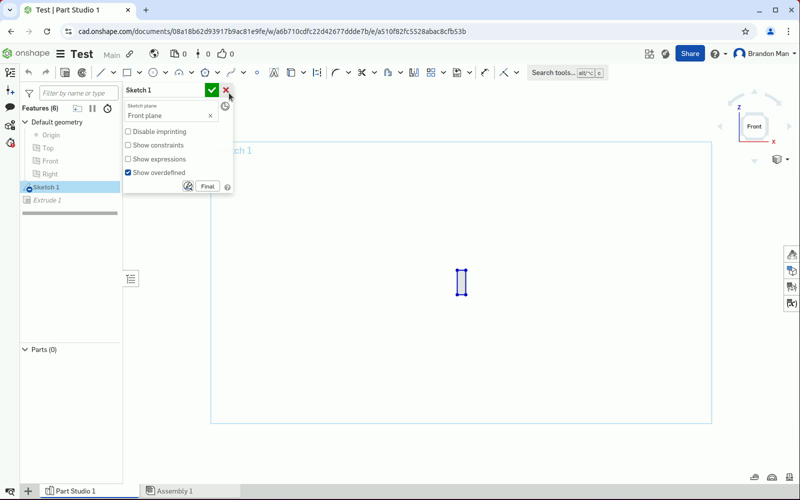
click(229, 92)
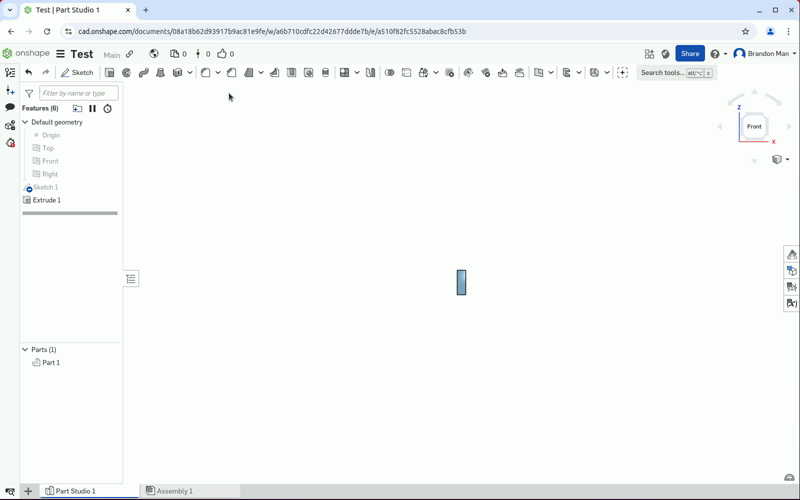
mouse_move(73, 352)
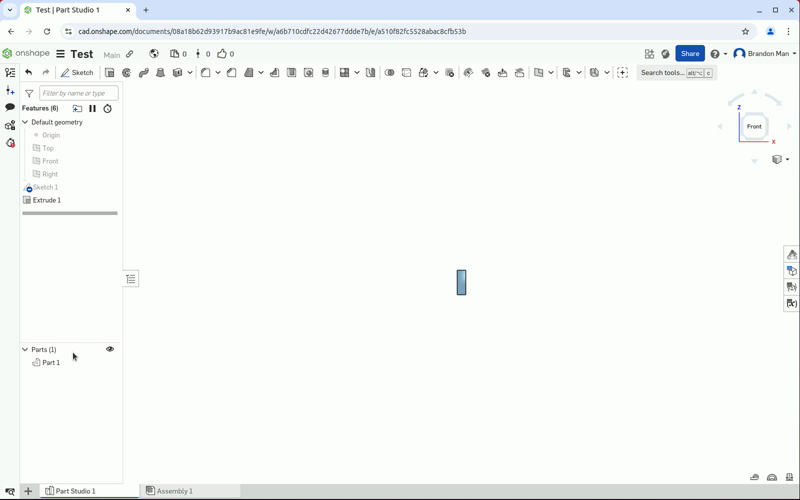
key(y)
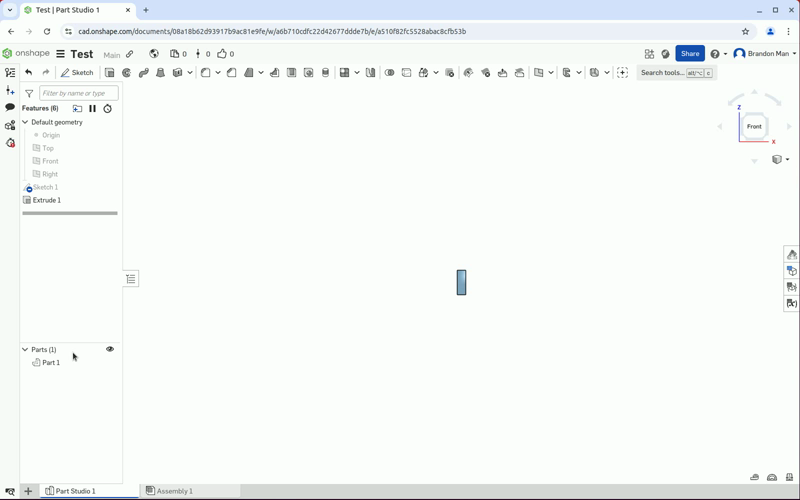
key(shift+p)
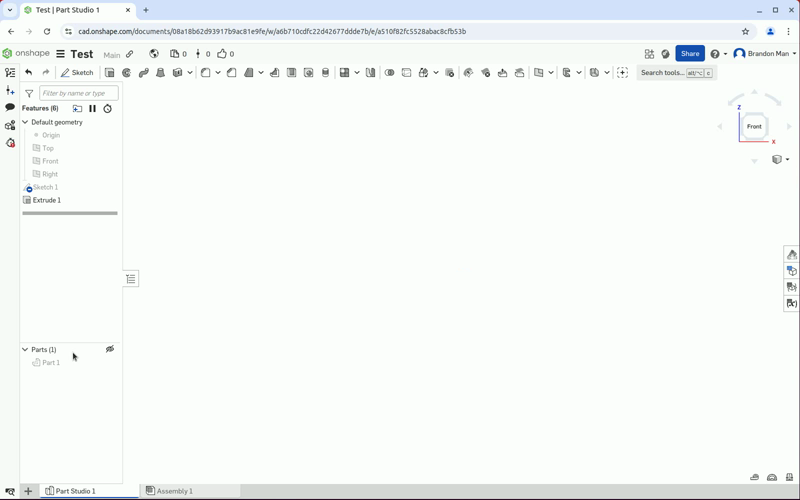
key(space)
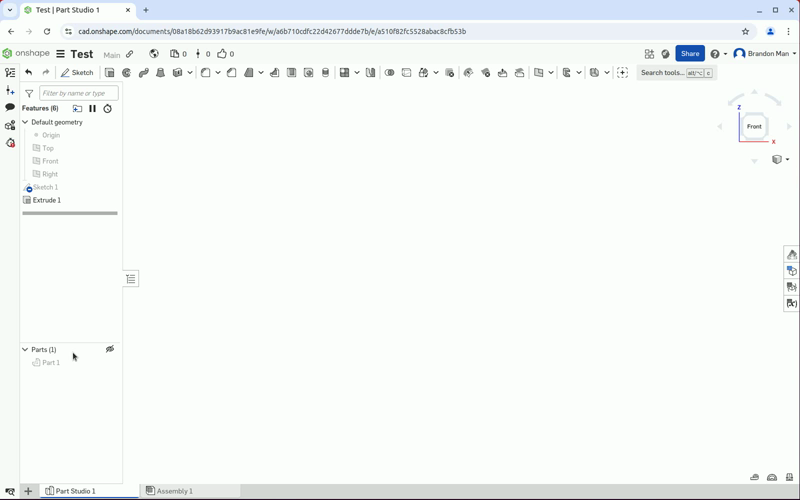
key_down(shift)
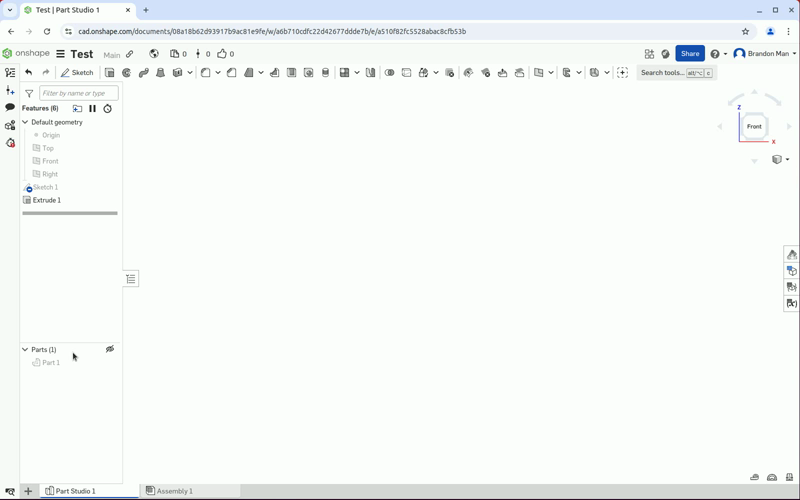
key(left)
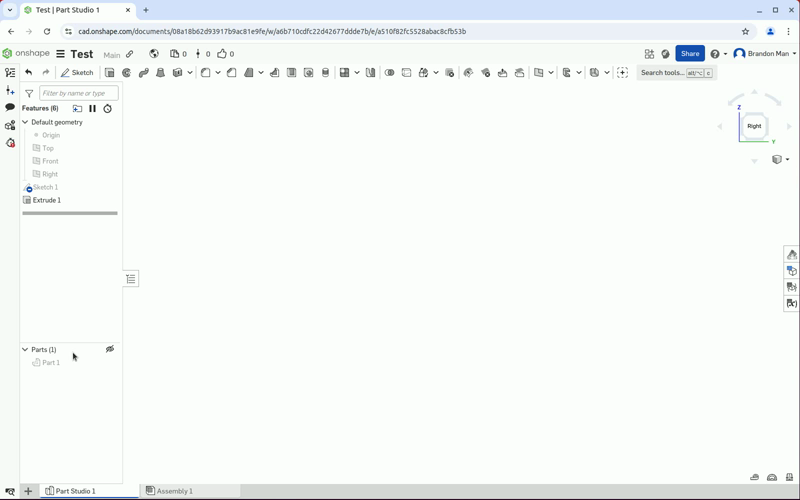
key_up(shift)
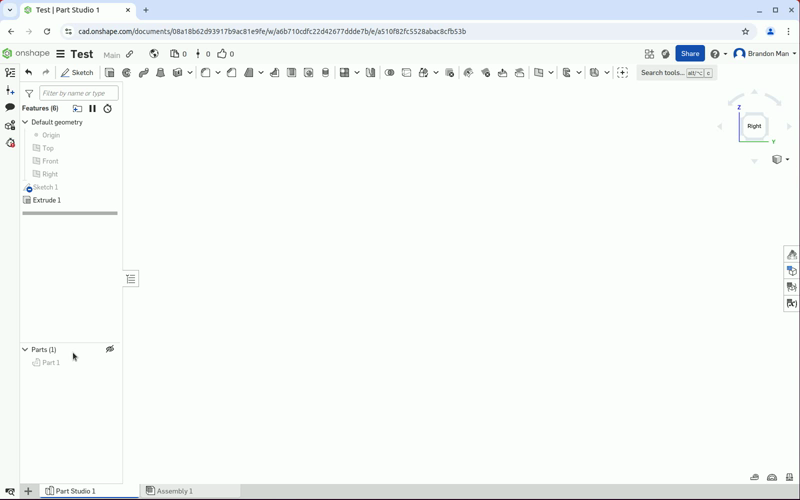
mouse_move(73, 352)
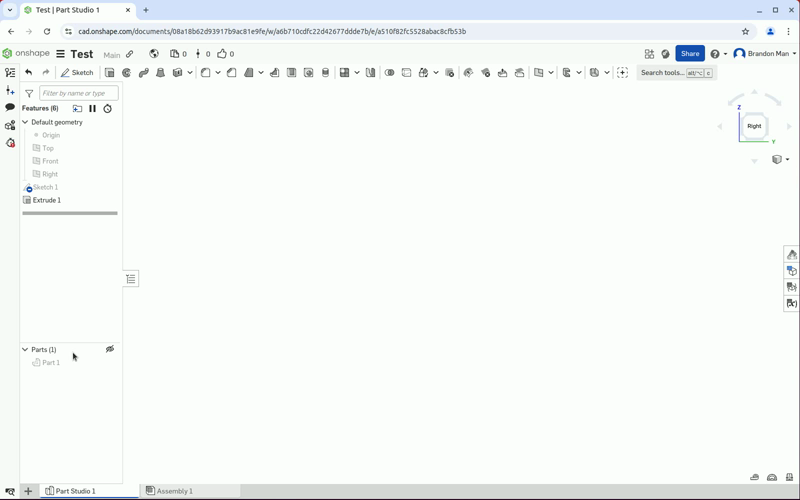
key(shift+y)
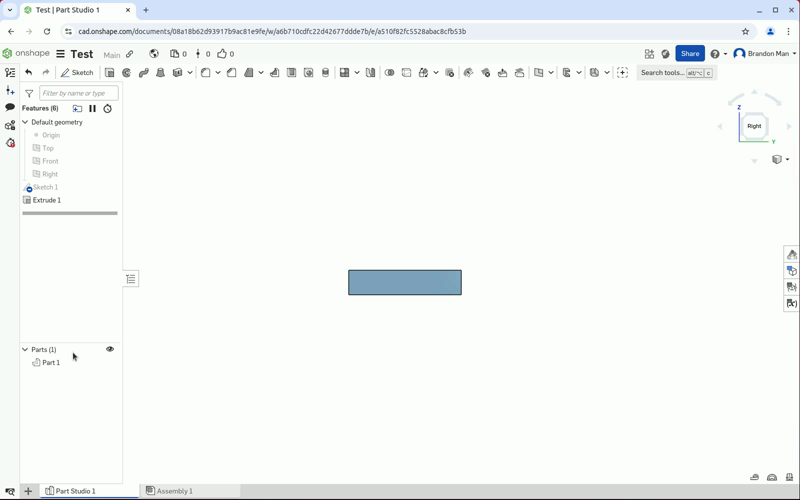
mouse_move(541, 75)
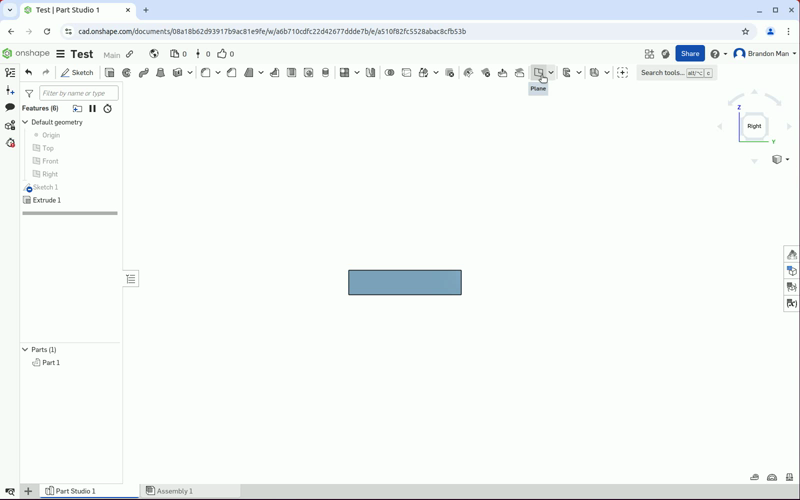
click(541, 75)
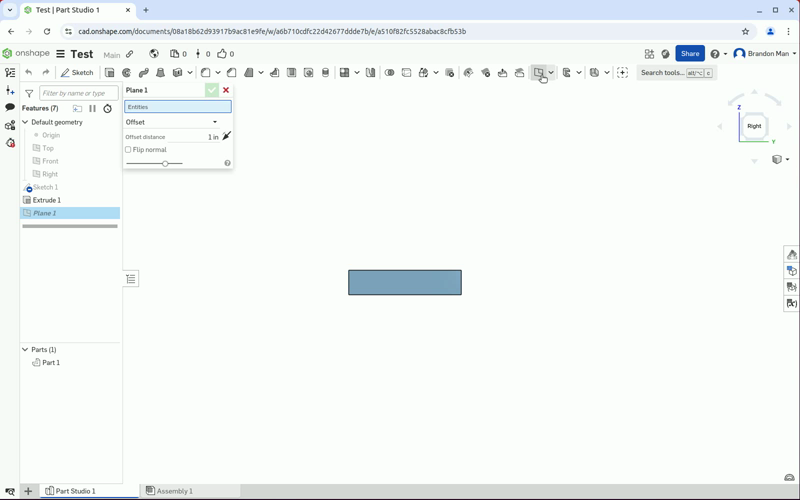
mouse_move(73, 176)
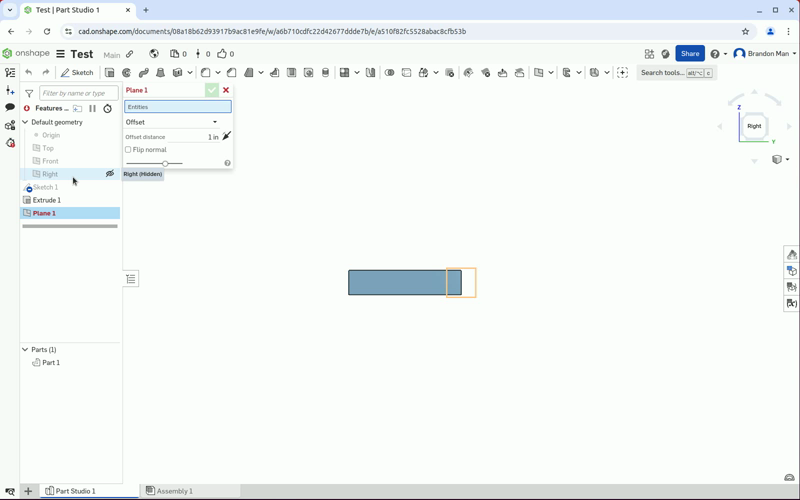
click(73, 176)
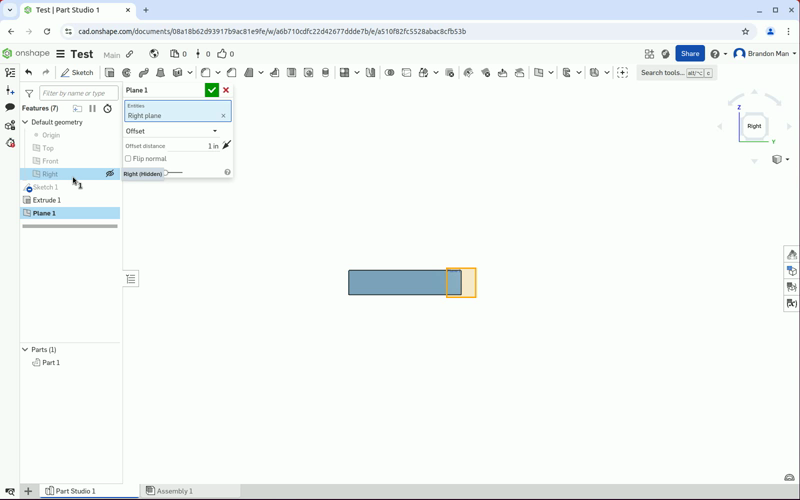
key(tab, 2)
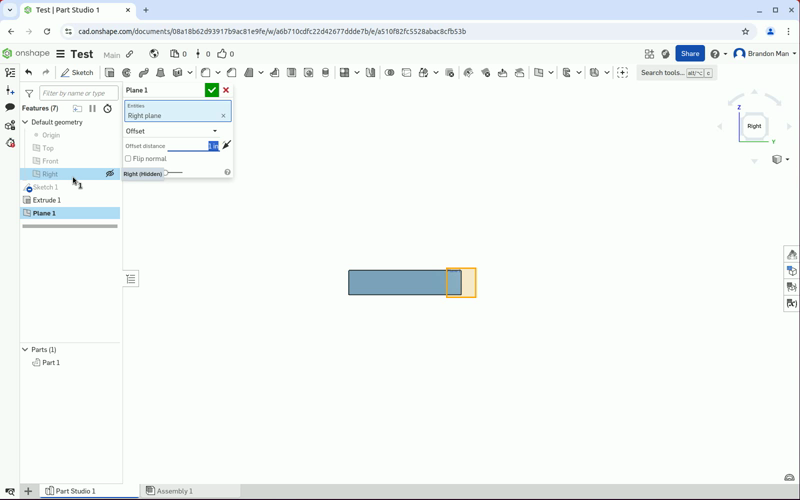
text(0.709)
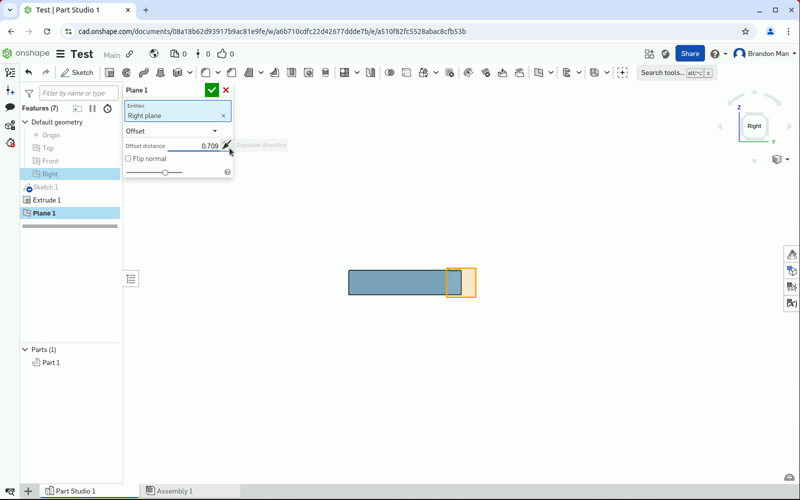
mouse_move(229, 147)
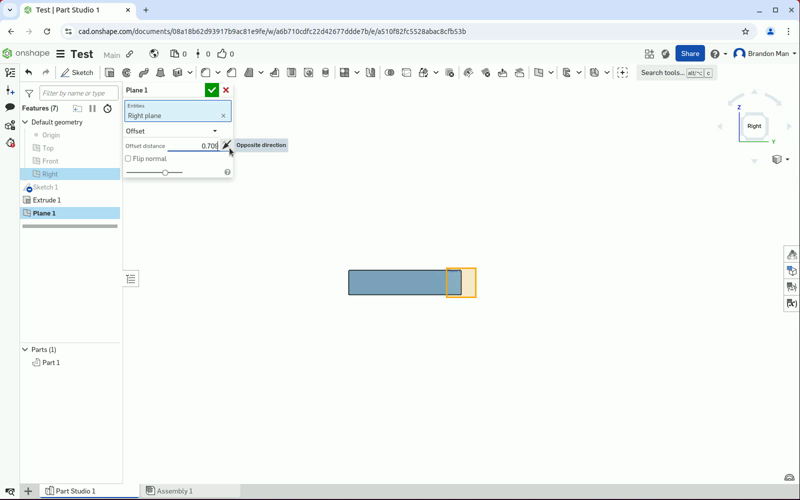
click(229, 147)
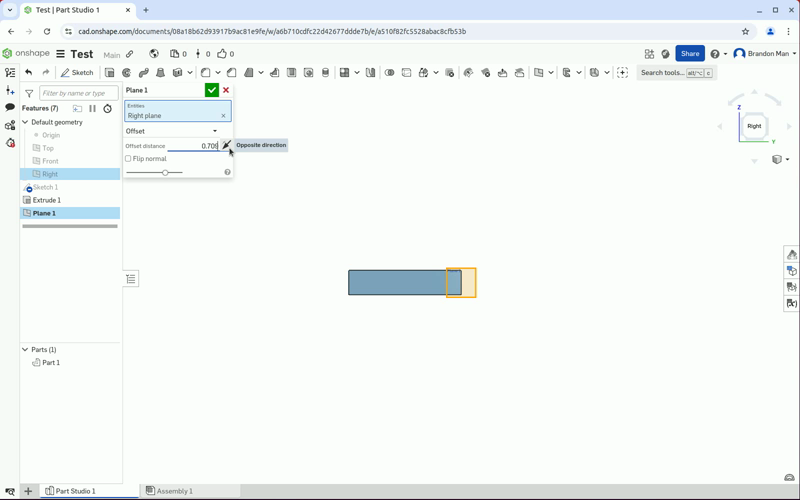
key(enter, 2)
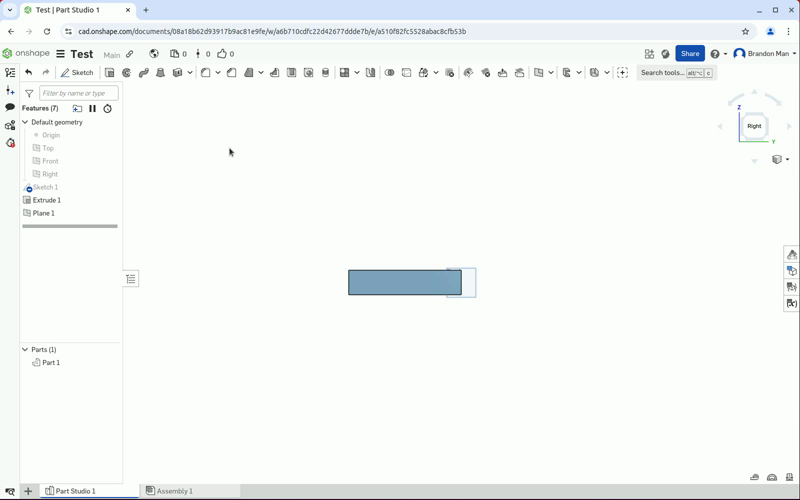
key(shift+s)
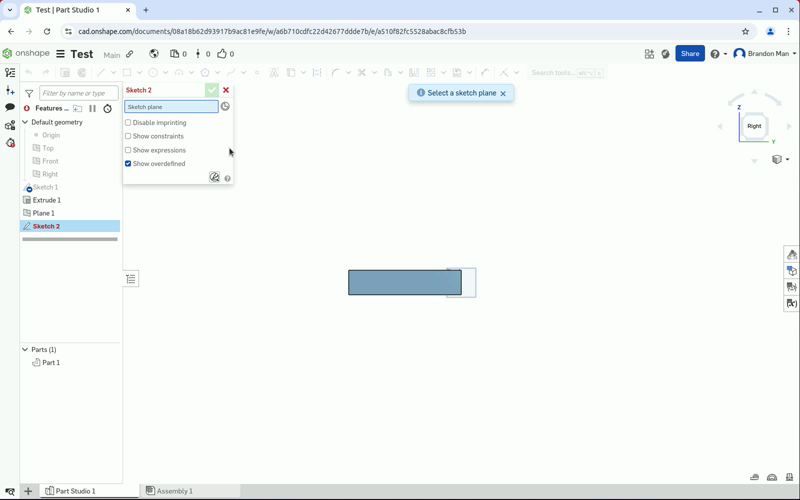
mouse_move(73, 215)
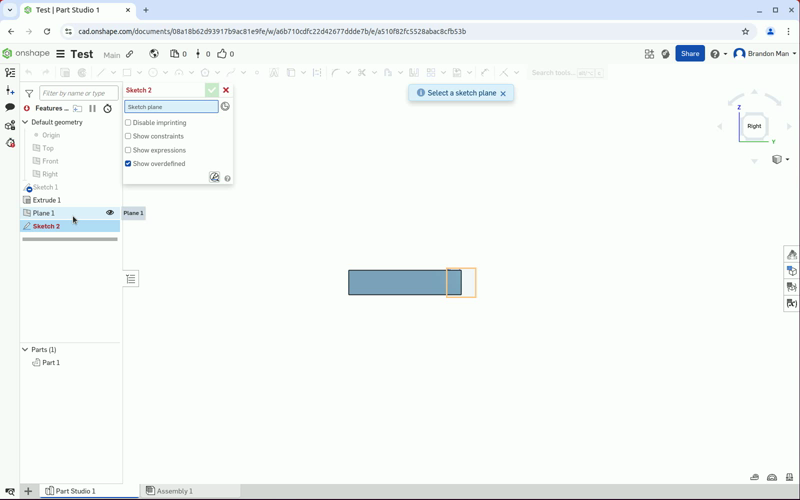
click(73, 215)
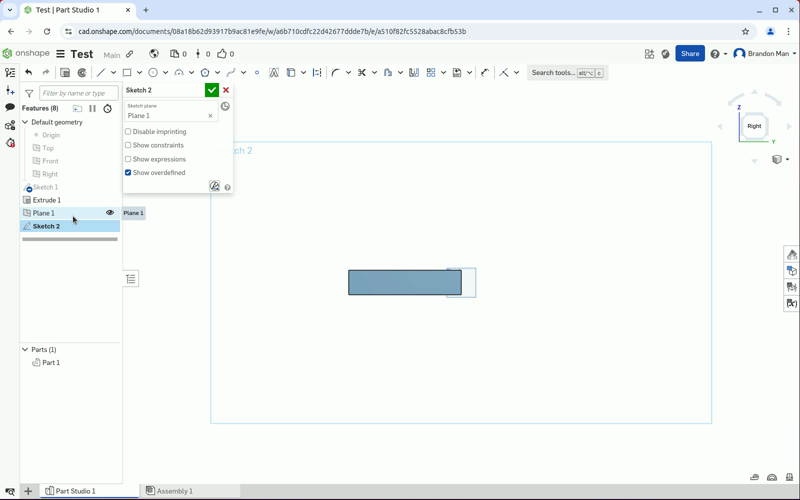
mouse_move(73, 352)
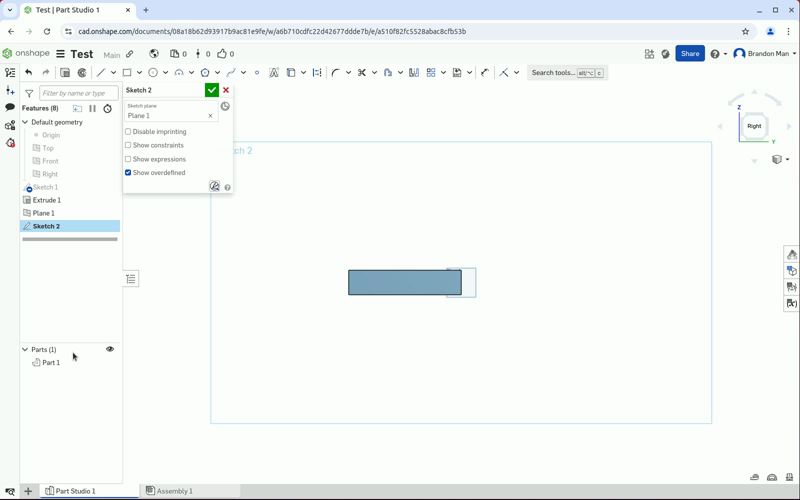
key(y)
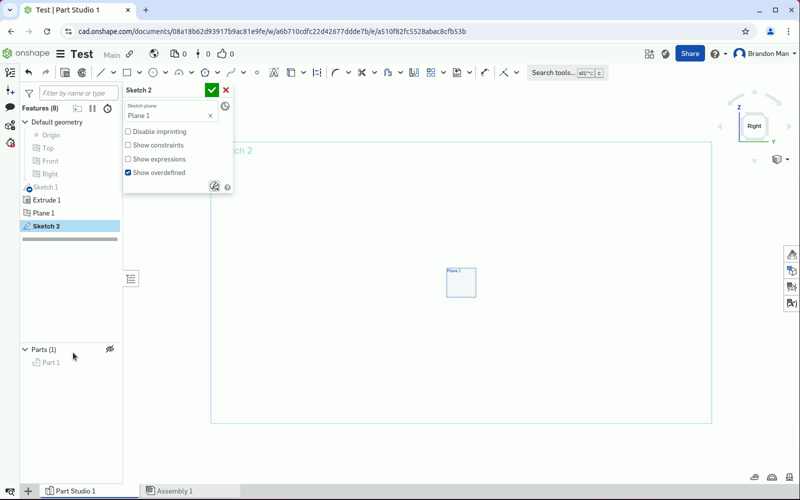
key(l)
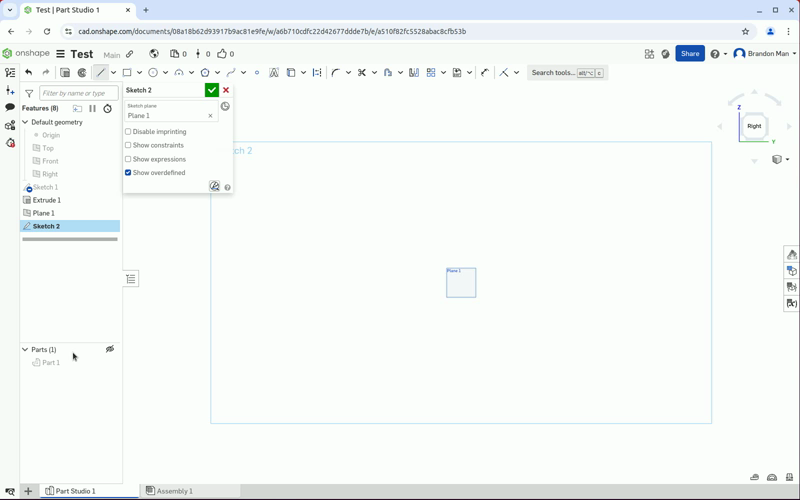
key_down(shift)
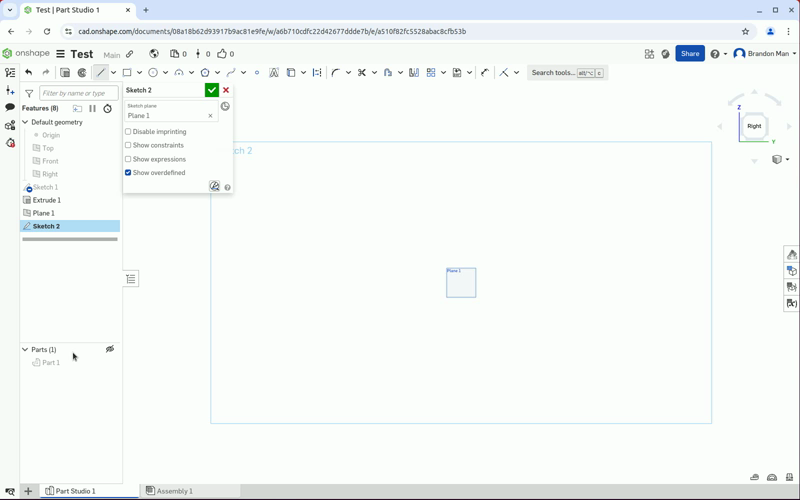
mouse_move(357, 272)
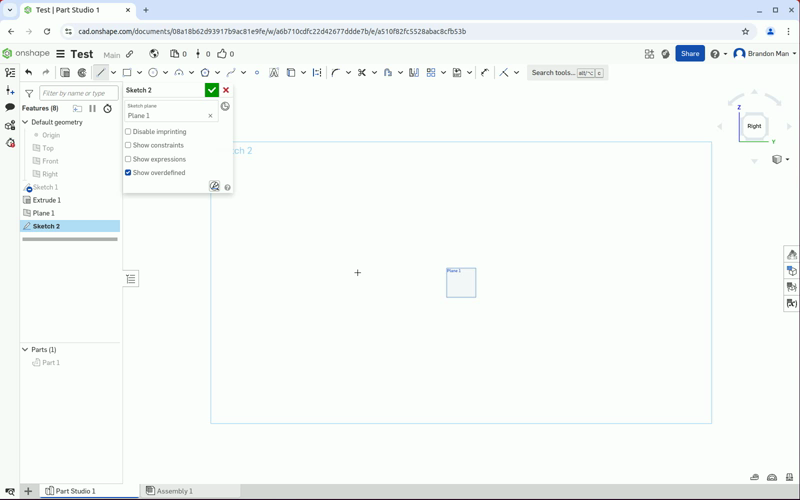
click(357, 272)
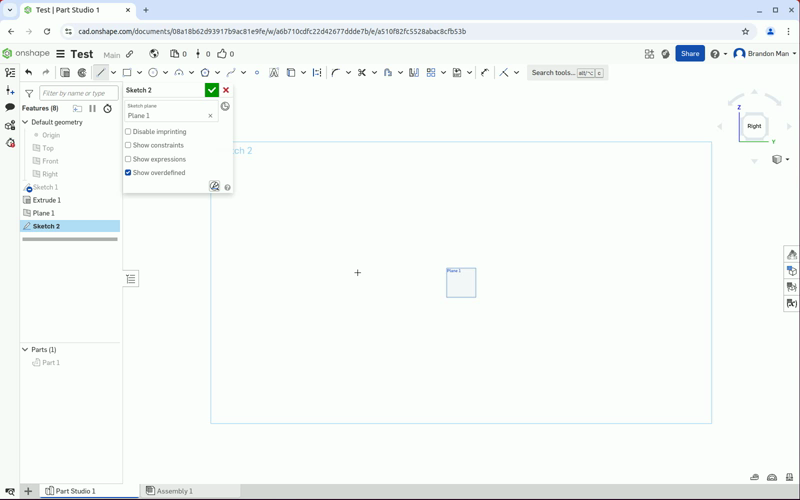
key_up(shift)
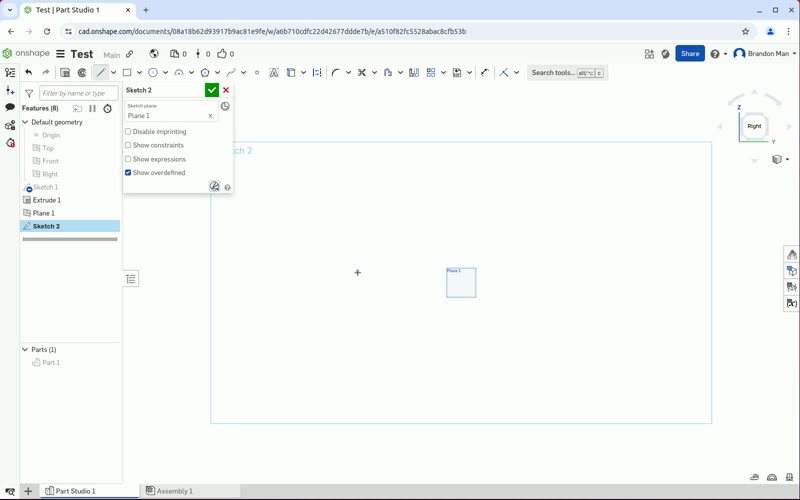
key_down(shift)
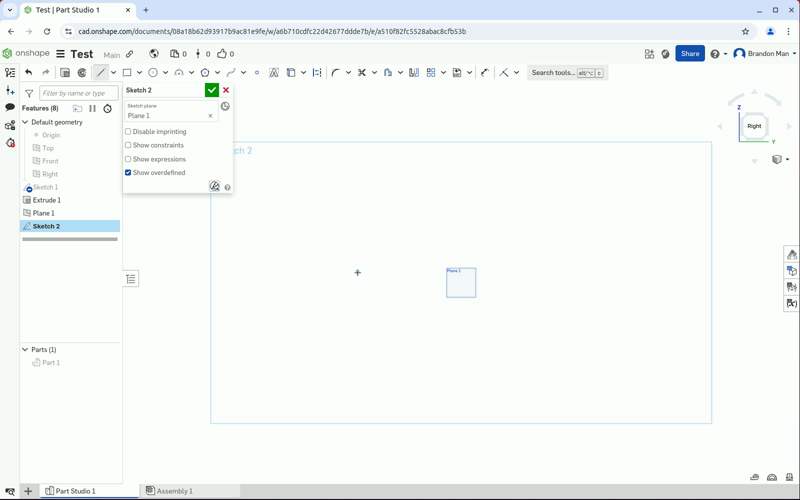
mouse_move(387, 272)
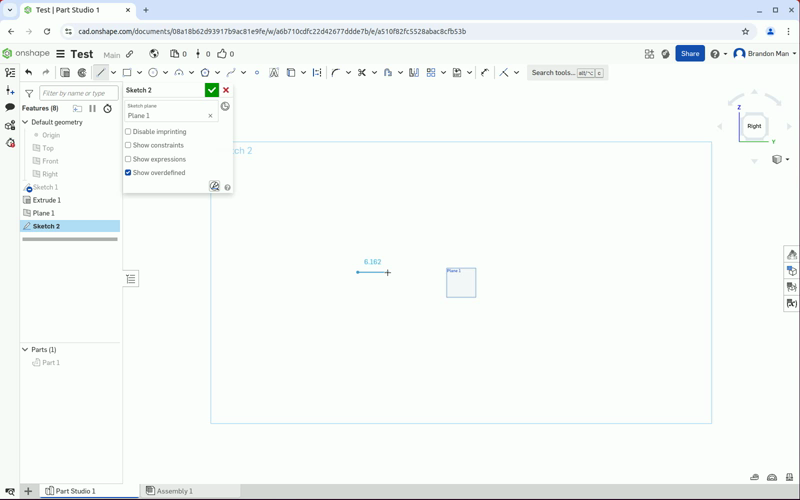
mouse_move(359, 272)
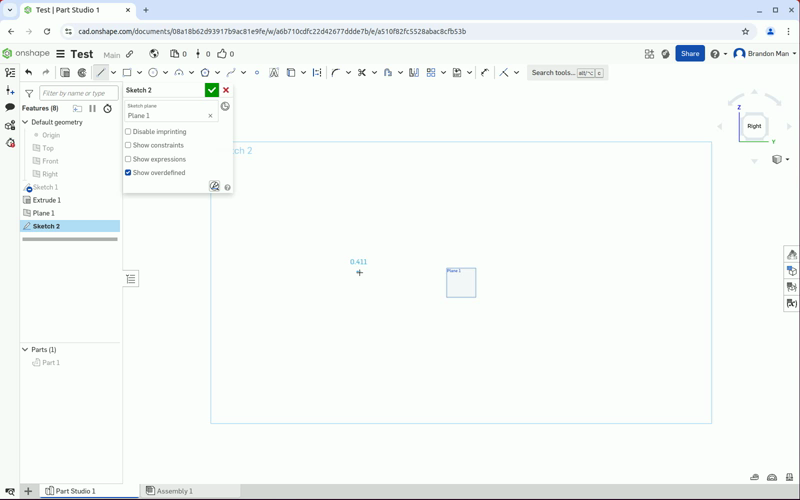
scroll(6)
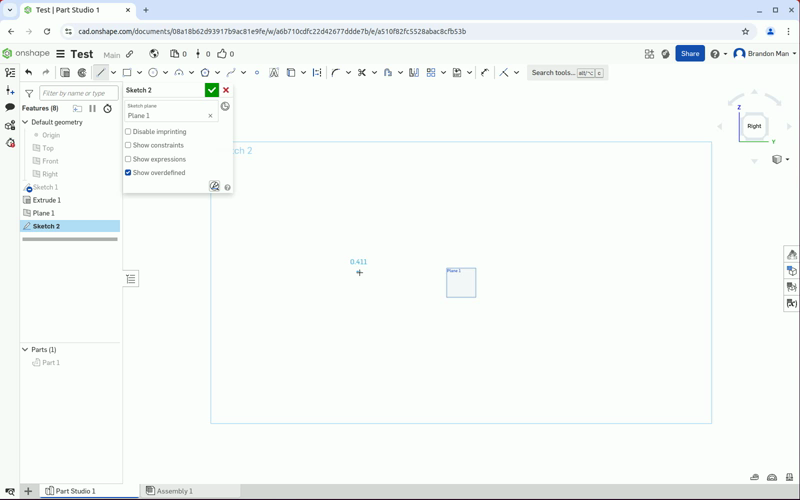
scroll(6)
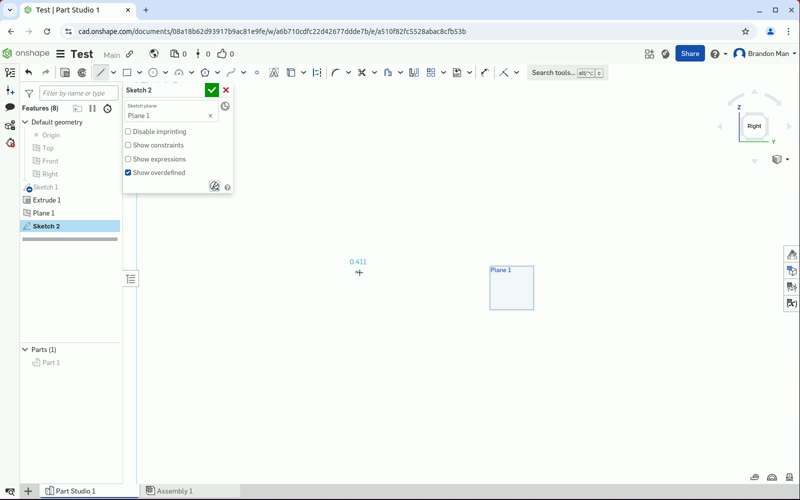
scroll(6)
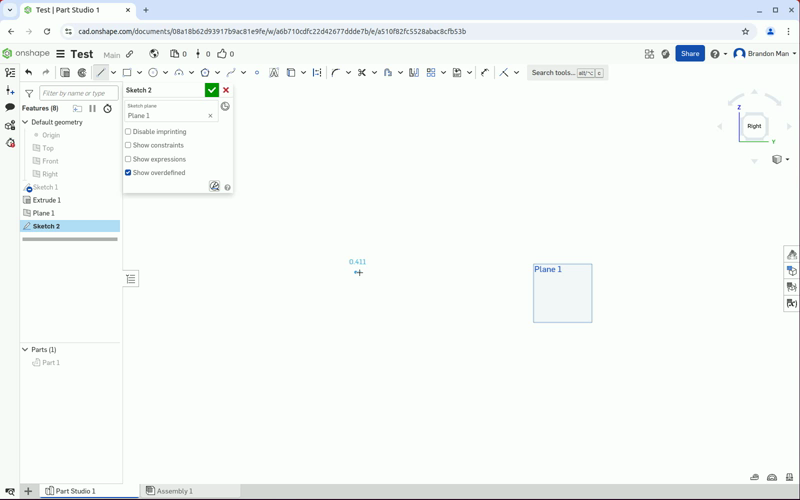
scroll(6)
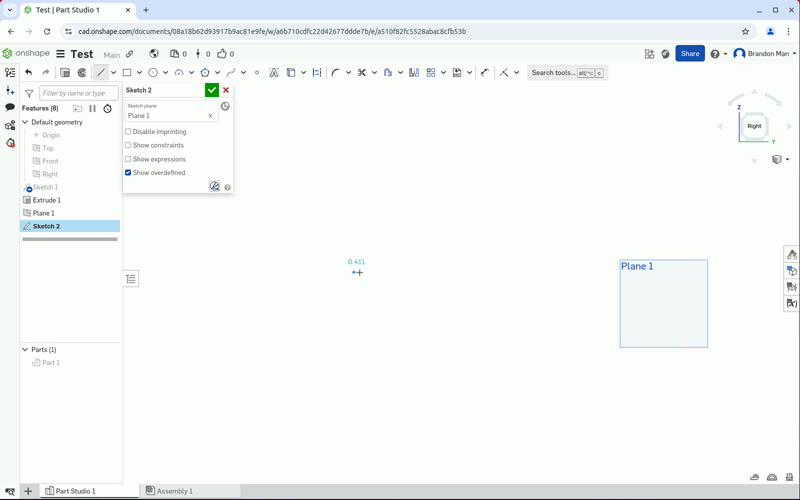
scroll(6)
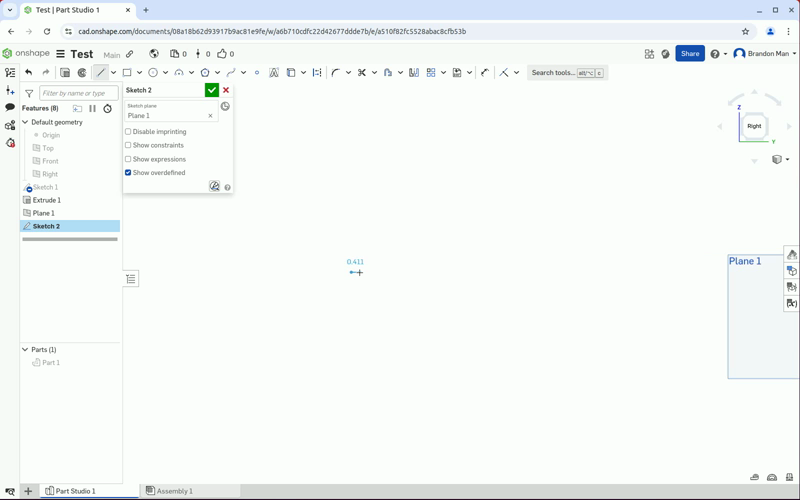
scroll(6)
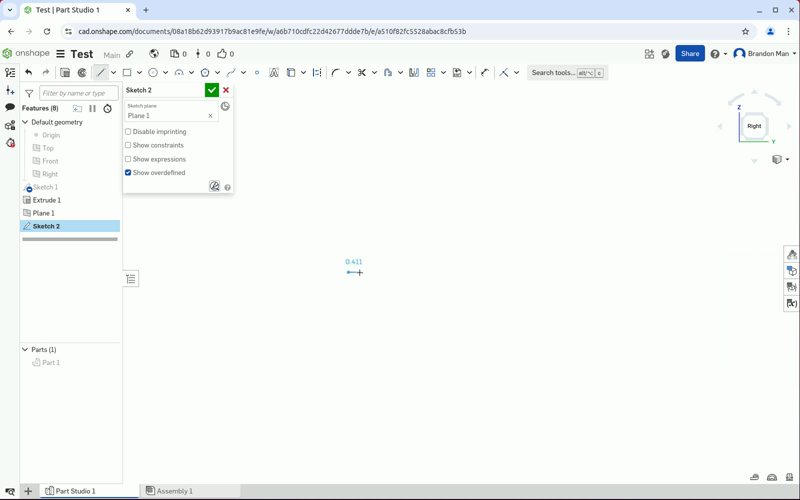
scroll(6)
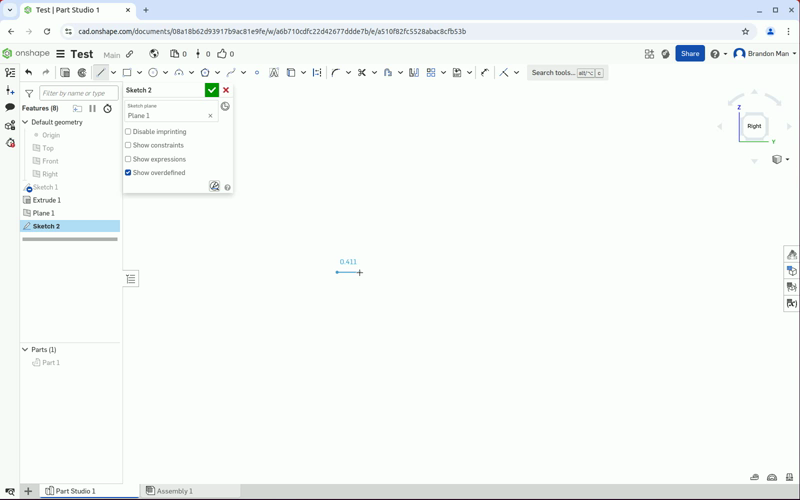
click(359, 272)
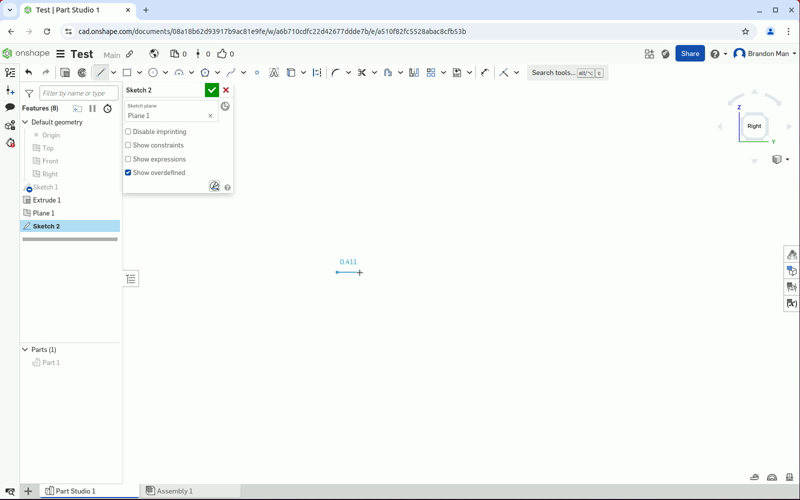
scroll(-6)
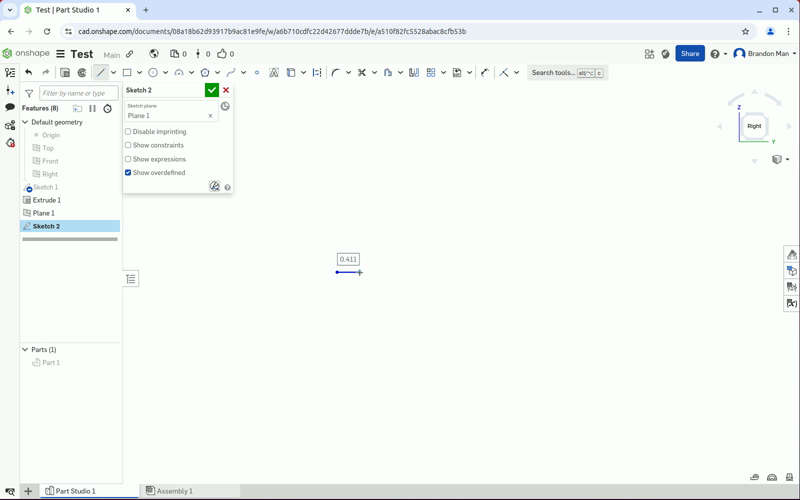
scroll(-6)
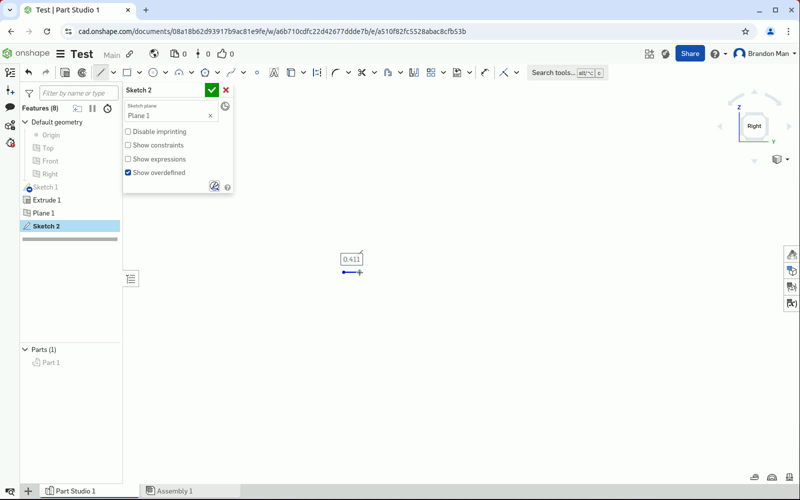
scroll(-6)
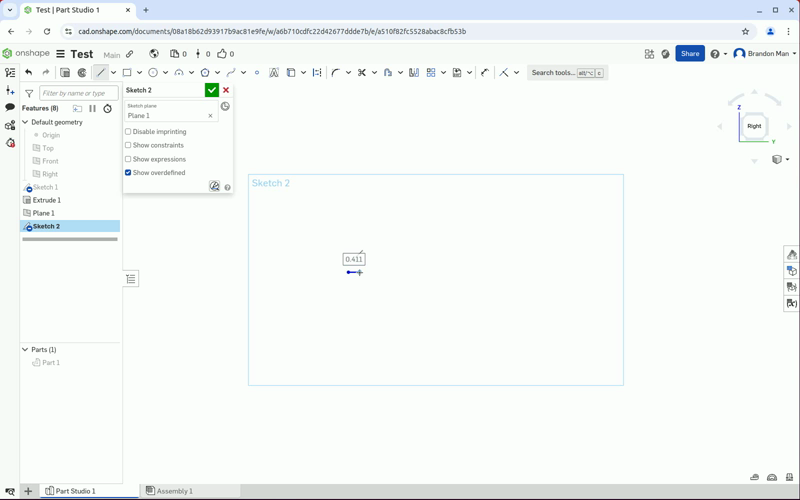
scroll(-6)
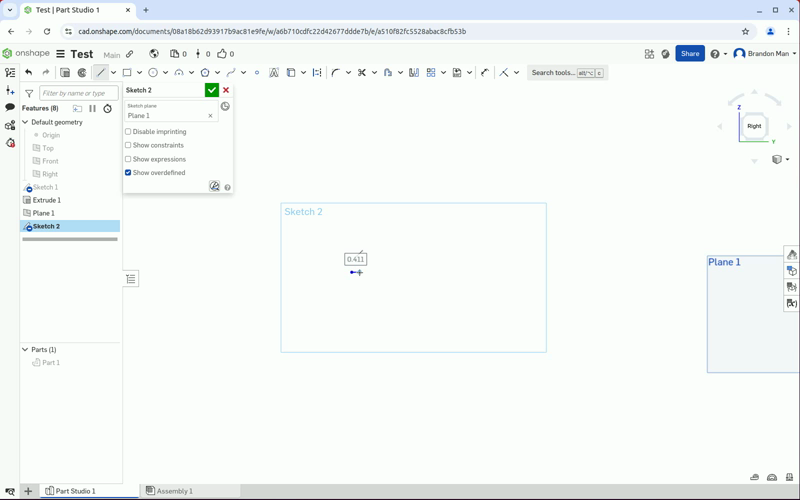
scroll(-6)
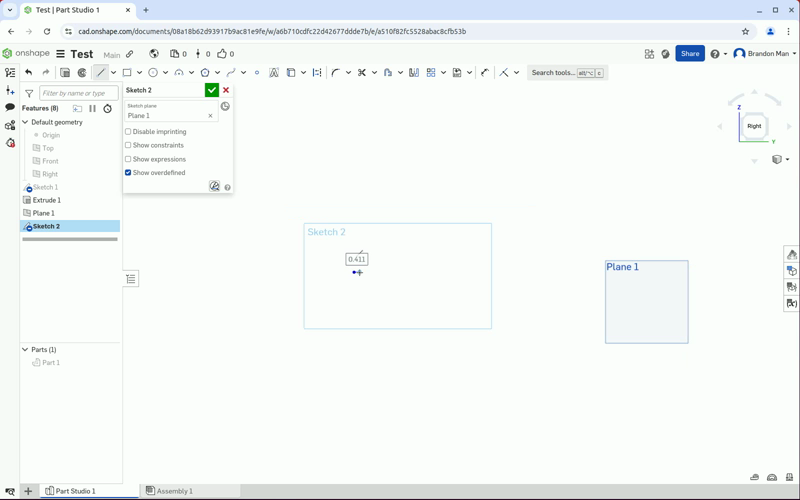
scroll(-6)
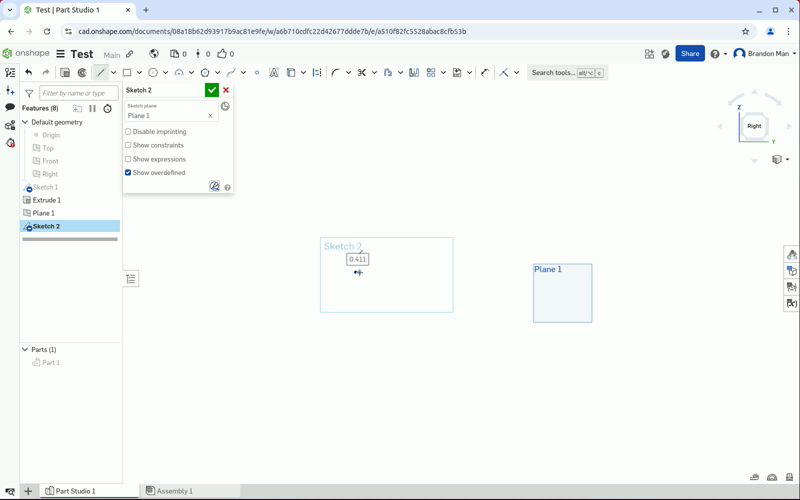
scroll(-6)
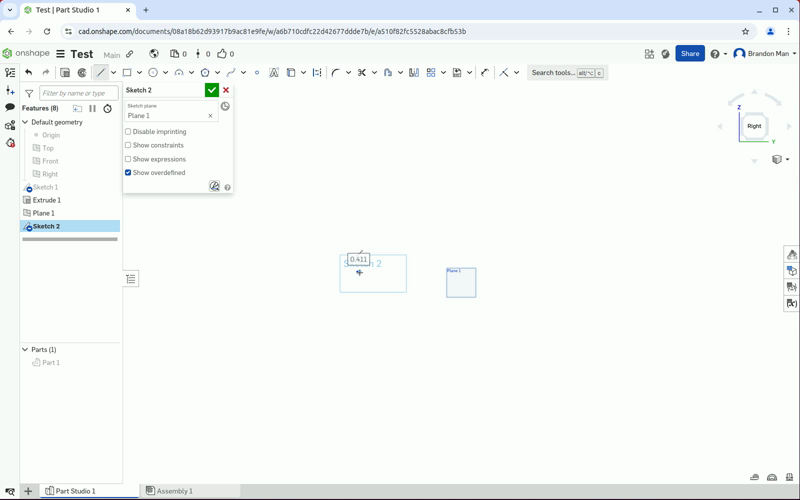
key_up(shift)
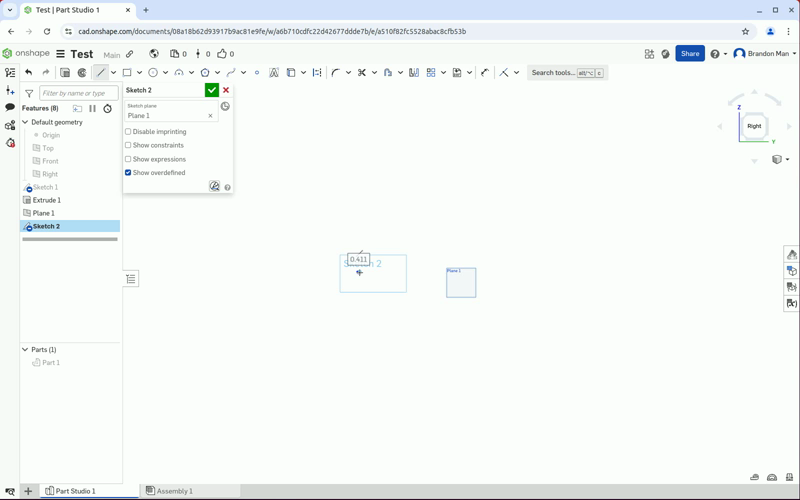
key_down(shift)
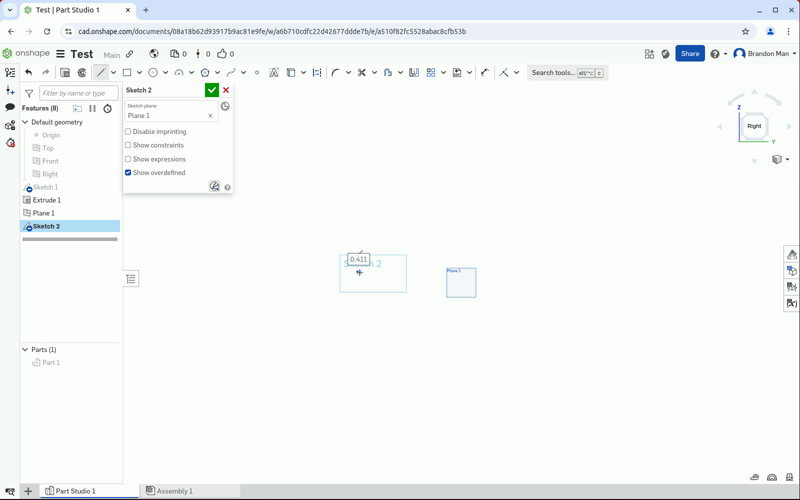
mouse_move(389, 272)
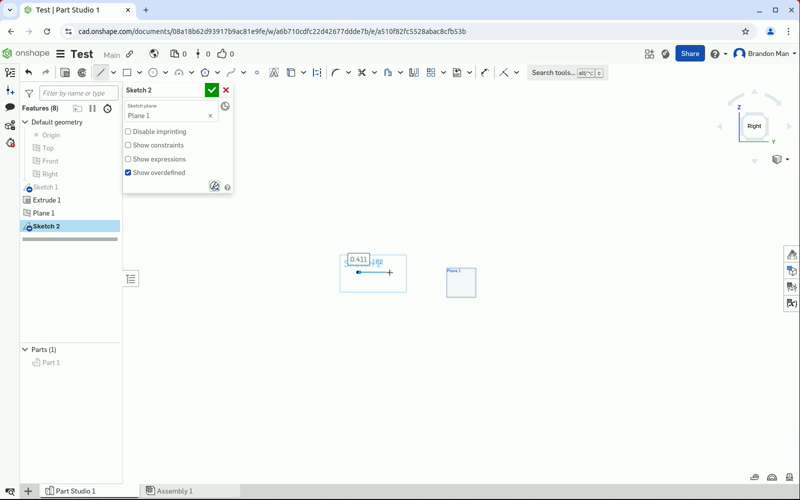
mouse_move(359, 270)
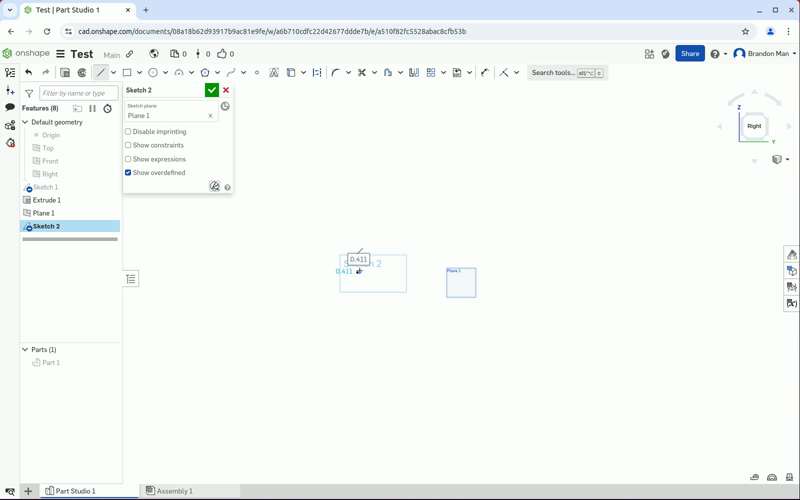
scroll(6)
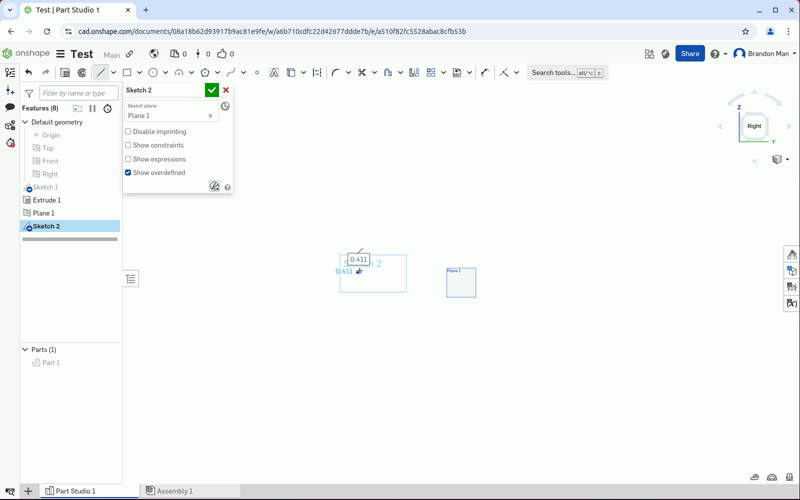
scroll(6)
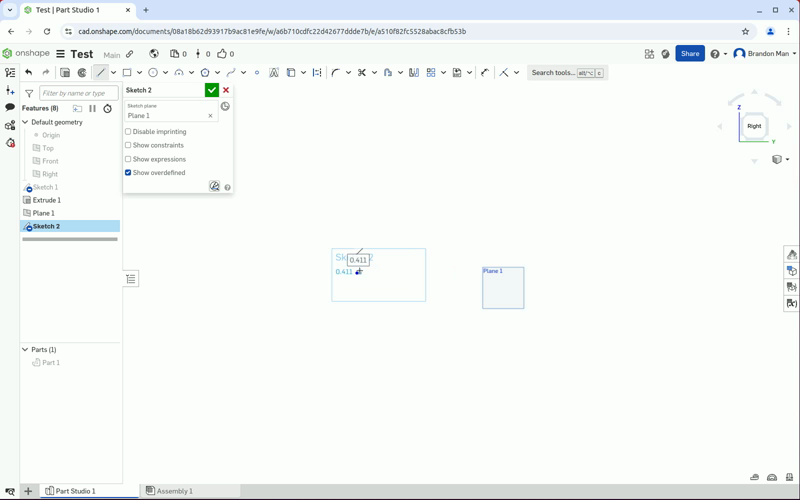
scroll(6)
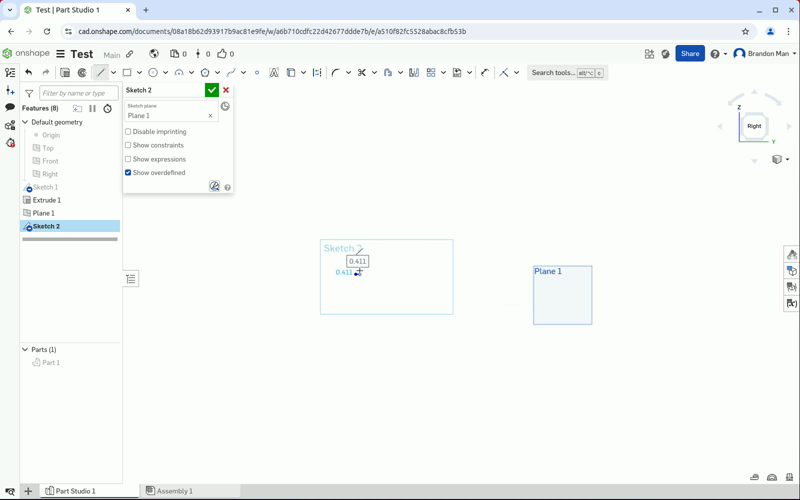
scroll(6)
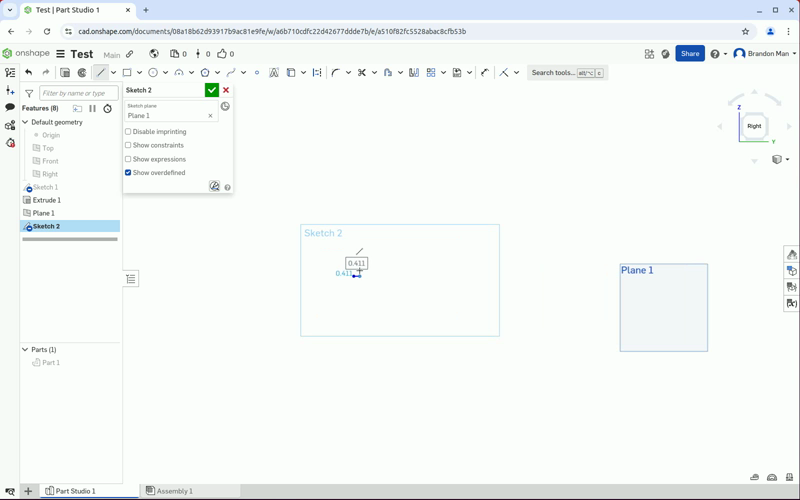
scroll(6)
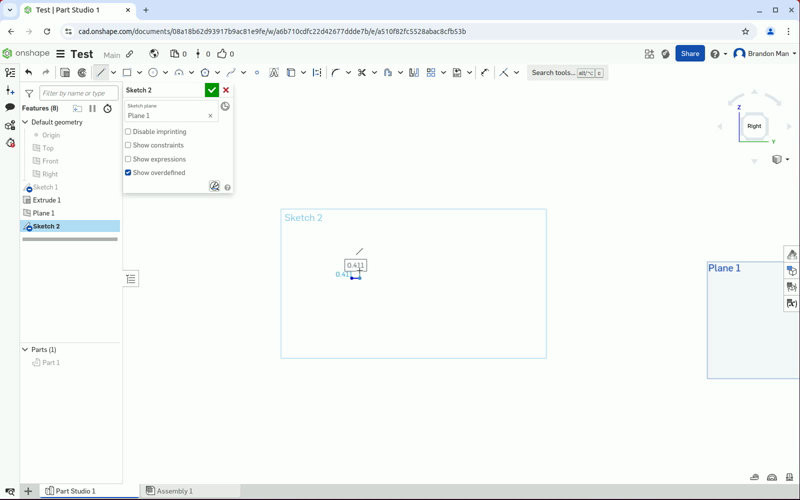
scroll(6)
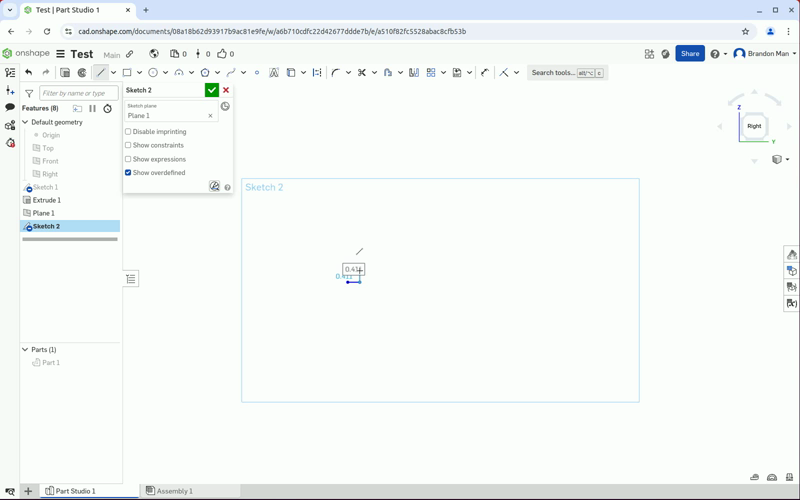
scroll(6)
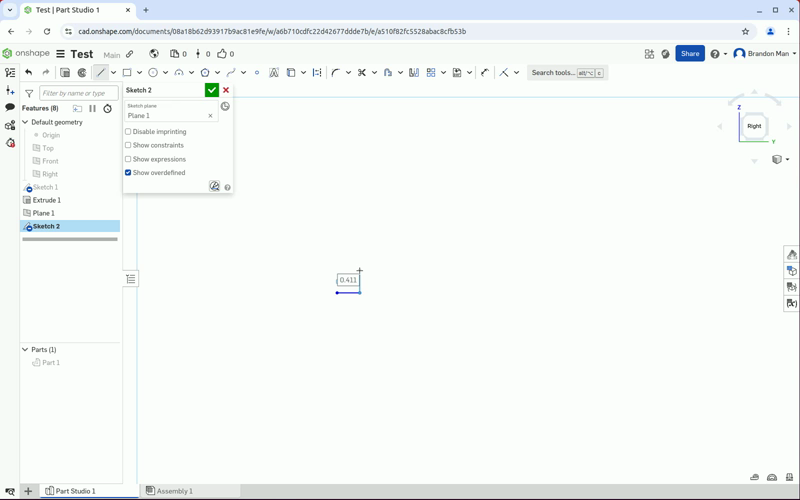
click(359, 270)
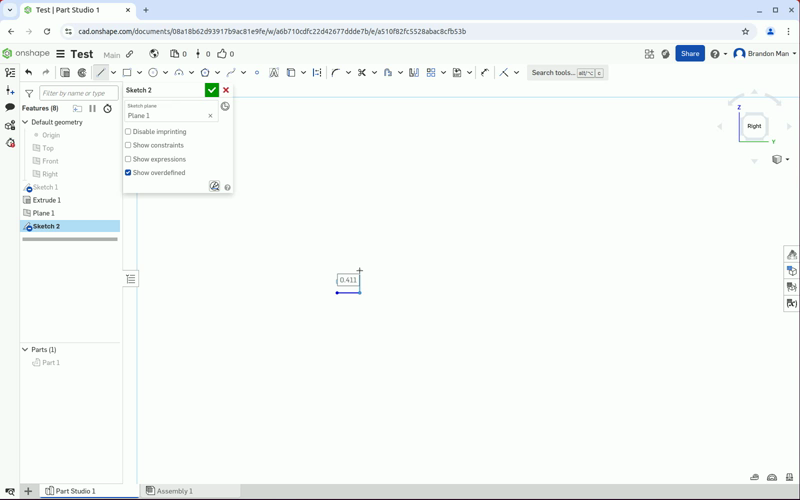
scroll(-6)
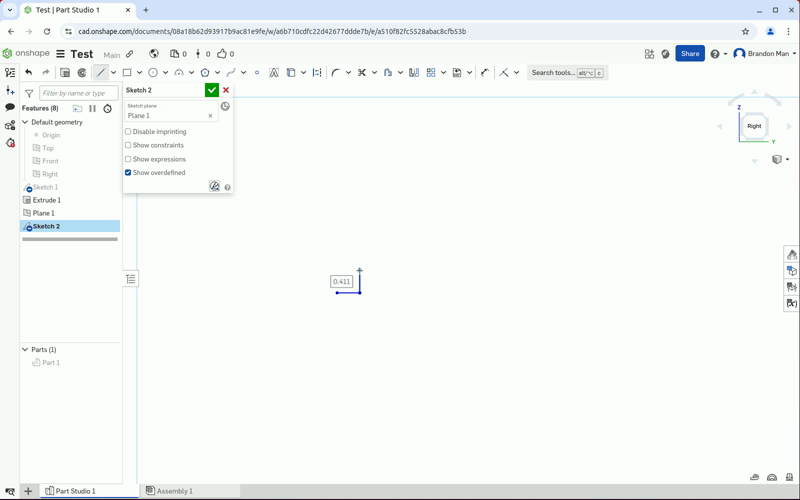
scroll(-6)
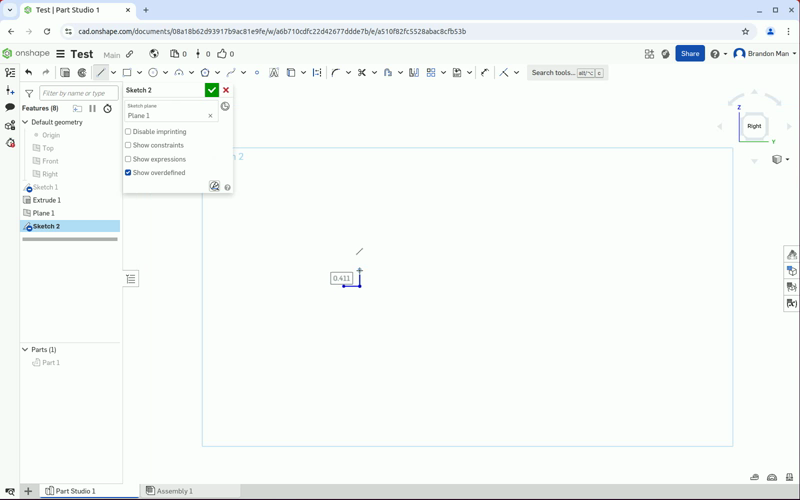
scroll(-6)
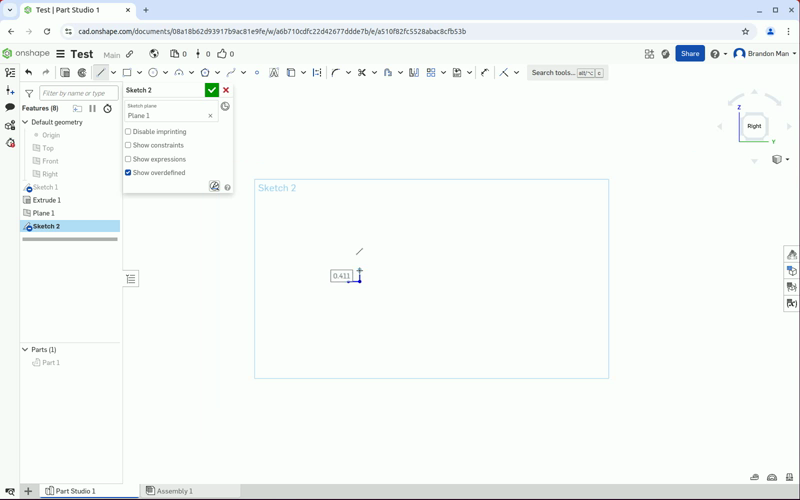
scroll(-6)
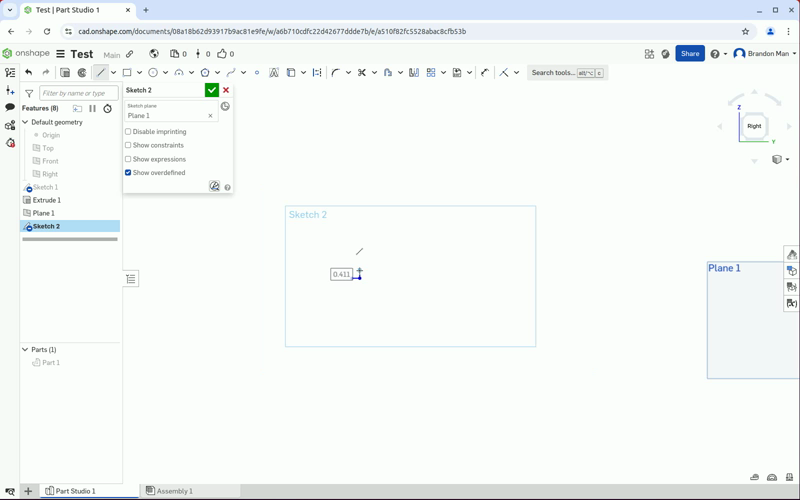
scroll(-6)
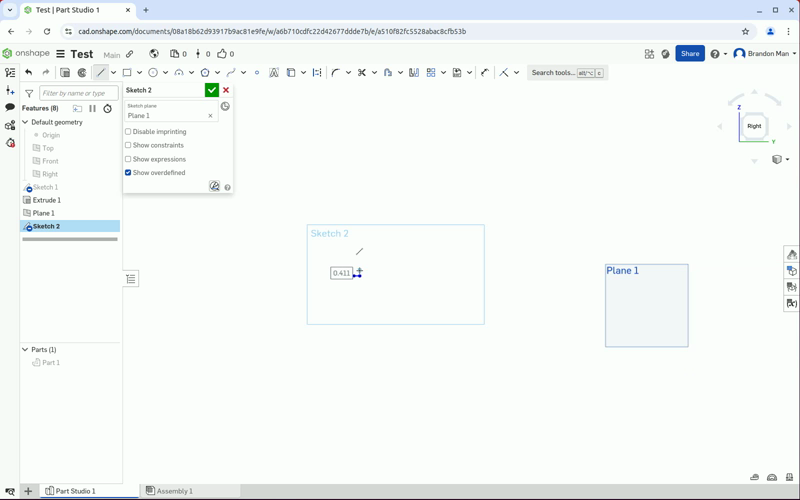
scroll(-6)
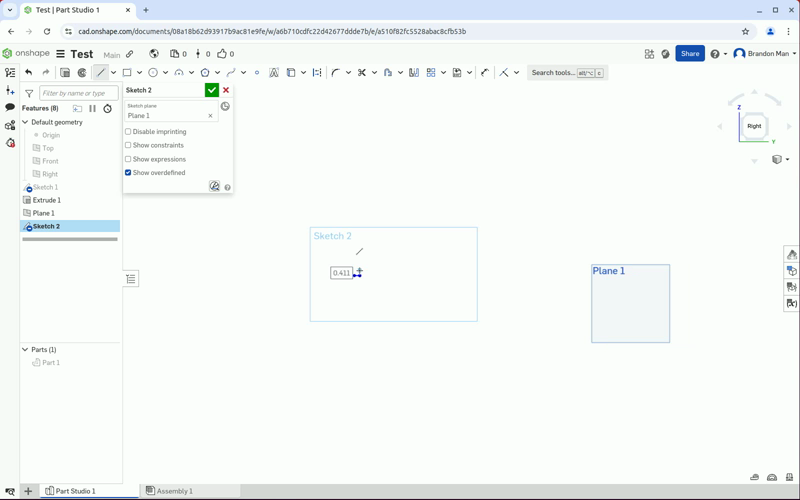
scroll(-6)
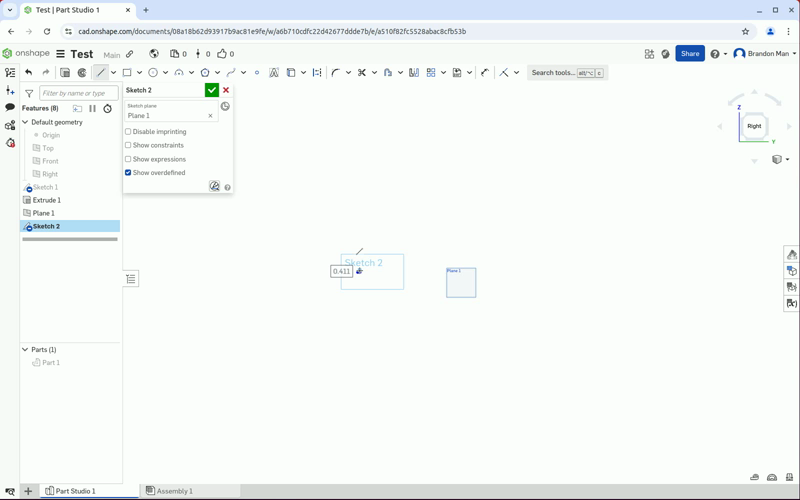
key_up(shift)
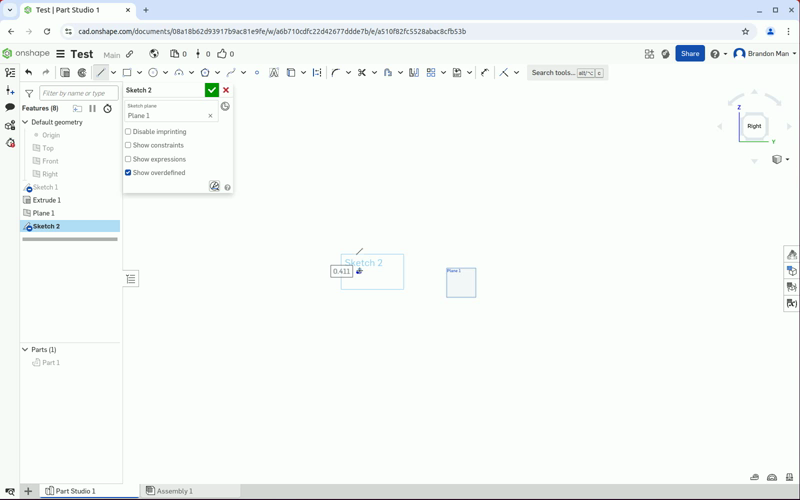
key_down(shift)
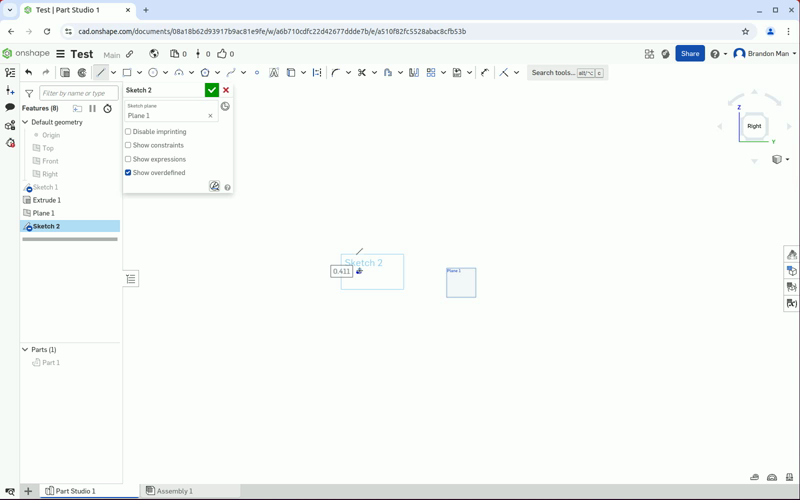
mouse_move(389, 270)
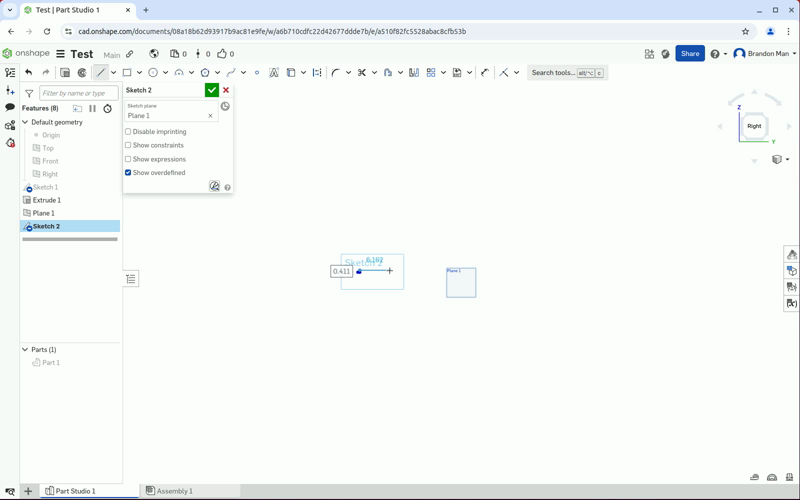
mouse_move(357, 270)
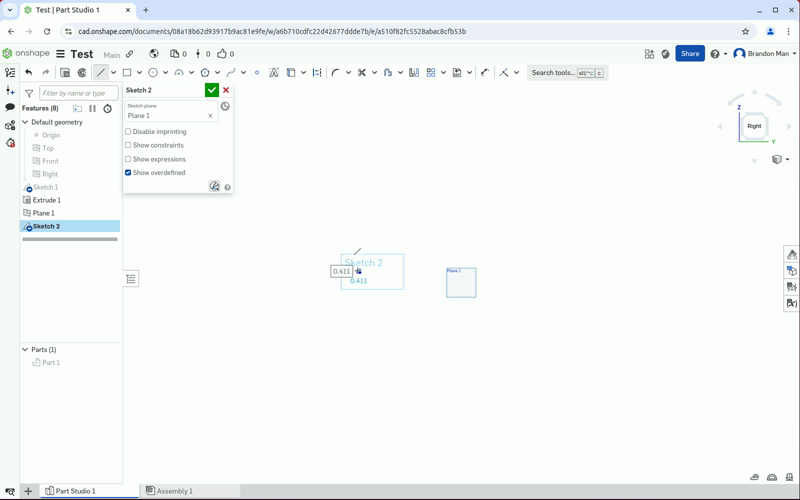
scroll(6)
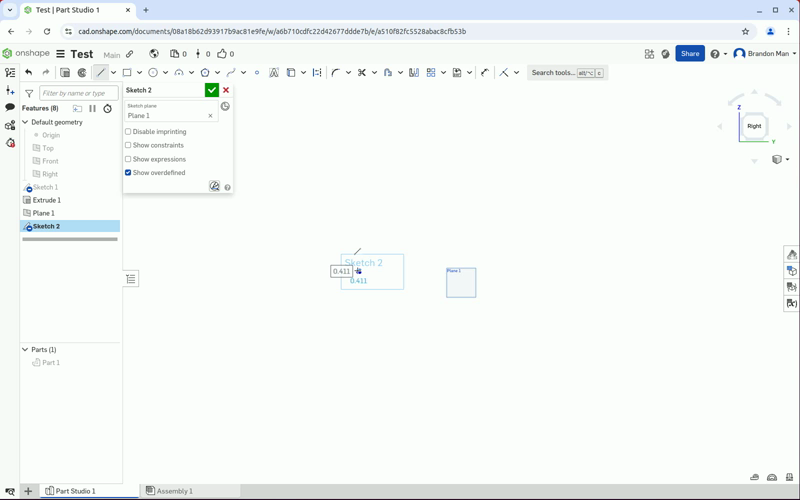
scroll(6)
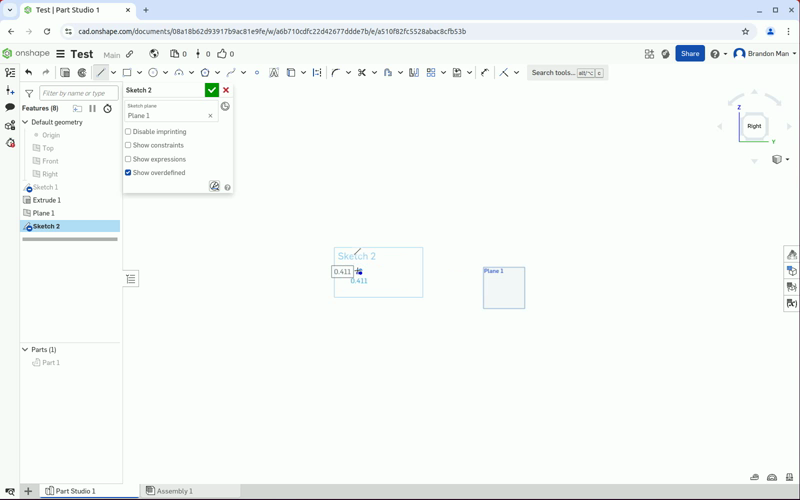
scroll(6)
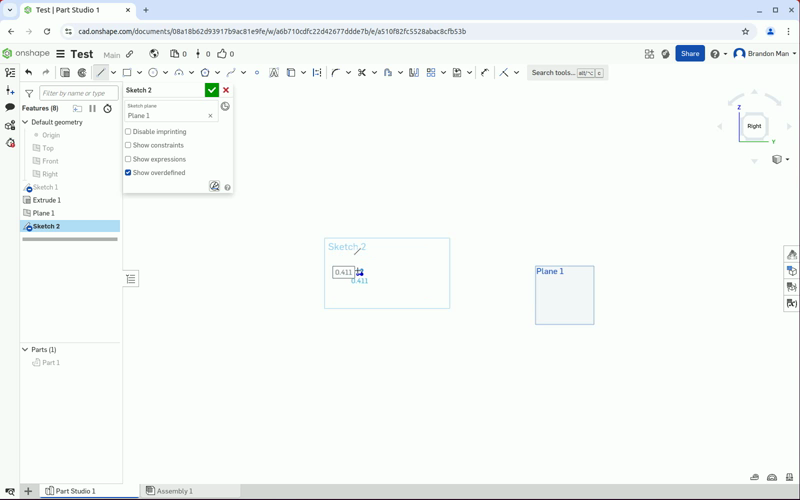
scroll(6)
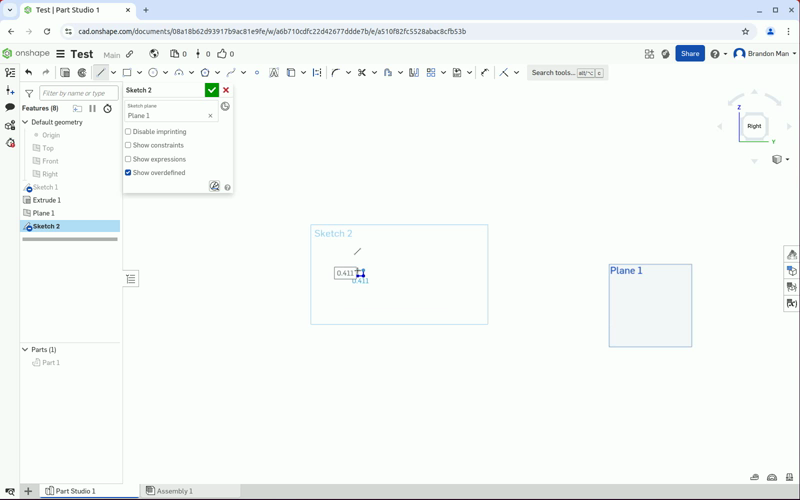
scroll(6)
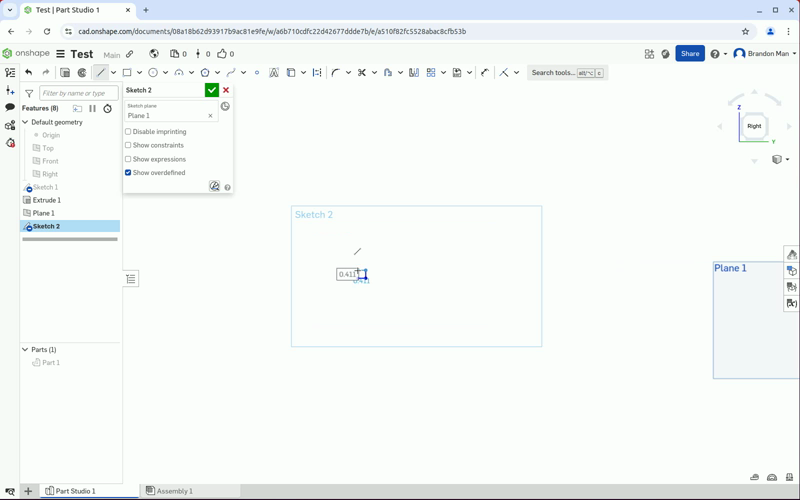
scroll(6)
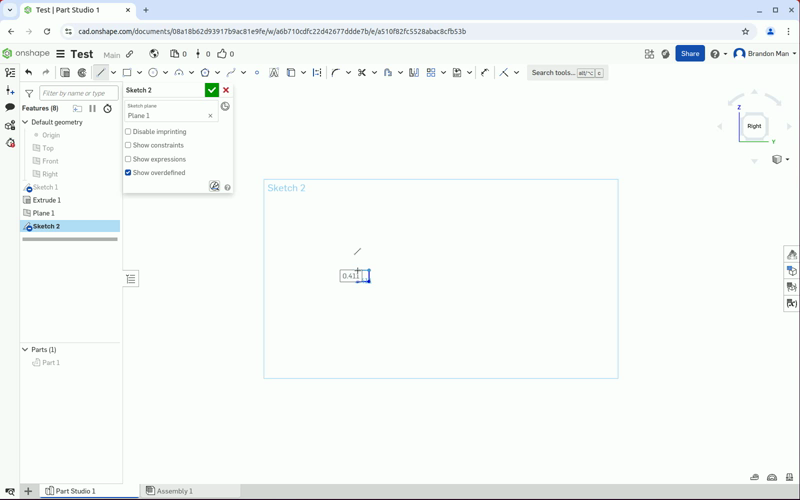
scroll(6)
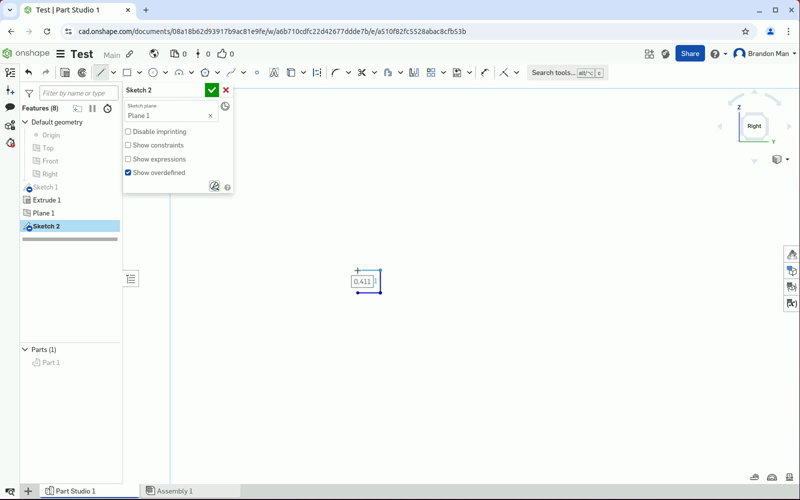
click(357, 270)
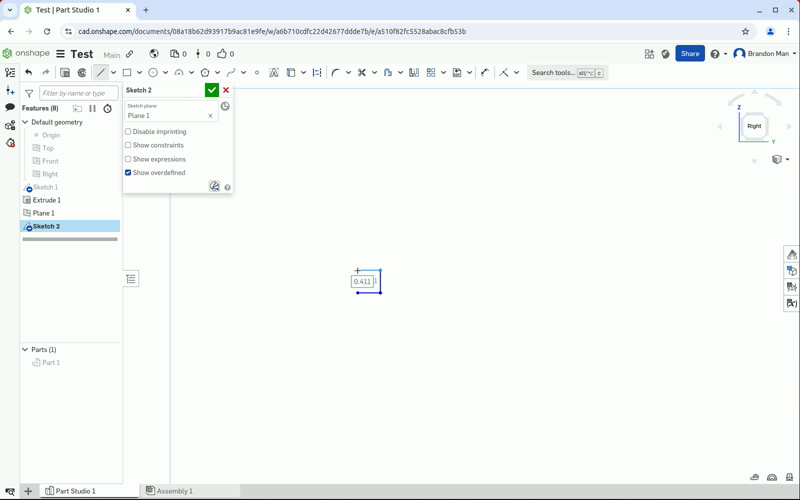
scroll(-6)
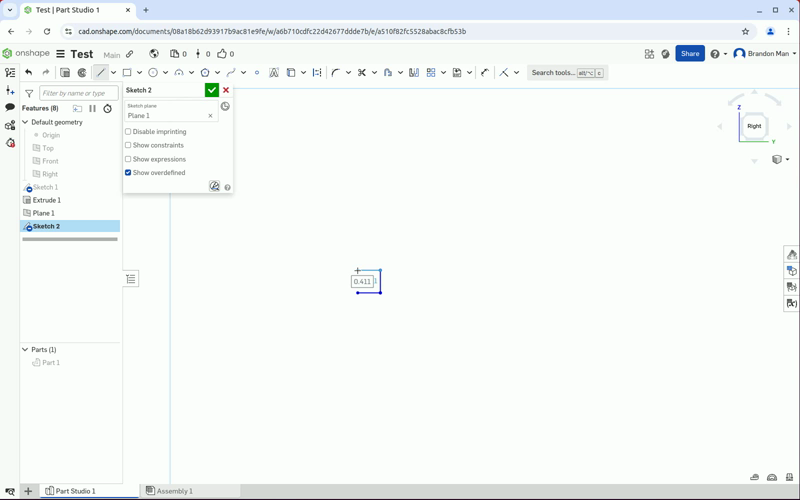
scroll(-6)
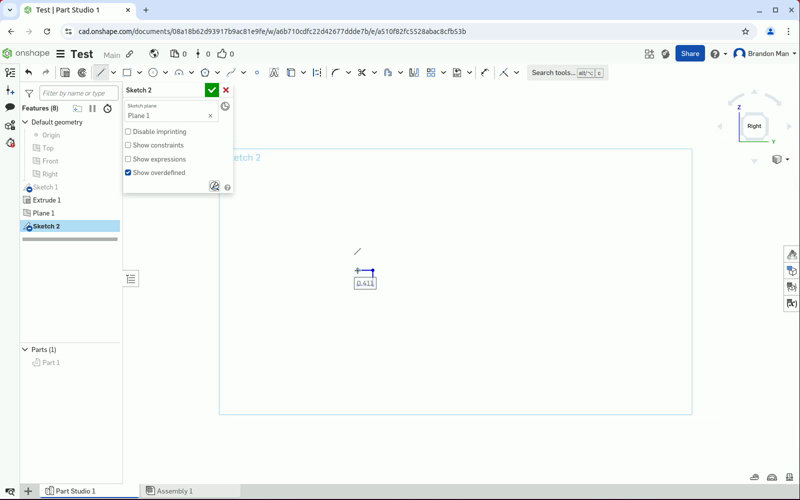
scroll(-6)
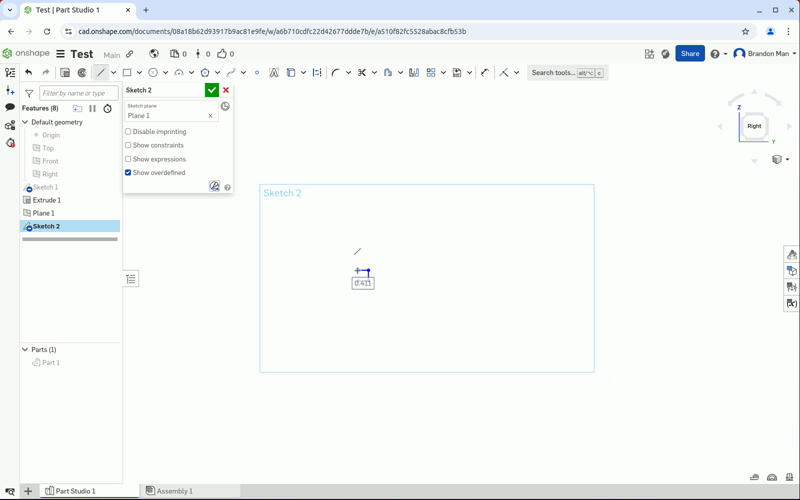
scroll(-6)
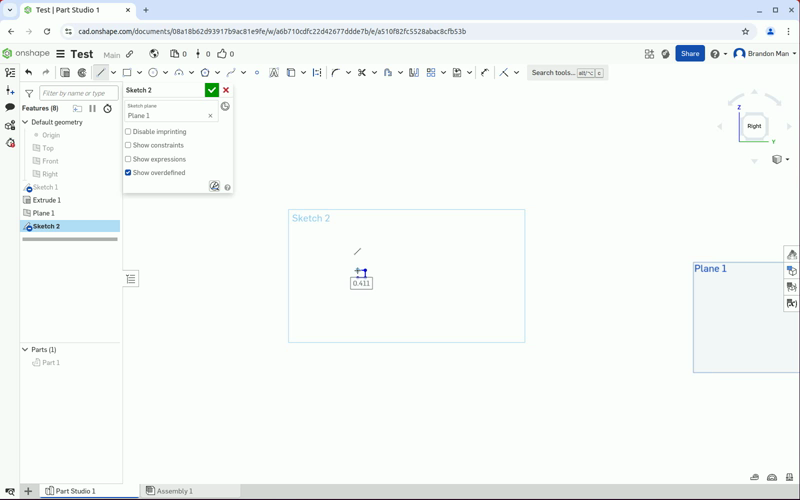
scroll(-6)
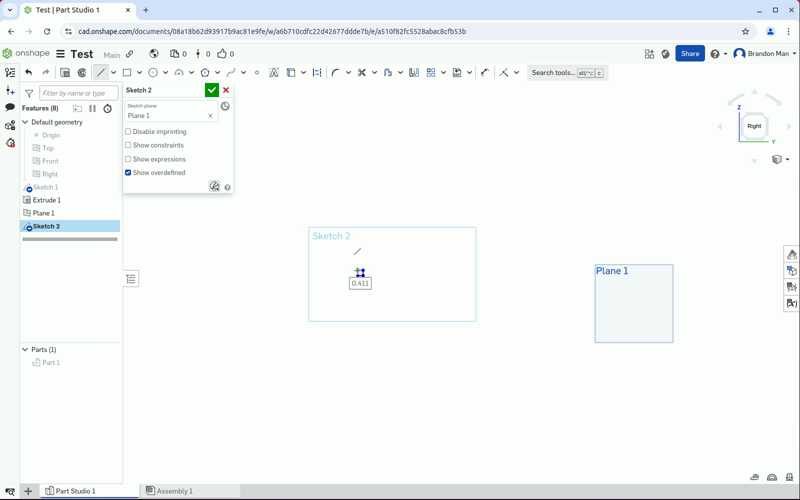
scroll(-6)
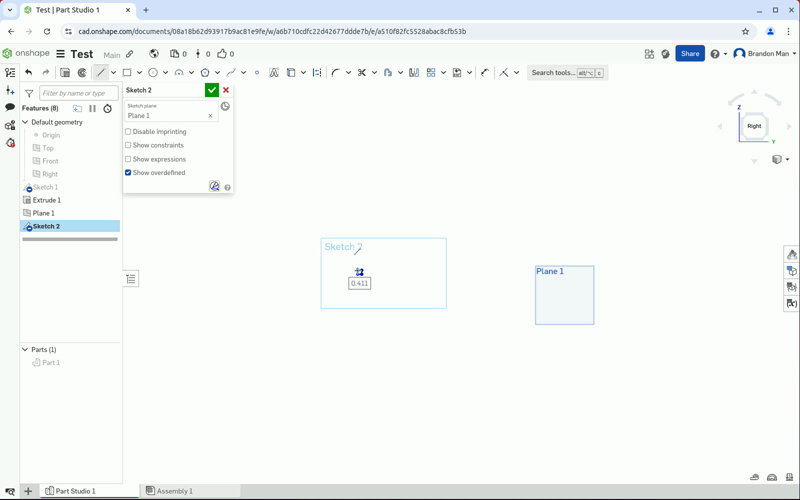
scroll(-6)
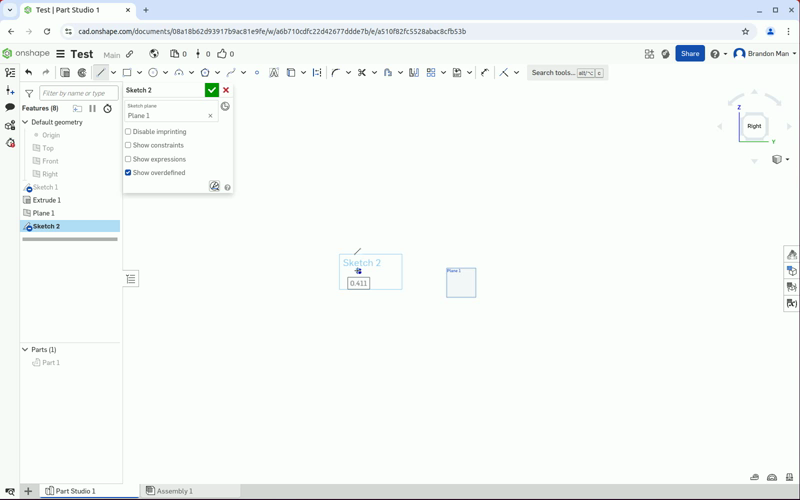
key_up(shift)
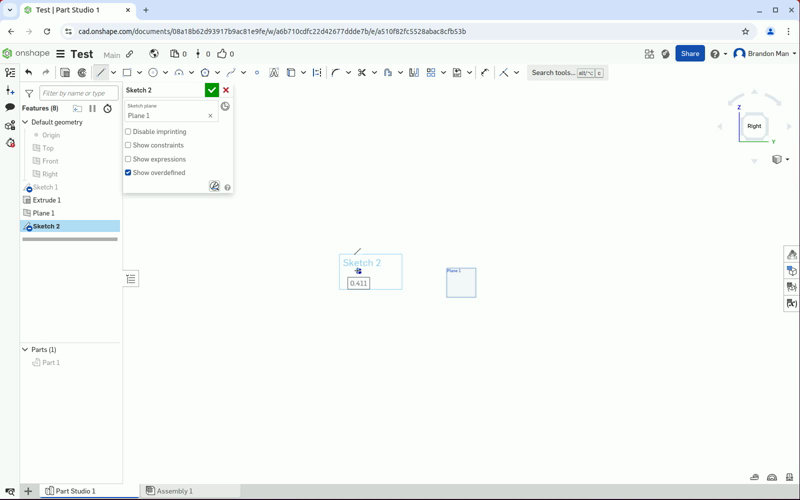
mouse_move(387, 270)
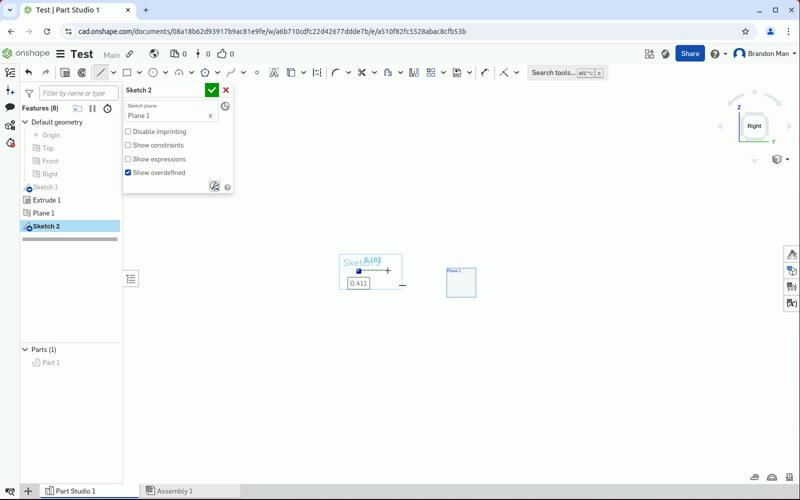
key_down(shift)
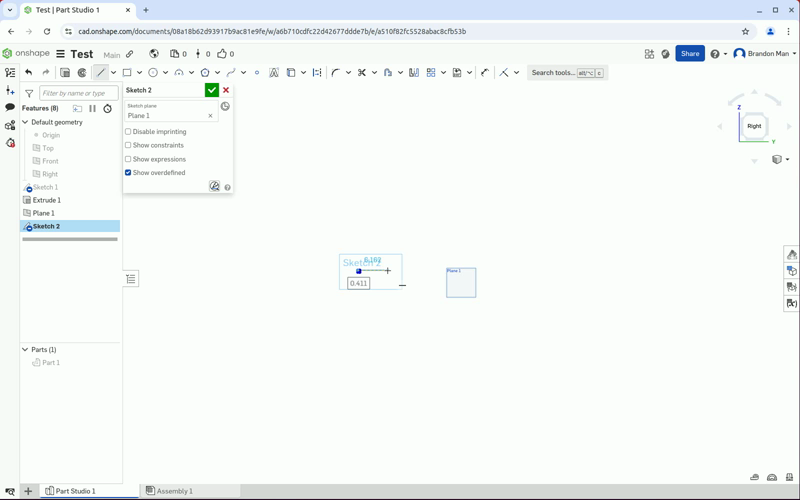
mouse_move(357, 272)
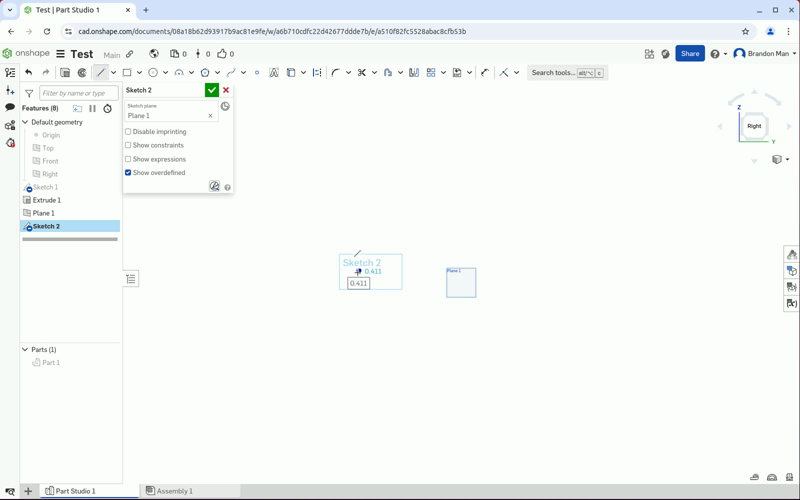
scroll(6)
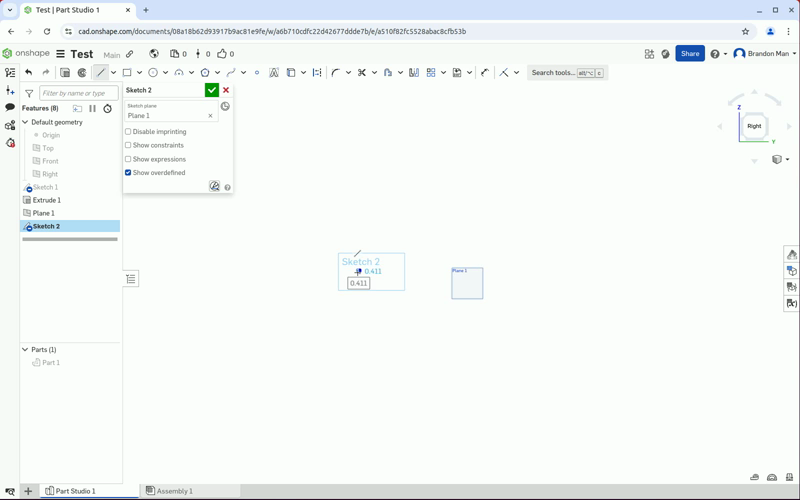
scroll(6)
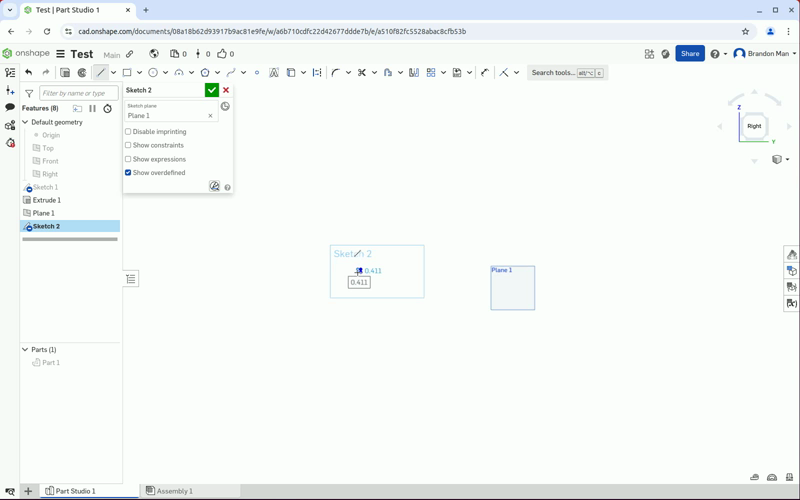
scroll(6)
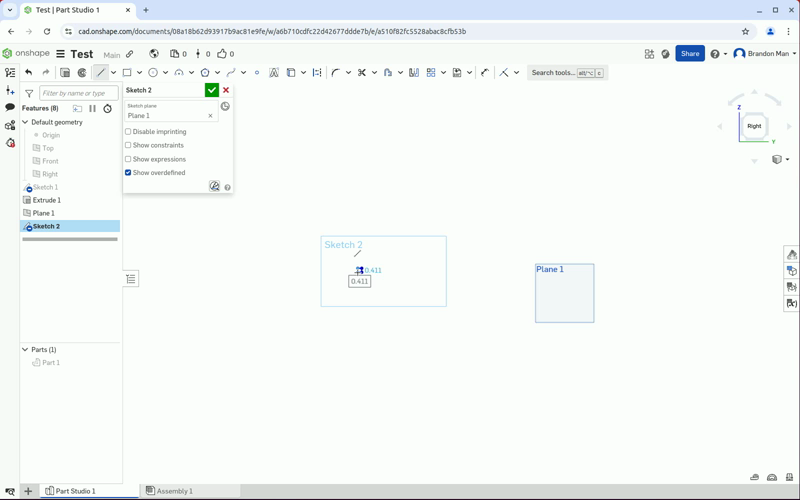
scroll(6)
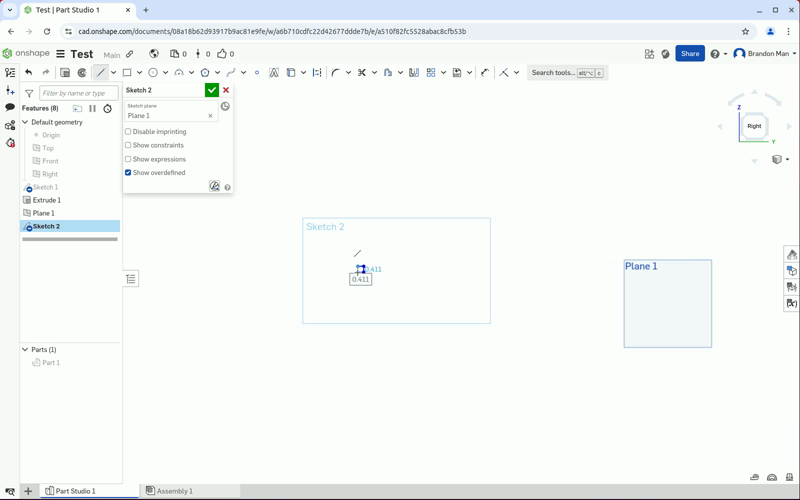
scroll(6)
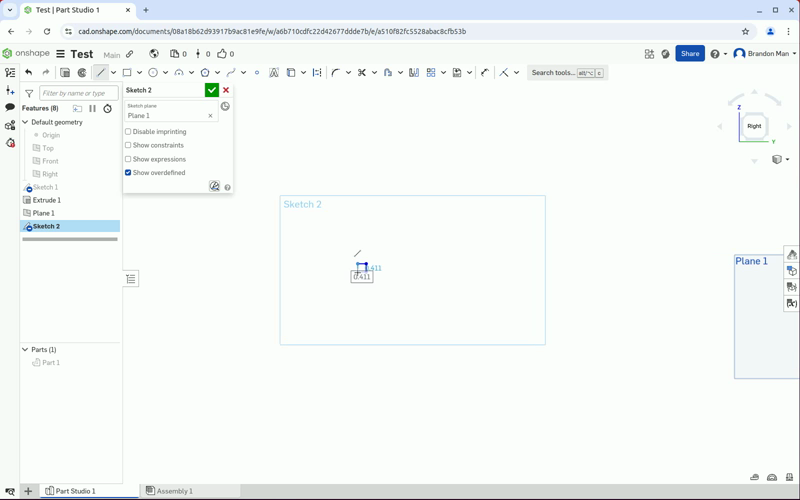
scroll(6)
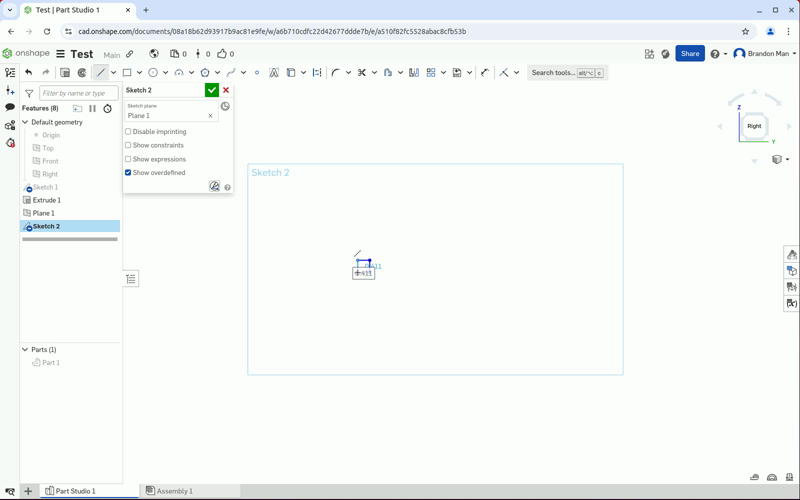
scroll(6)
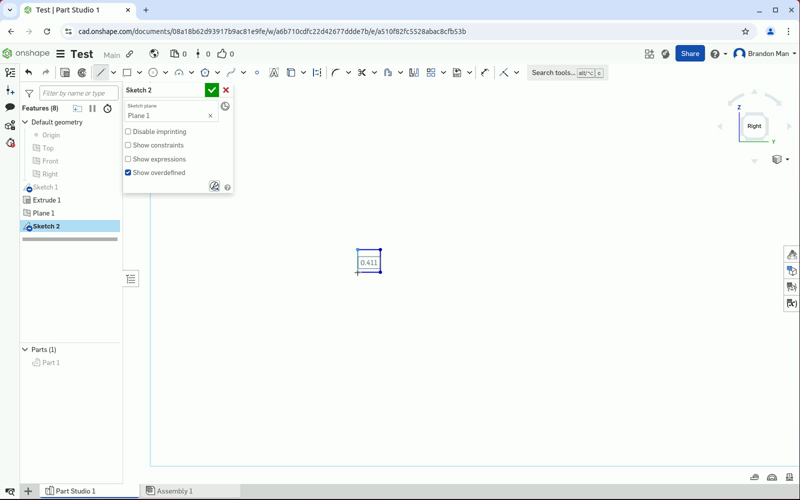
key_up(shift)
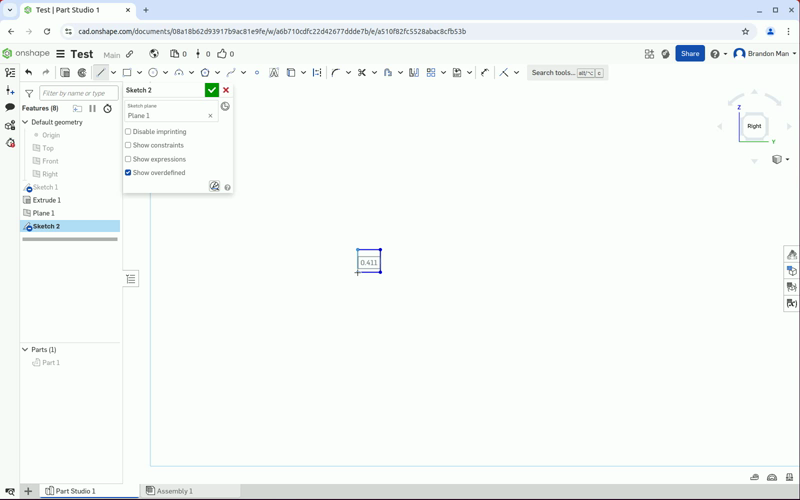
click(357, 272)
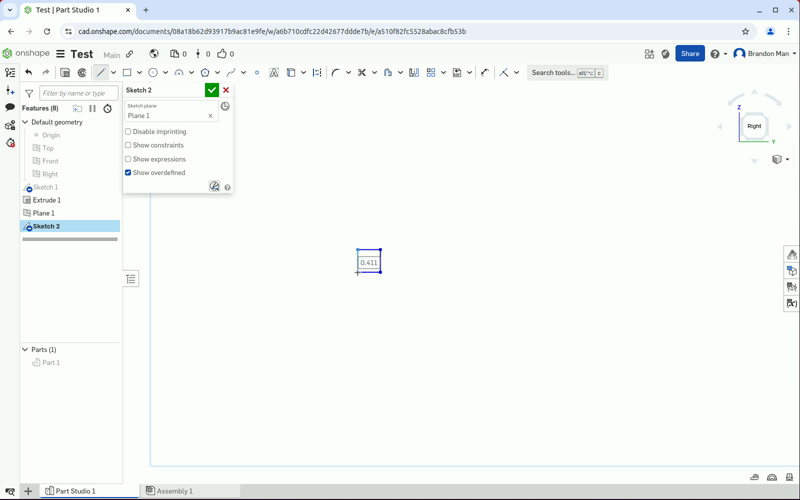
scroll(-6)
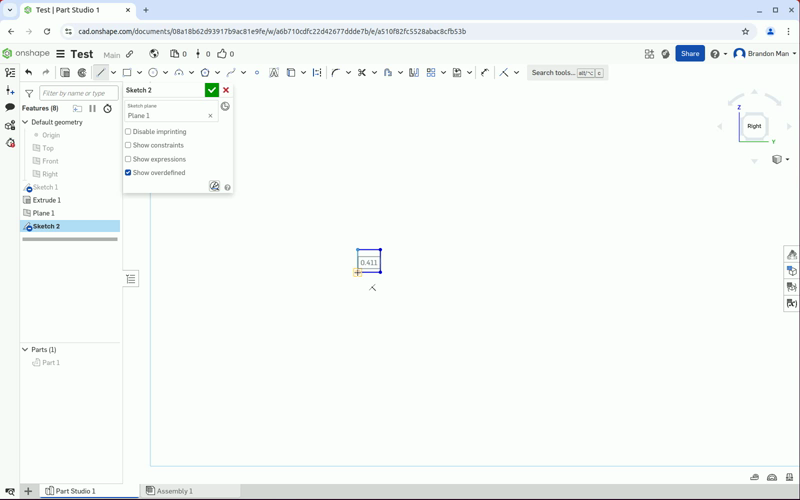
scroll(-6)
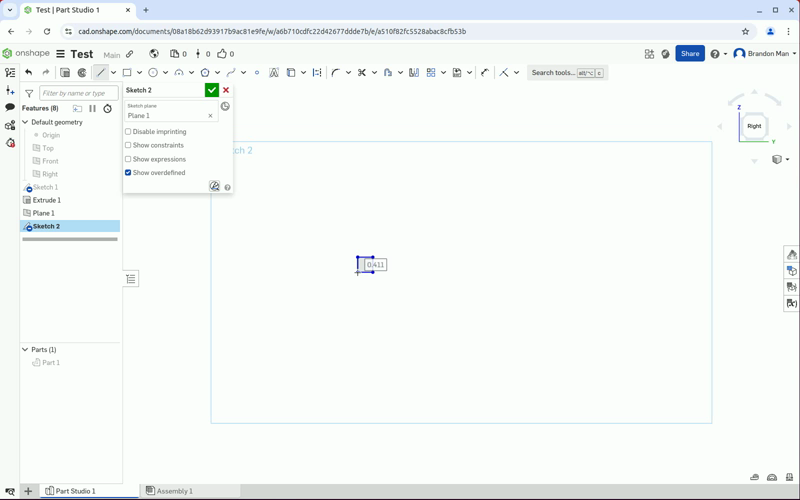
scroll(-6)
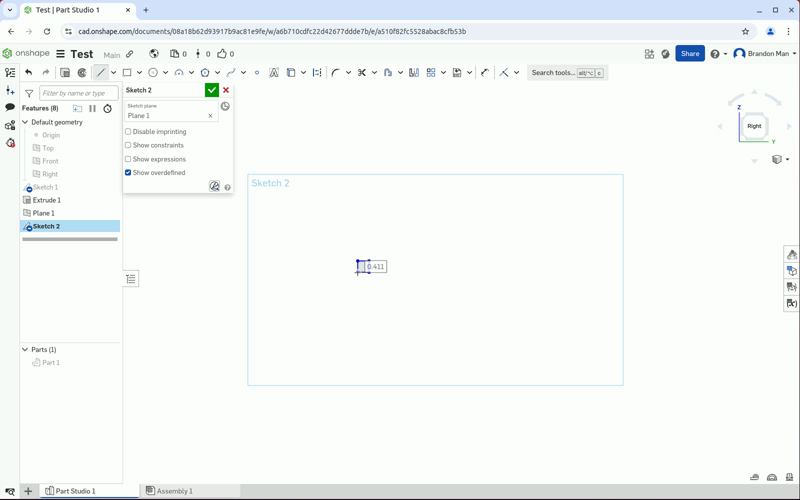
scroll(-6)
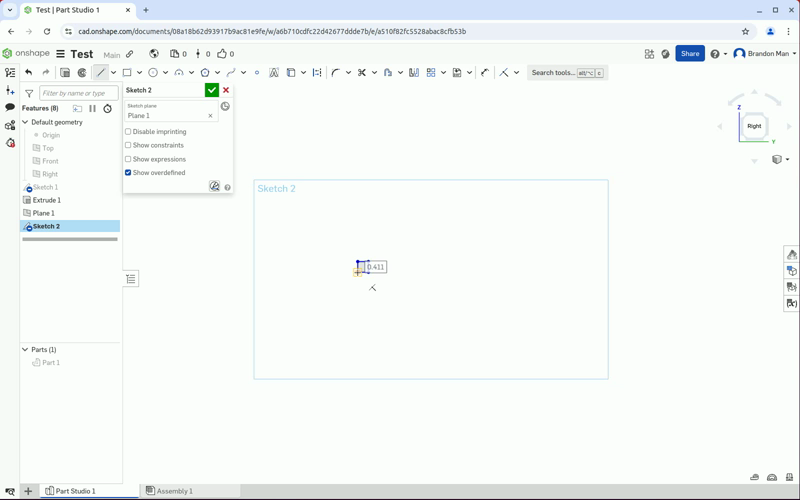
scroll(-6)
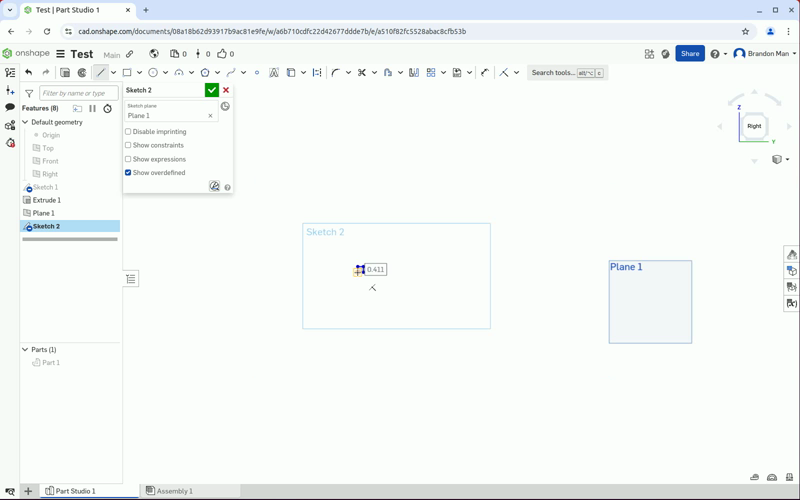
scroll(-6)
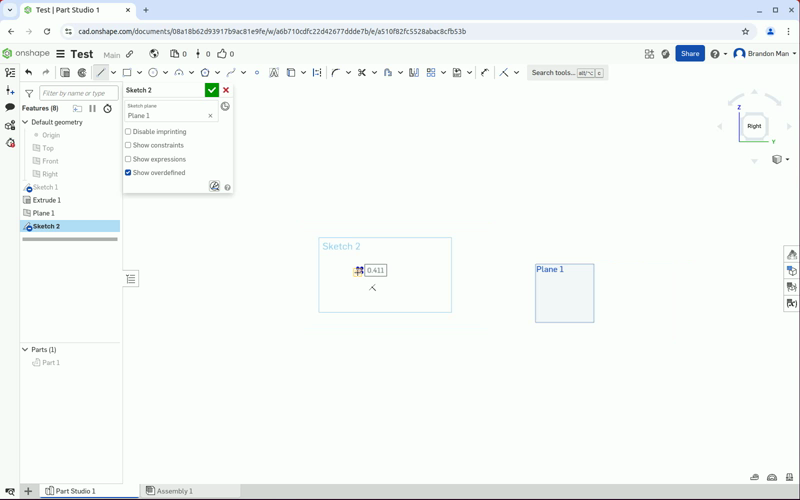
scroll(-6)
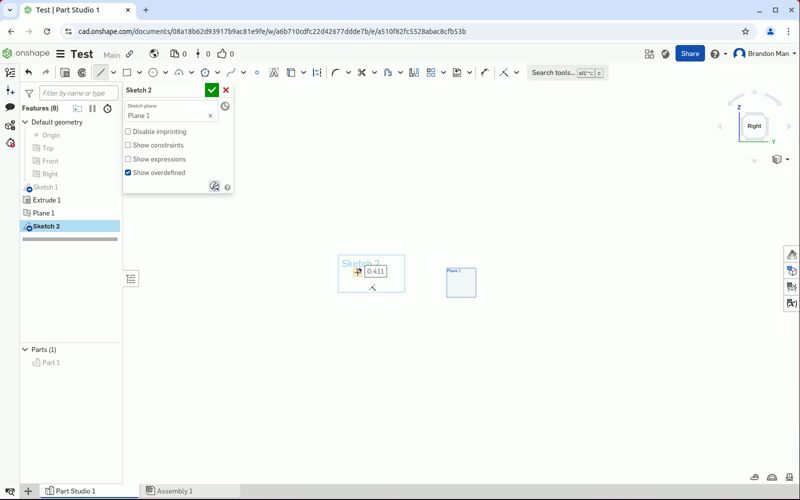
key(esc)
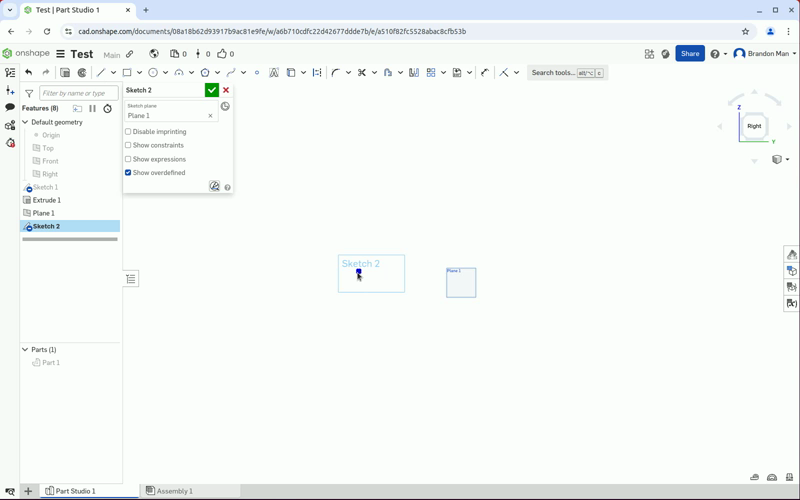
mouse_move(358, 270)
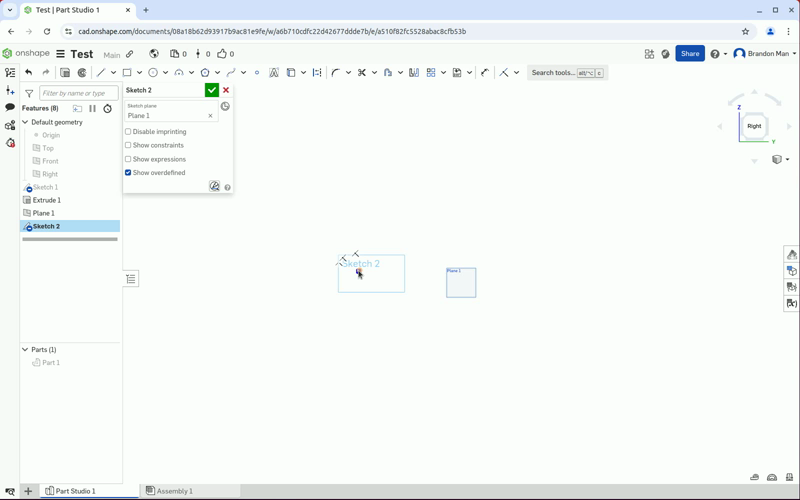
scroll(6)
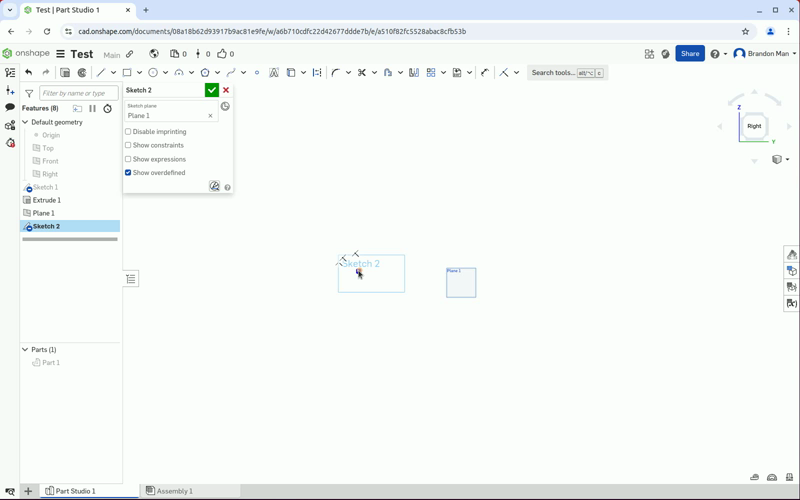
scroll(6)
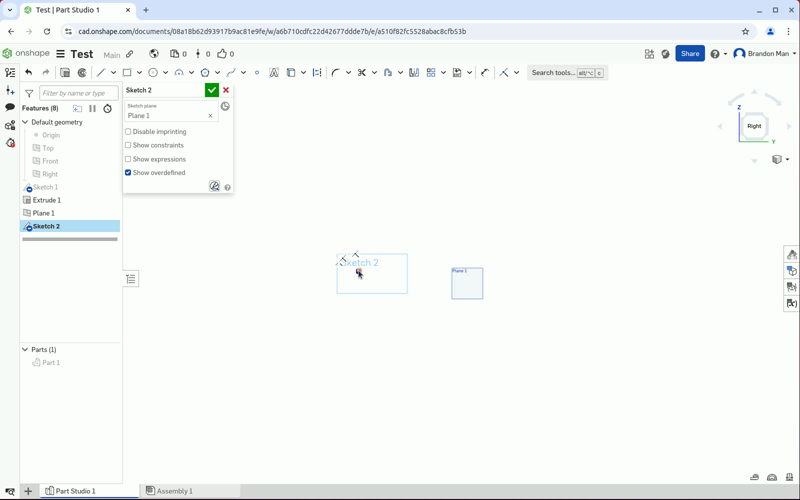
scroll(6)
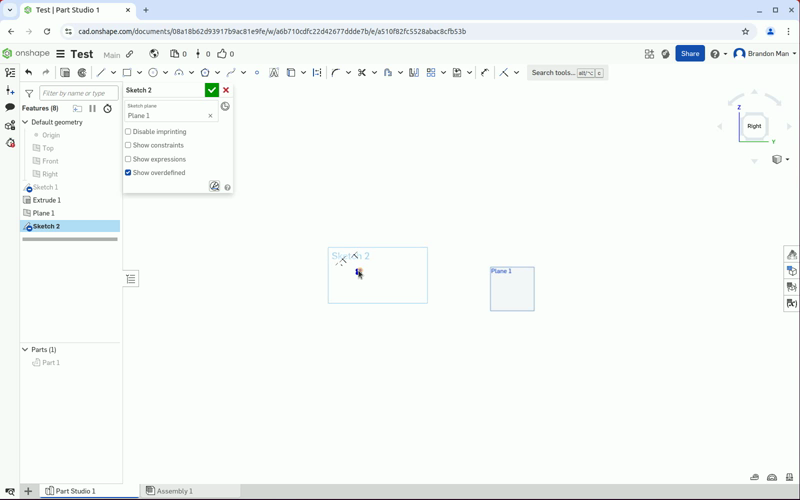
scroll(6)
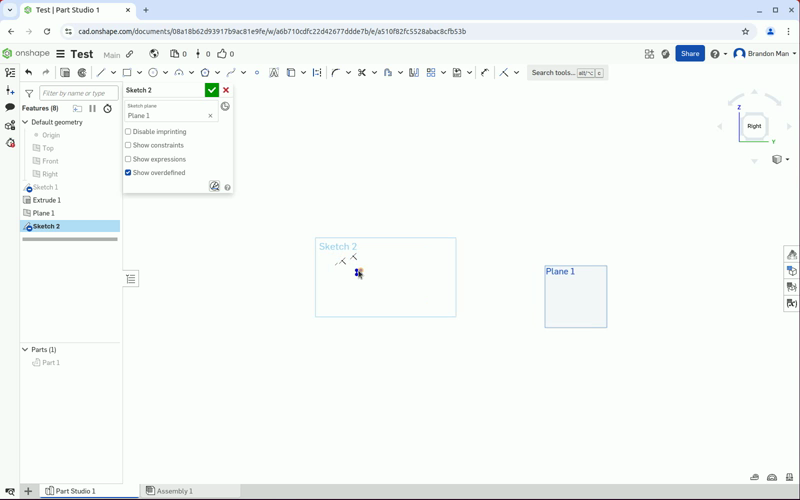
scroll(6)
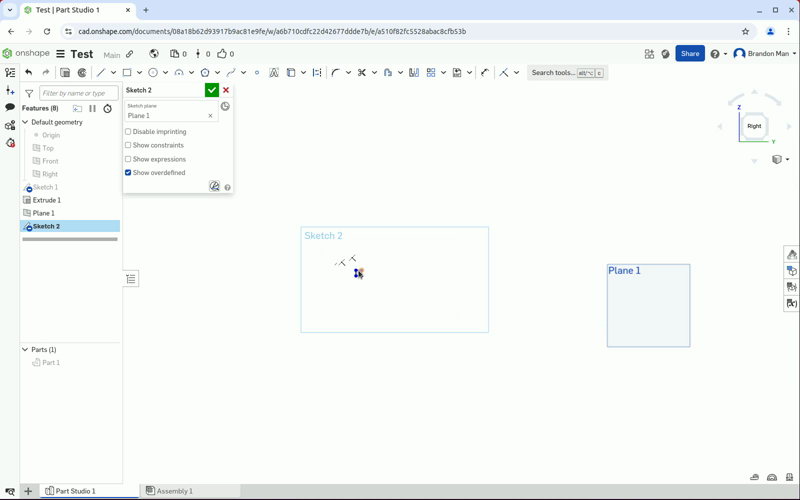
scroll(6)
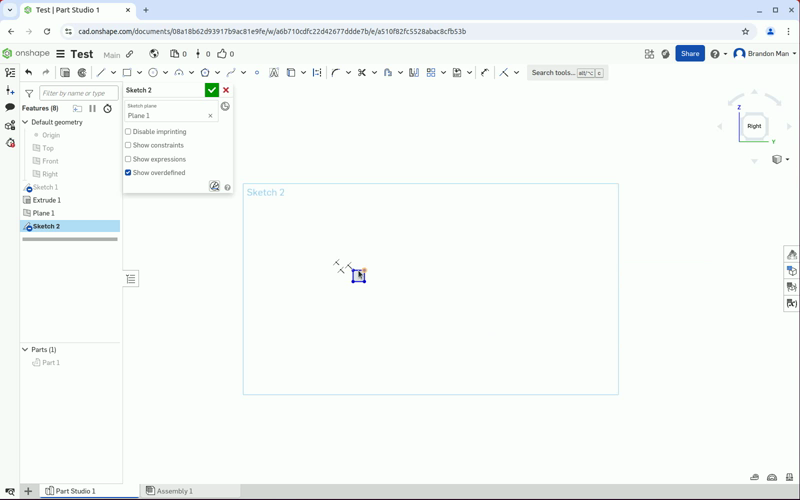
scroll(6)
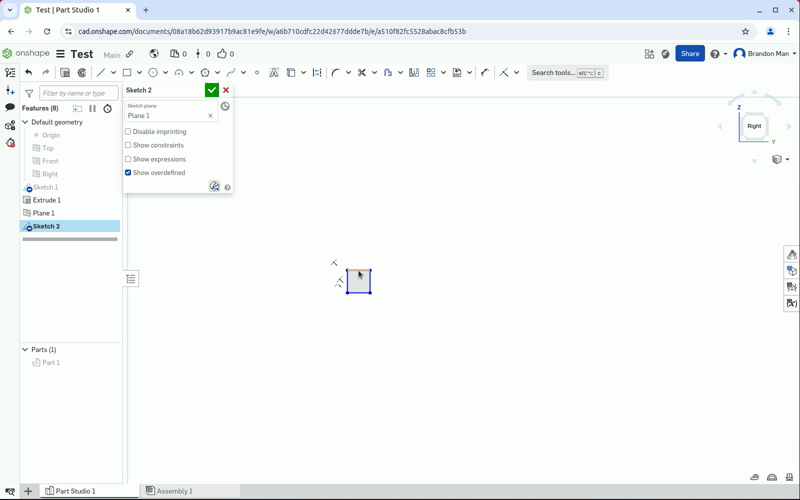
click(358, 270)
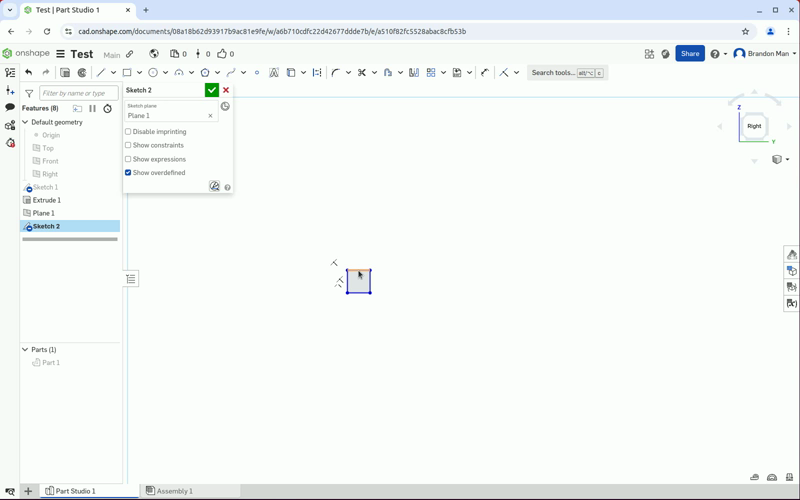
scroll(-6)
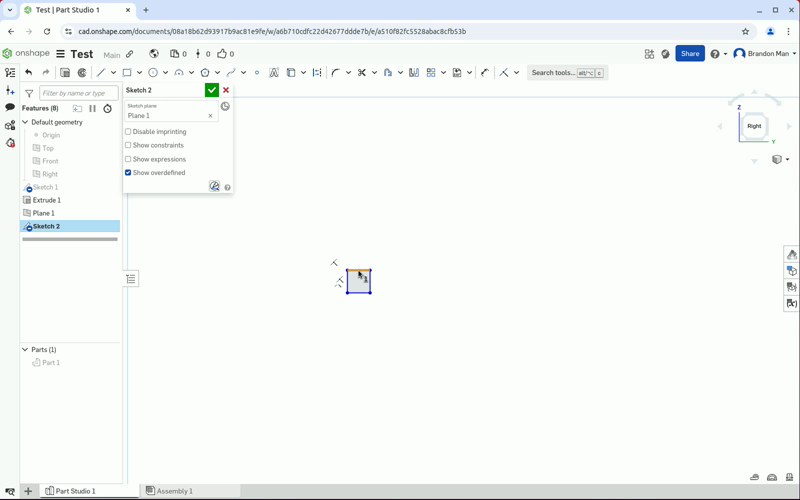
scroll(-6)
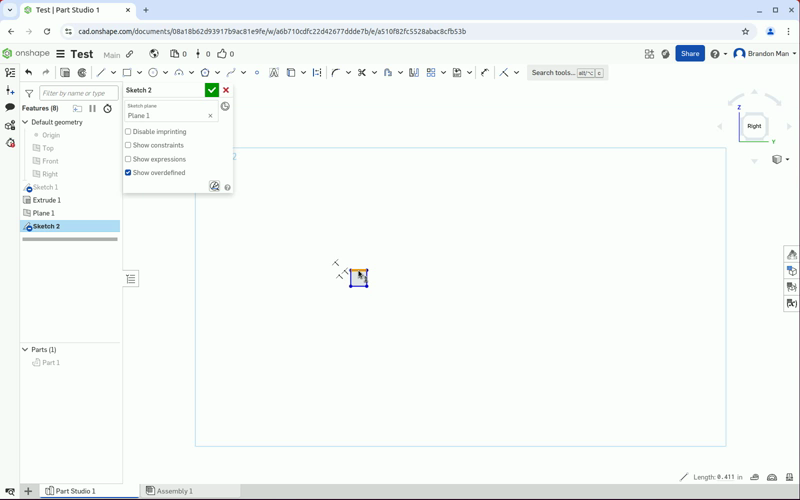
scroll(-6)
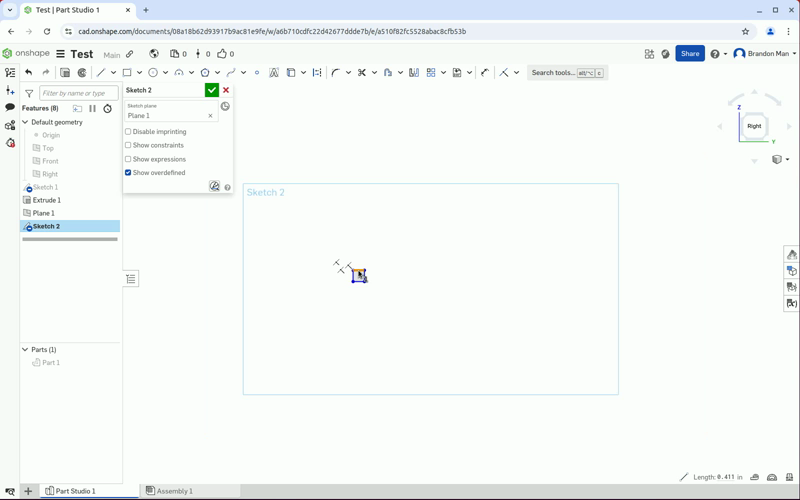
scroll(-6)
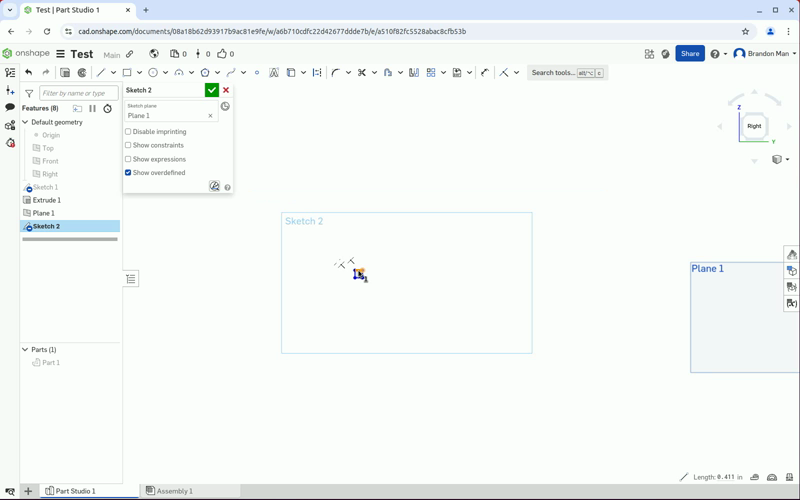
scroll(-6)
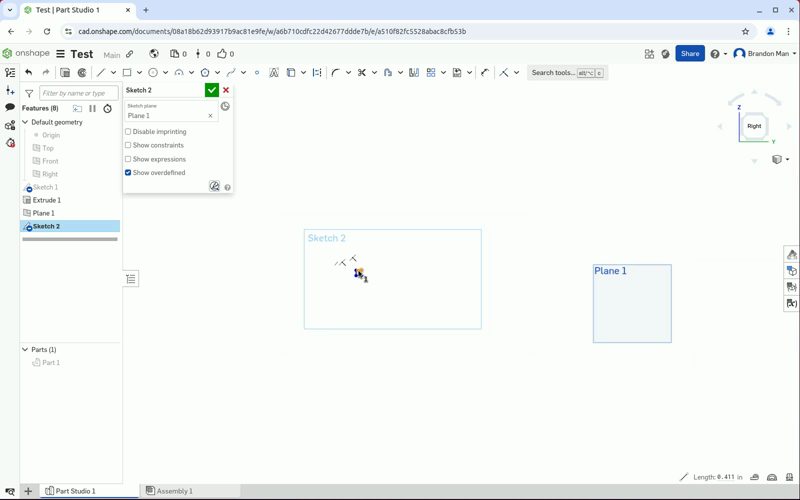
scroll(-6)
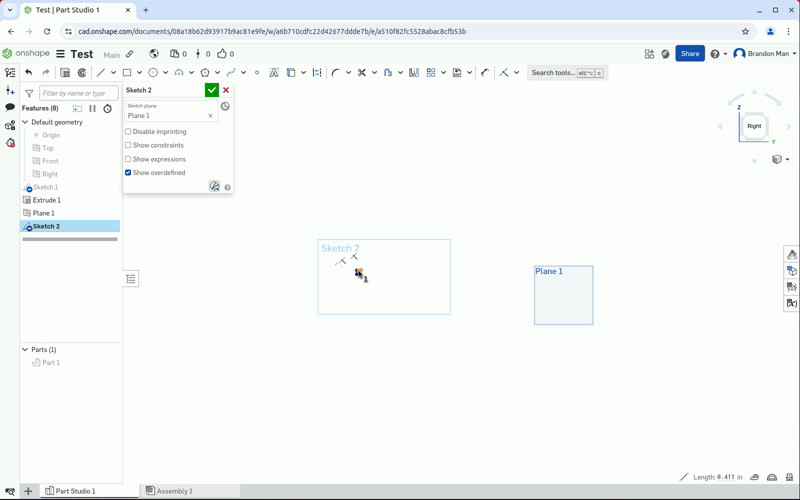
scroll(-6)
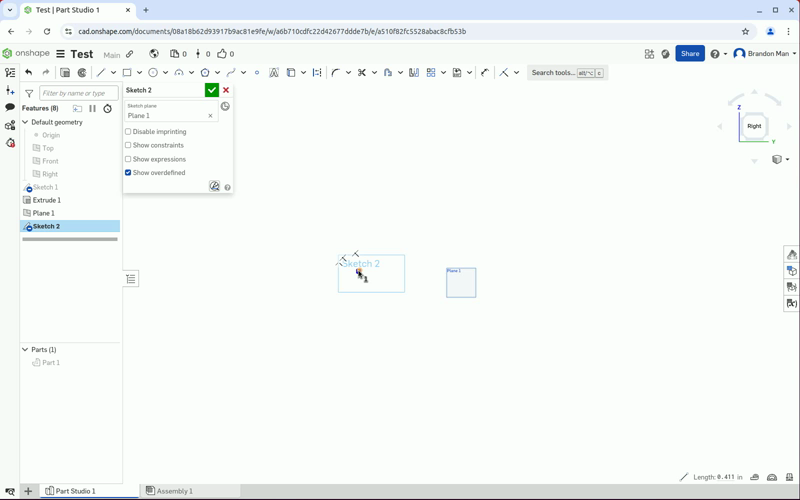
mouse_move(73, 352)
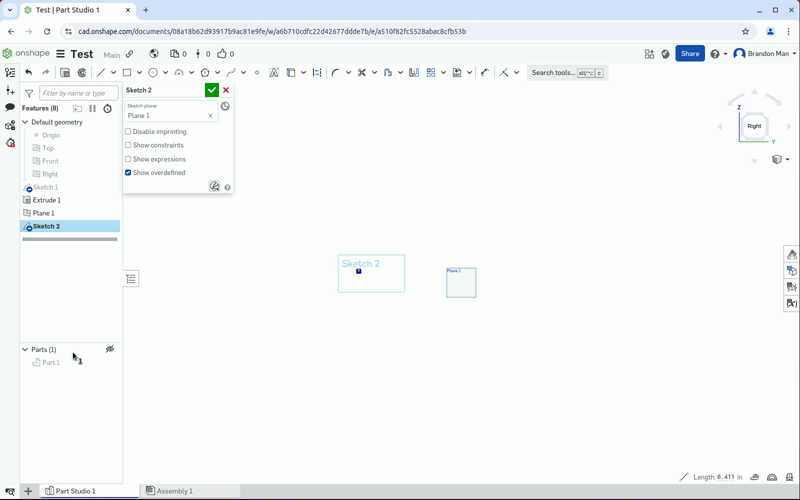
key(shift+y)
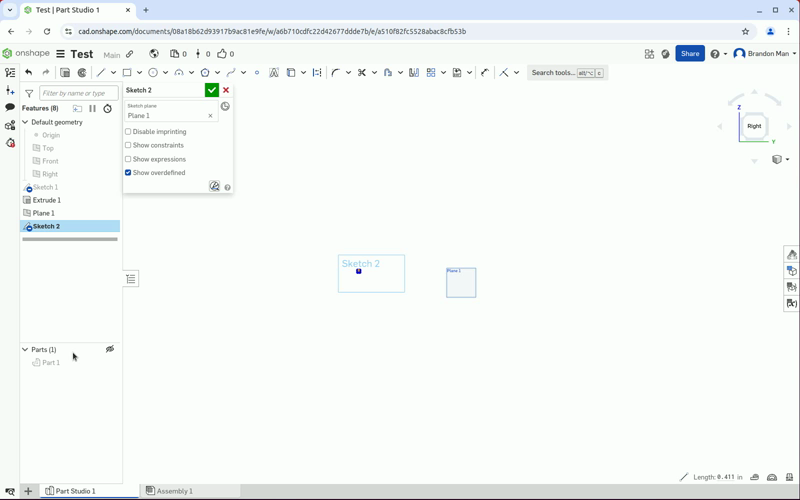
key(shift+e)
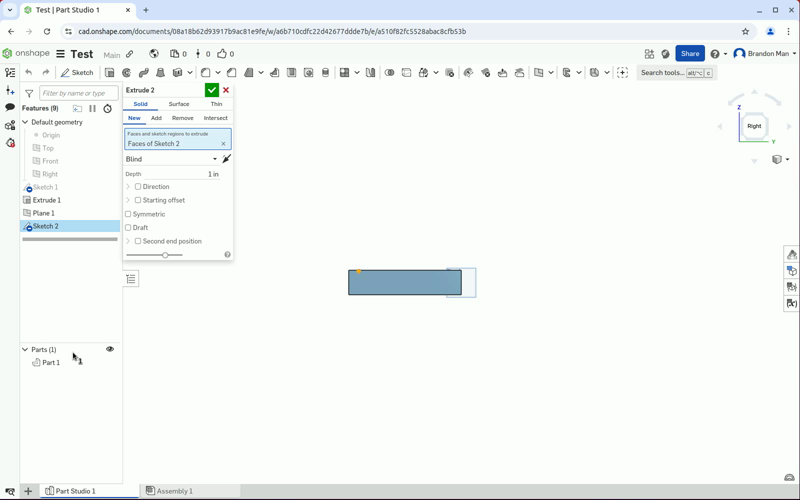
mouse_move(143, 106)
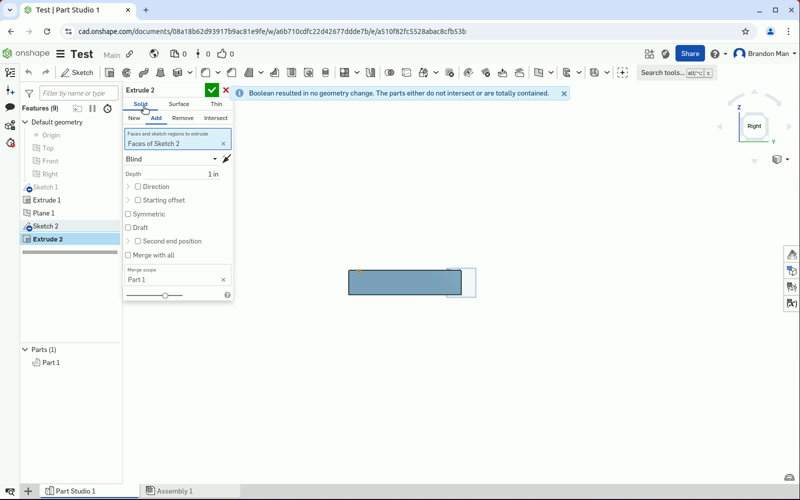
click(143, 106)
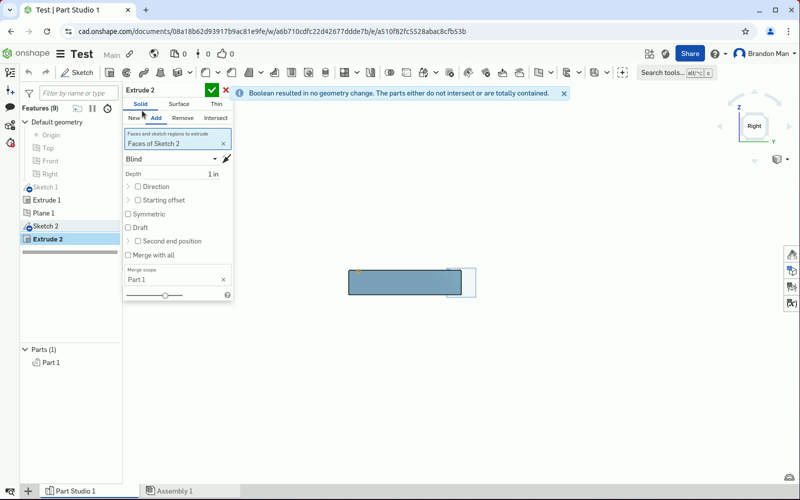
mouse_move(137, 120)
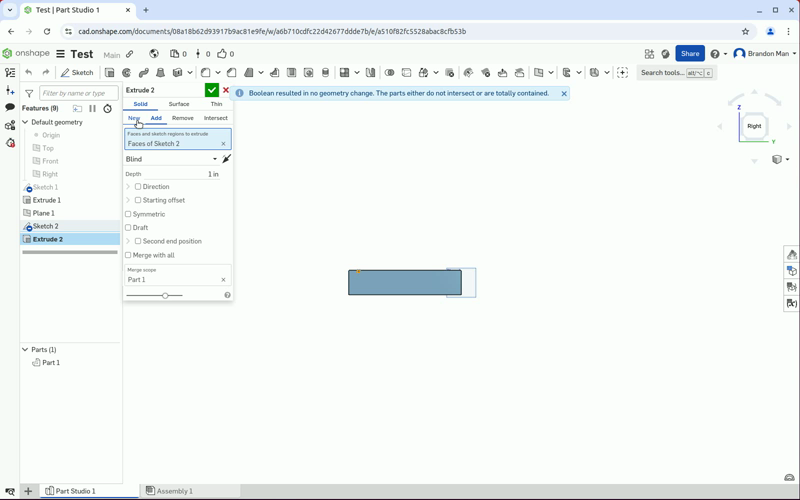
click(137, 120)
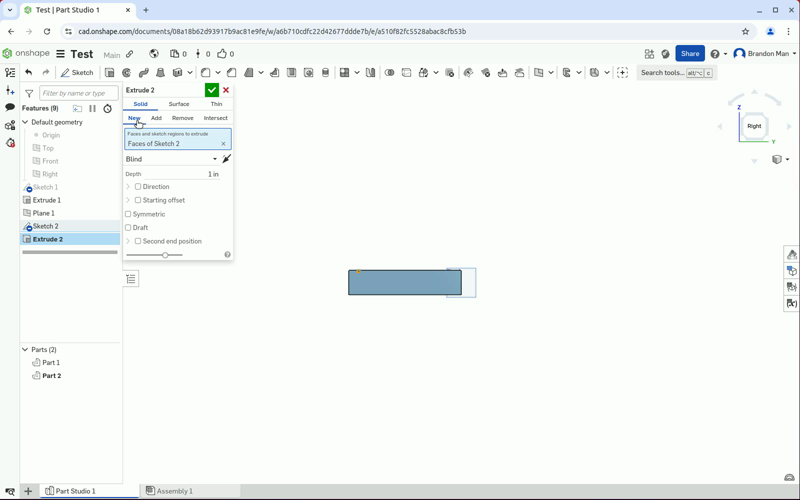
key(tab, 4)
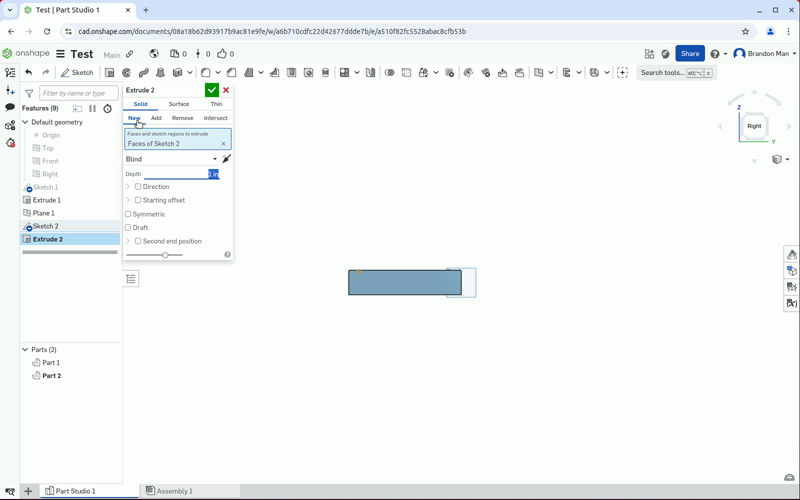
text(-0.241)
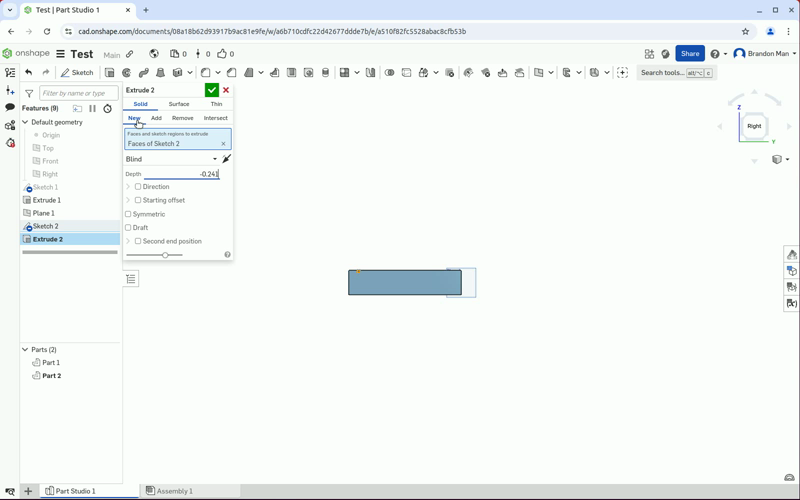
key(enter)
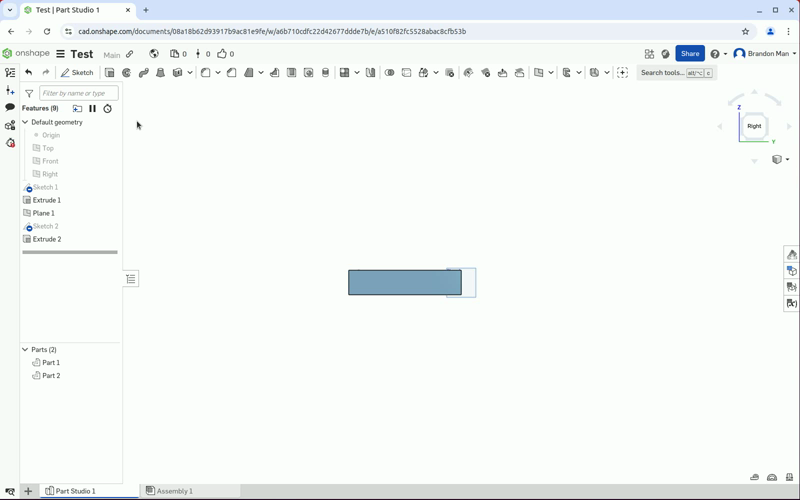
key(shift+h)
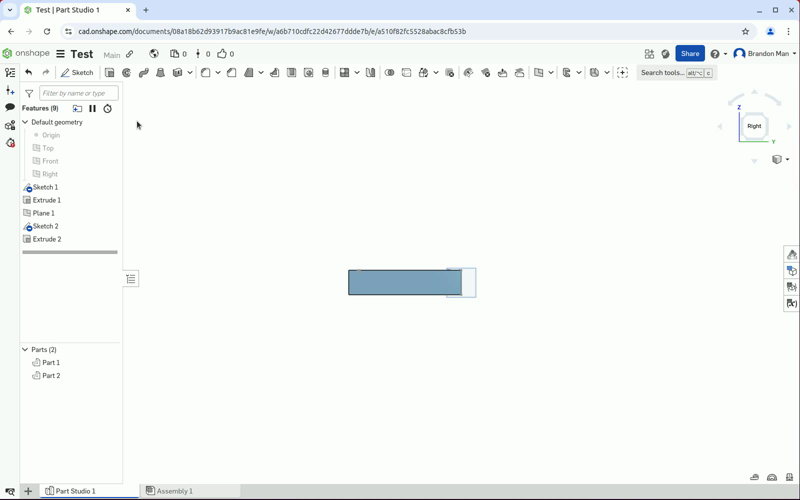
key(shift+h)
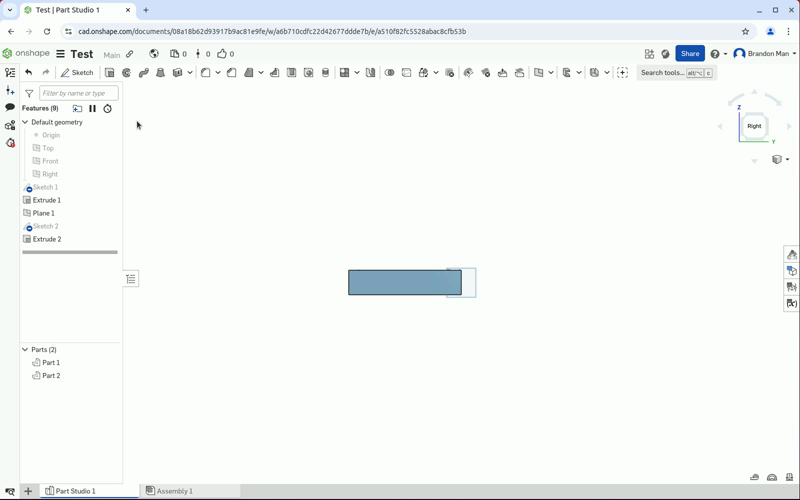
mouse_move(73, 189)
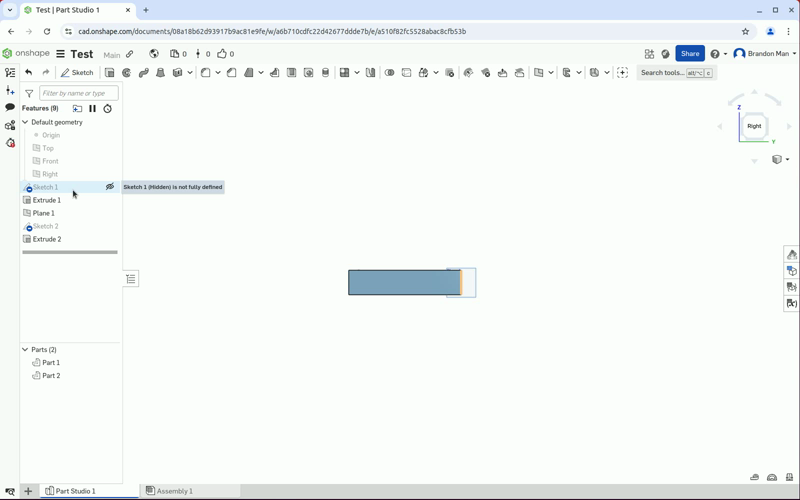
click(73, 189)
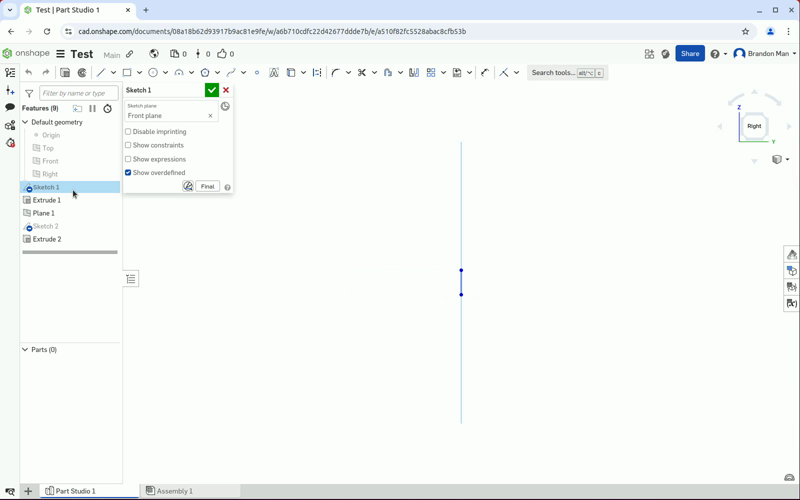
mouse_move(229, 92)
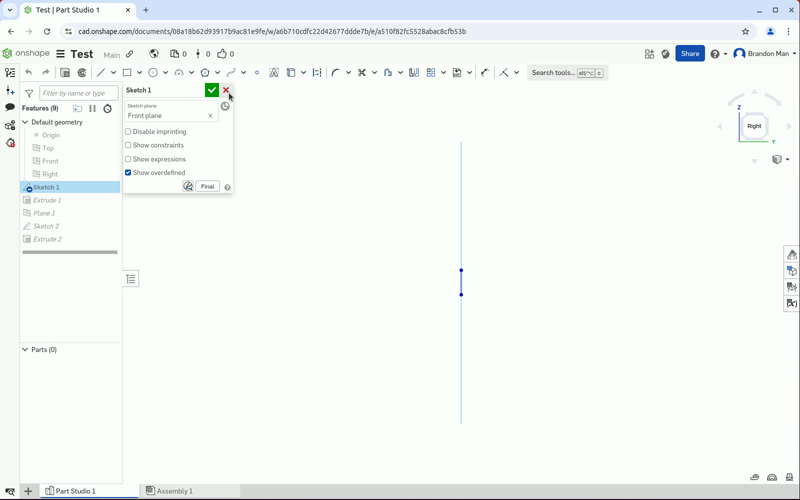
click(229, 92)
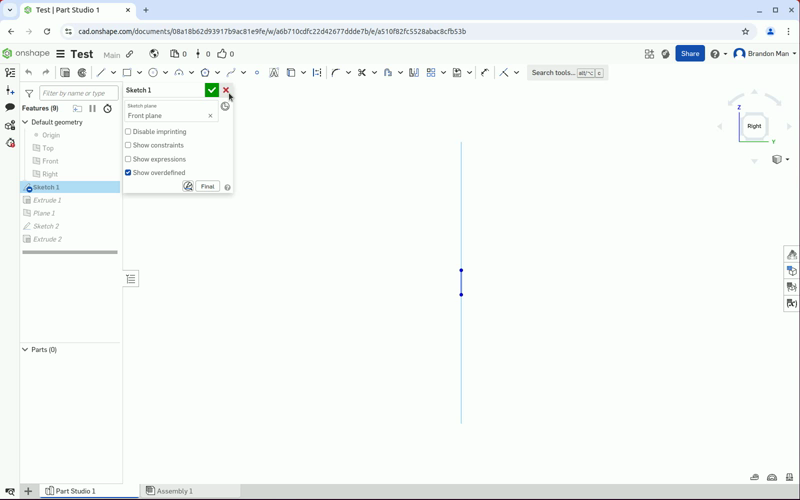
key(shift+s)
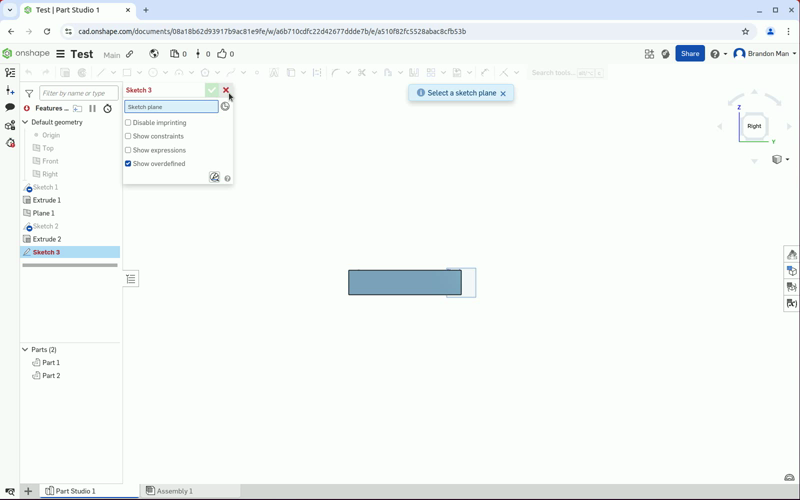
mouse_move(73, 215)
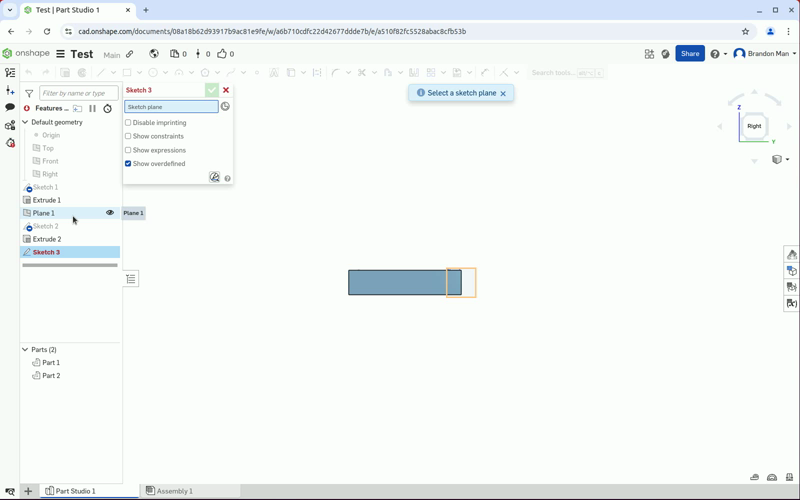
click(73, 215)
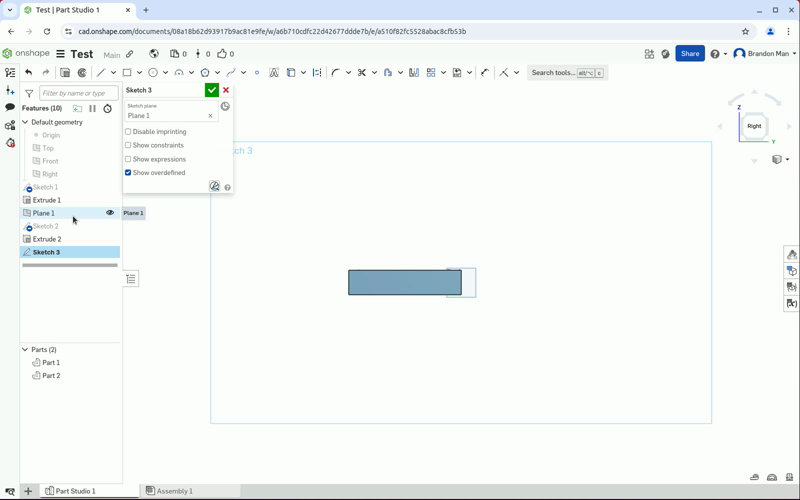
mouse_move(73, 352)
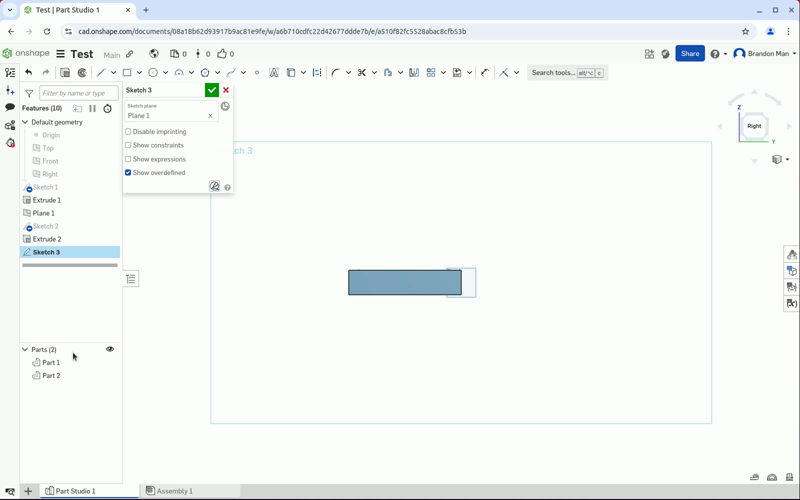
key(y)
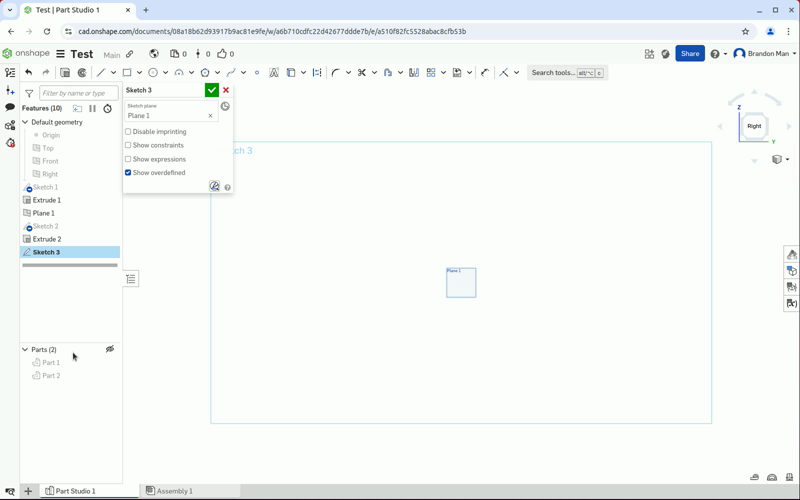
key(l)
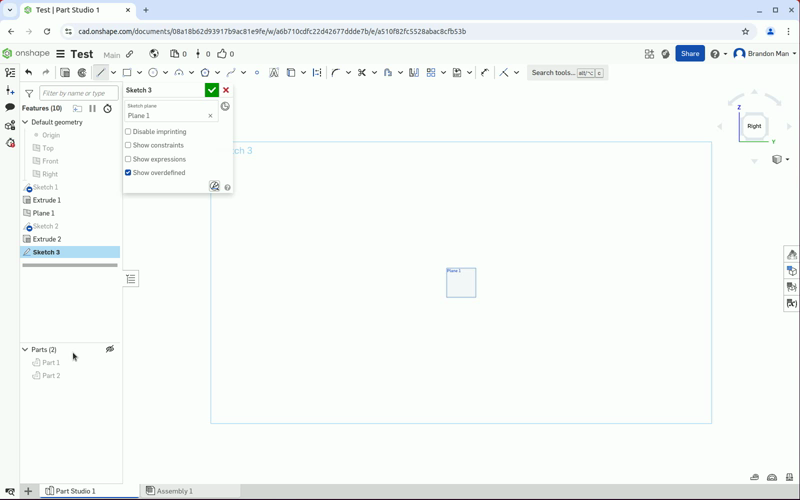
key_down(shift)
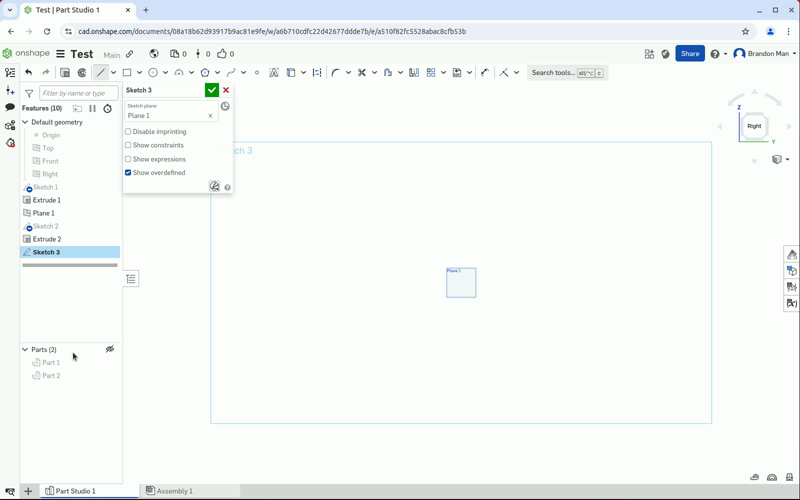
mouse_move(404, 272)
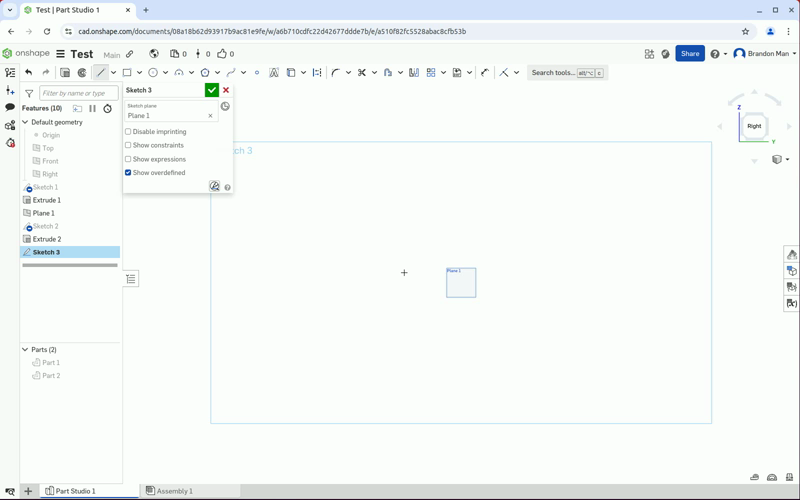
click(404, 272)
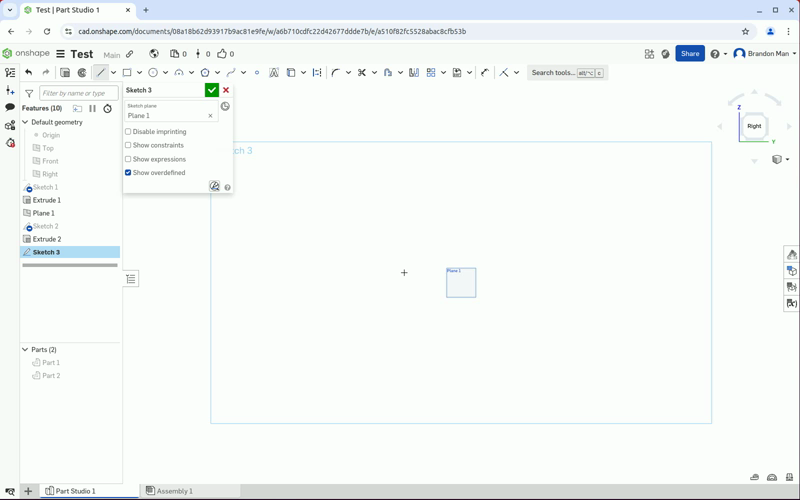
key_up(shift)
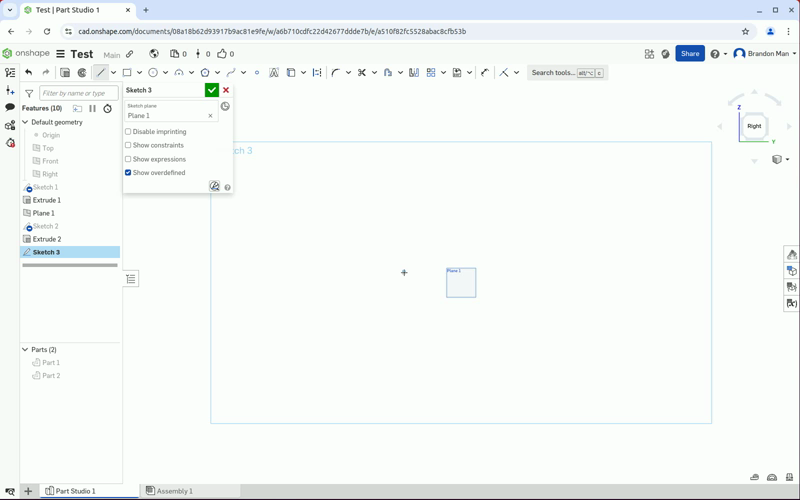
key_down(shift)
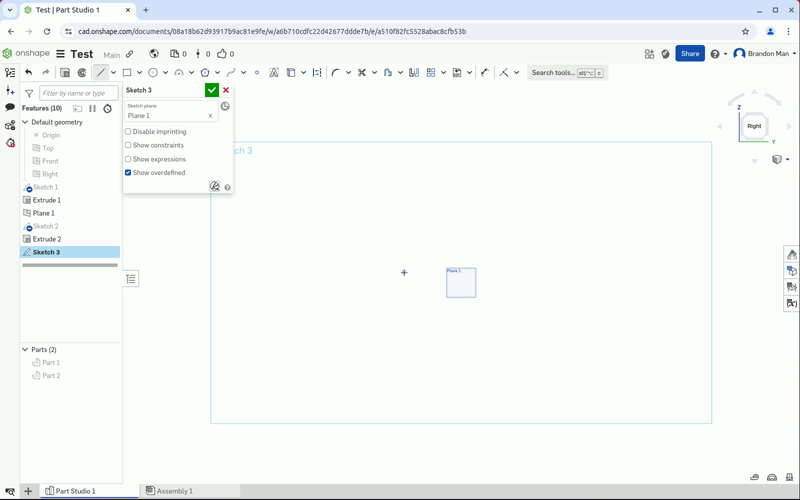
mouse_move(434, 272)
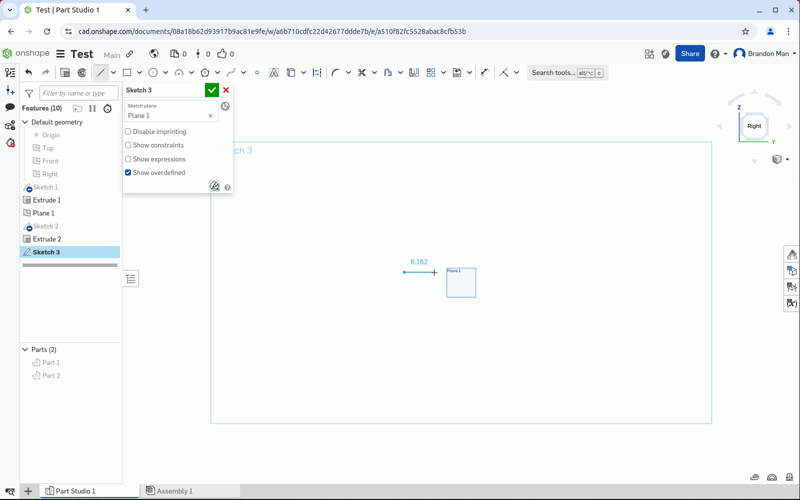
mouse_move(406, 272)
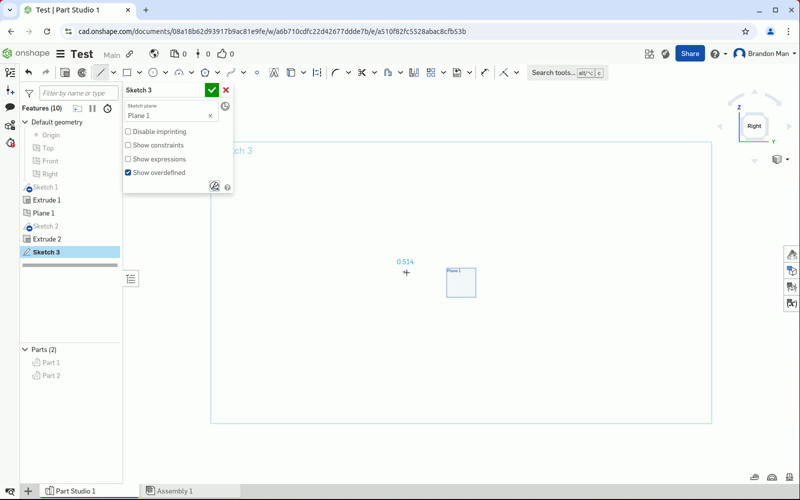
scroll(6)
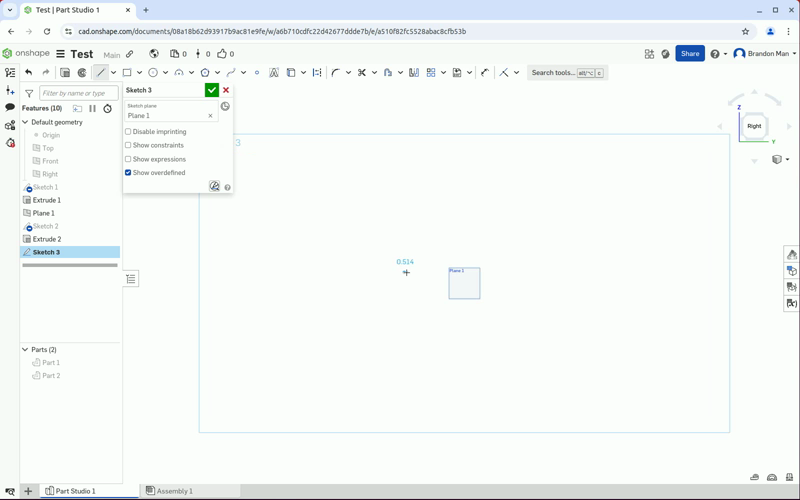
scroll(6)
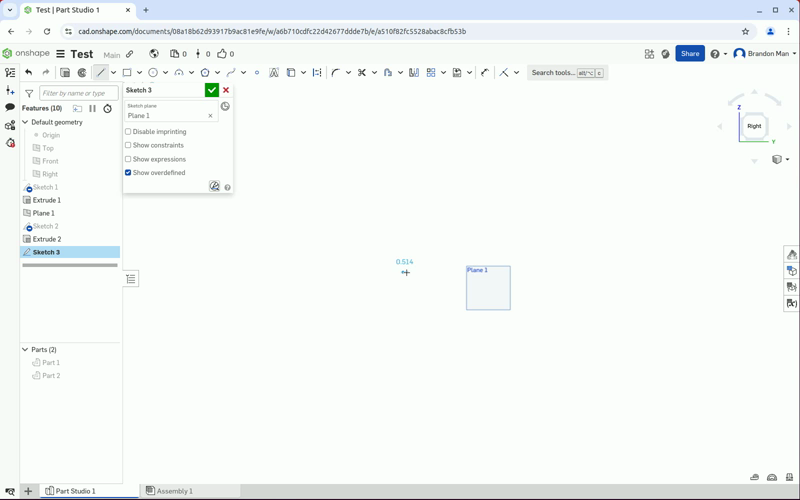
scroll(6)
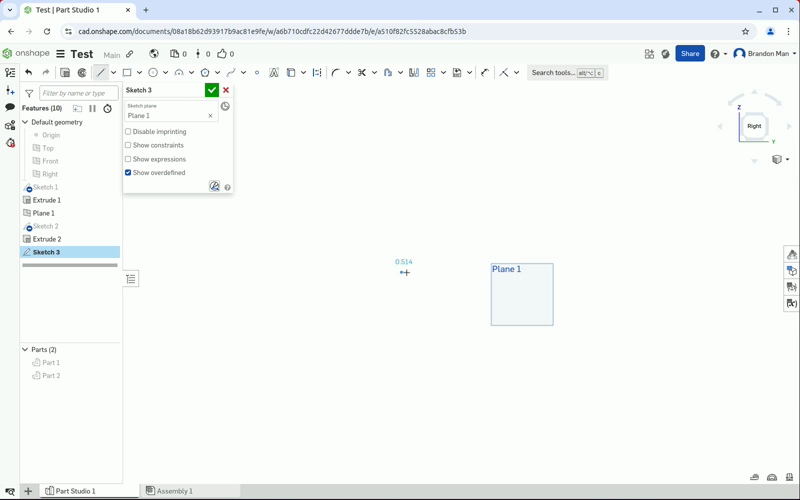
scroll(6)
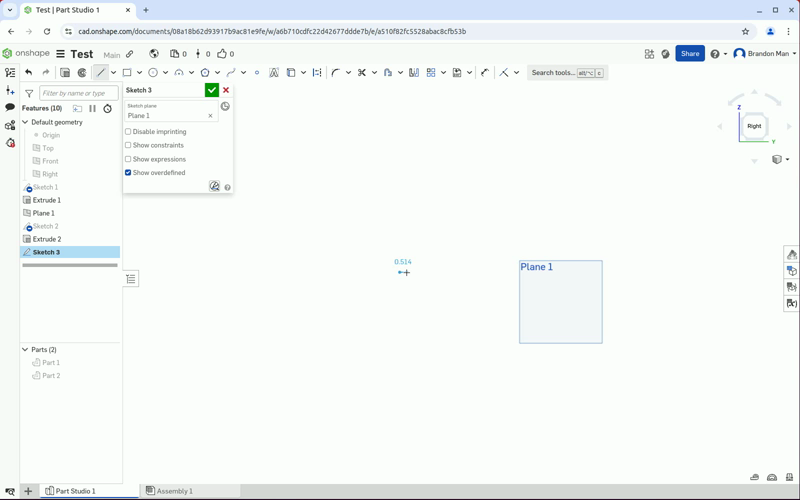
scroll(6)
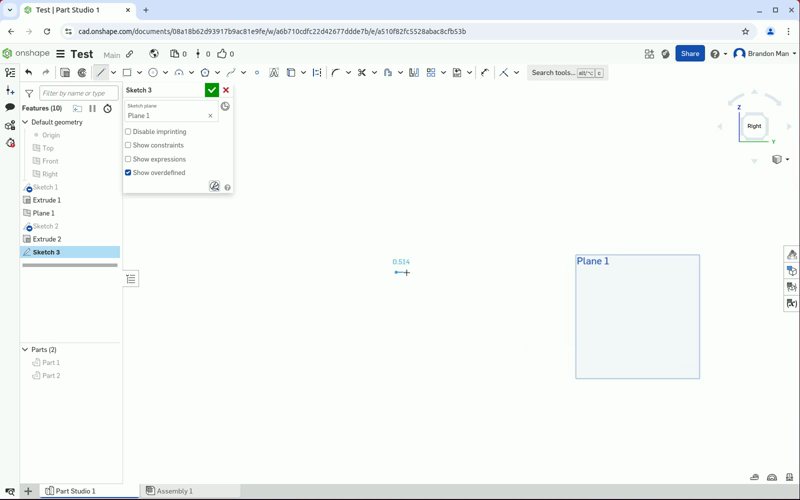
scroll(6)
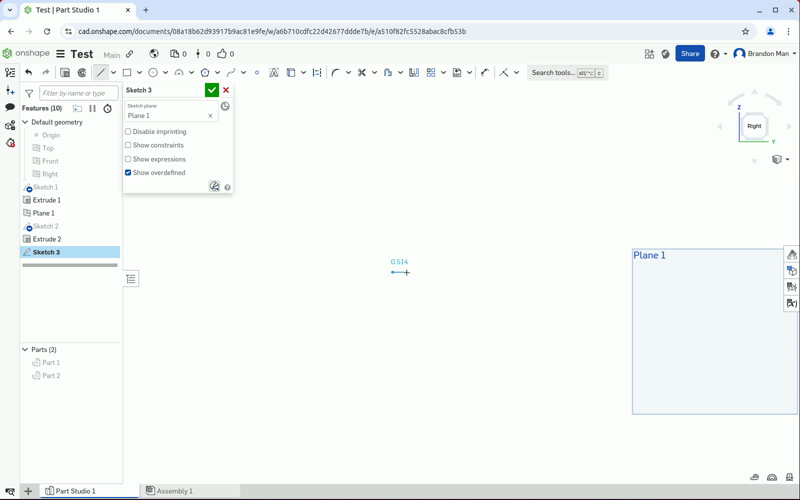
scroll(6)
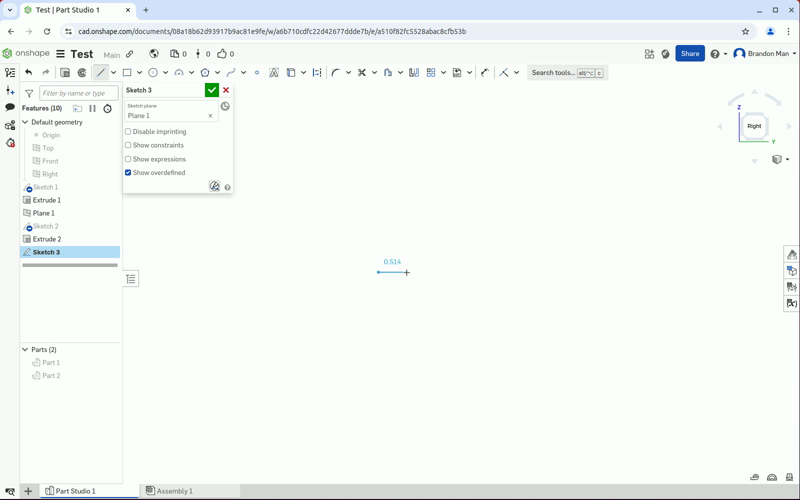
click(406, 272)
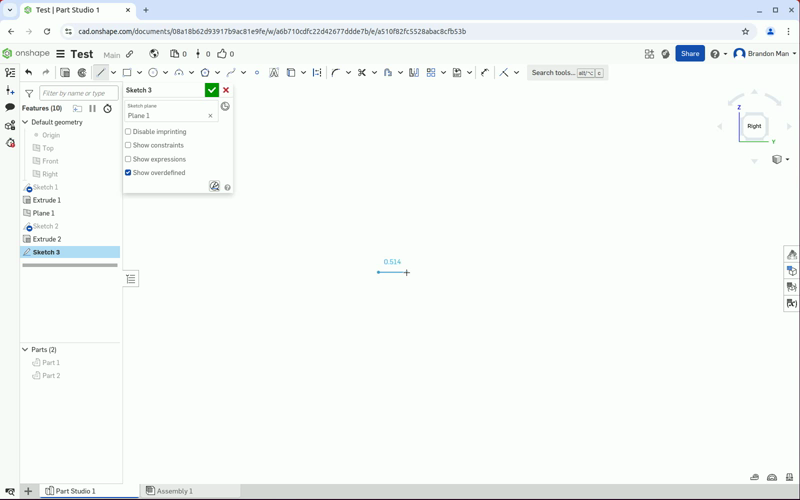
scroll(-6)
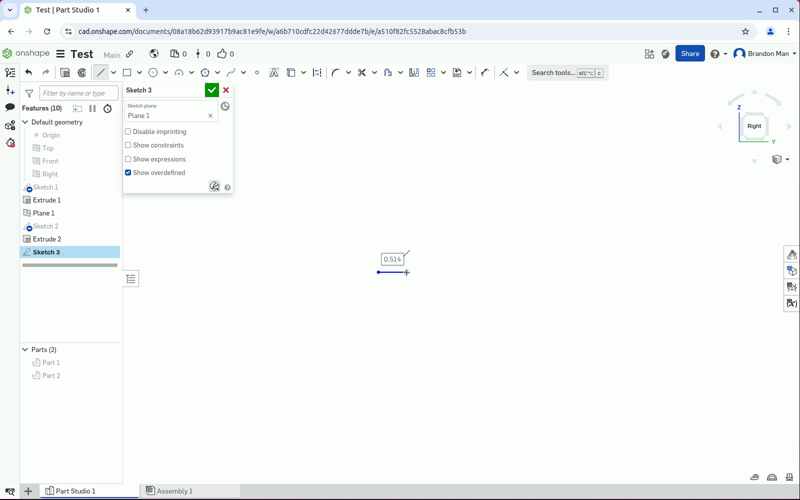
scroll(-6)
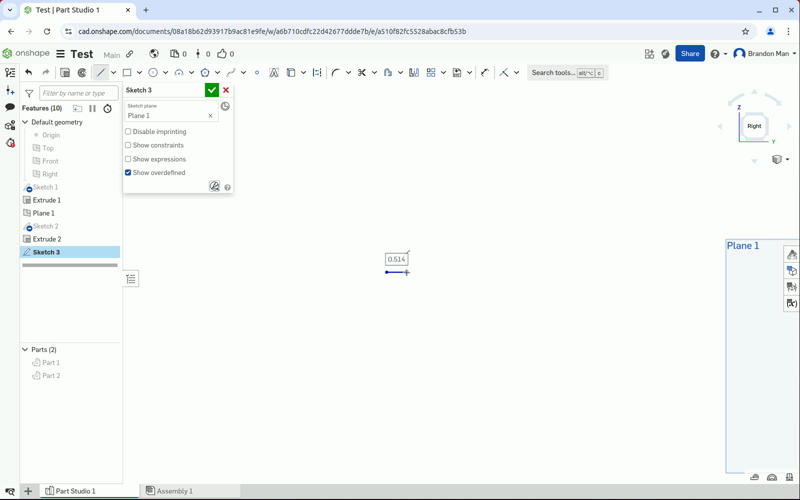
scroll(-6)
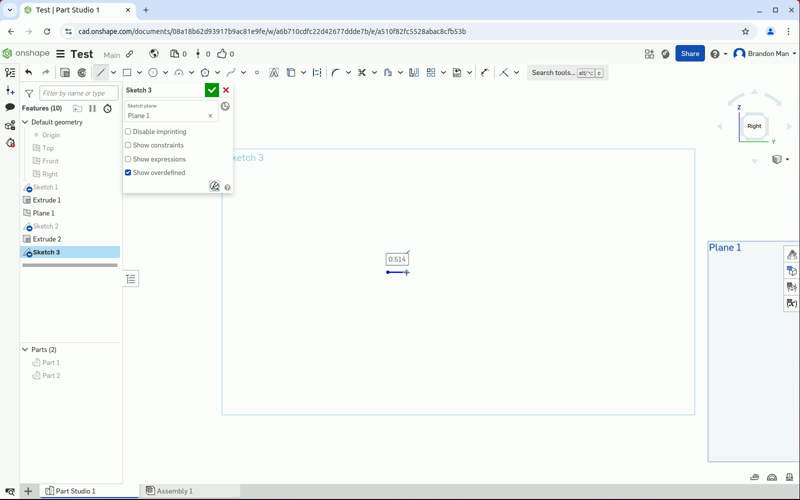
scroll(-6)
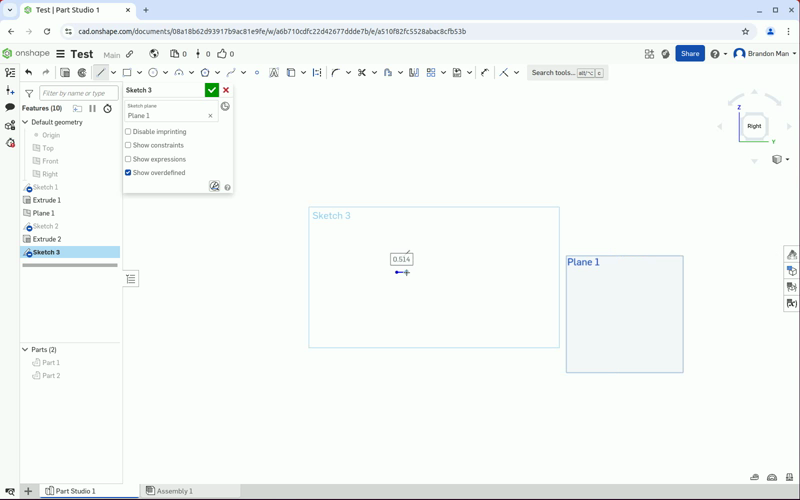
scroll(-6)
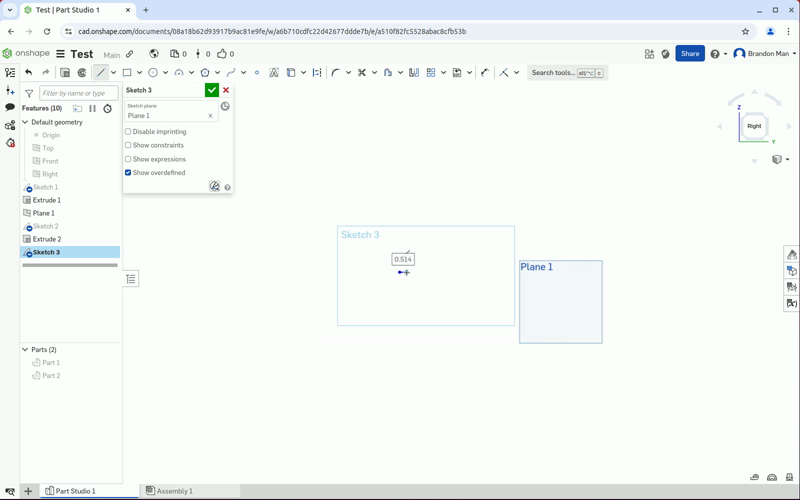
scroll(-6)
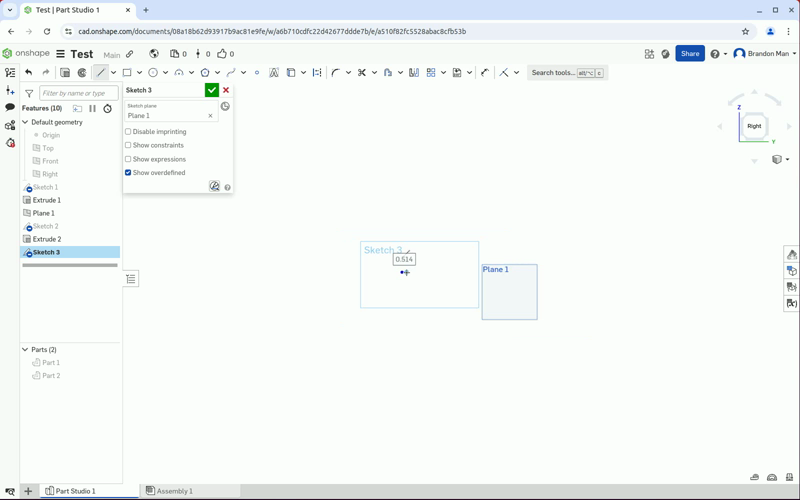
scroll(-6)
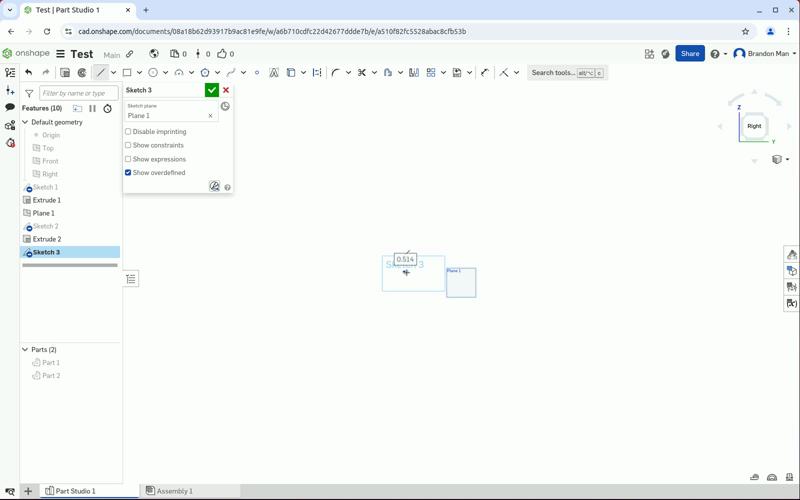
key_up(shift)
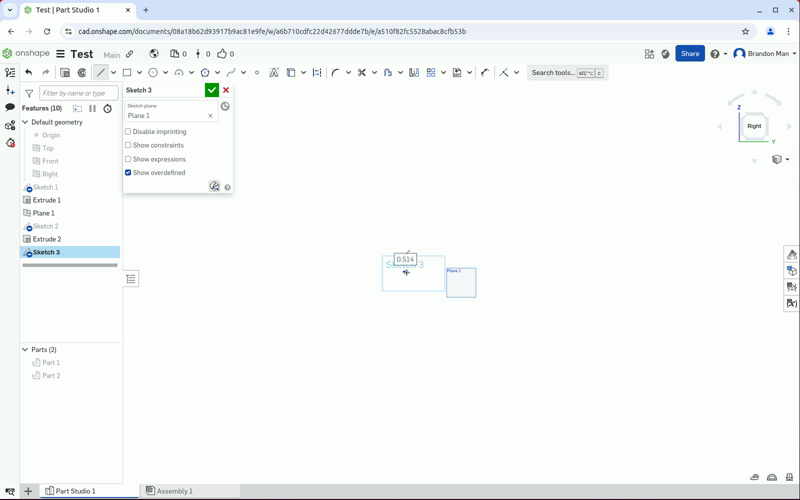
key_down(shift)
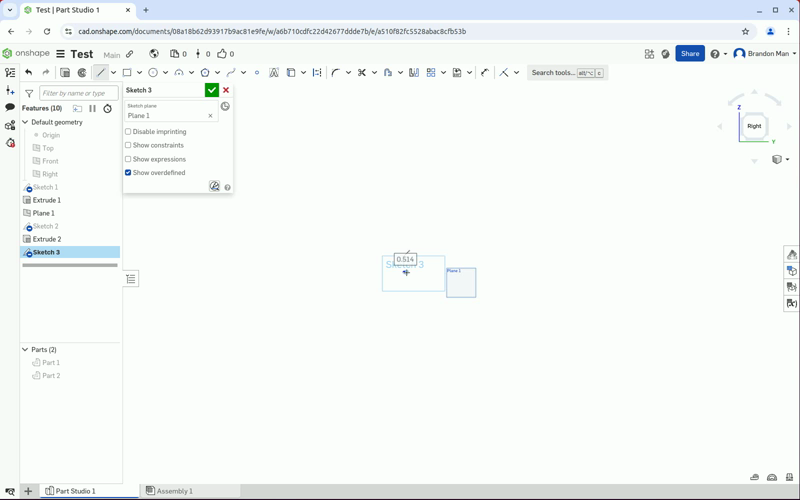
mouse_move(436, 272)
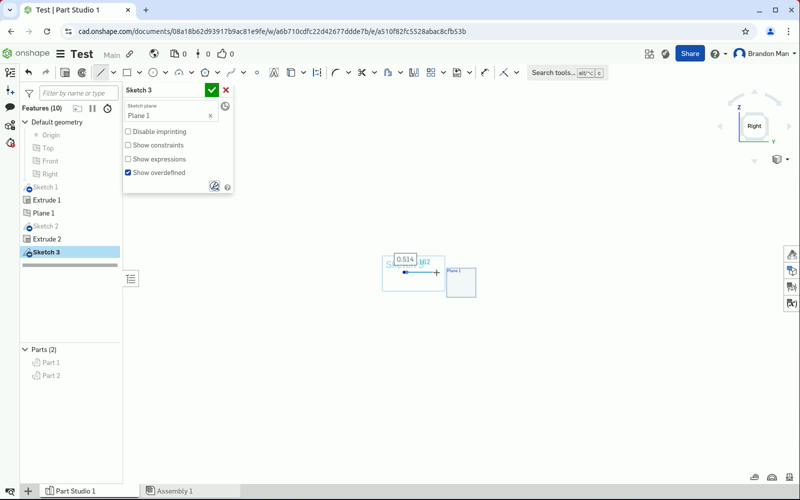
mouse_move(406, 270)
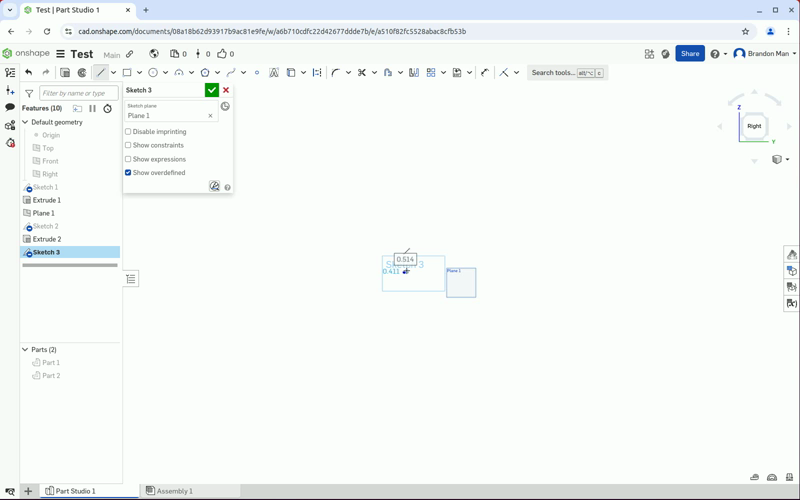
scroll(6)
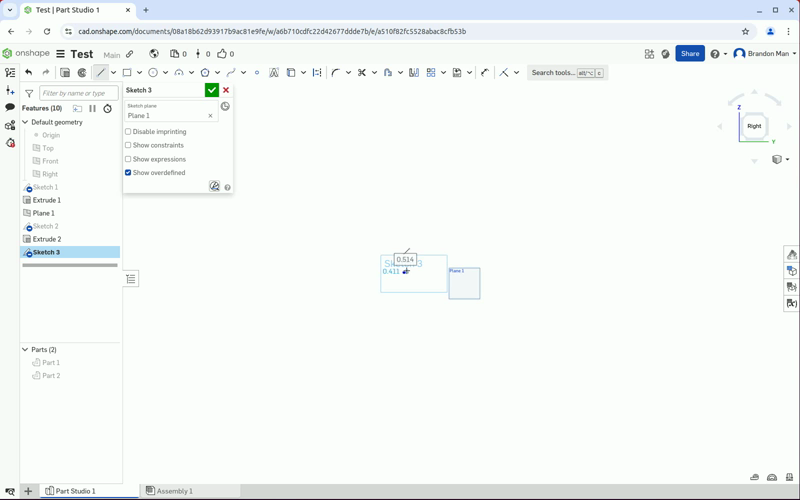
scroll(6)
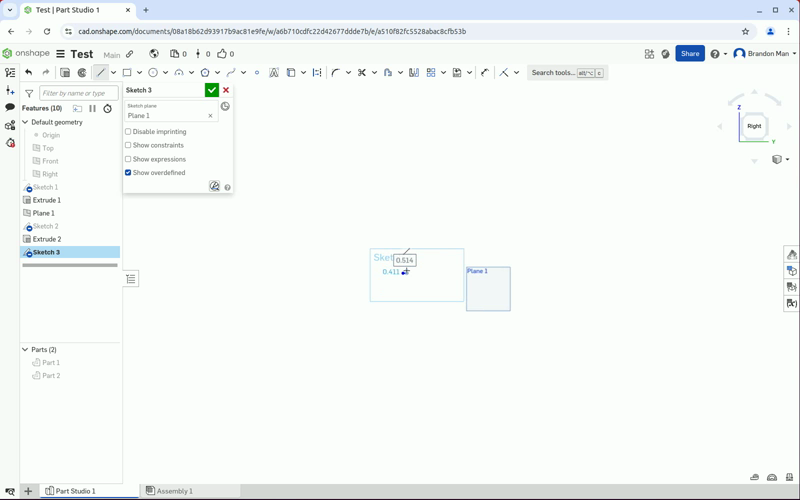
scroll(6)
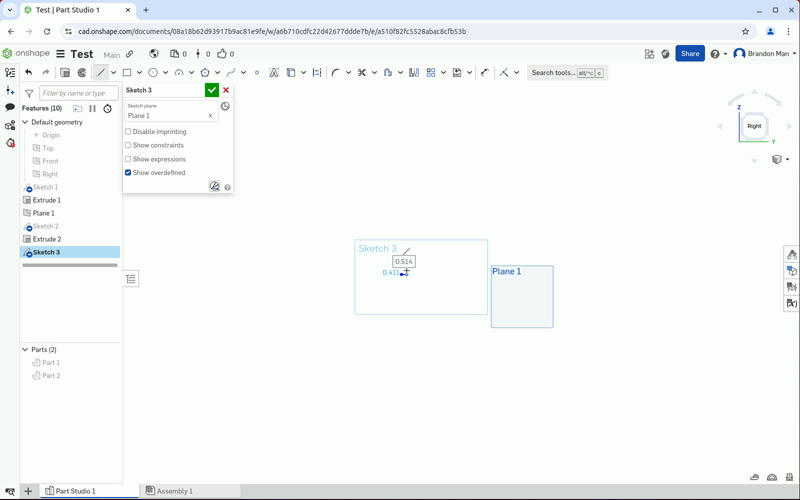
scroll(6)
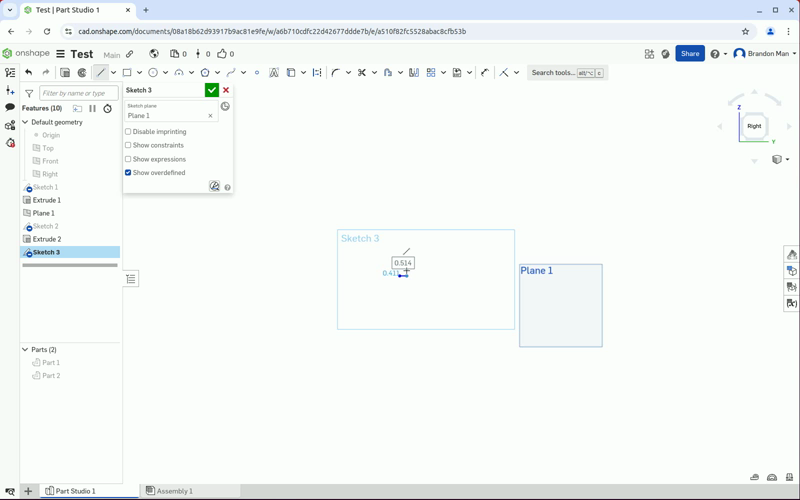
scroll(6)
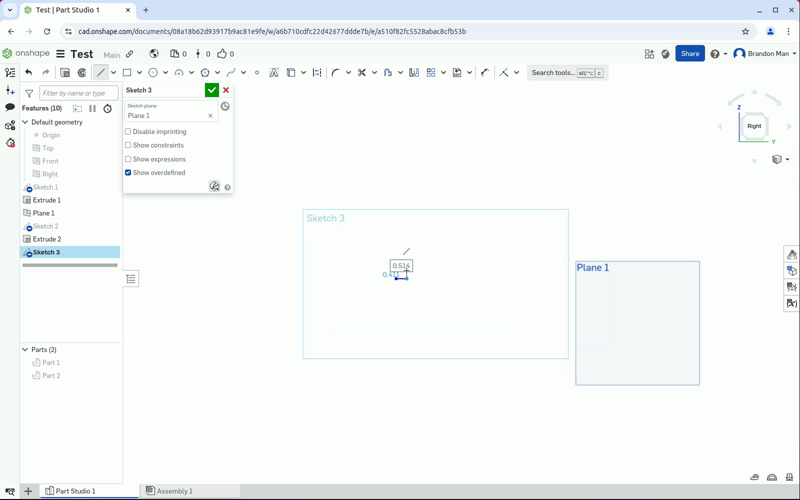
scroll(6)
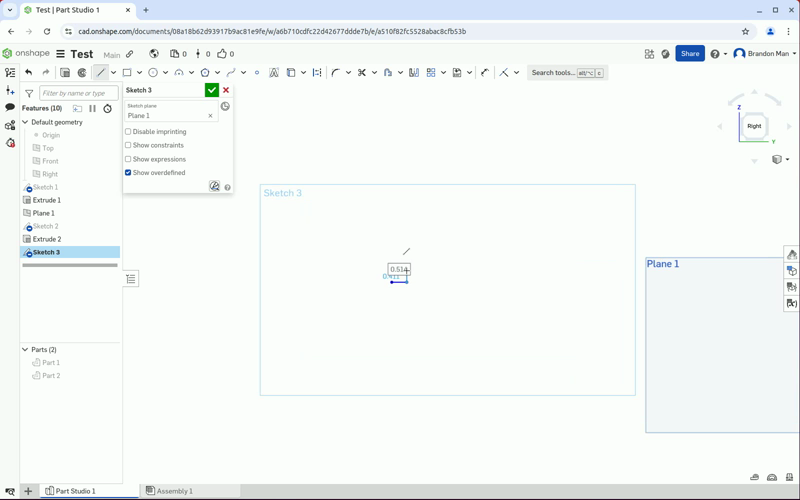
scroll(6)
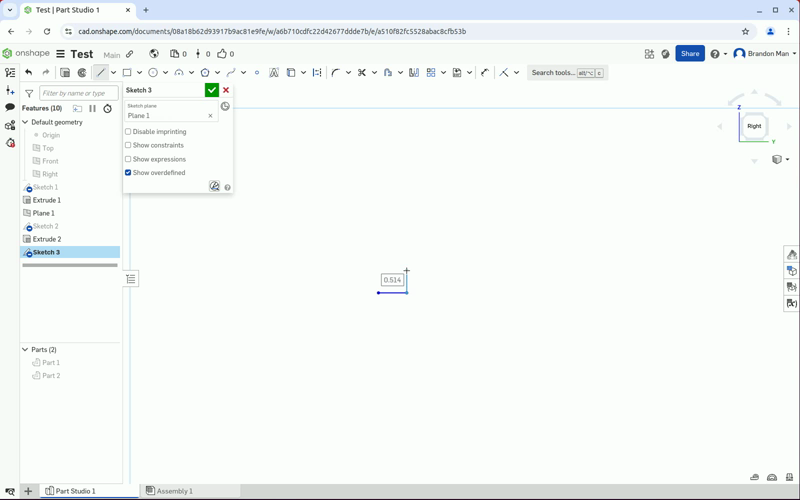
click(406, 270)
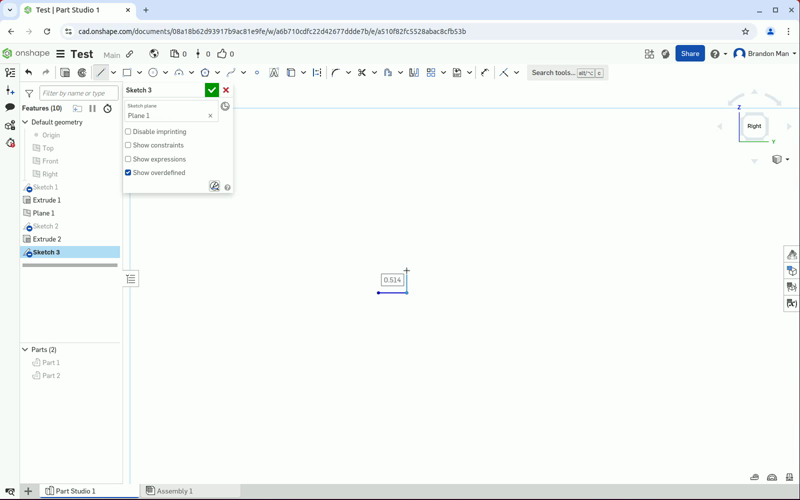
scroll(-6)
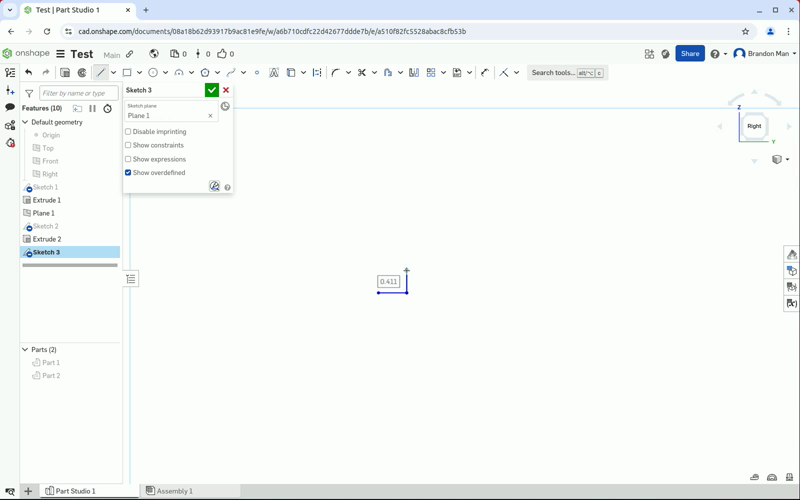
scroll(-6)
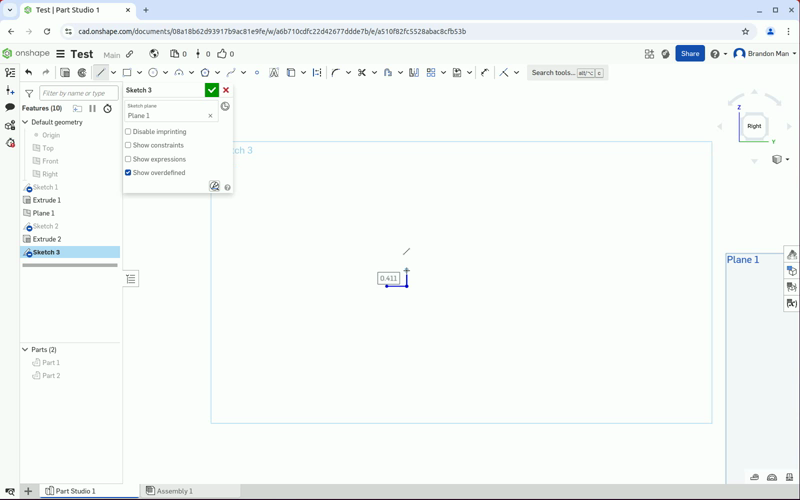
scroll(-6)
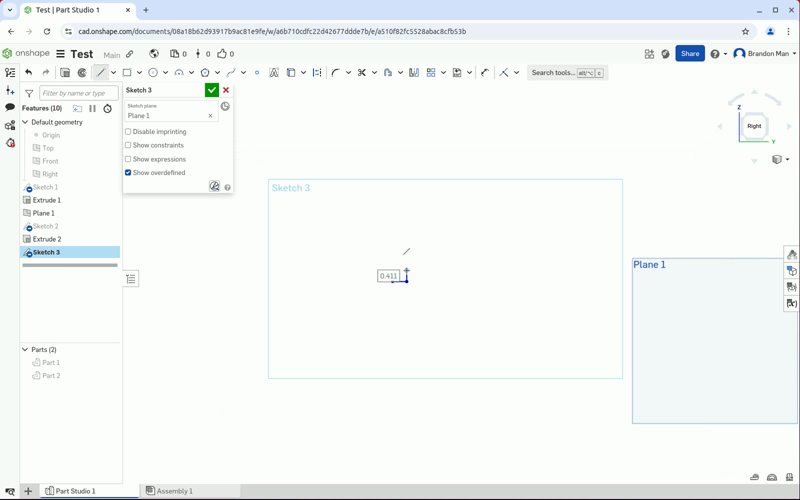
scroll(-6)
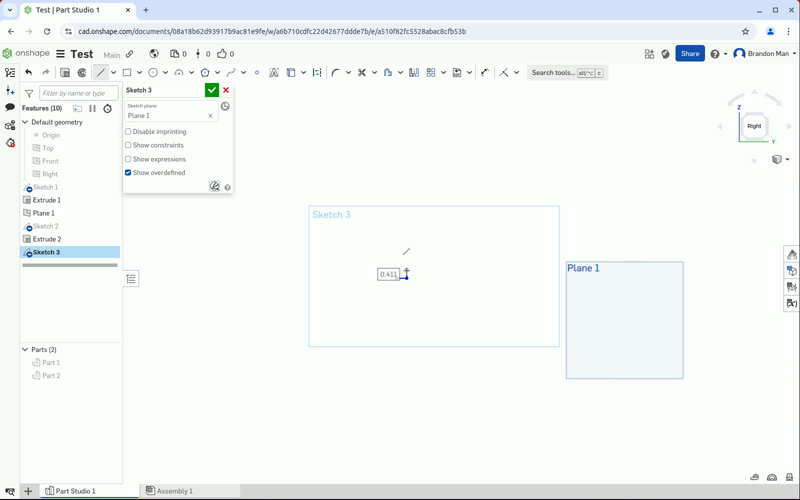
scroll(-6)
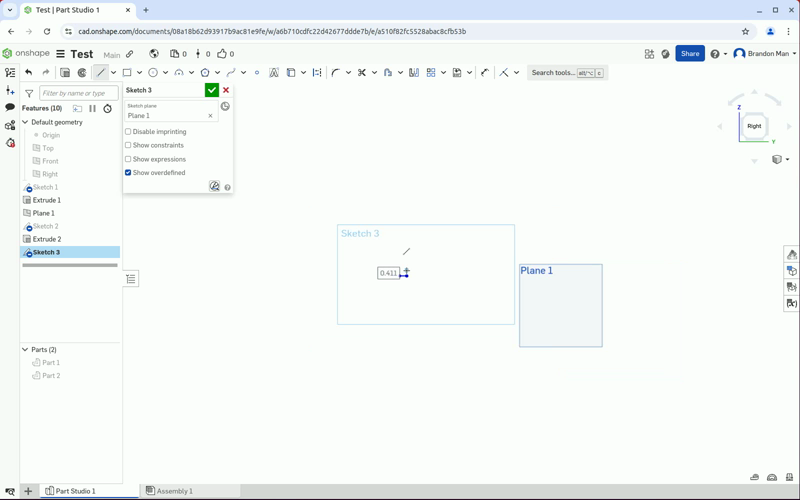
scroll(-6)
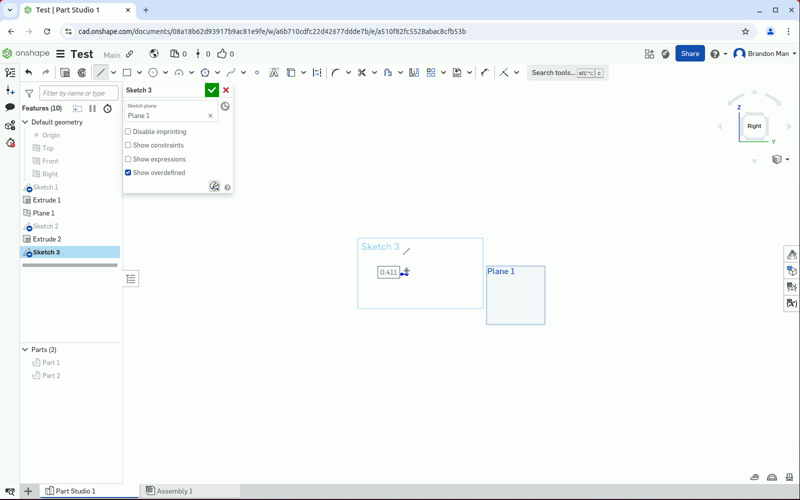
scroll(-6)
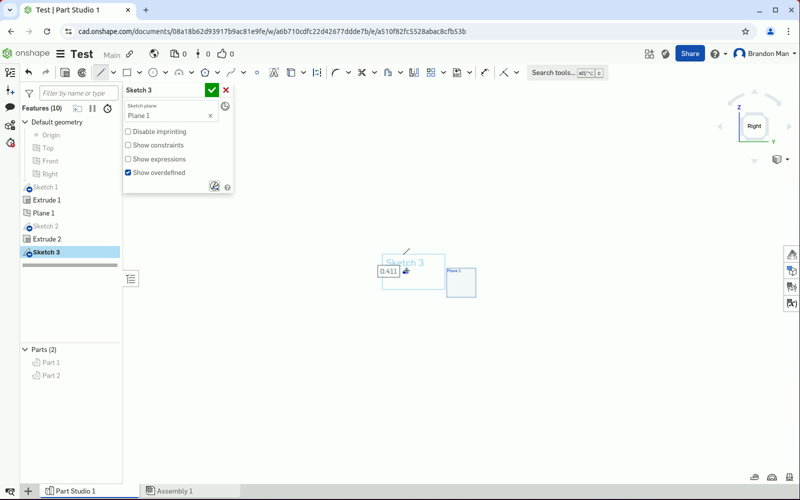
key_up(shift)
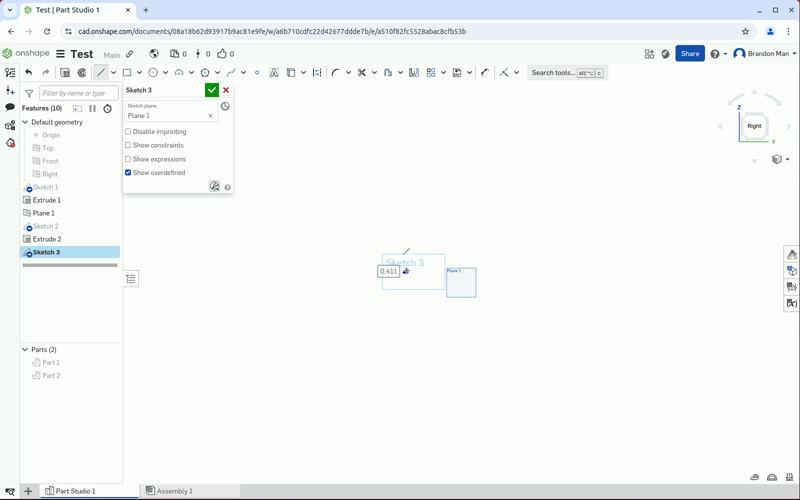
key_down(shift)
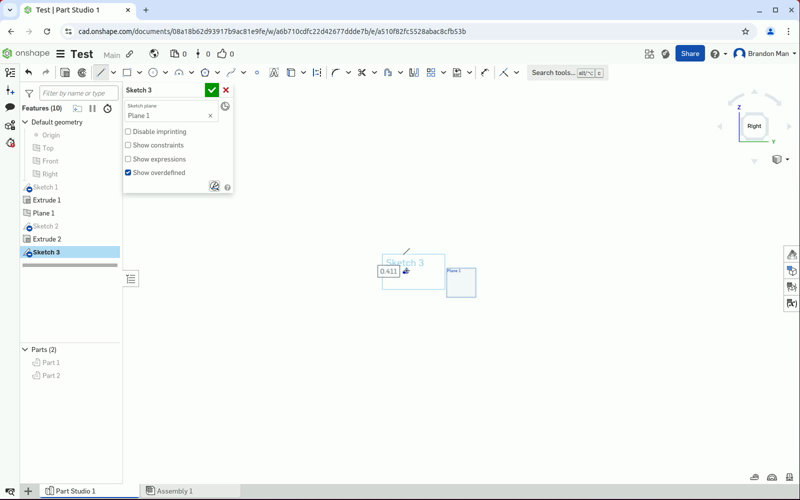
mouse_move(436, 270)
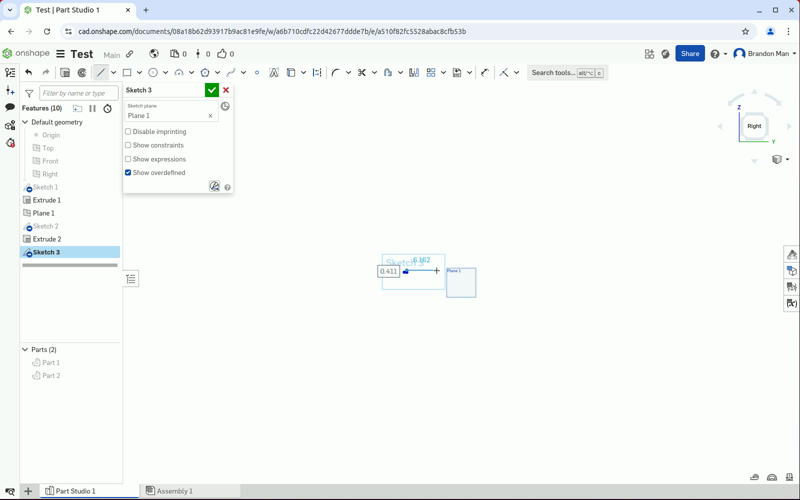
mouse_move(404, 270)
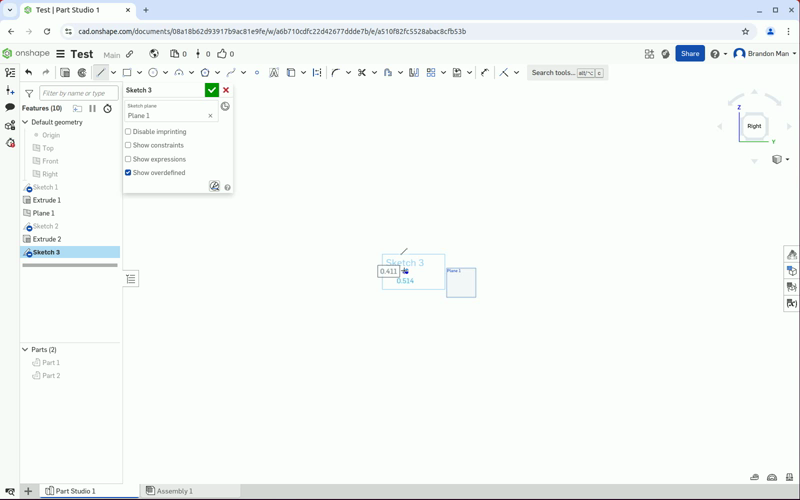
scroll(6)
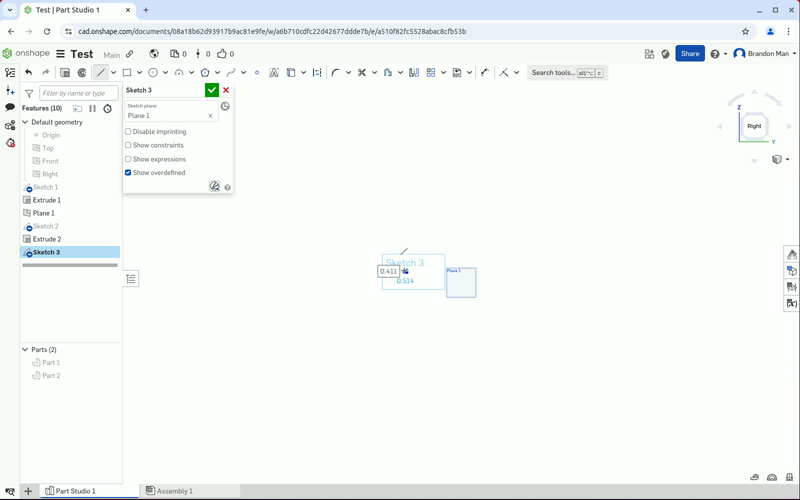
scroll(6)
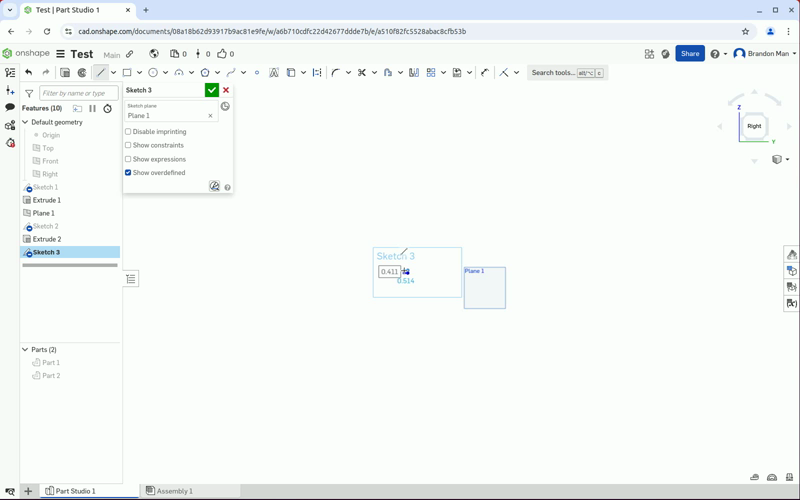
scroll(6)
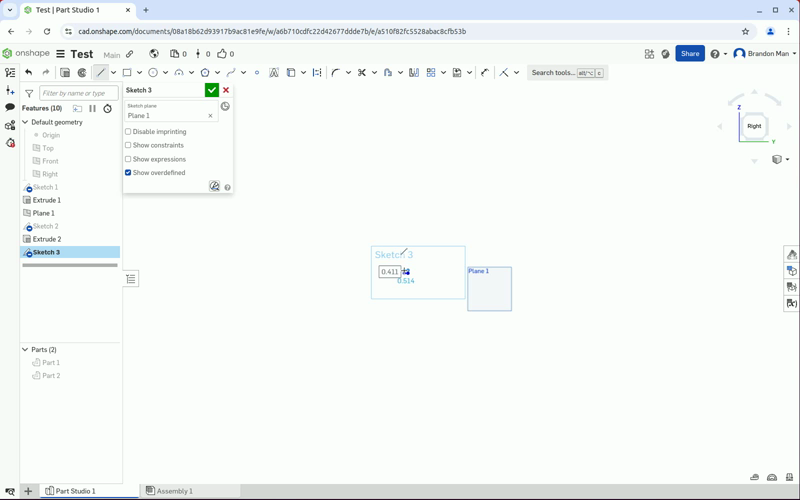
scroll(6)
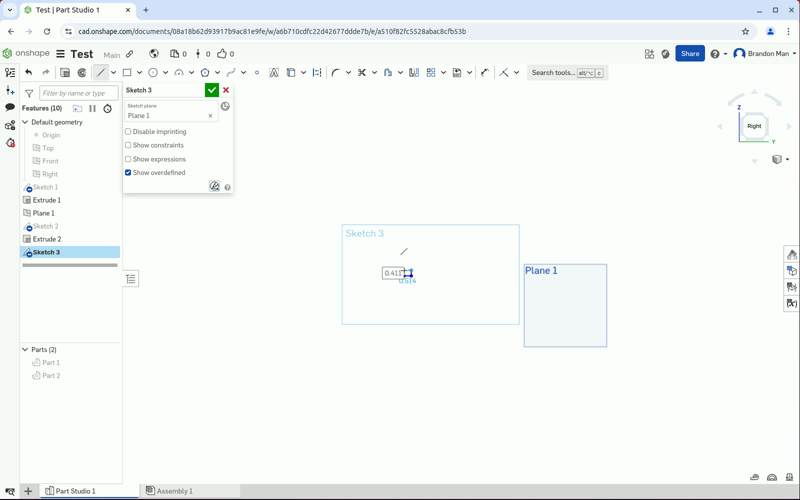
scroll(6)
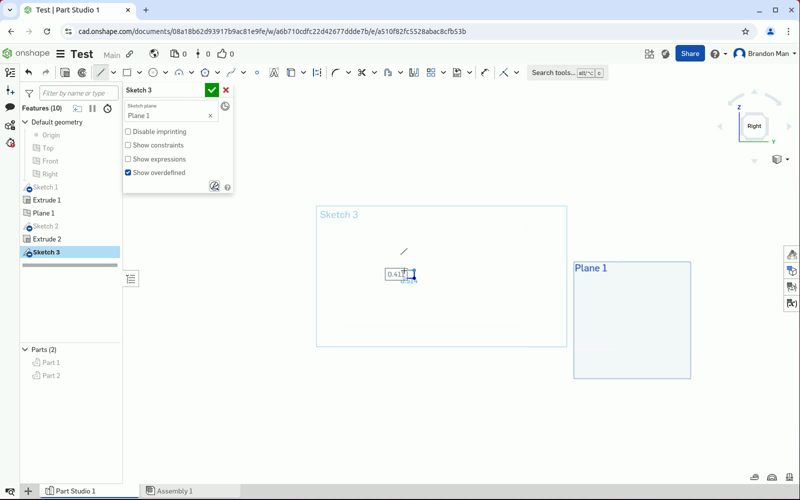
scroll(6)
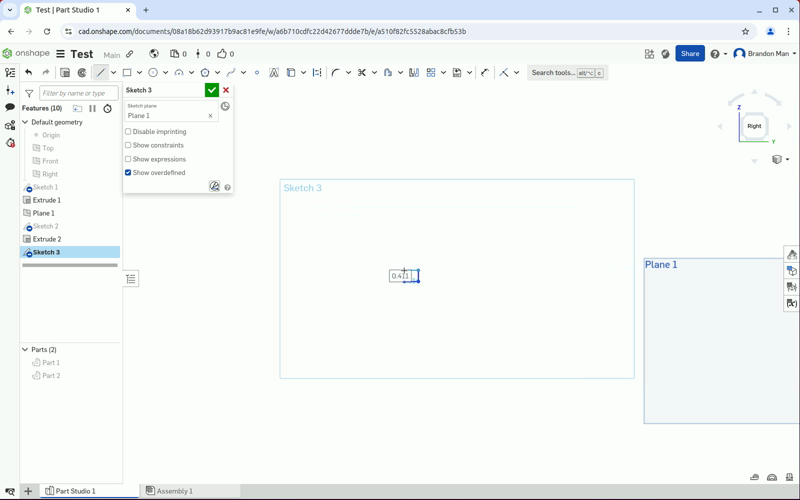
scroll(6)
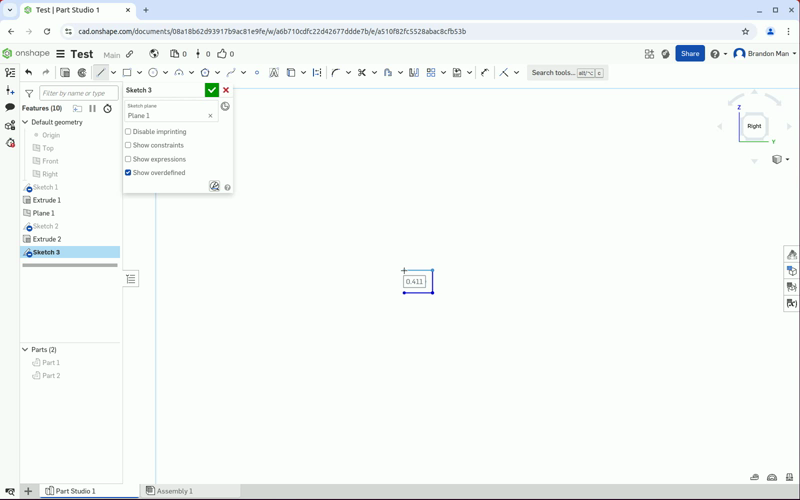
click(404, 270)
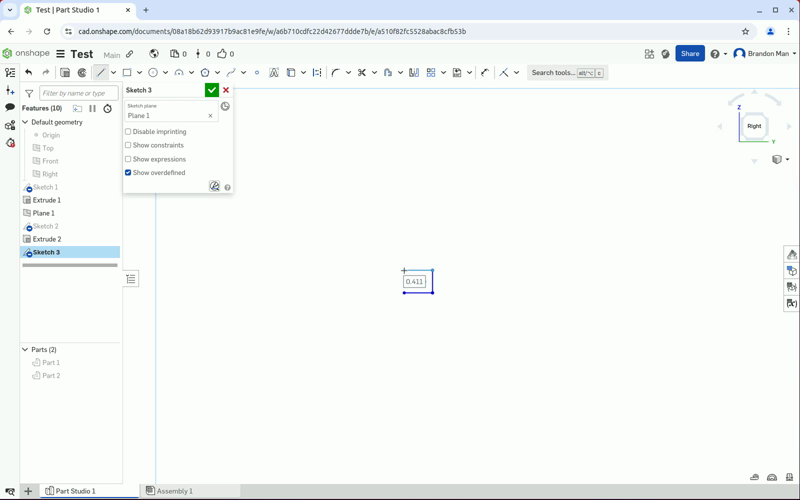
scroll(-6)
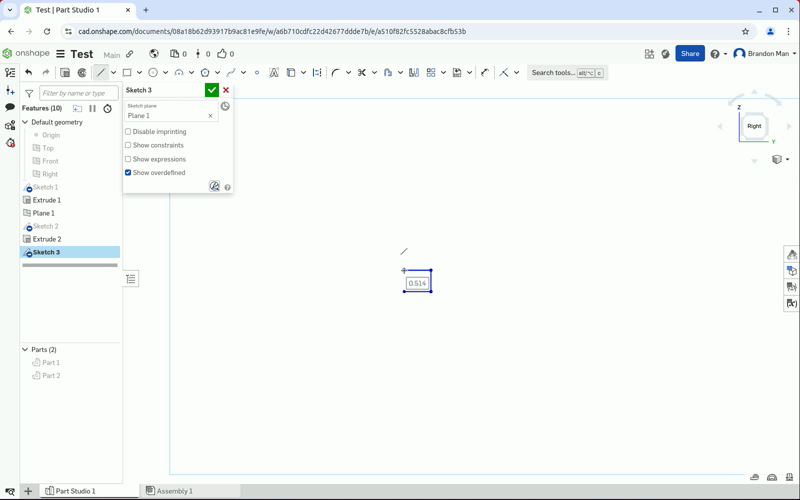
scroll(-6)
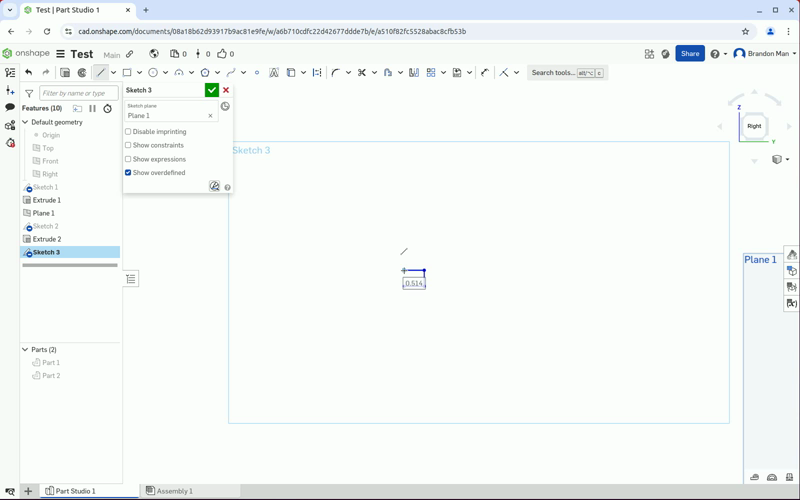
scroll(-6)
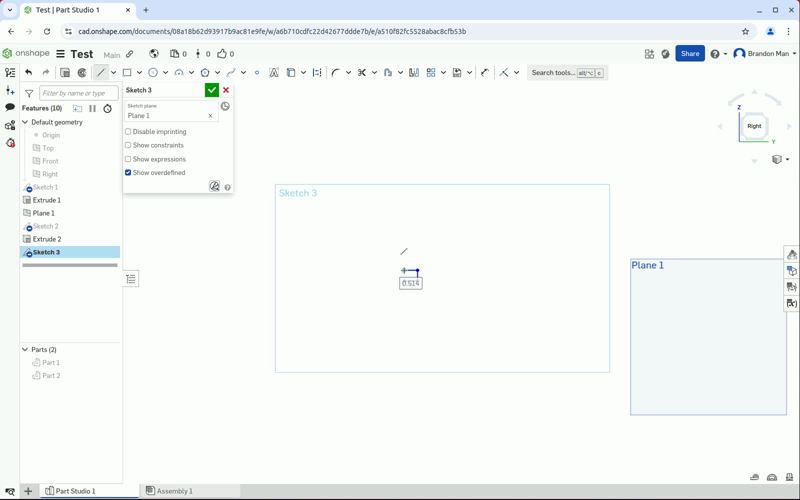
scroll(-6)
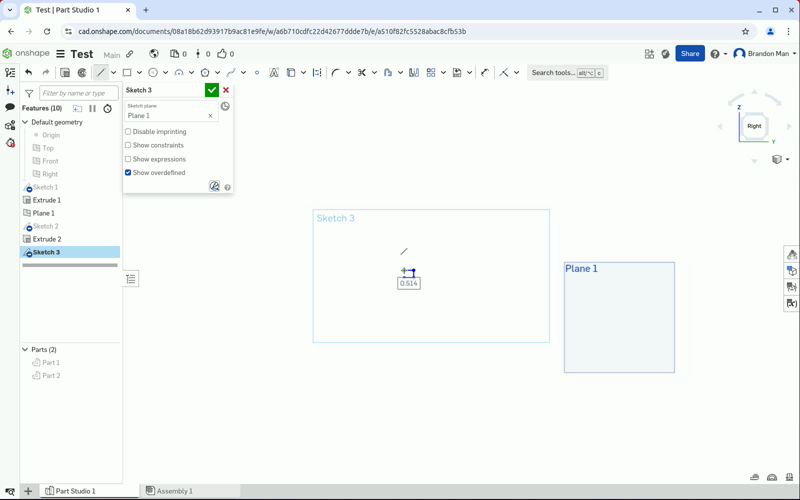
scroll(-6)
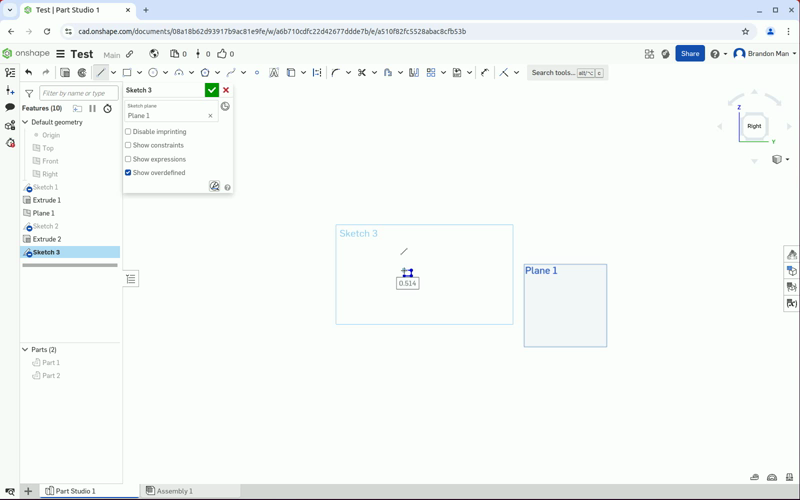
scroll(-6)
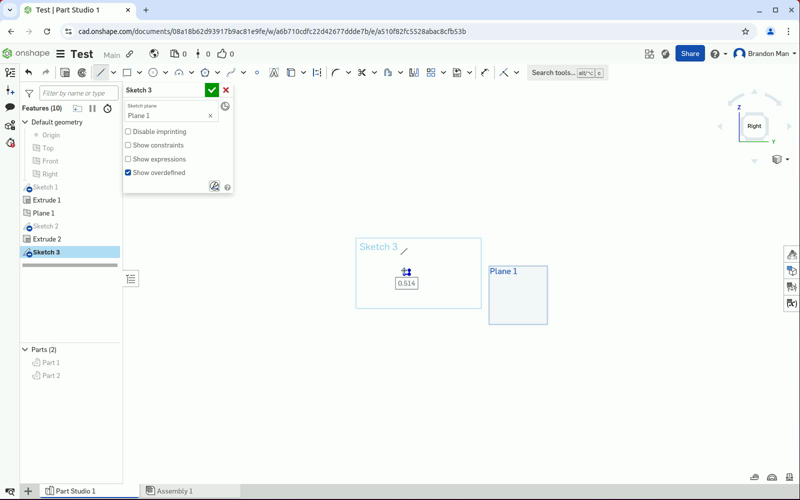
scroll(-6)
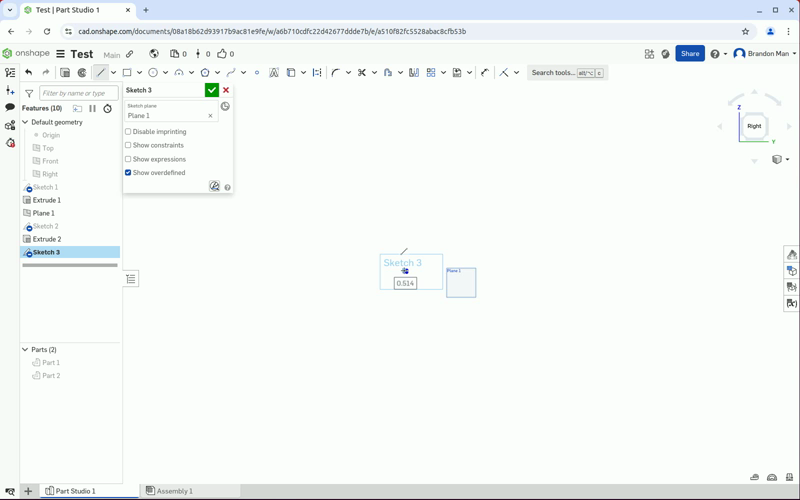
key_up(shift)
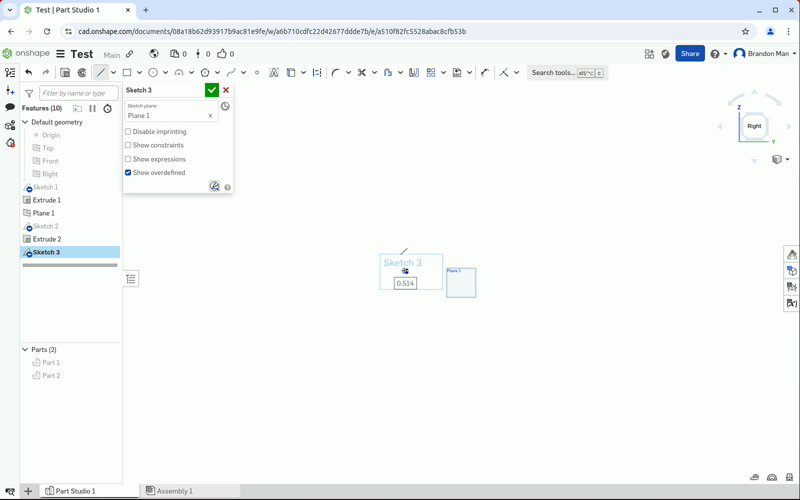
mouse_move(434, 270)
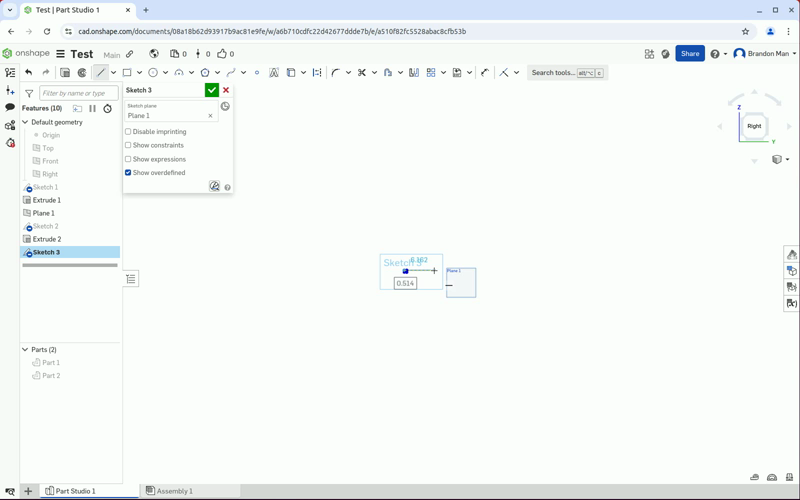
key_down(shift)
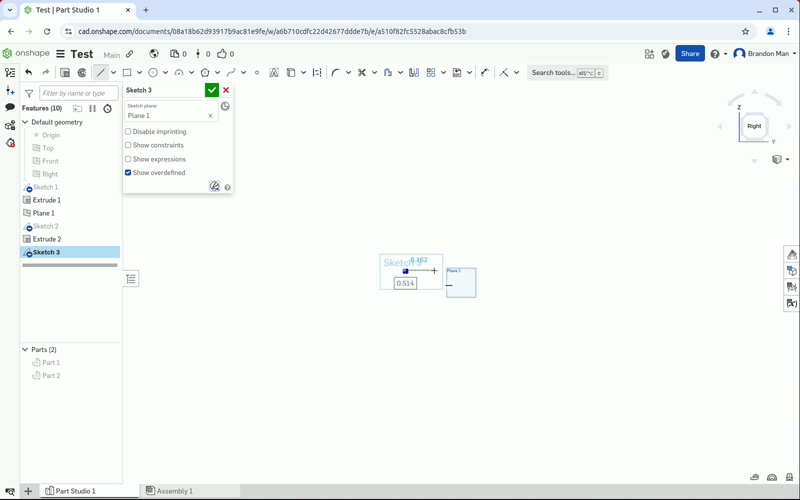
mouse_move(404, 272)
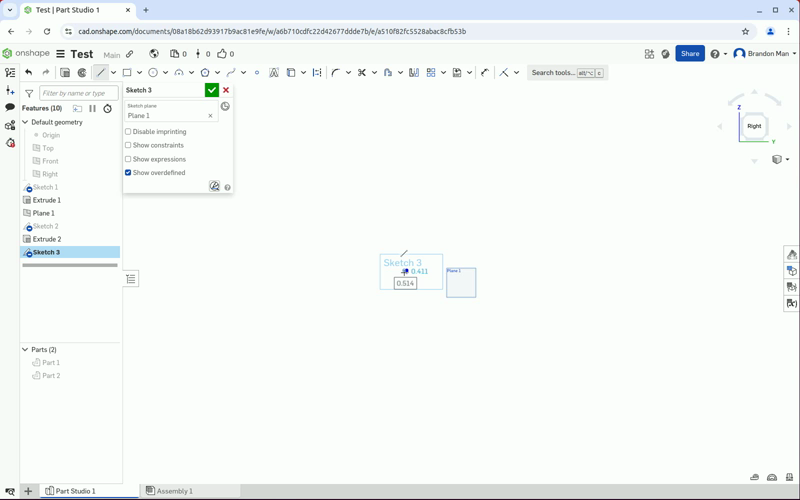
scroll(6)
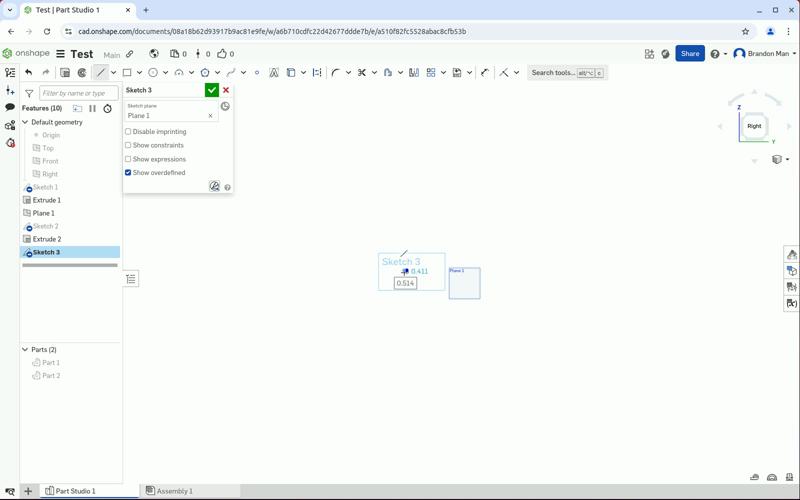
scroll(6)
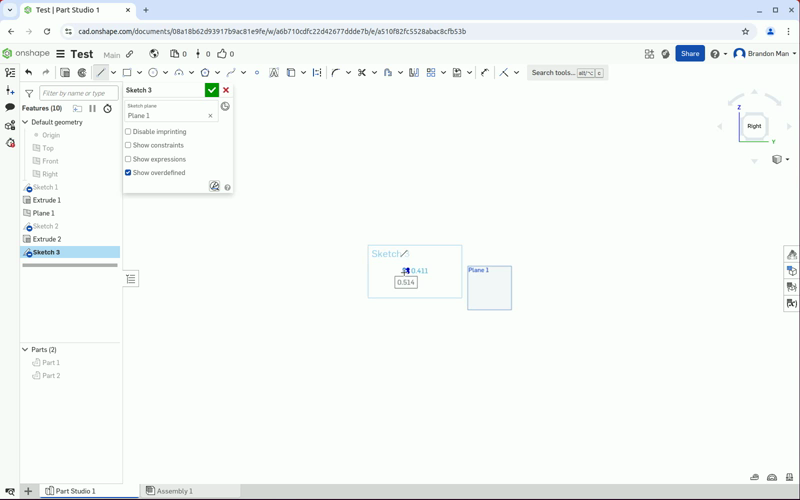
scroll(6)
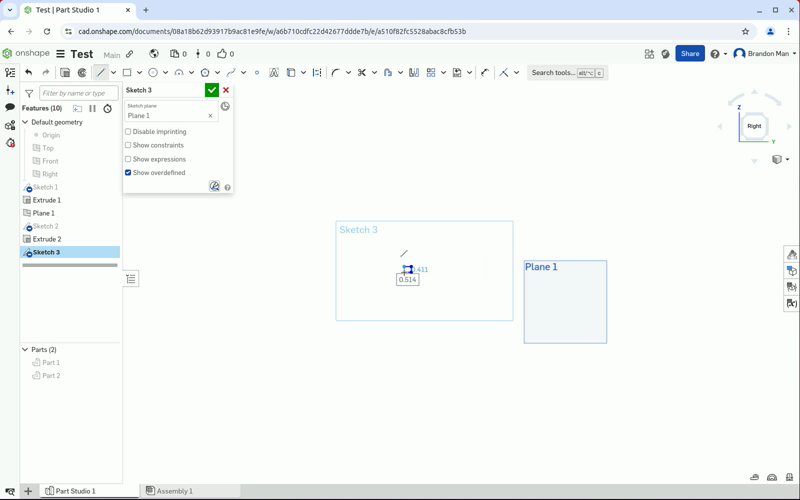
scroll(6)
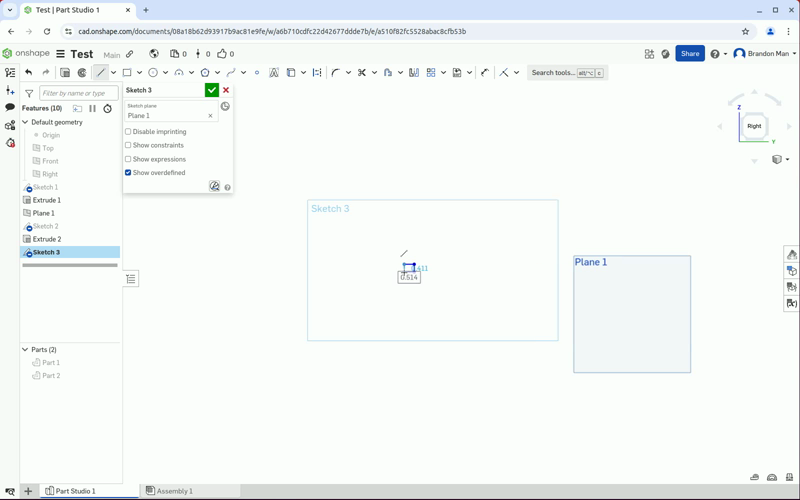
scroll(6)
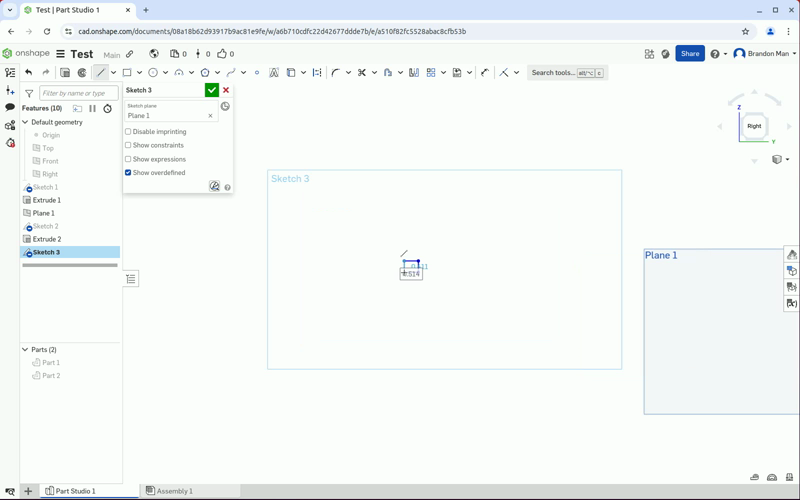
scroll(6)
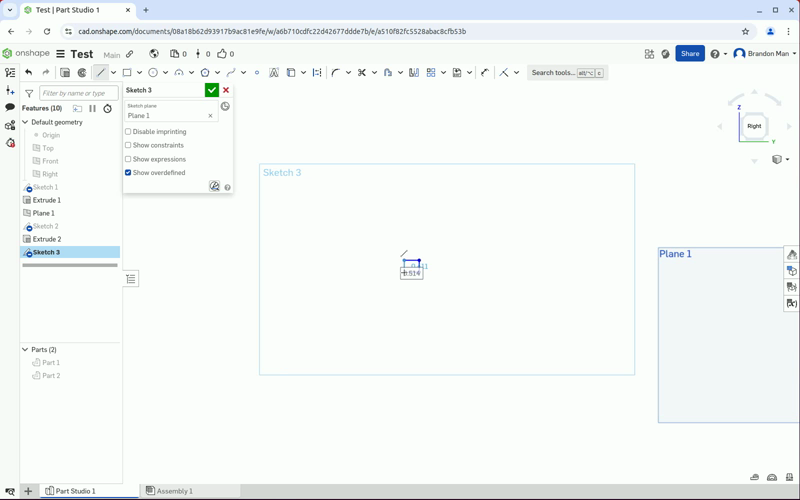
scroll(6)
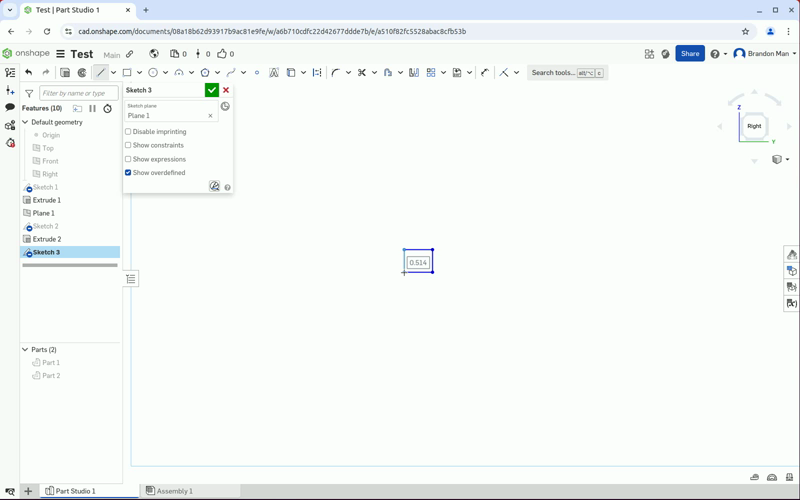
key_up(shift)
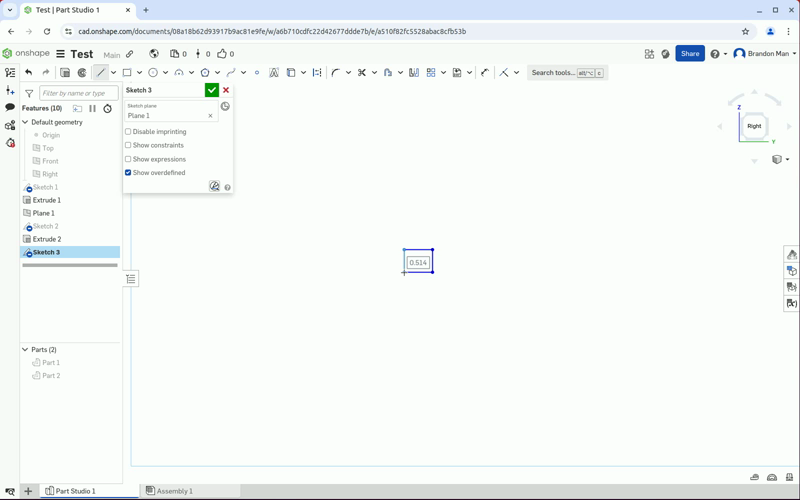
click(404, 272)
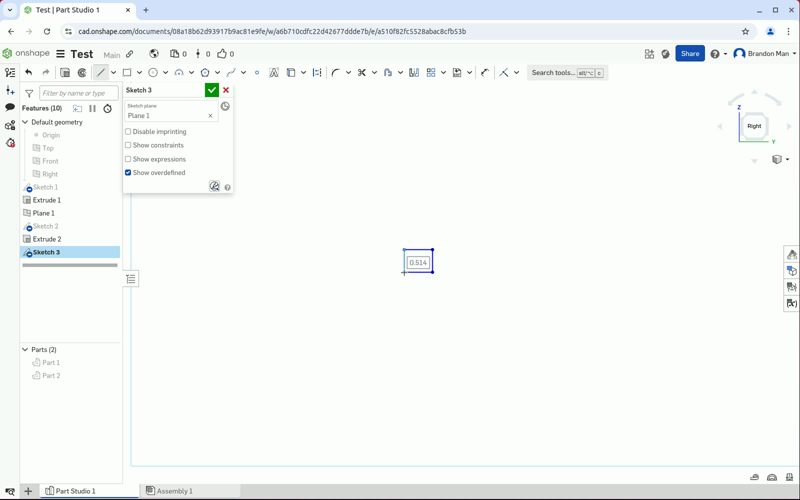
scroll(-6)
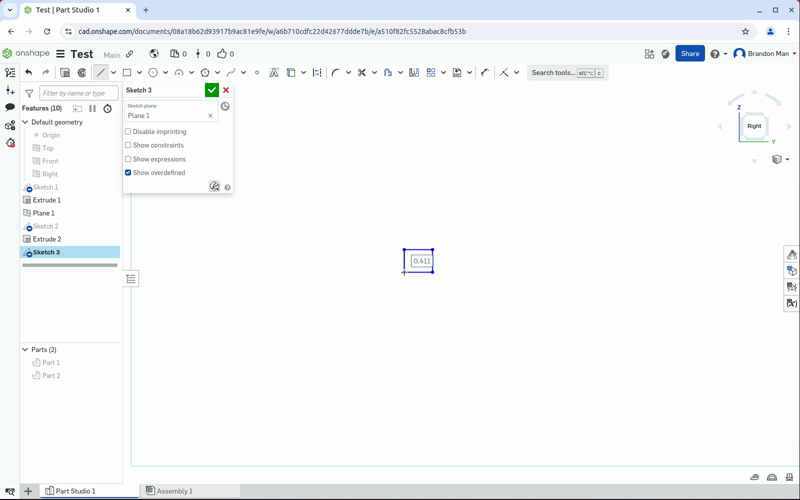
scroll(-6)
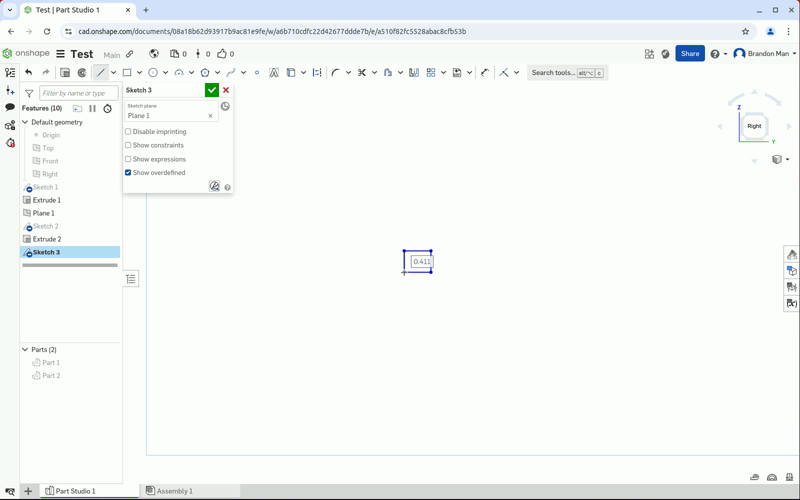
scroll(-6)
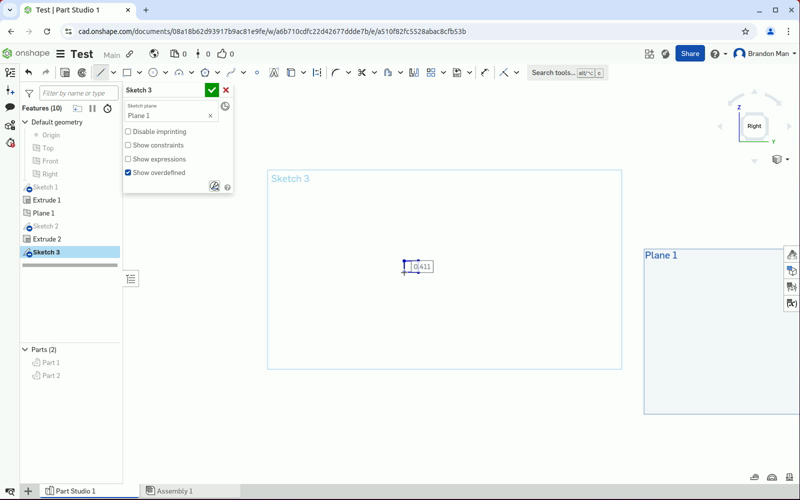
scroll(-6)
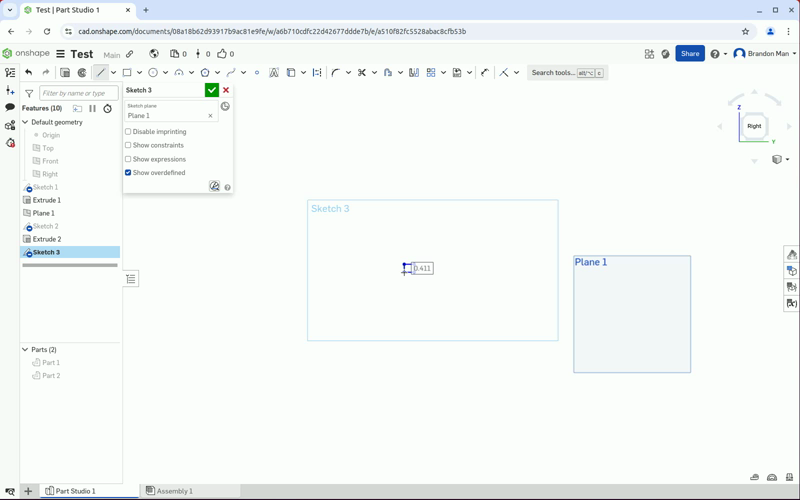
scroll(-6)
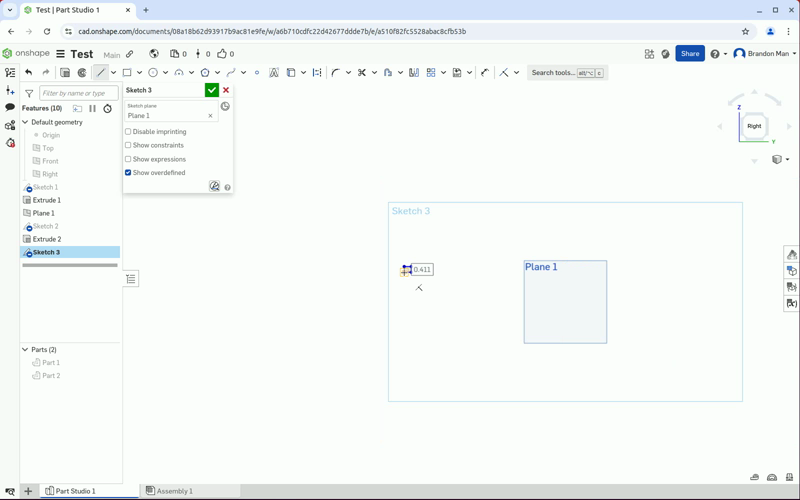
scroll(-6)
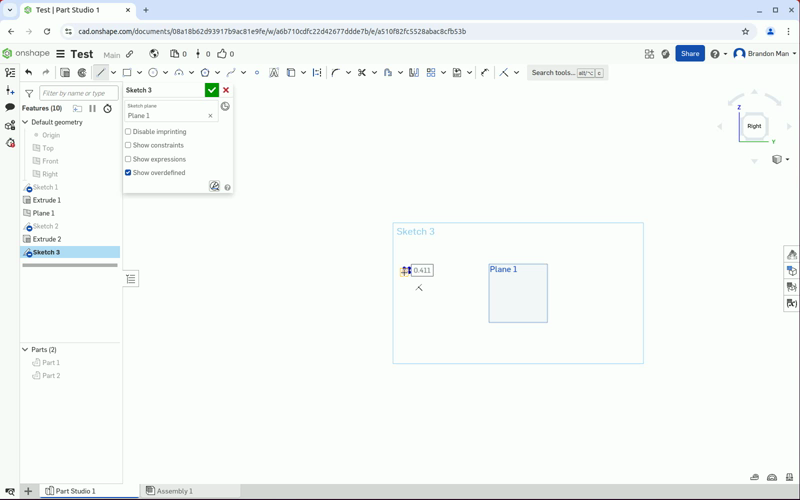
scroll(-6)
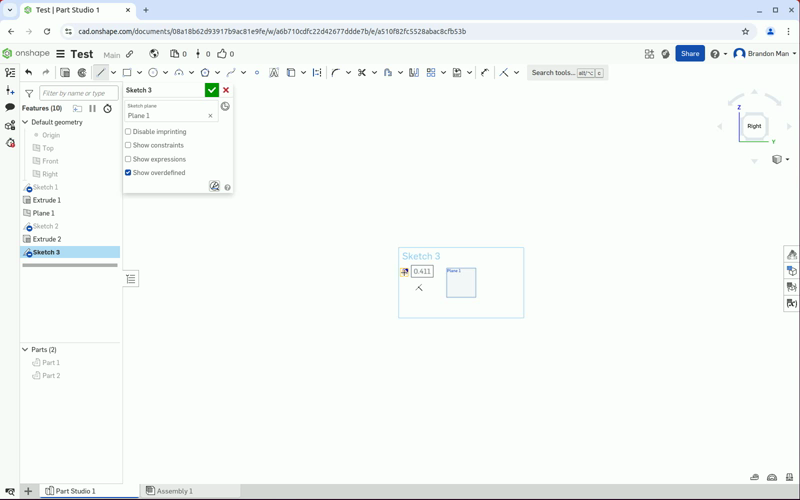
key(esc)
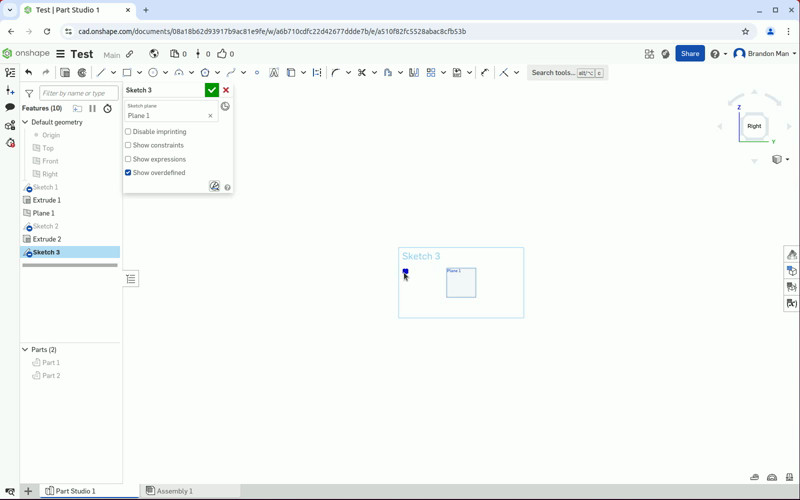
mouse_move(405, 271)
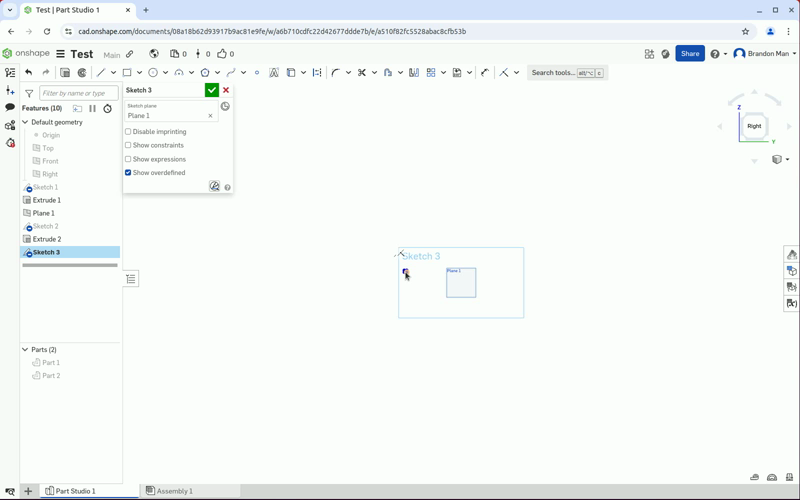
scroll(6)
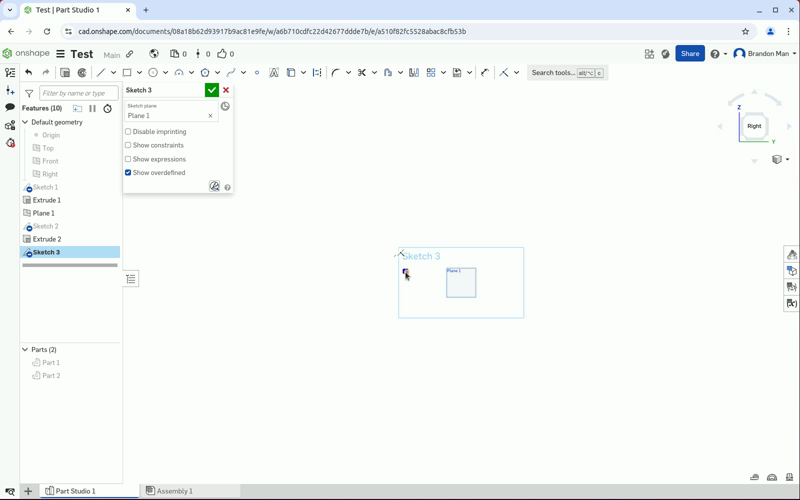
scroll(6)
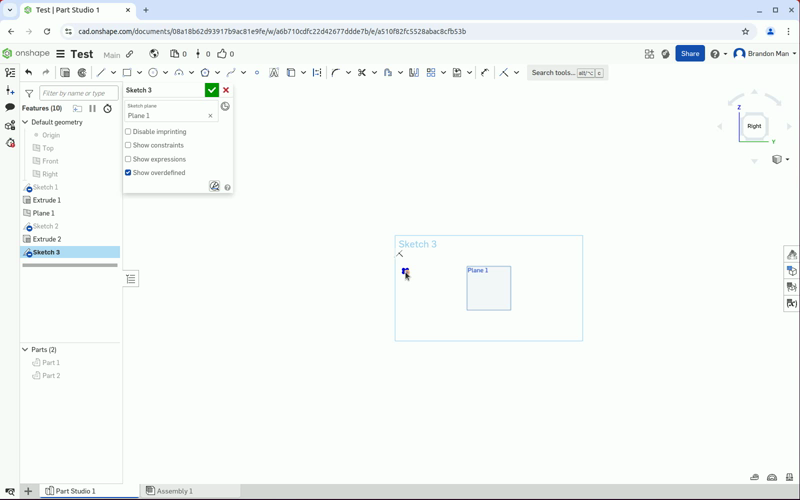
scroll(6)
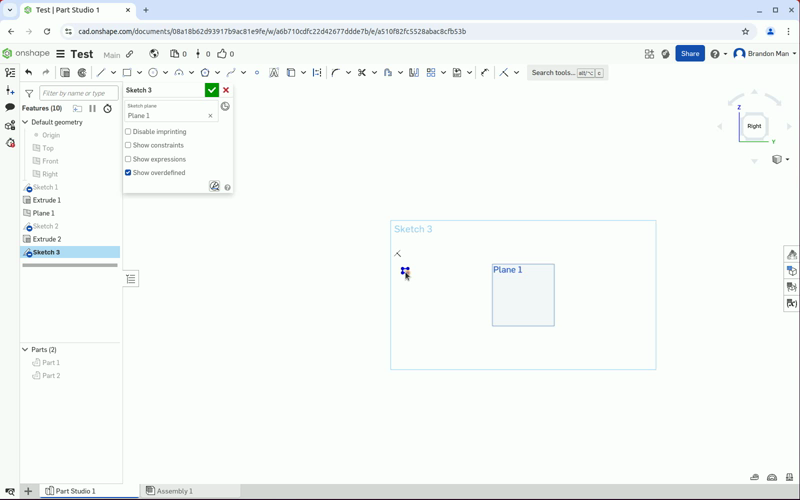
scroll(6)
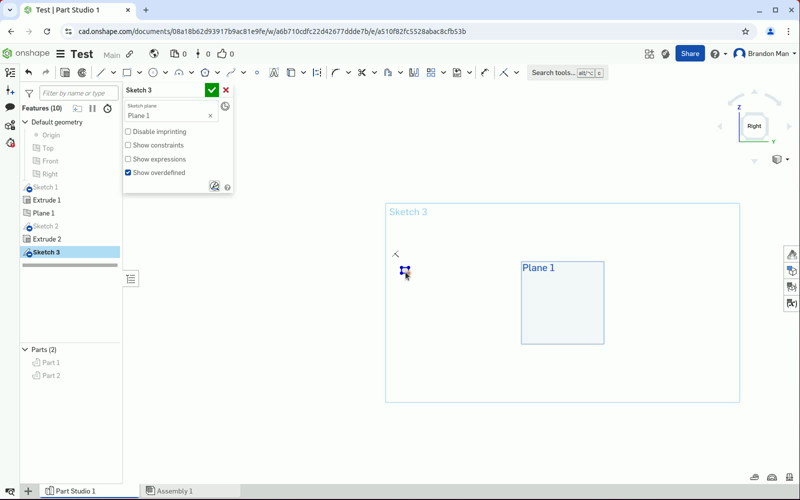
scroll(6)
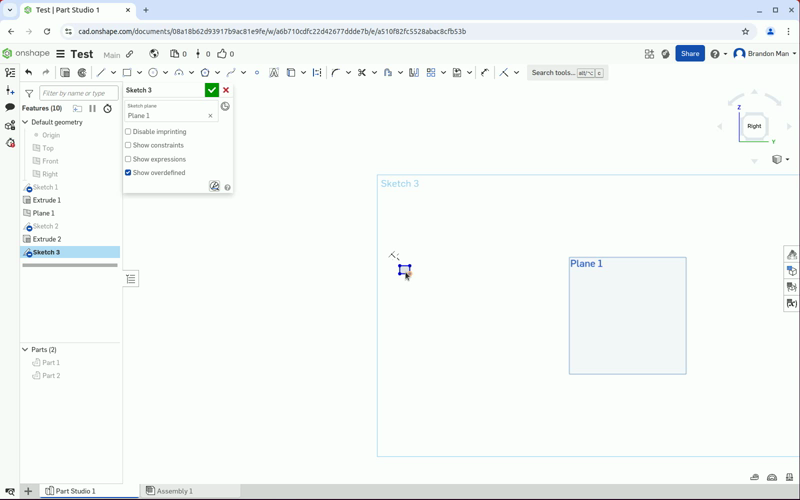
scroll(6)
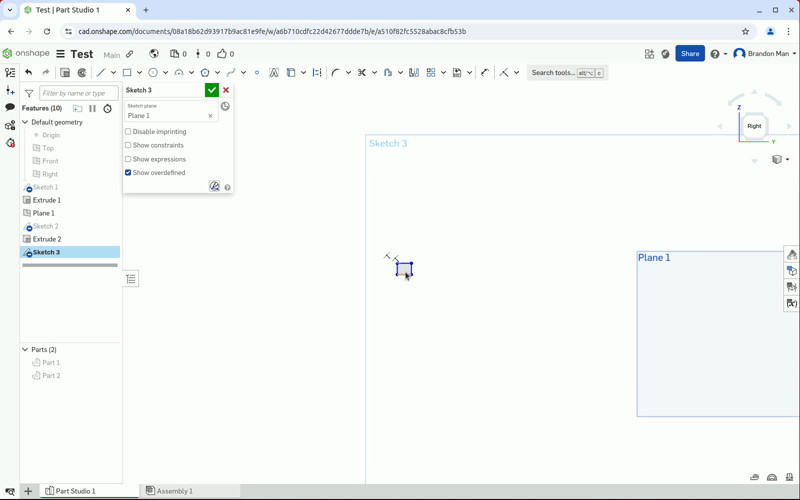
scroll(6)
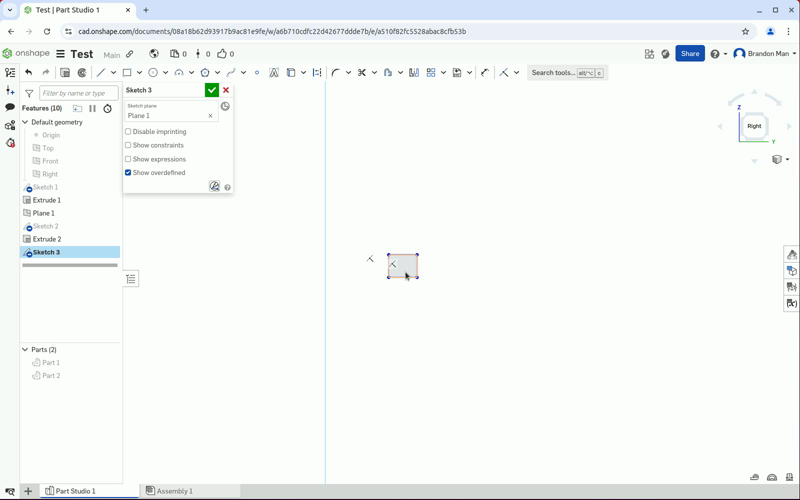
click(405, 271)
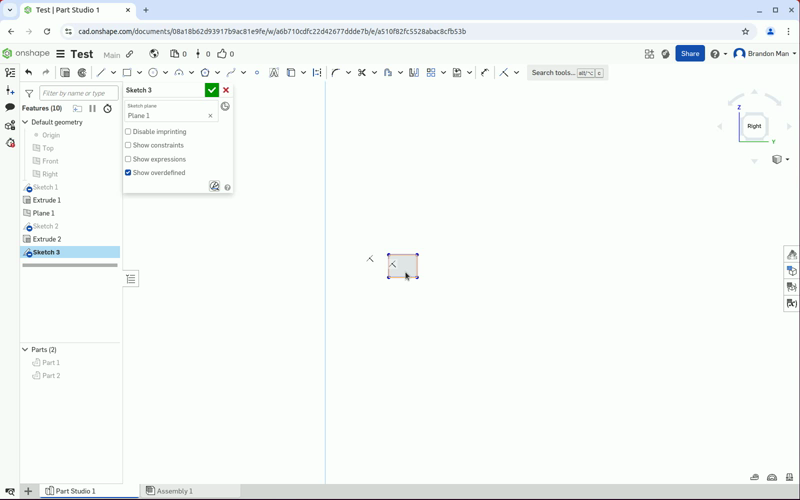
scroll(-6)
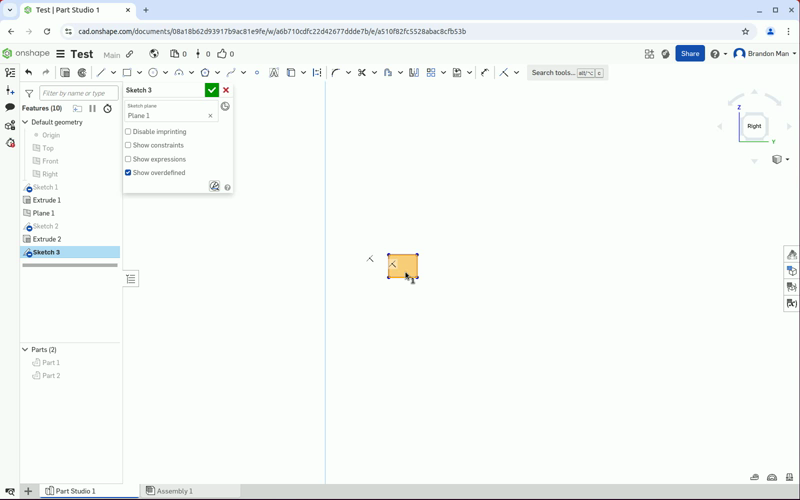
scroll(-6)
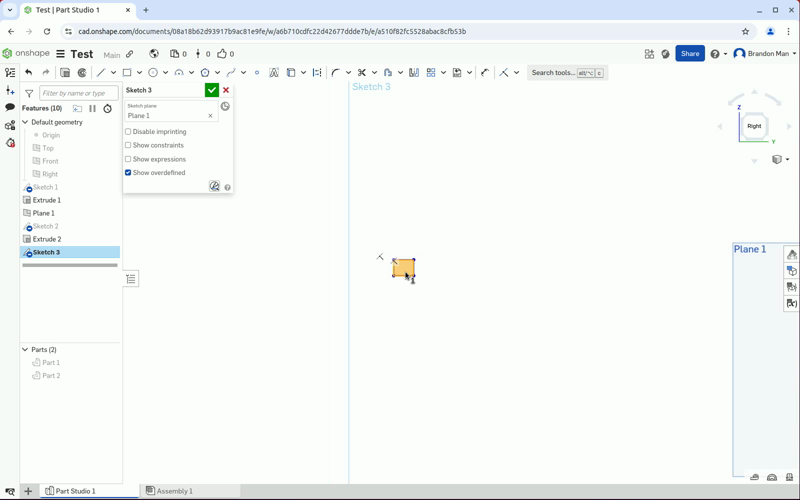
scroll(-6)
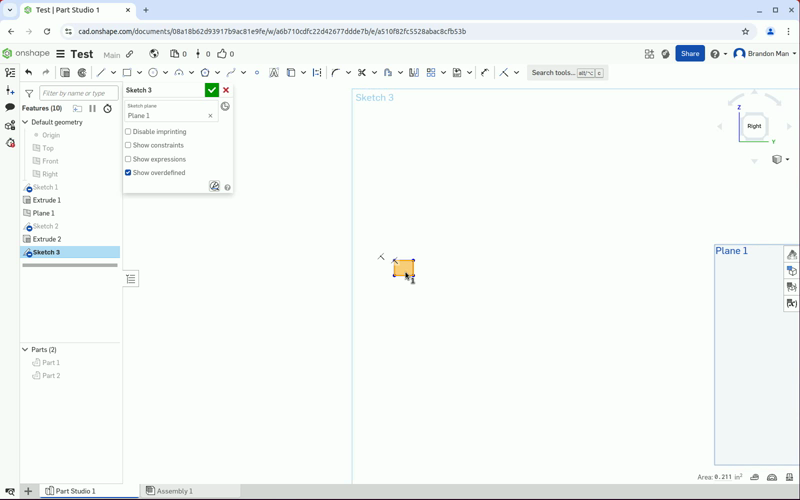
scroll(-6)
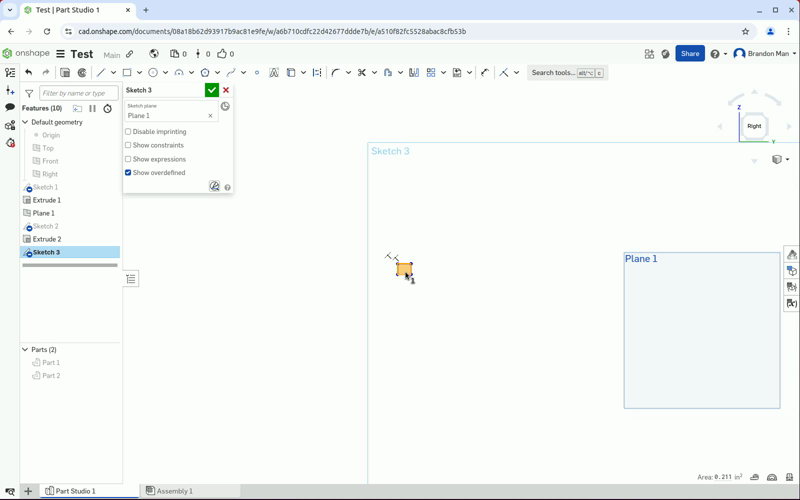
scroll(-6)
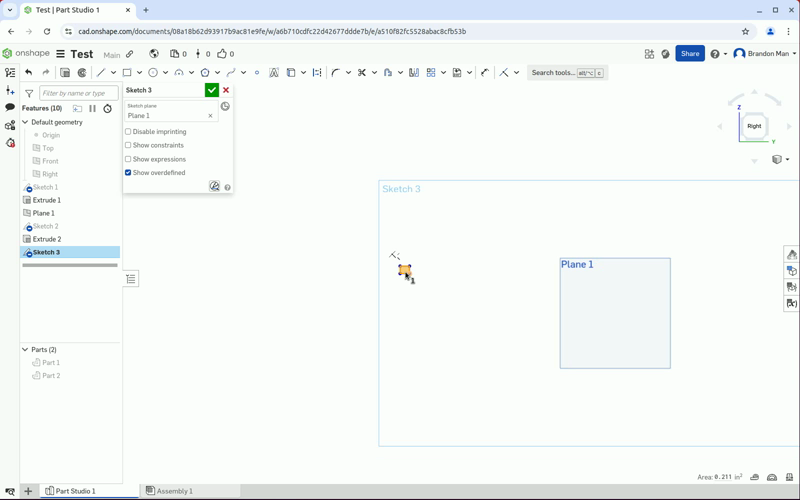
scroll(-6)
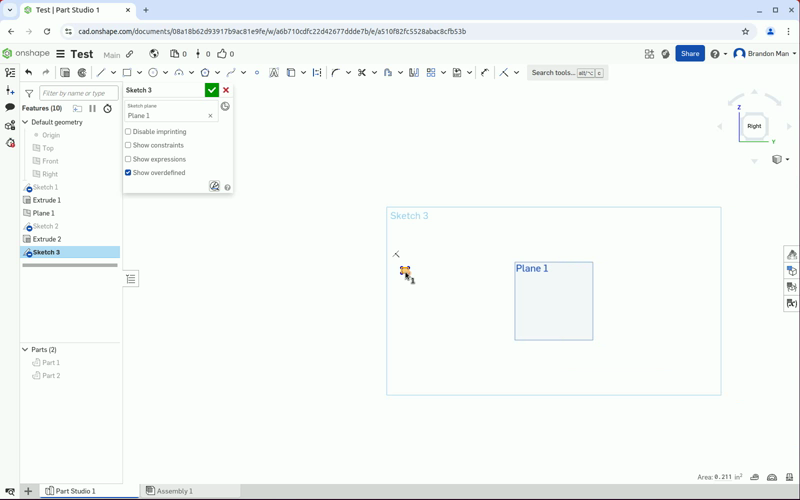
scroll(-6)
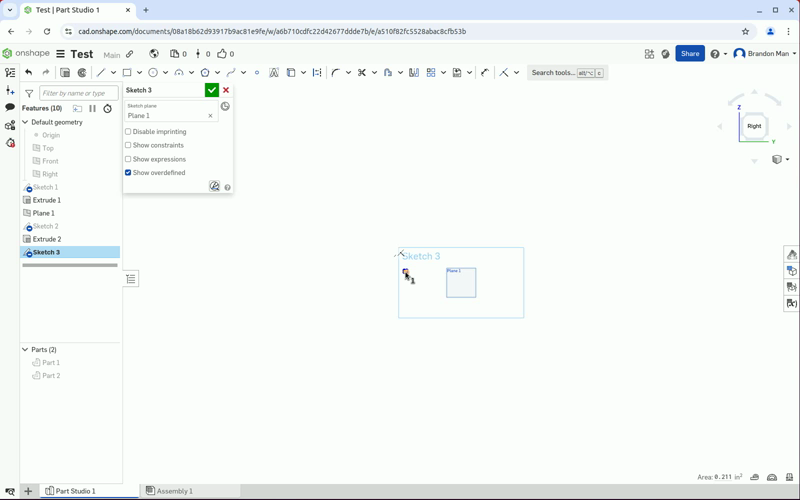
mouse_move(73, 352)
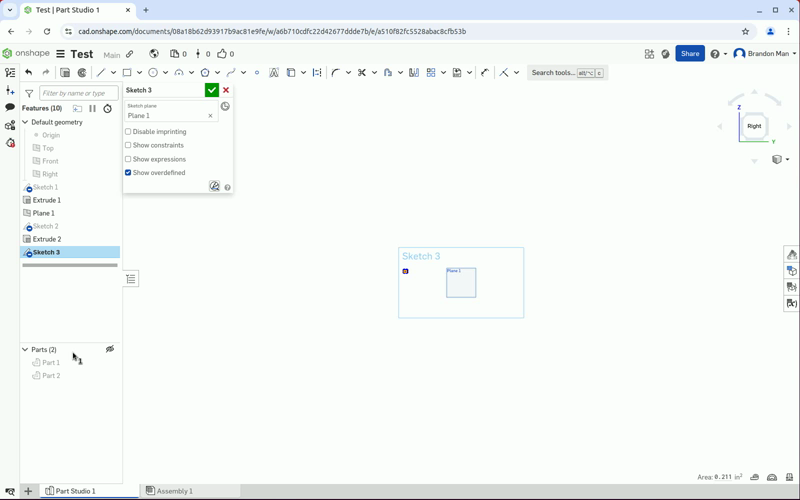
key(shift+y)
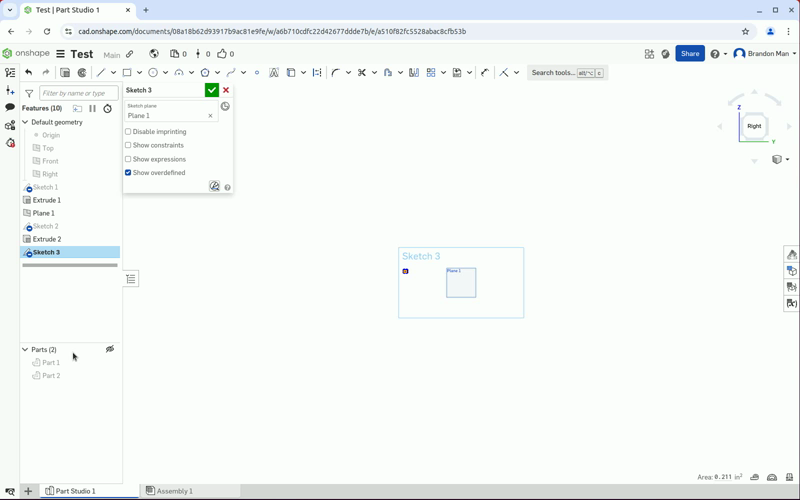
key(shift+e)
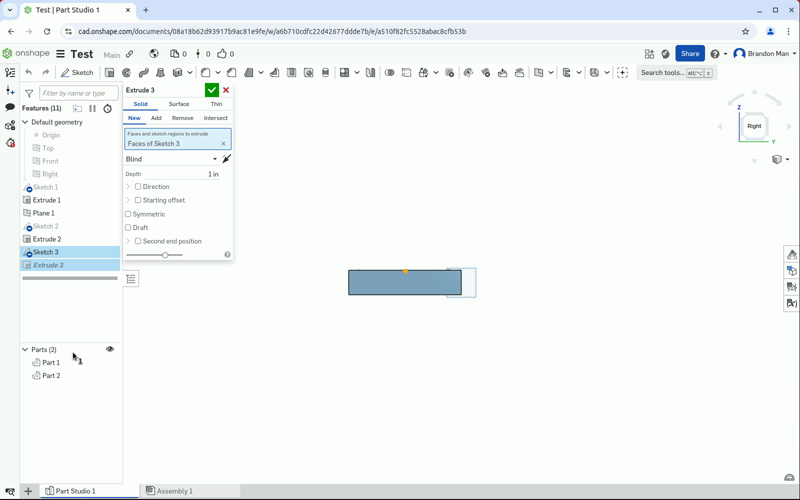
mouse_move(143, 106)
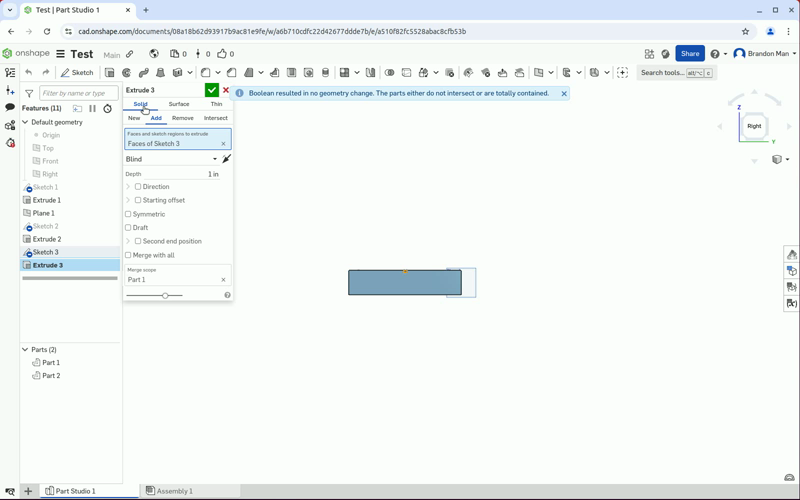
click(143, 106)
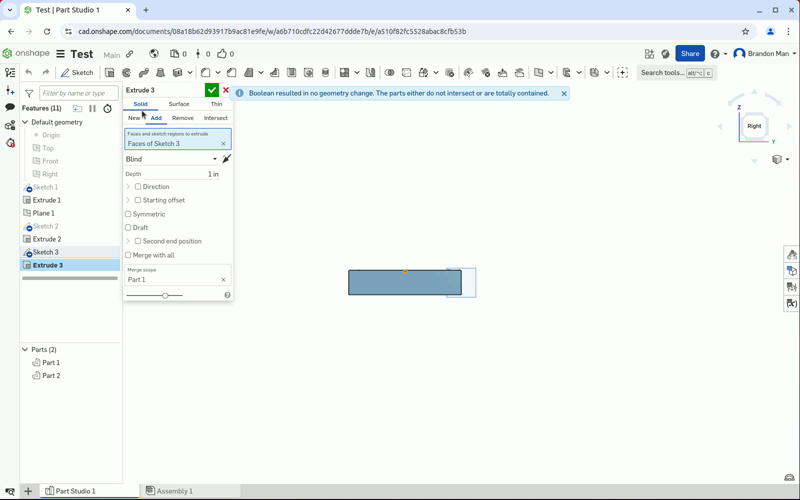
mouse_move(137, 120)
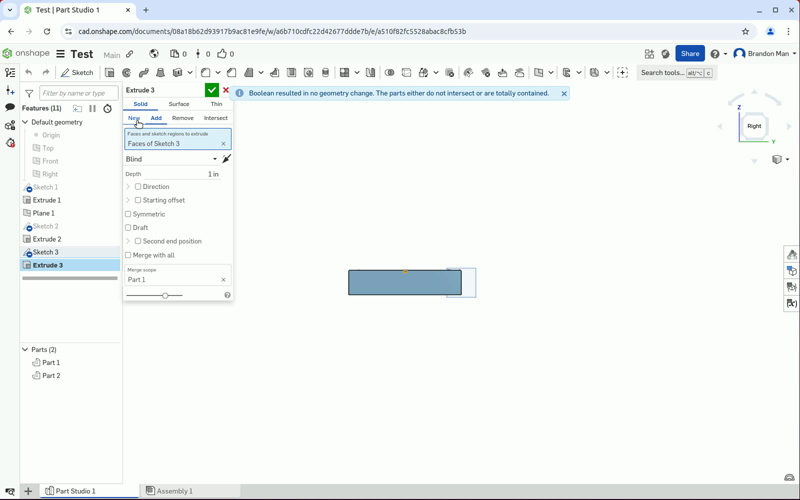
click(137, 120)
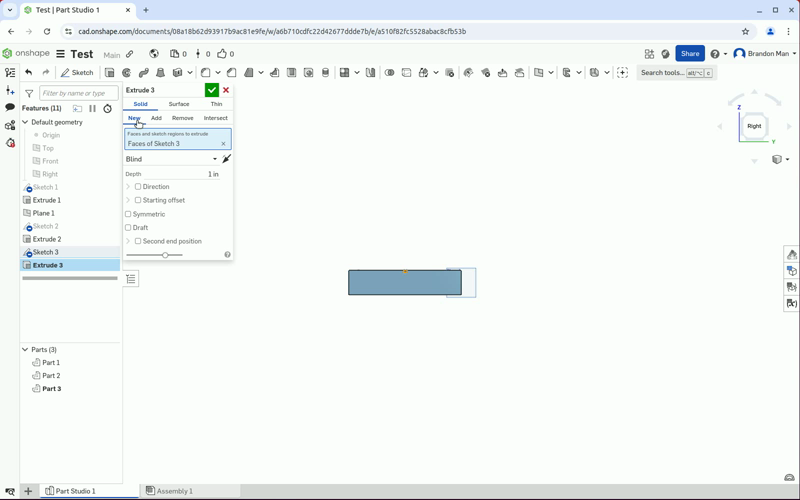
key(tab, 4)
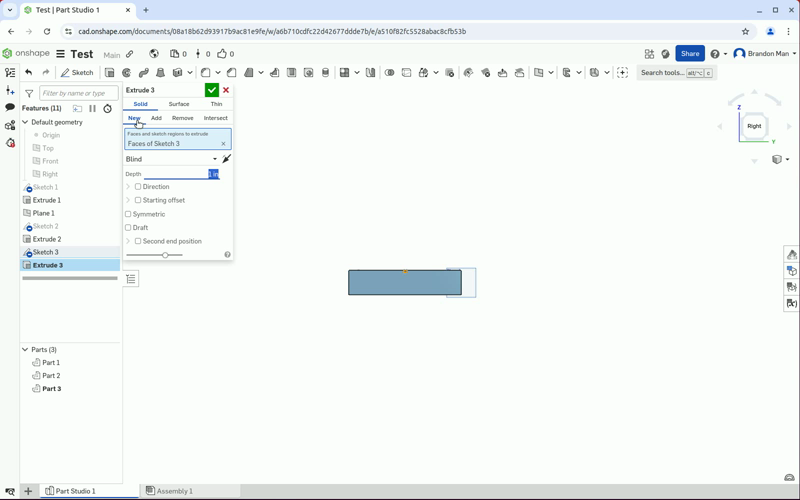
text(-0.241)
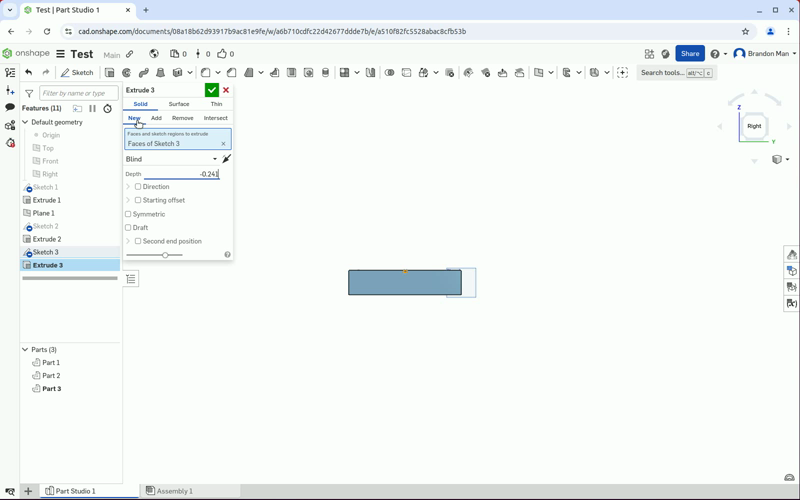
key(enter)
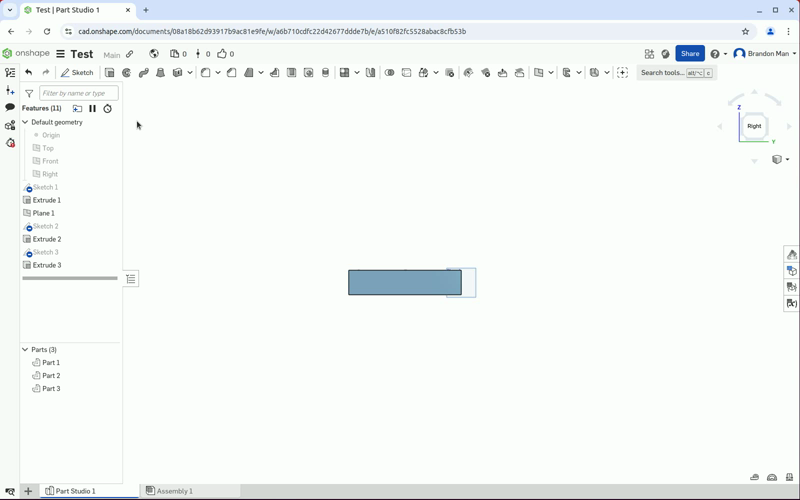
key(shift+h)
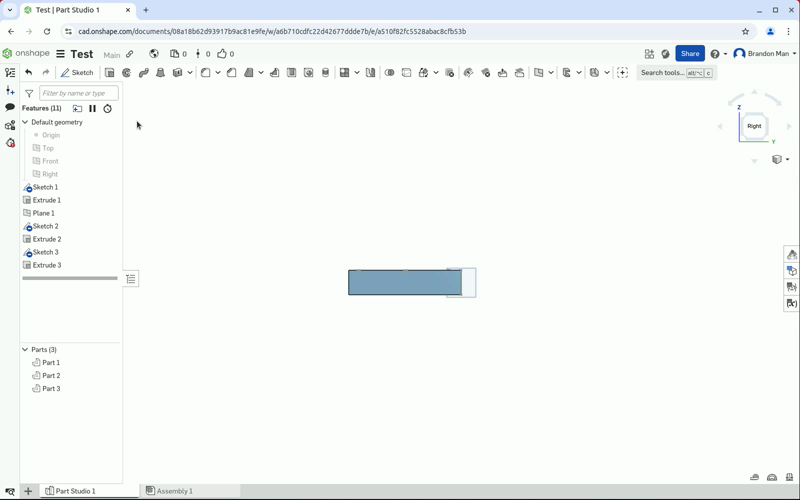
key(shift+h)
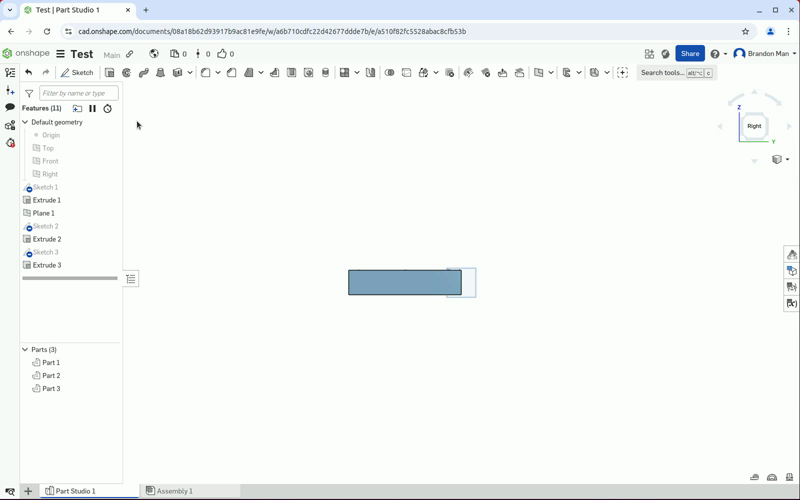
mouse_move(73, 189)
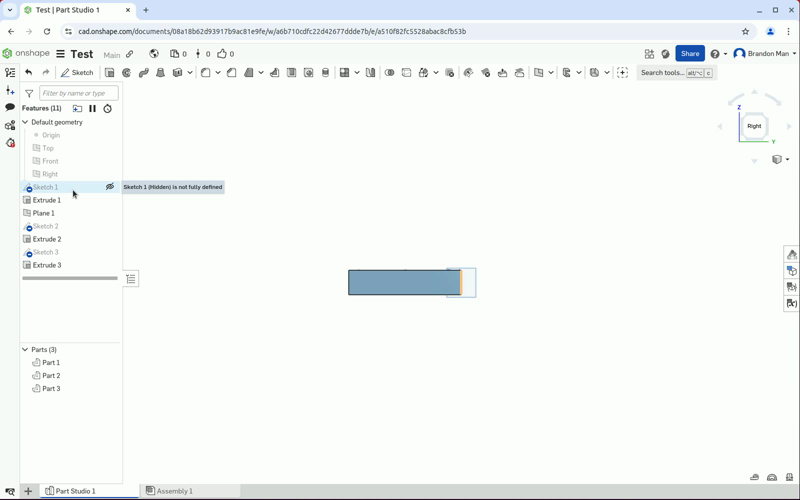
click(73, 189)
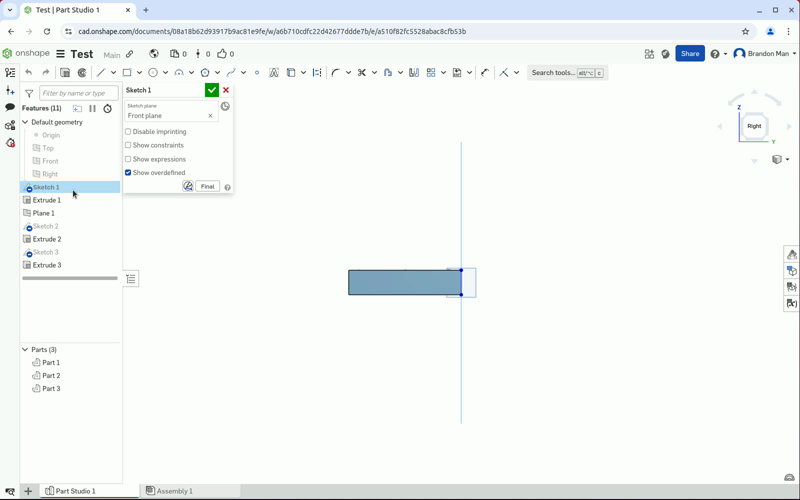
mouse_move(229, 92)
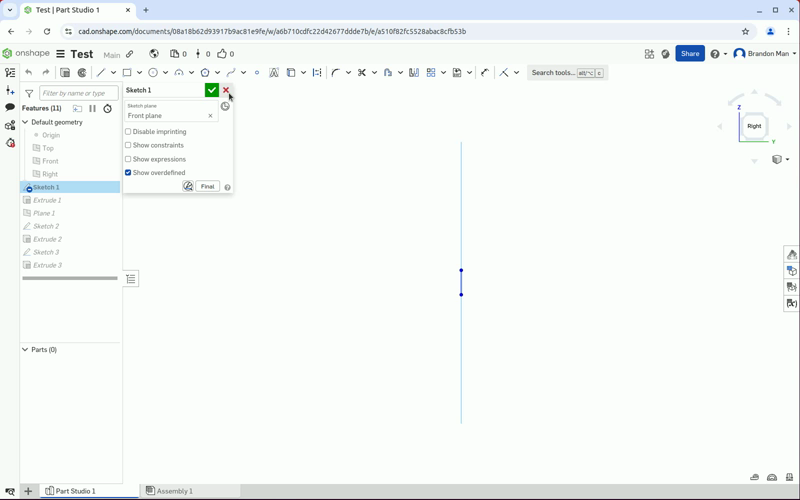
click(229, 92)
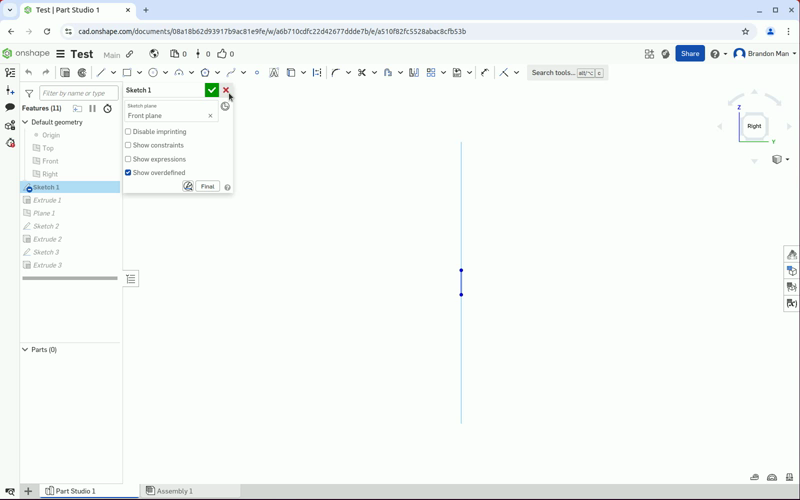
key(shift+s)
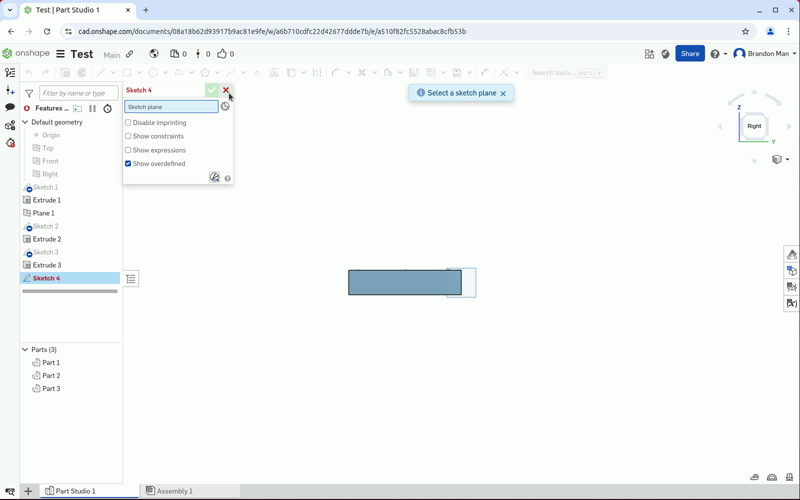
mouse_move(73, 215)
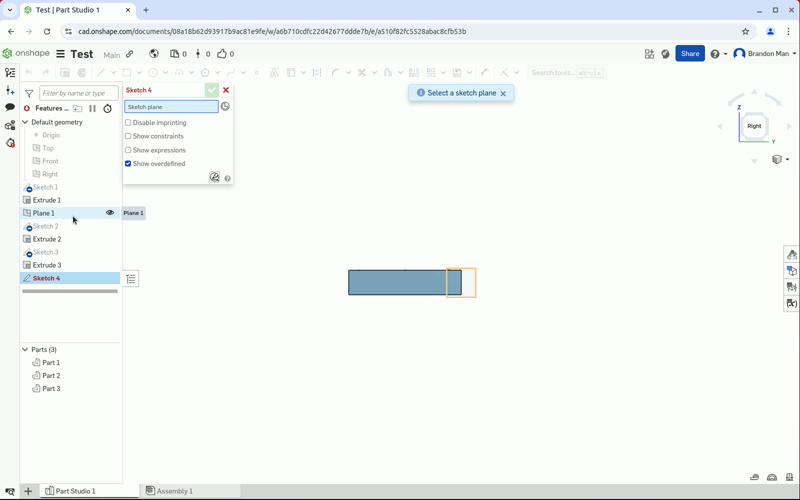
click(73, 215)
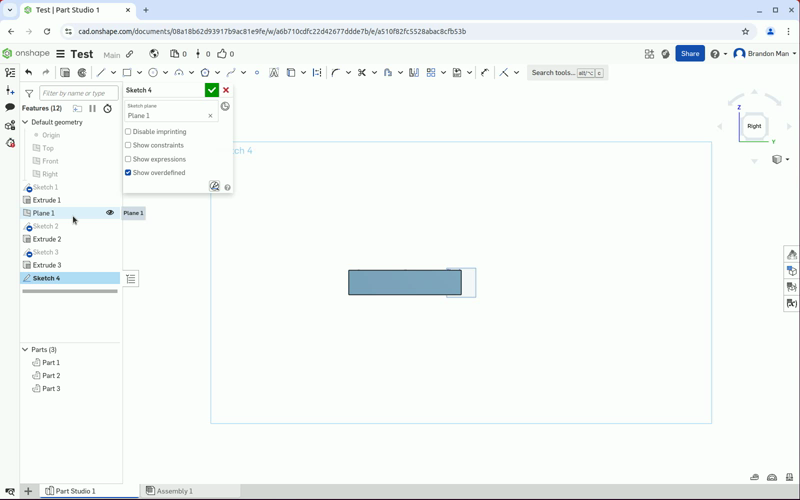
mouse_move(73, 352)
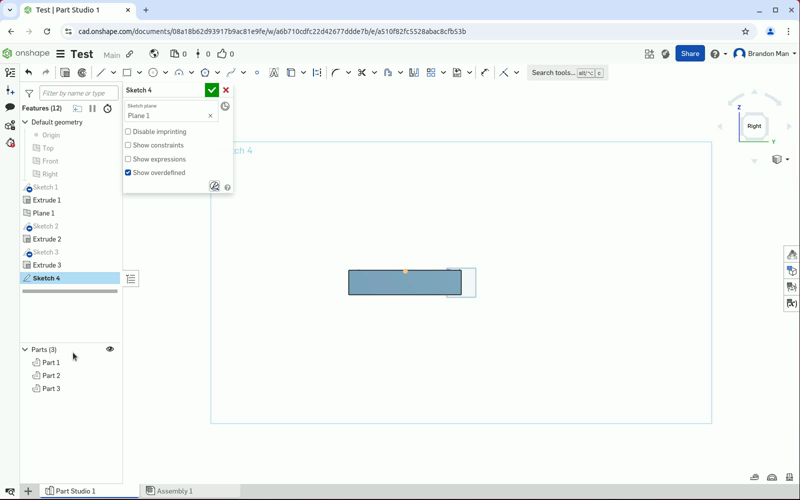
key(y)
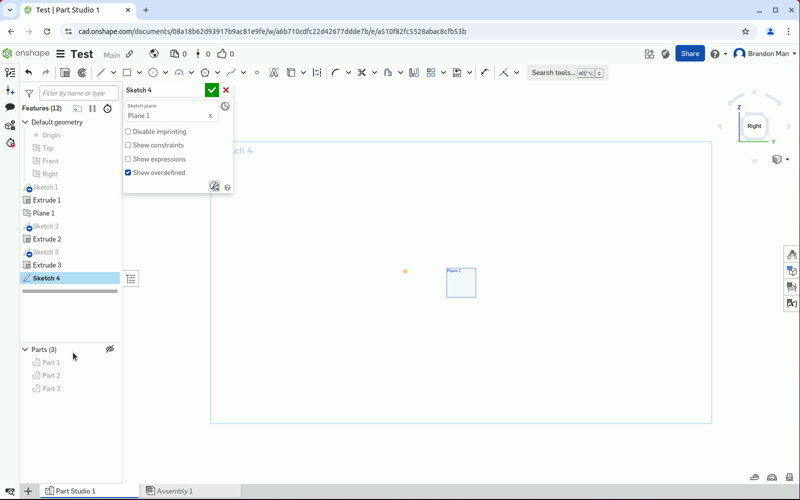
key(l)
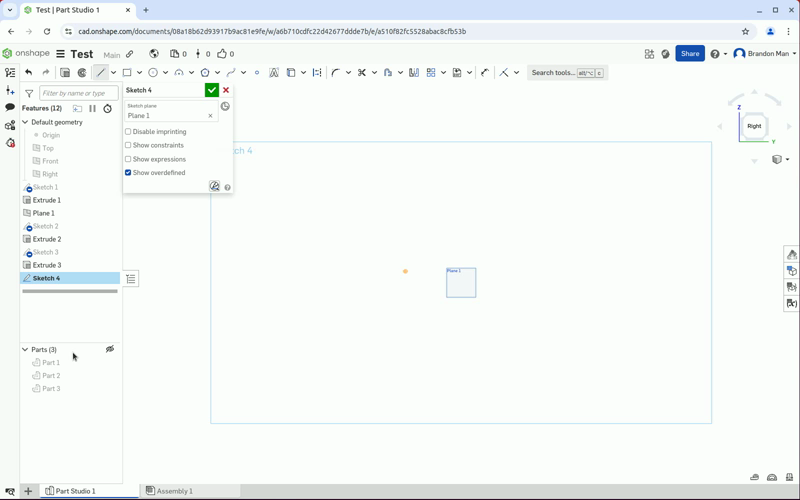
key_down(shift)
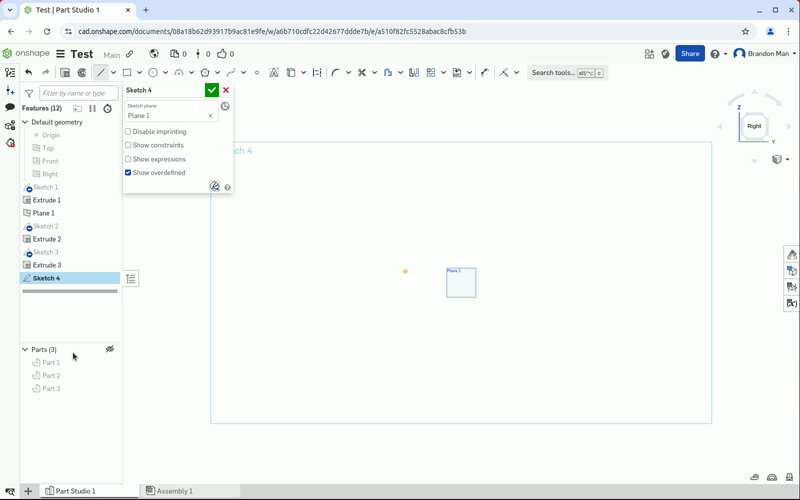
mouse_move(450, 272)
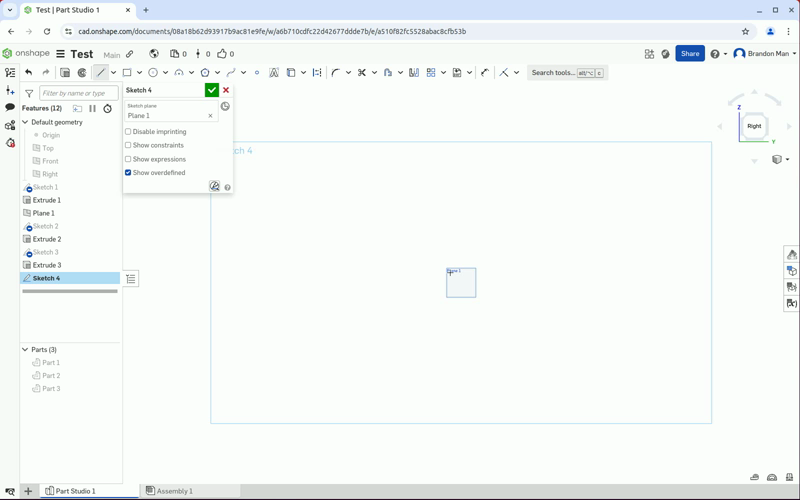
click(450, 272)
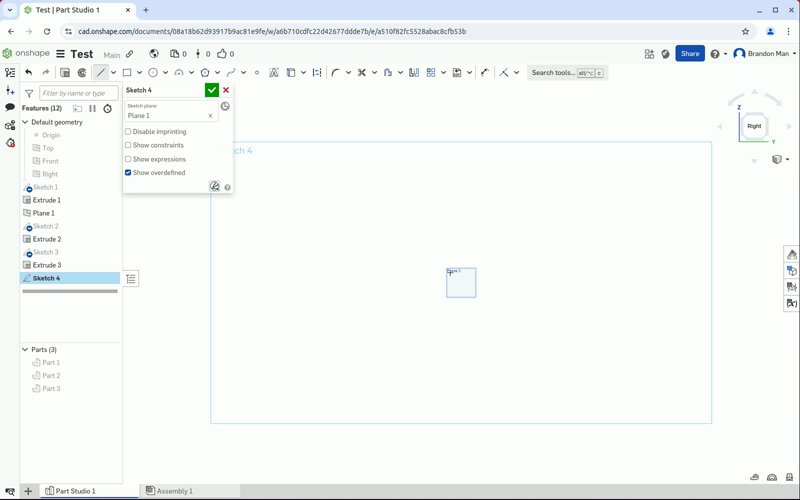
key_up(shift)
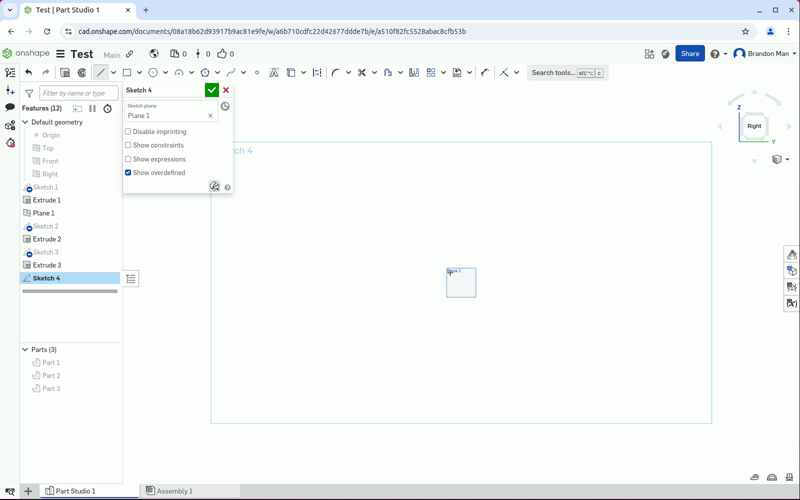
key_down(shift)
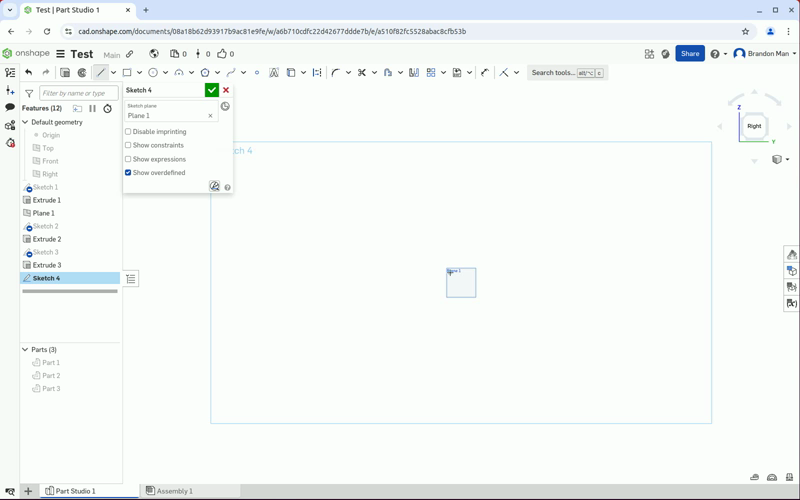
mouse_move(480, 272)
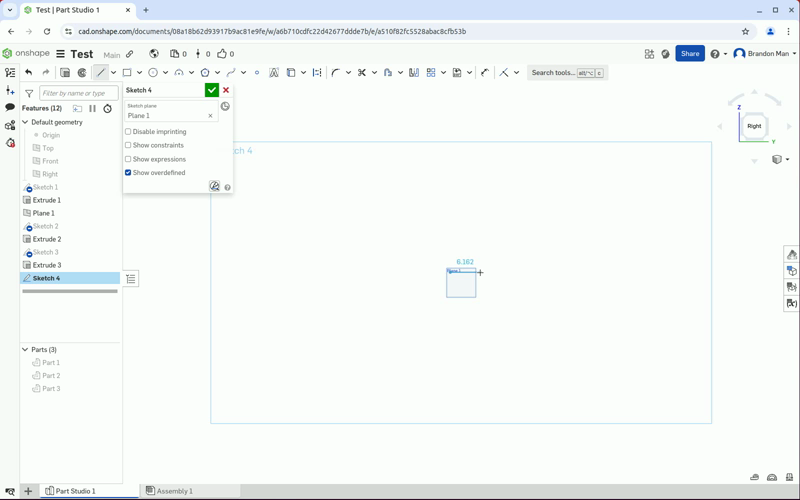
mouse_move(452, 272)
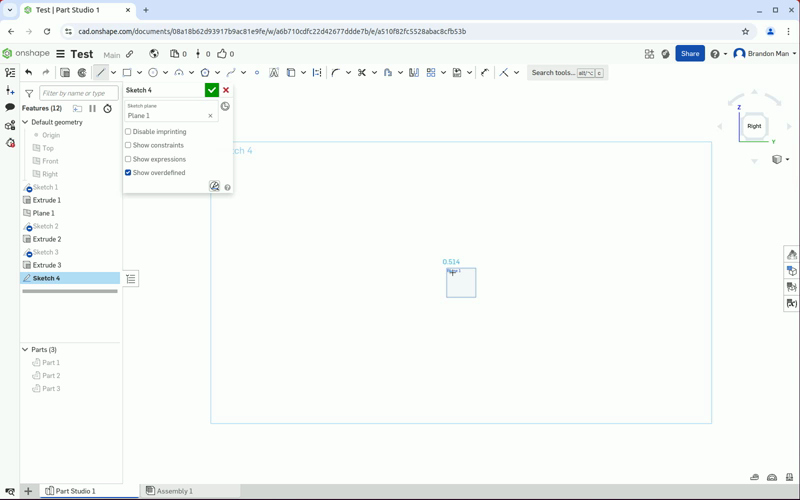
scroll(6)
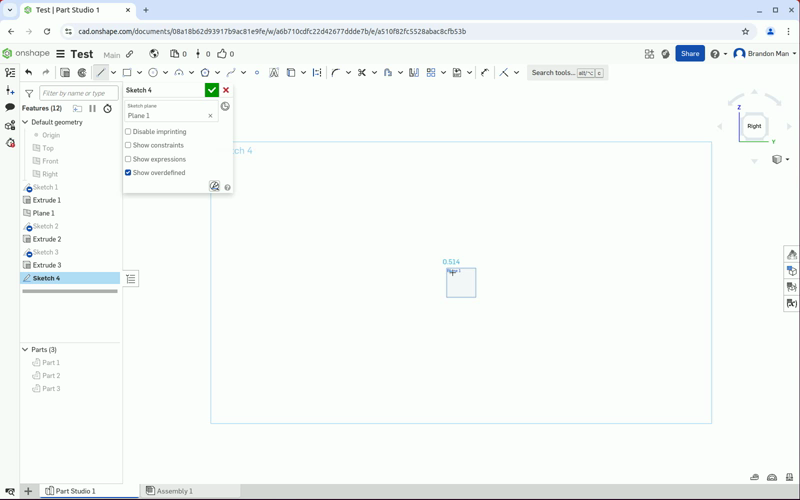
scroll(6)
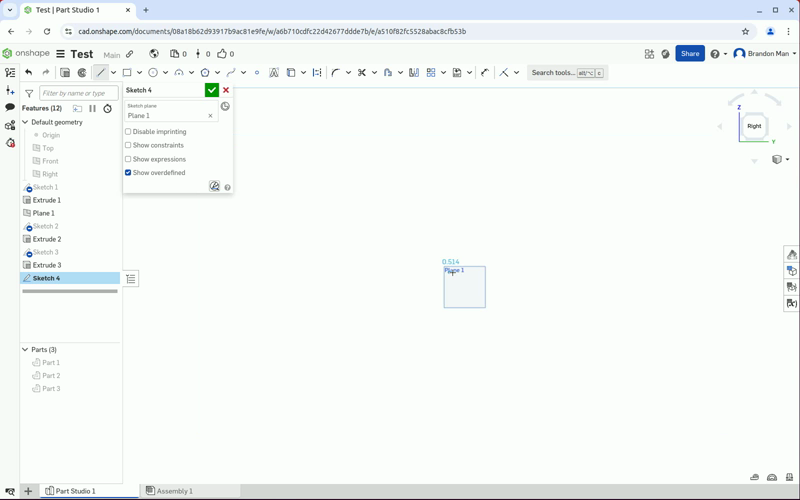
scroll(6)
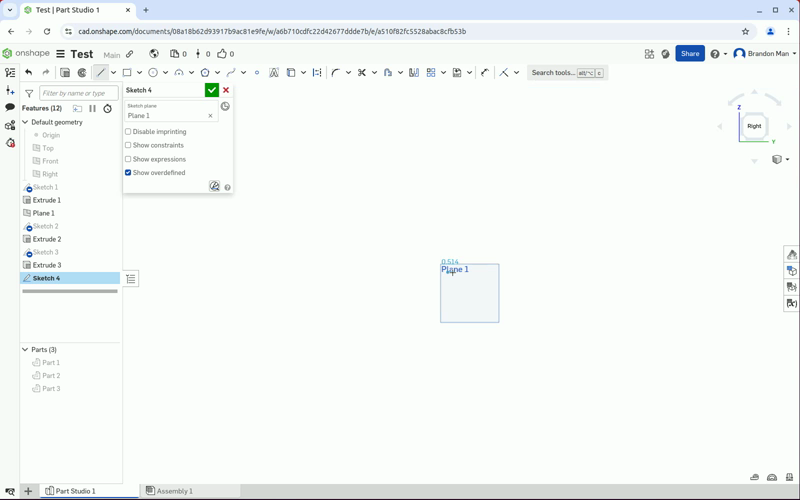
scroll(6)
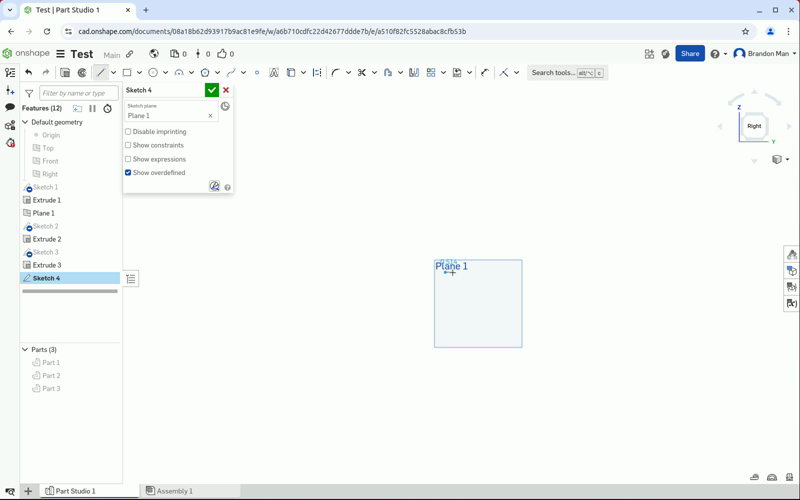
scroll(6)
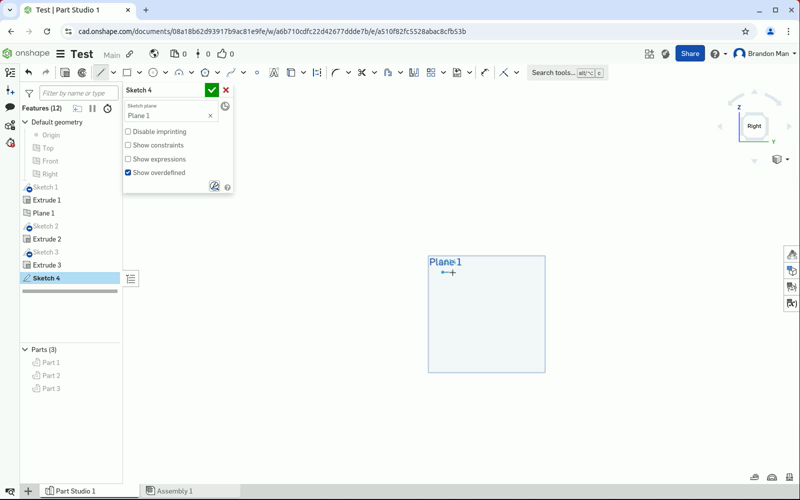
scroll(6)
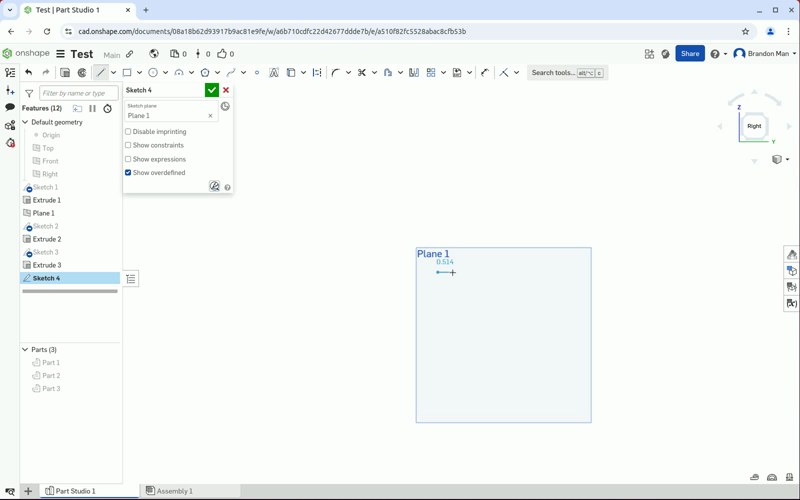
scroll(6)
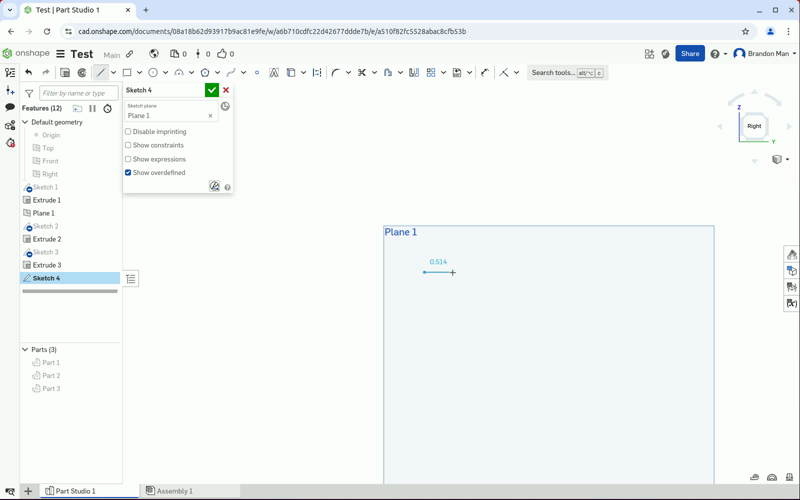
click(452, 272)
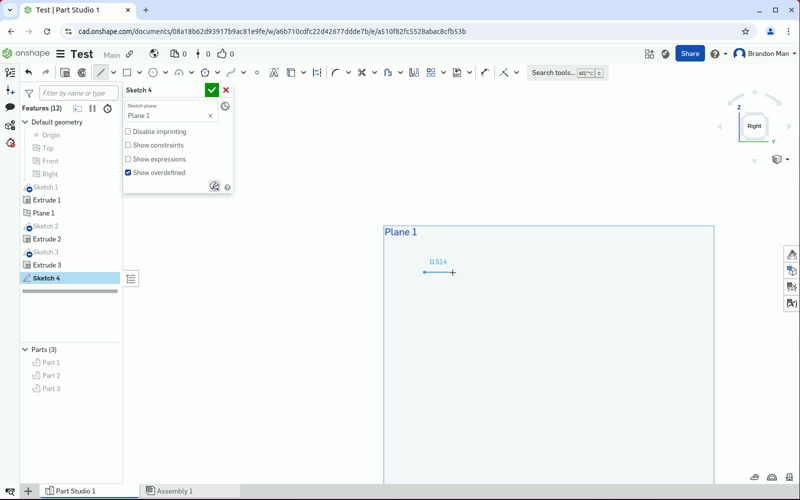
scroll(-6)
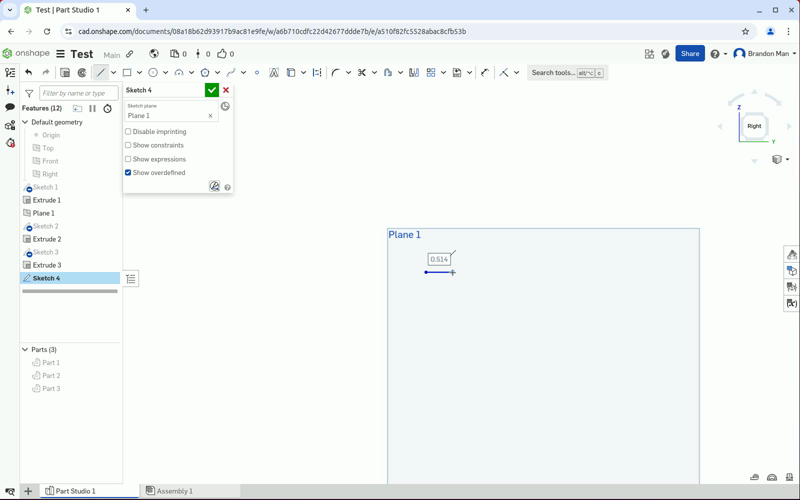
scroll(-6)
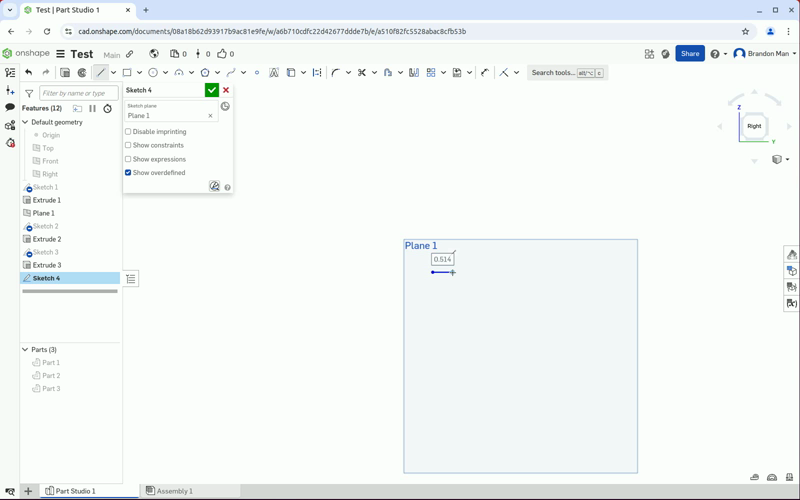
scroll(-6)
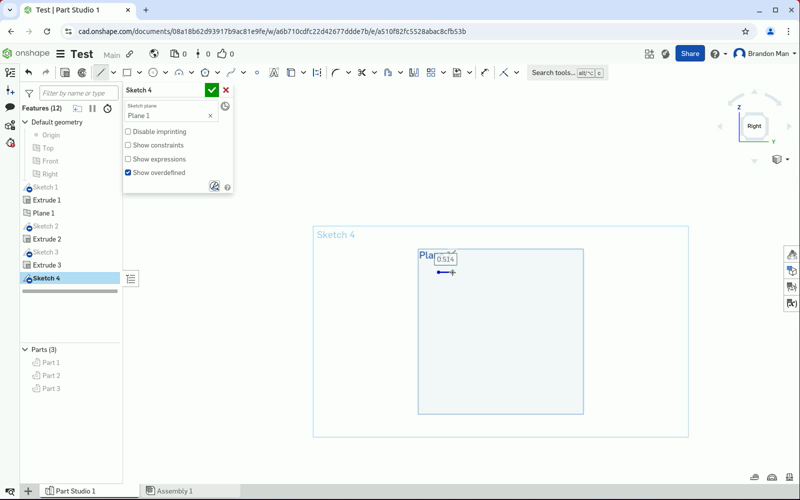
scroll(-6)
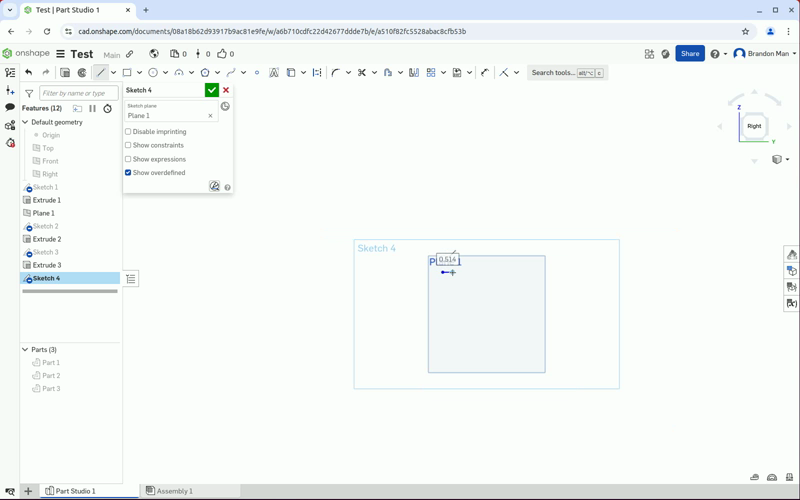
scroll(-6)
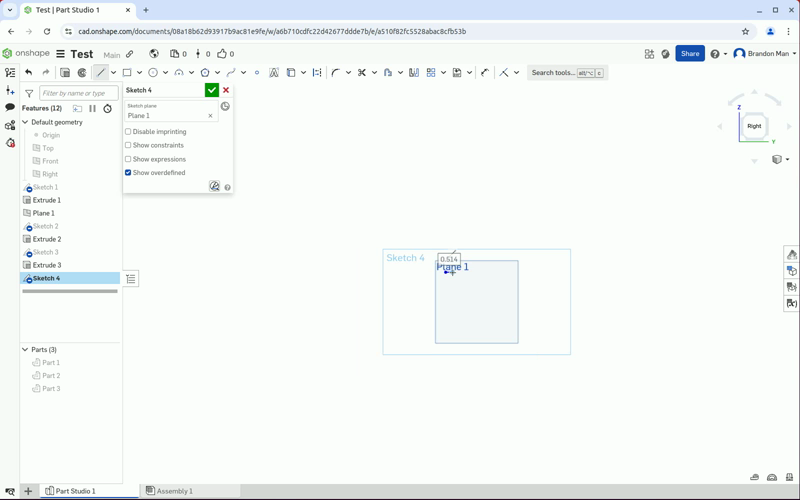
scroll(-6)
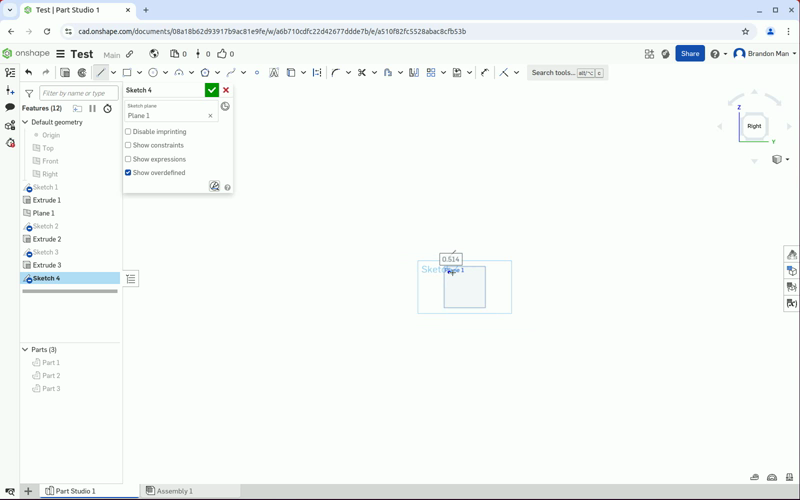
scroll(-6)
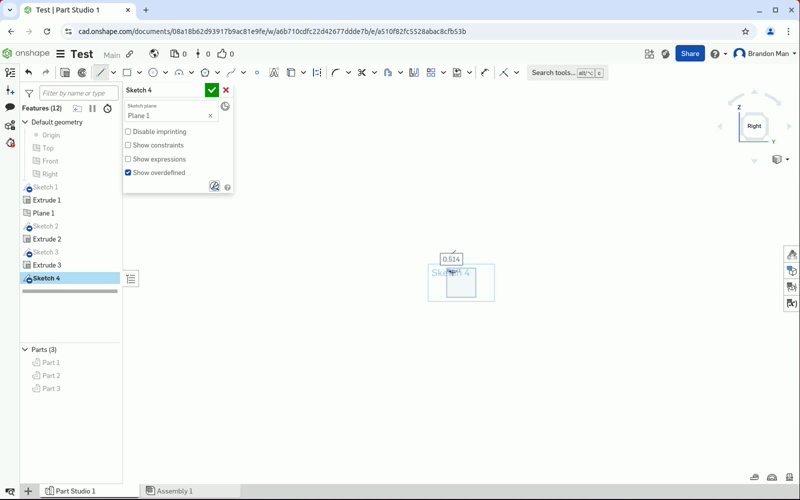
key_up(shift)
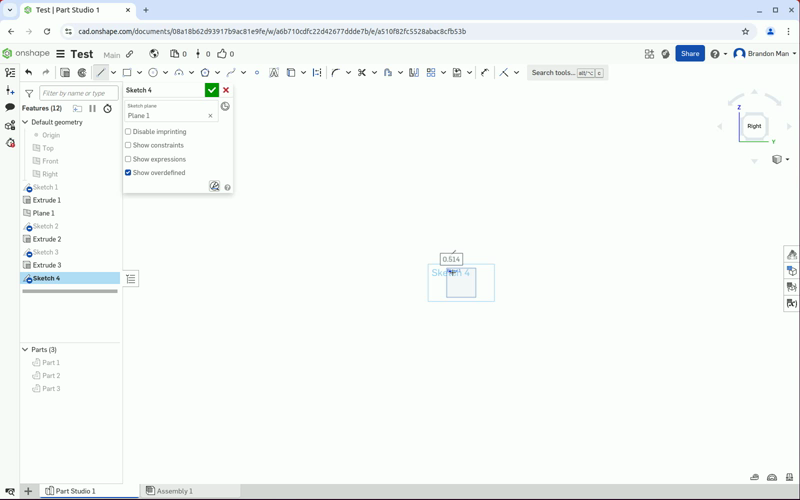
key_down(shift)
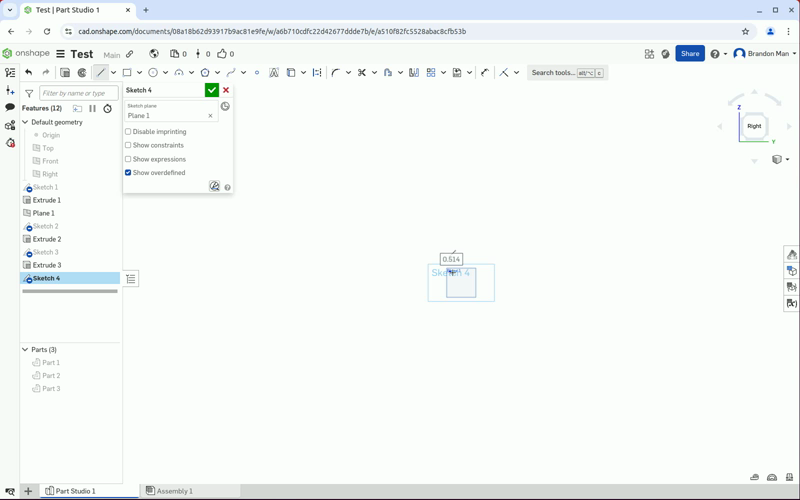
mouse_move(482, 272)
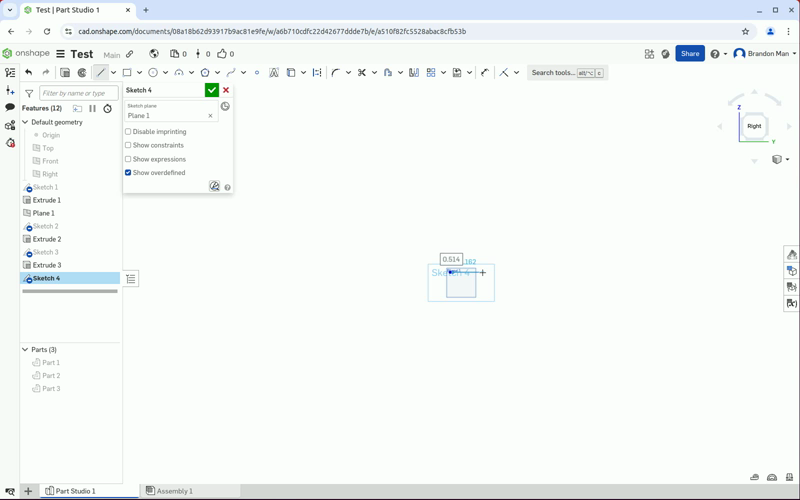
mouse_move(452, 270)
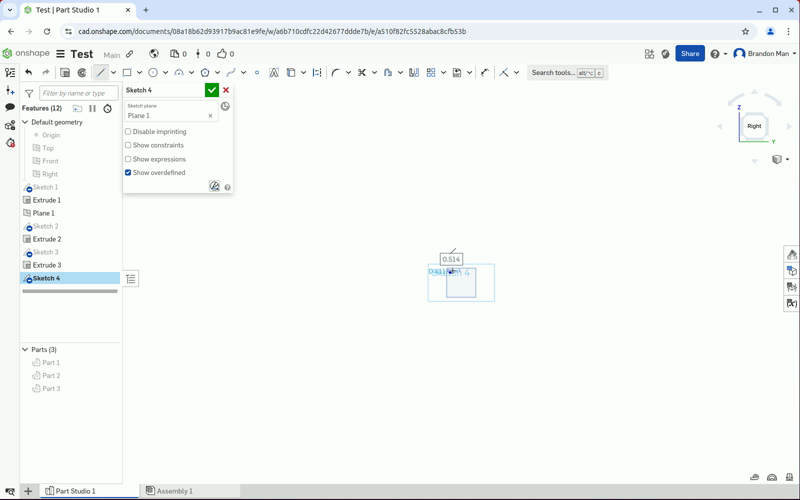
scroll(6)
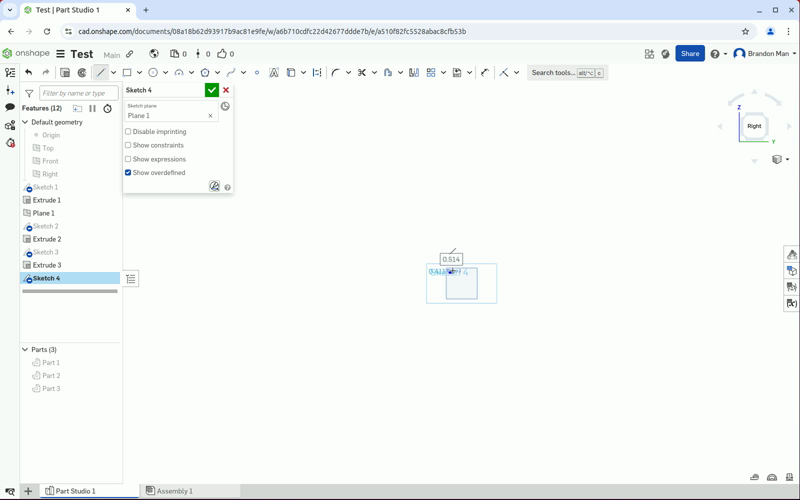
scroll(6)
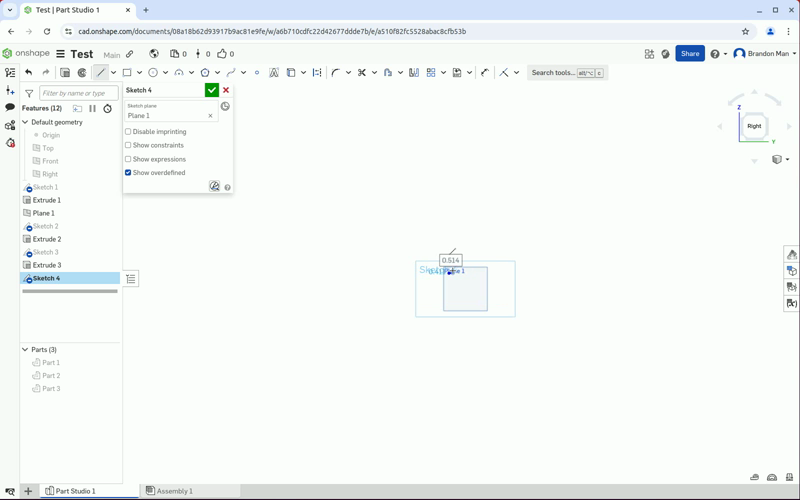
scroll(6)
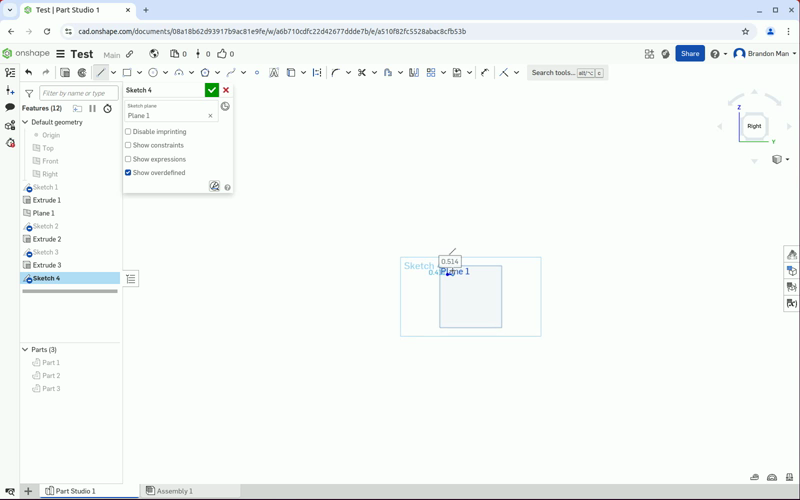
scroll(6)
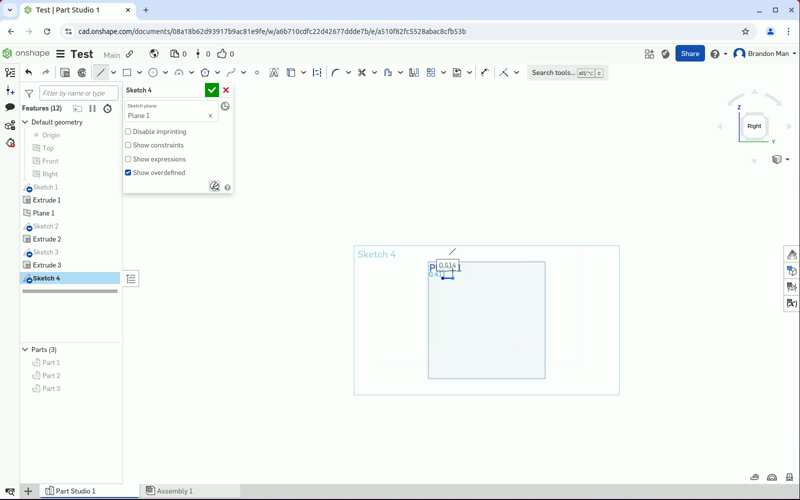
scroll(6)
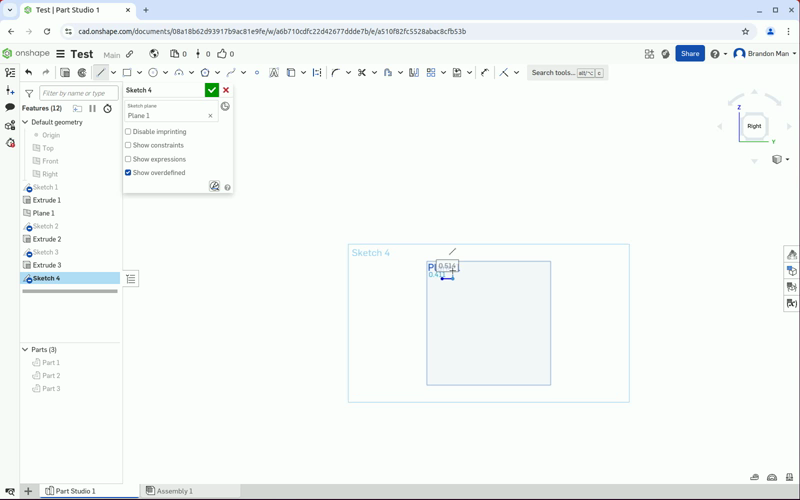
scroll(6)
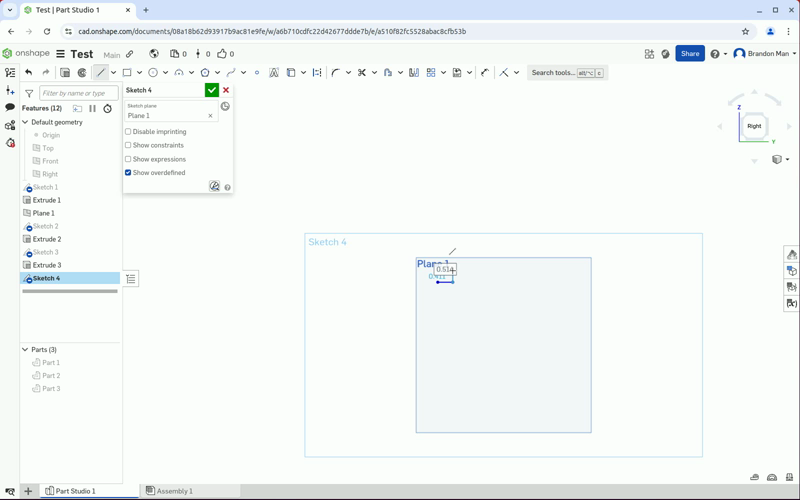
scroll(6)
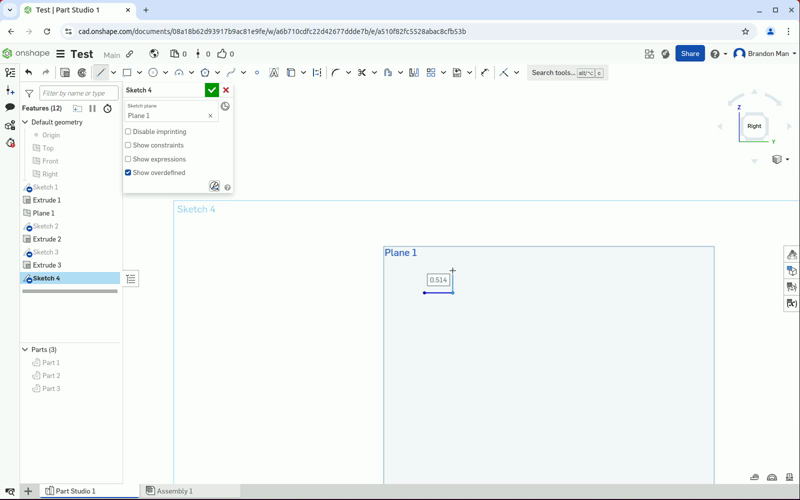
click(452, 270)
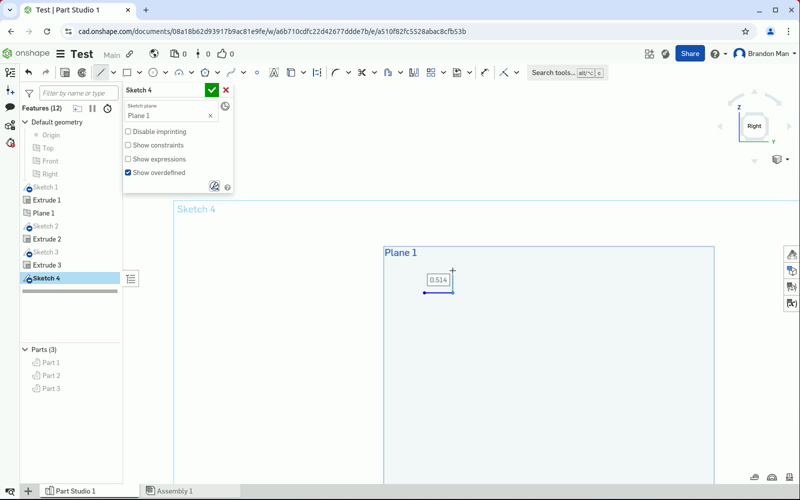
scroll(-6)
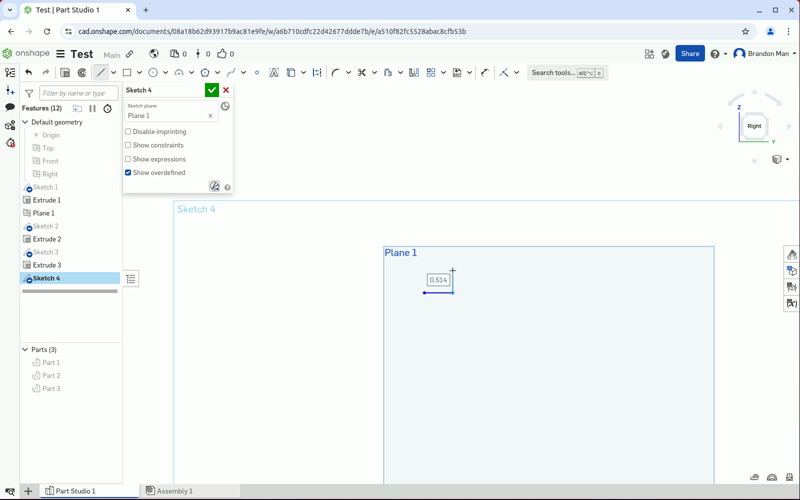
scroll(-6)
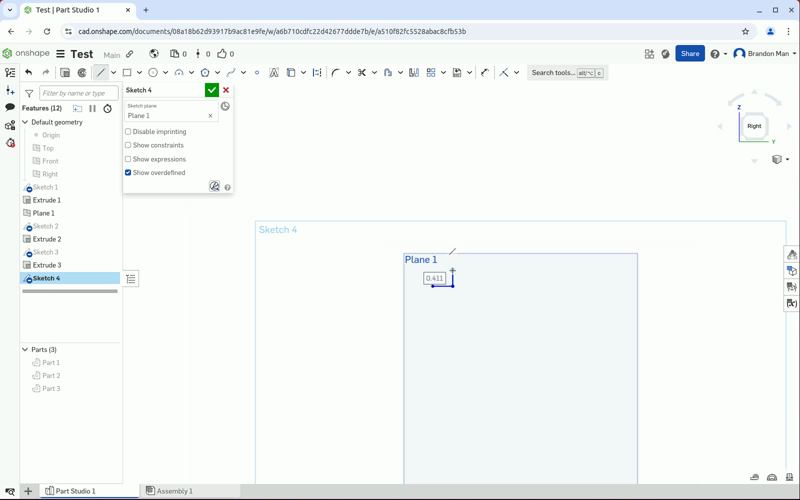
scroll(-6)
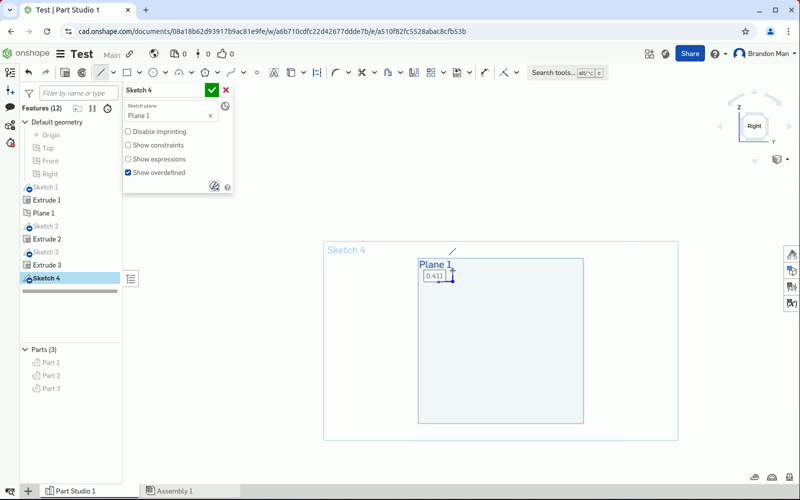
scroll(-6)
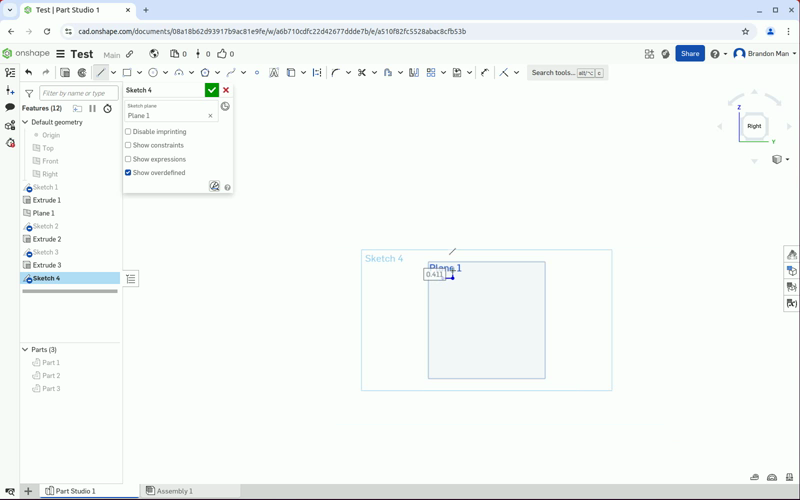
scroll(-6)
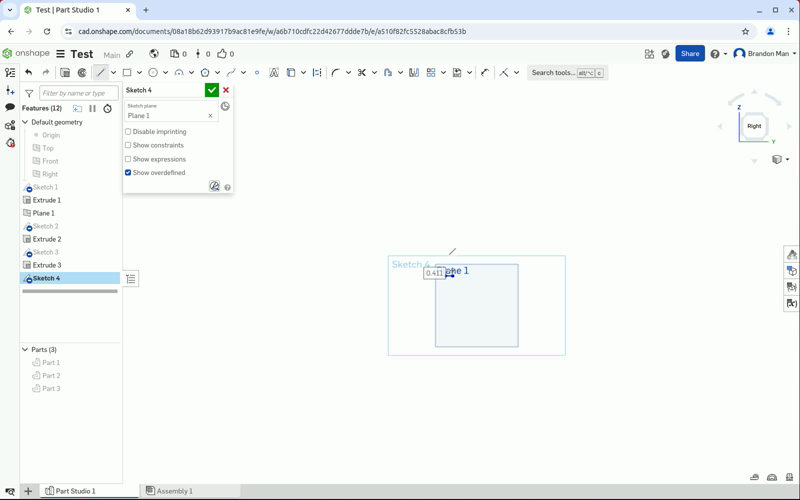
scroll(-6)
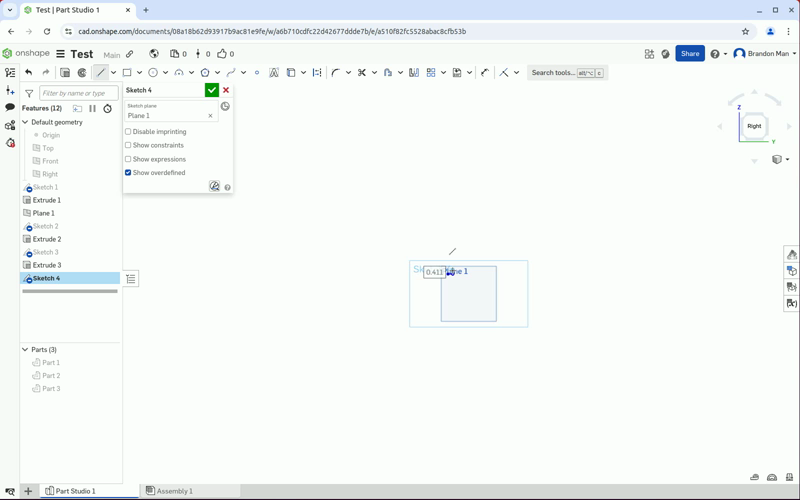
scroll(-6)
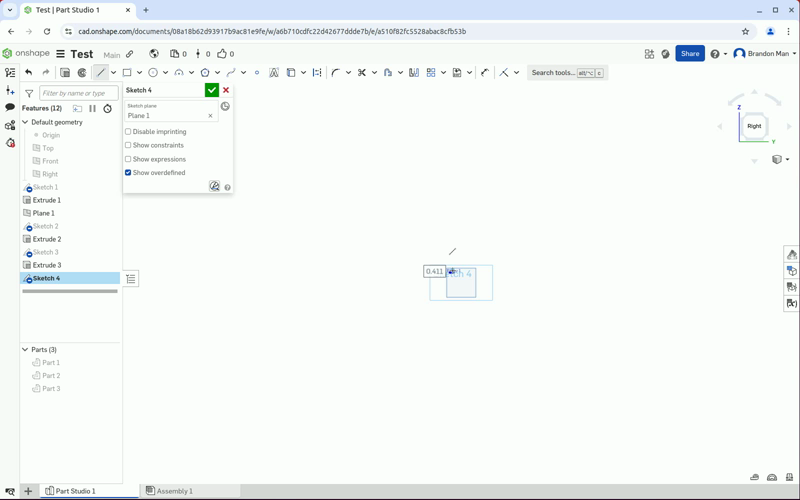
key_up(shift)
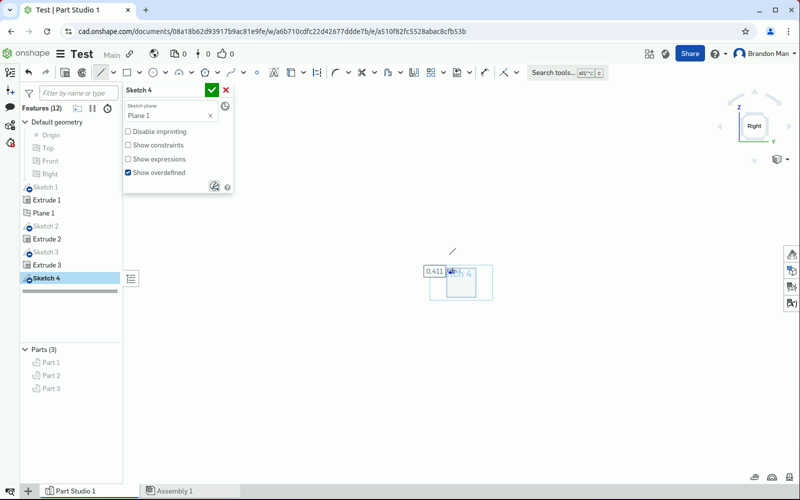
key_down(shift)
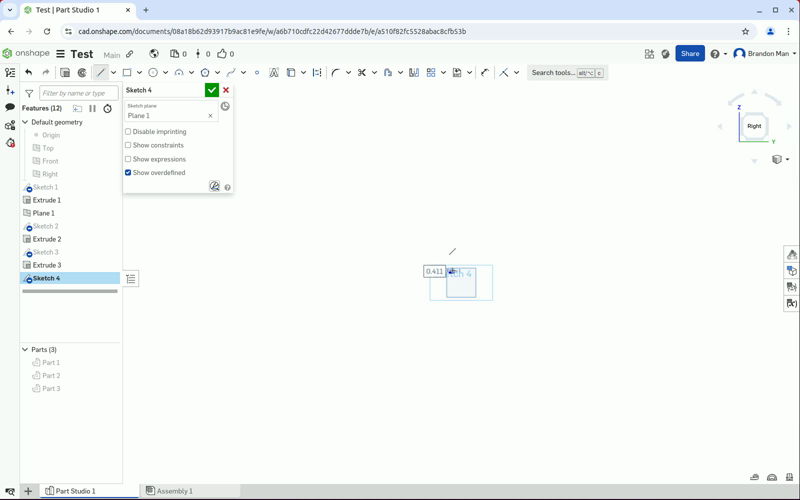
mouse_move(482, 270)
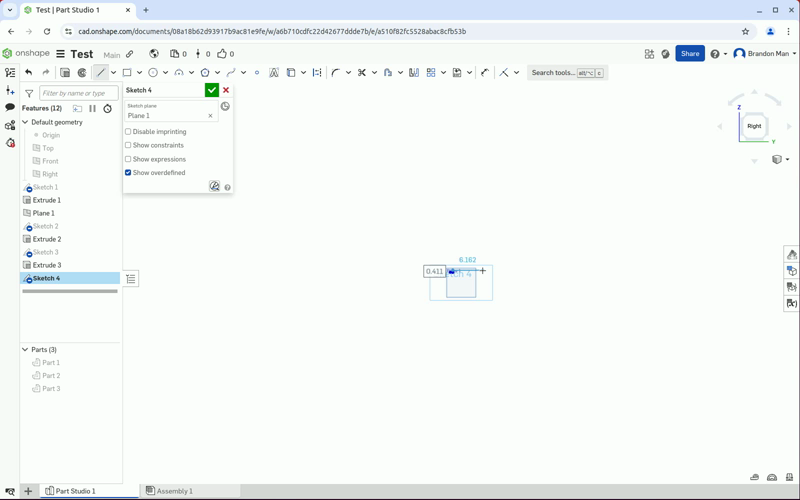
mouse_move(450, 270)
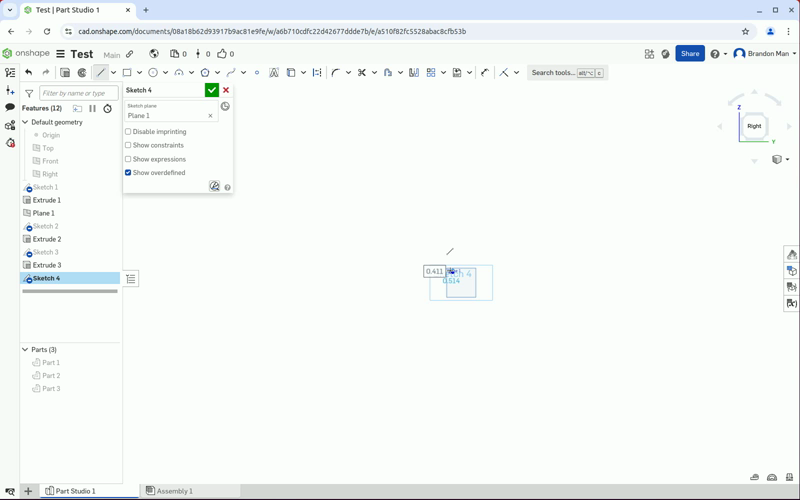
scroll(6)
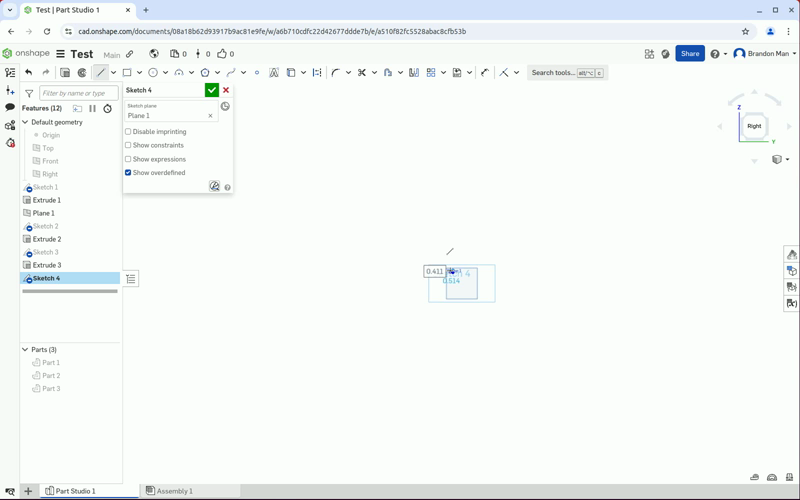
scroll(6)
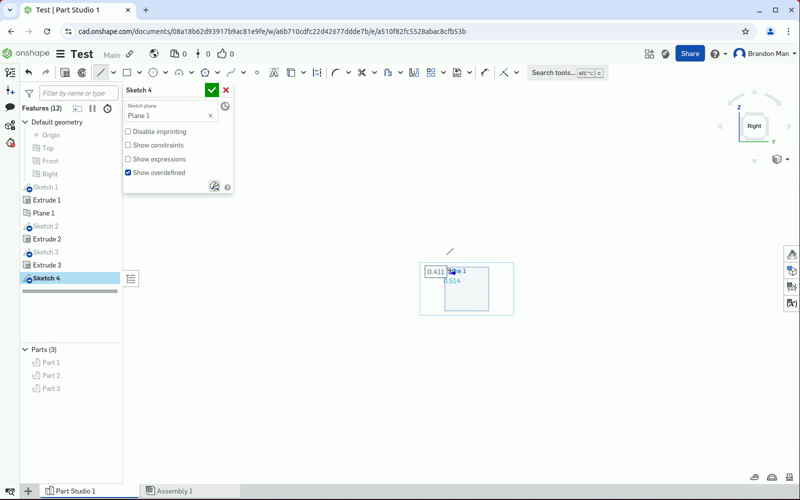
scroll(6)
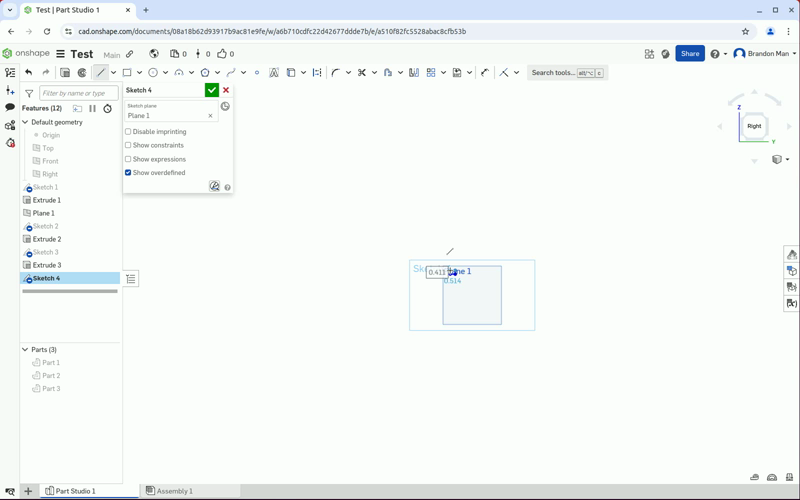
scroll(6)
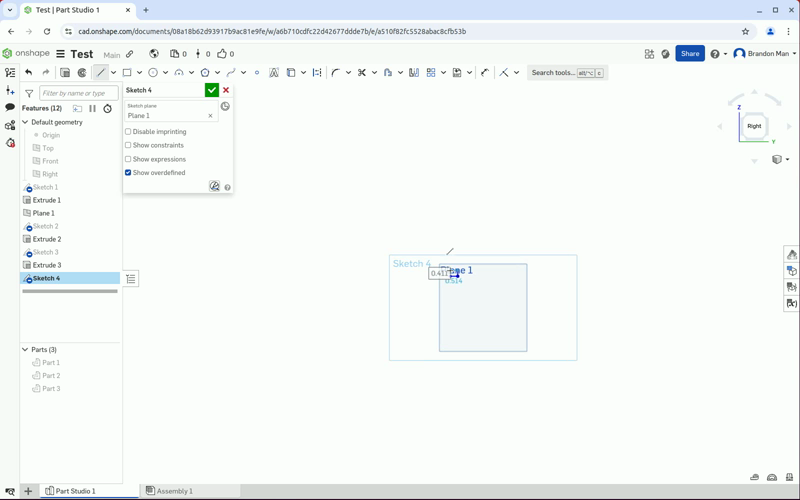
scroll(6)
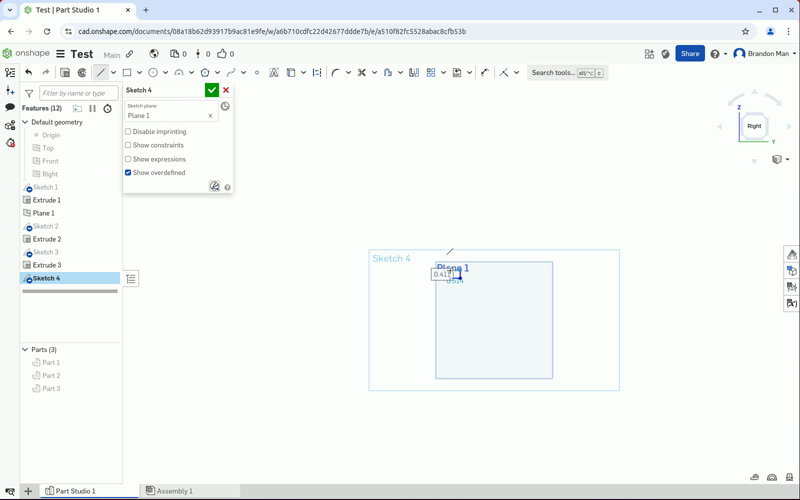
scroll(6)
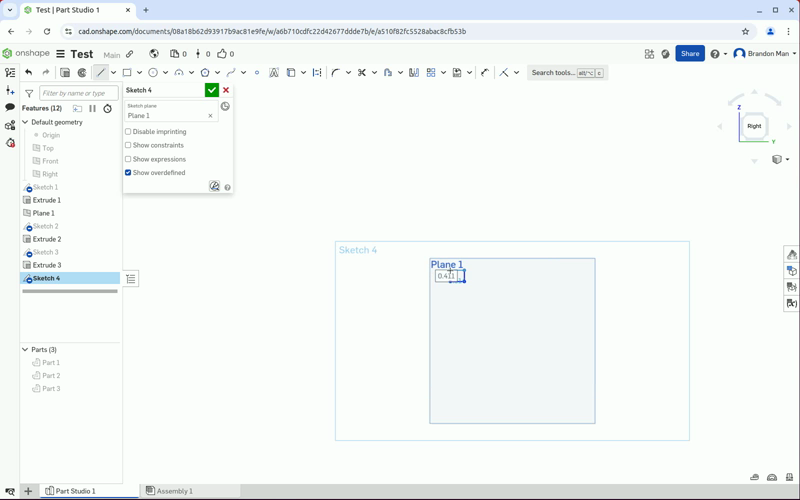
scroll(6)
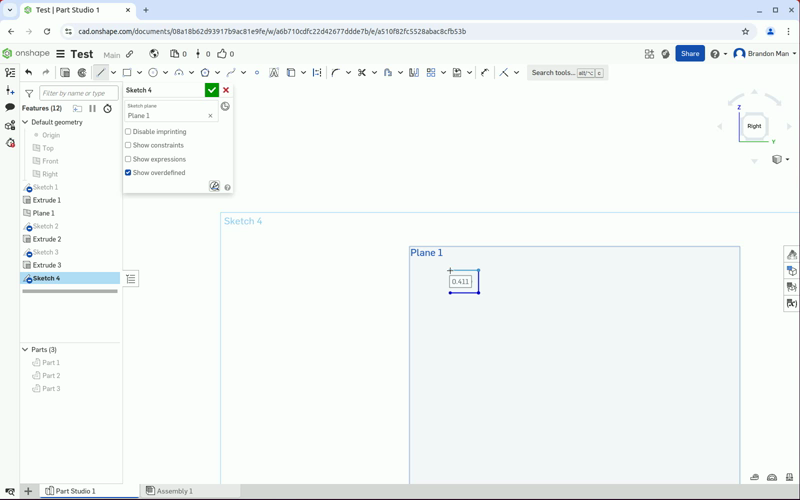
click(450, 270)
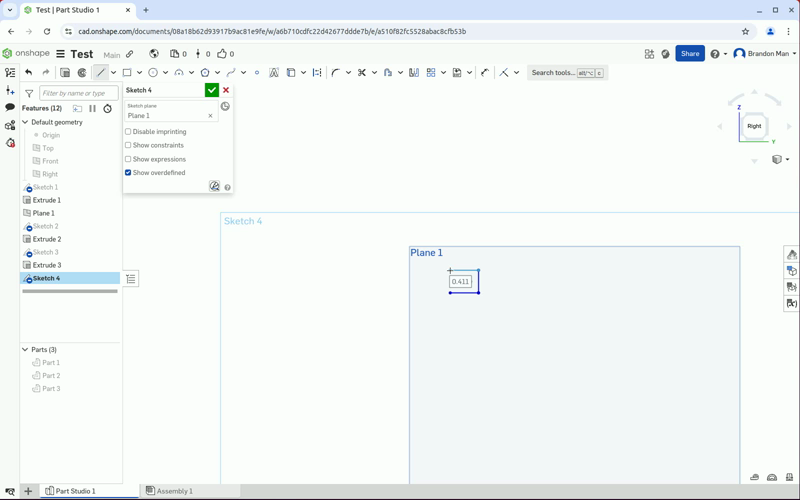
scroll(-6)
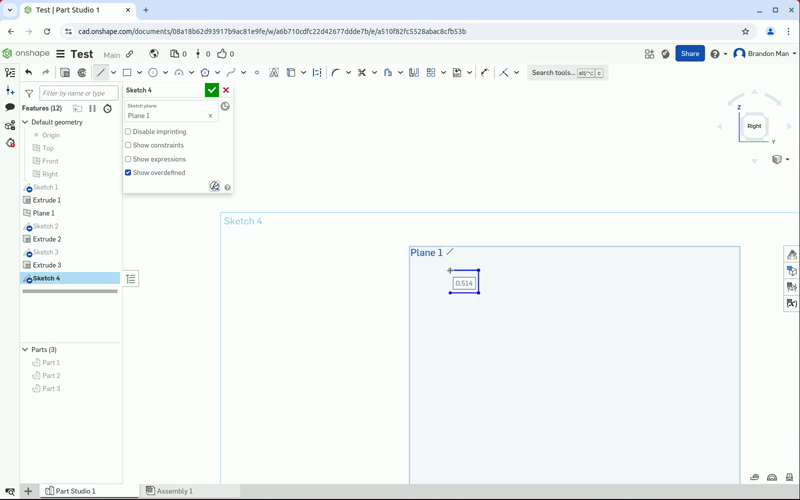
scroll(-6)
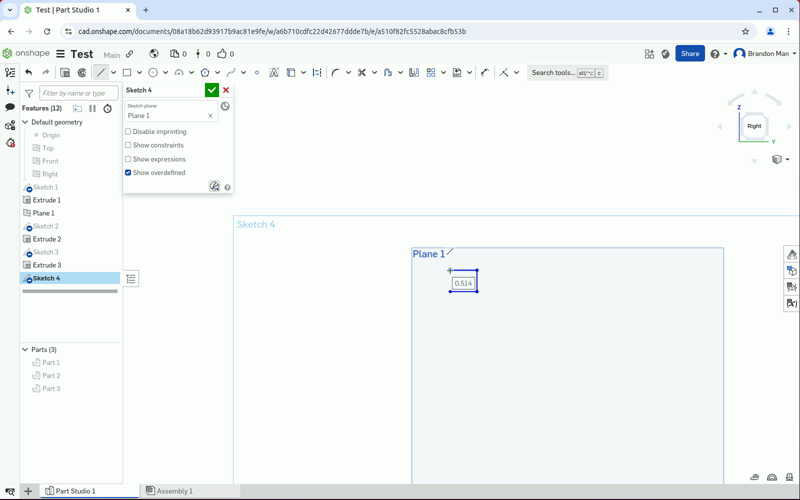
scroll(-6)
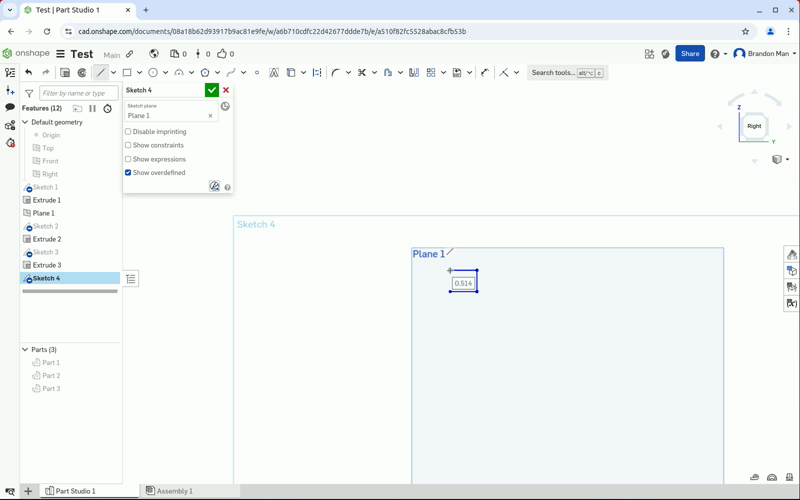
scroll(-6)
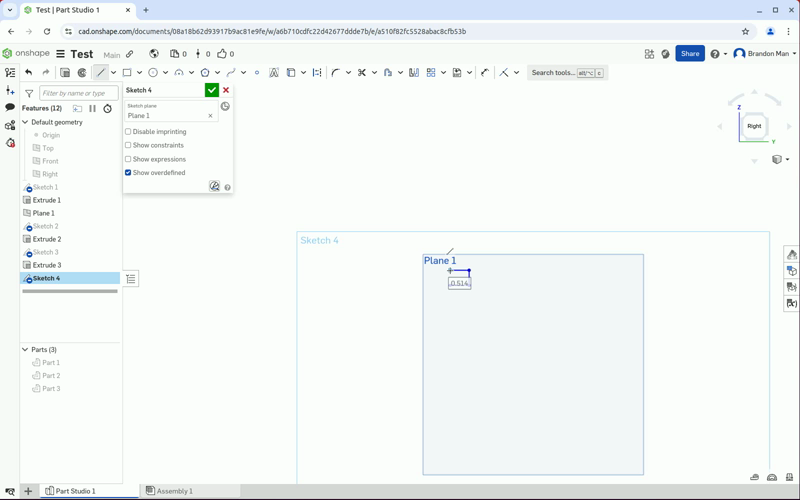
scroll(-6)
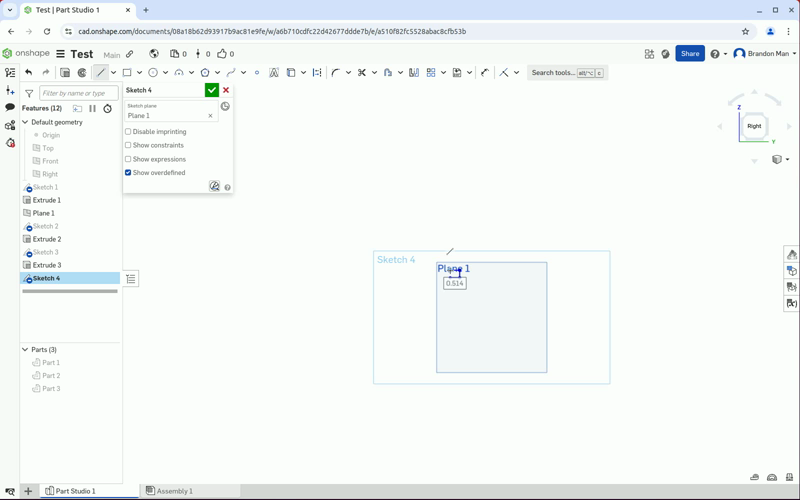
scroll(-6)
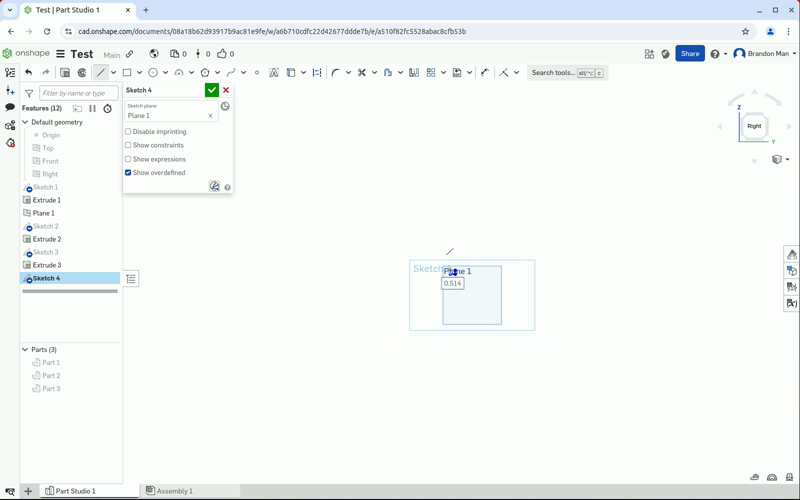
scroll(-6)
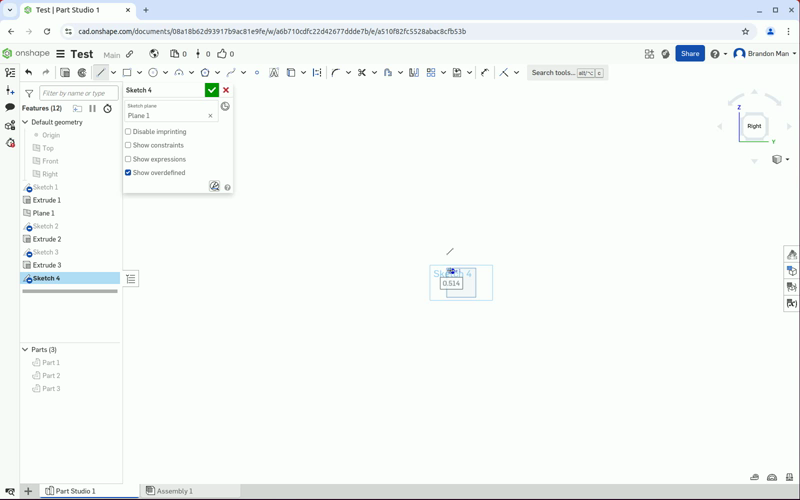
key_up(shift)
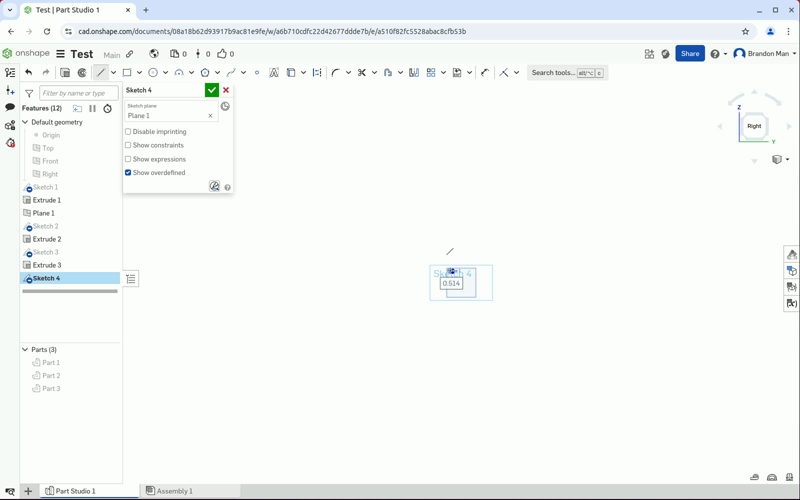
mouse_move(480, 270)
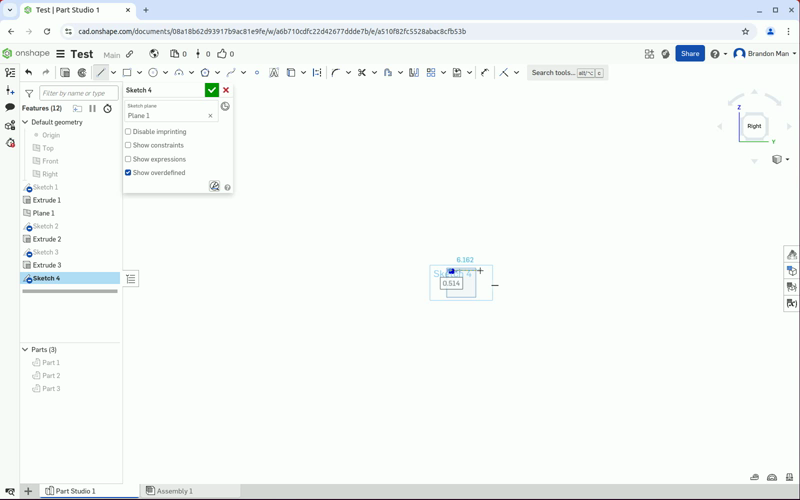
key_down(shift)
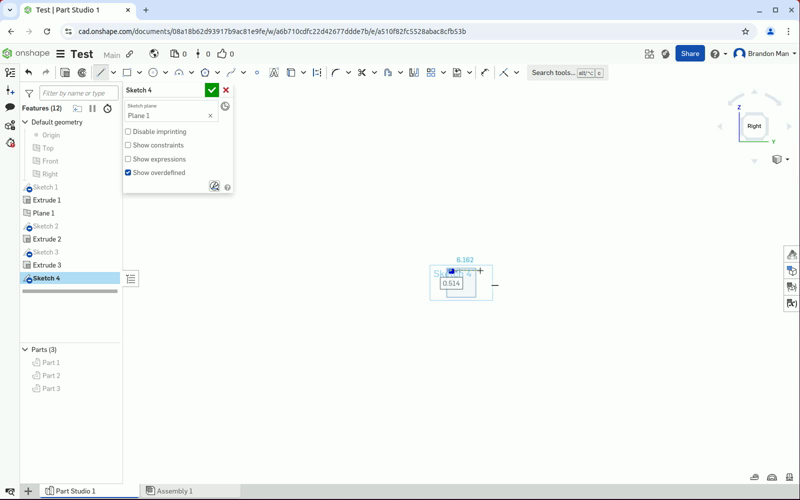
mouse_move(450, 272)
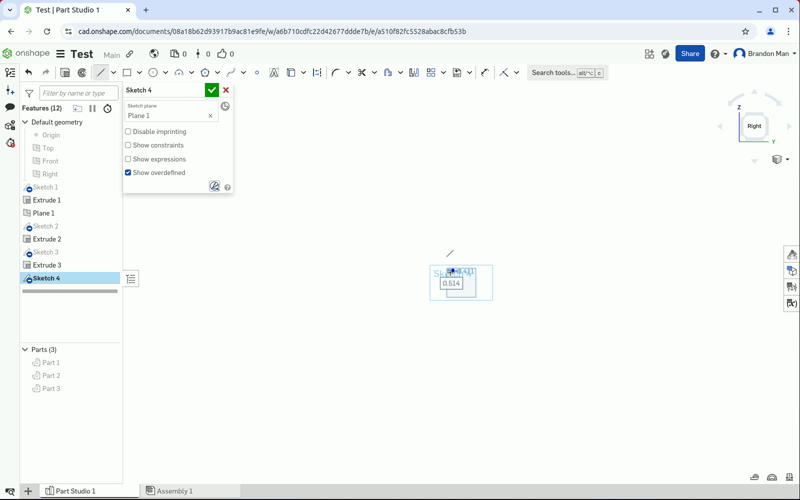
scroll(6)
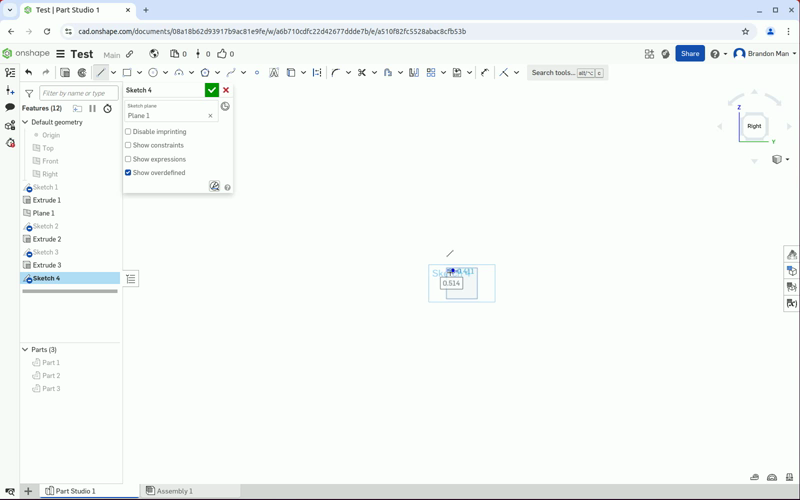
scroll(6)
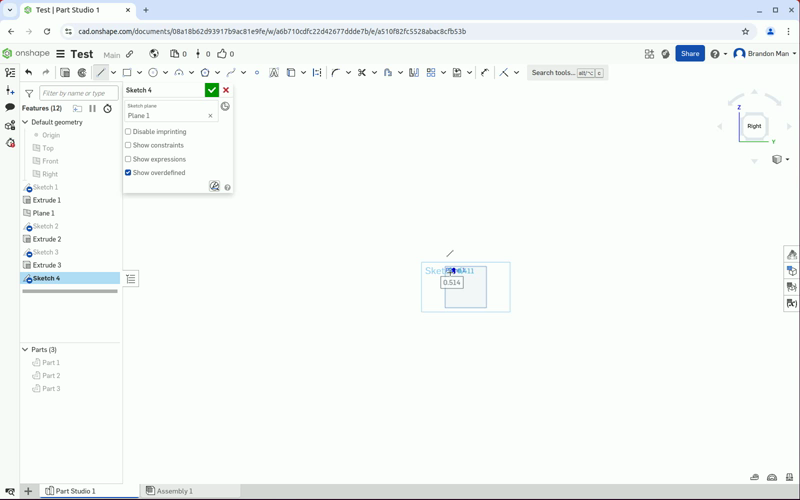
scroll(6)
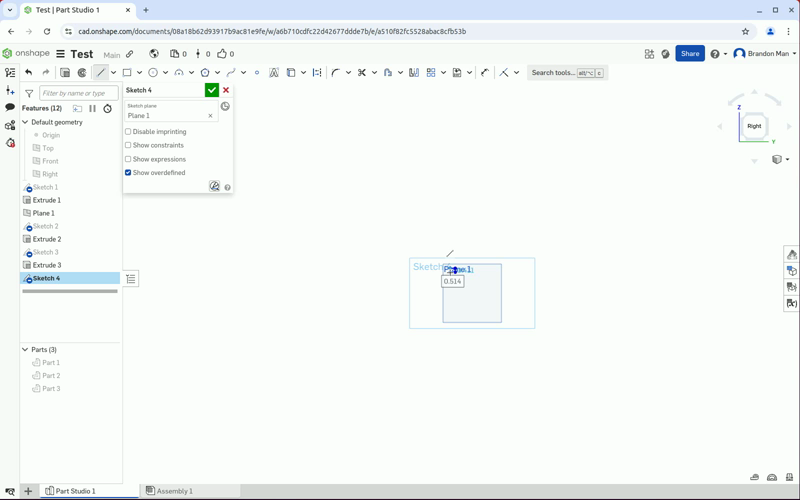
scroll(6)
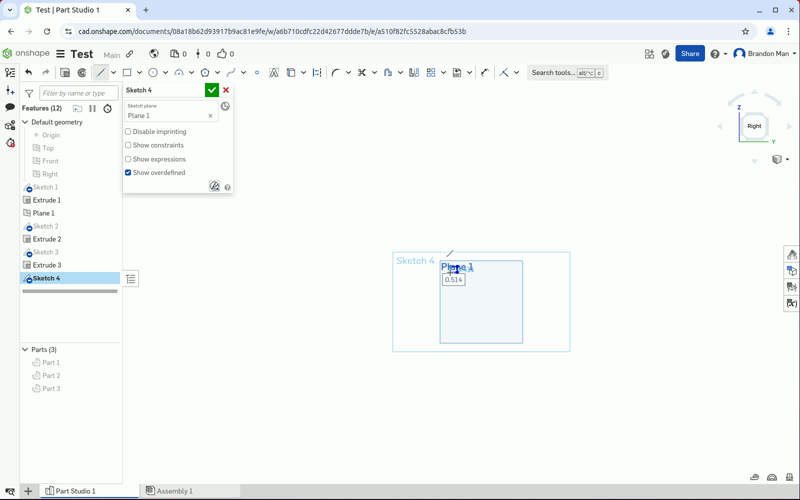
scroll(6)
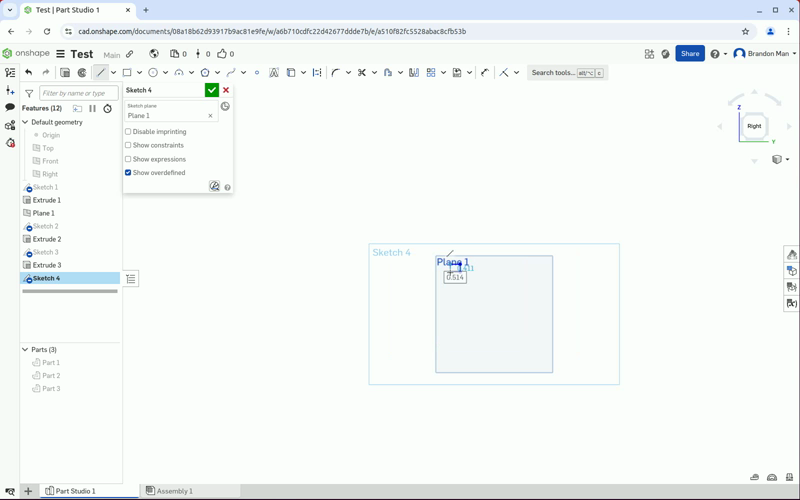
scroll(6)
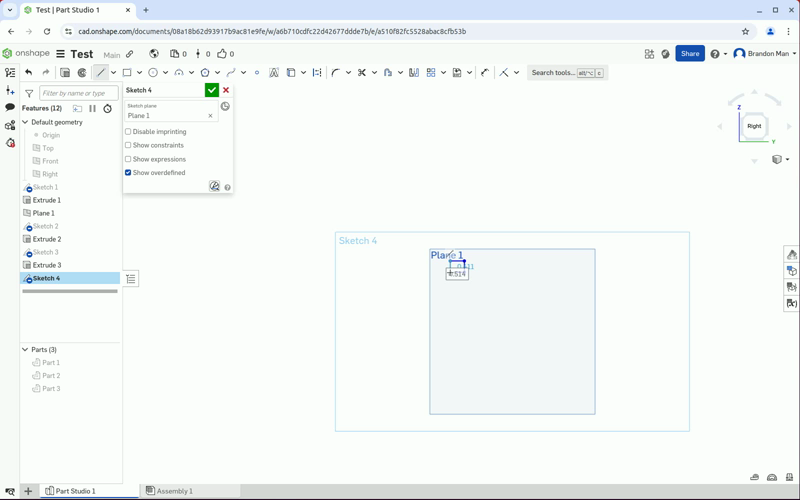
scroll(6)
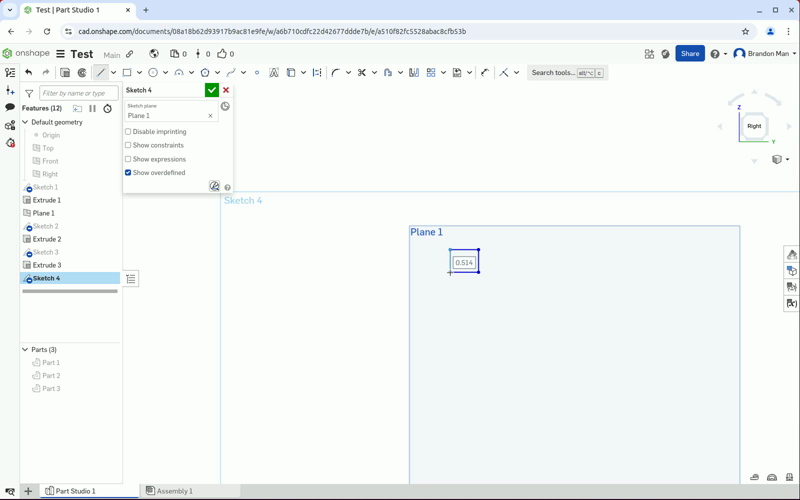
key_up(shift)
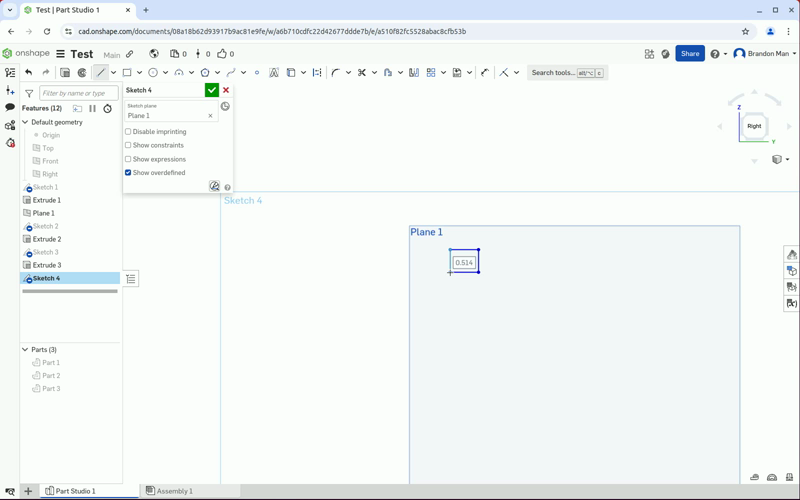
click(450, 272)
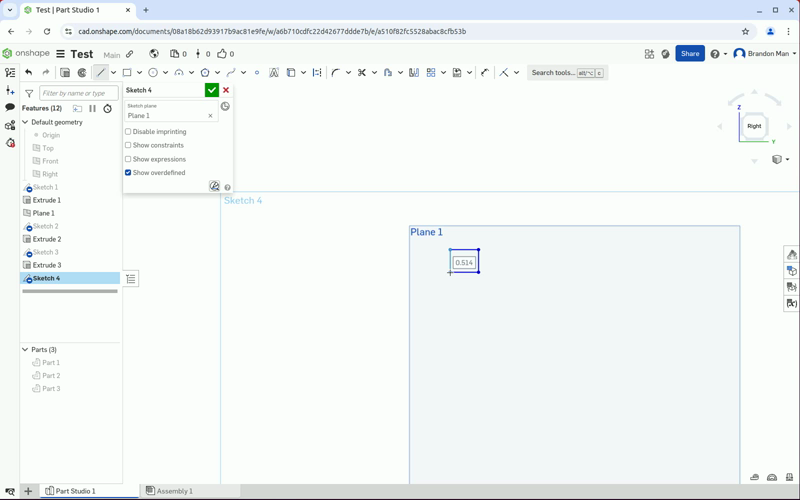
scroll(-6)
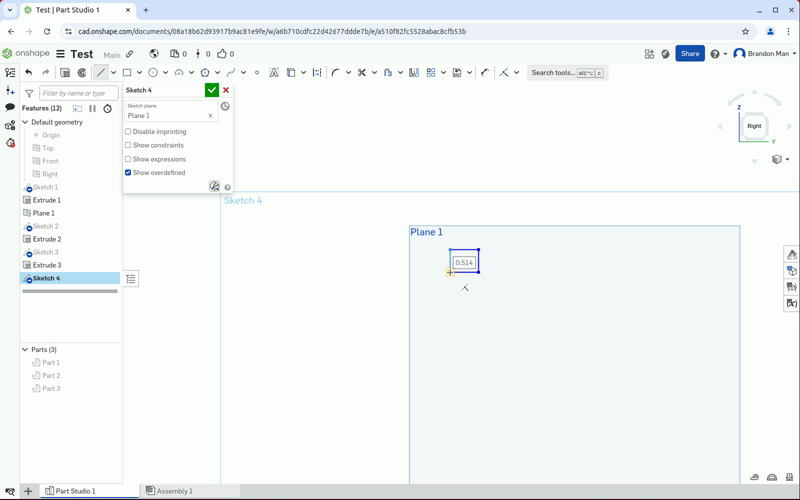
scroll(-6)
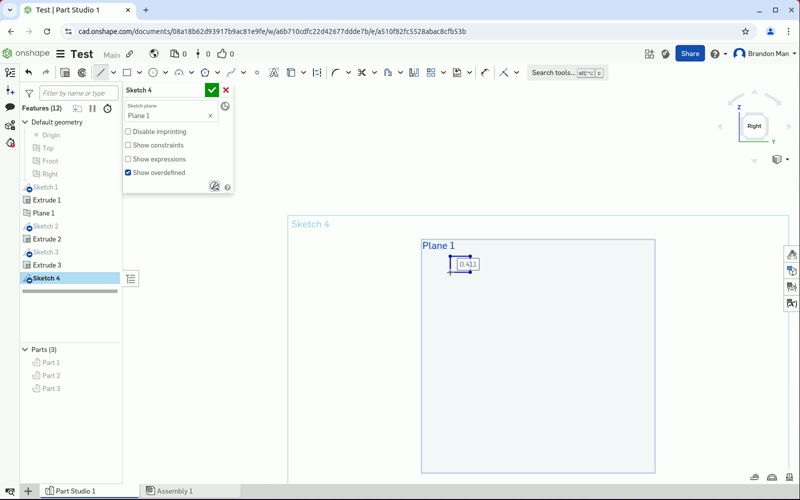
scroll(-6)
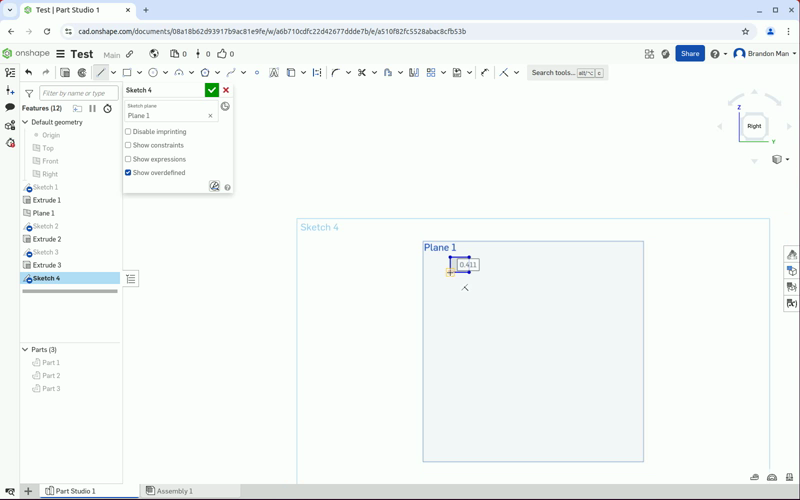
scroll(-6)
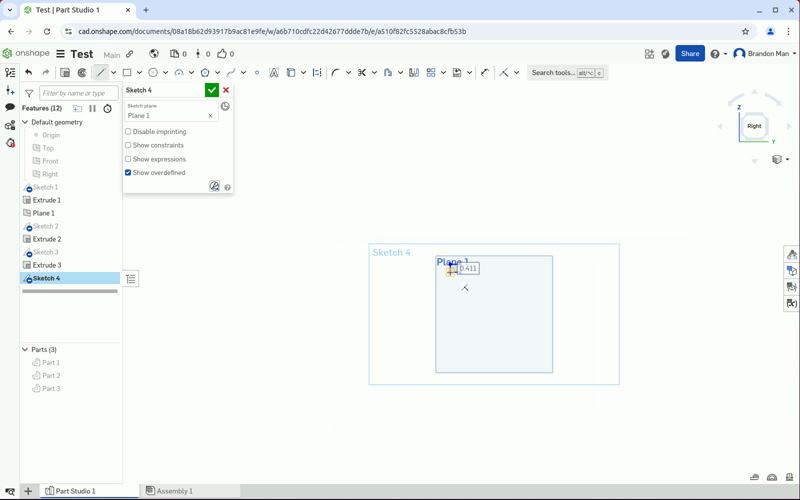
scroll(-6)
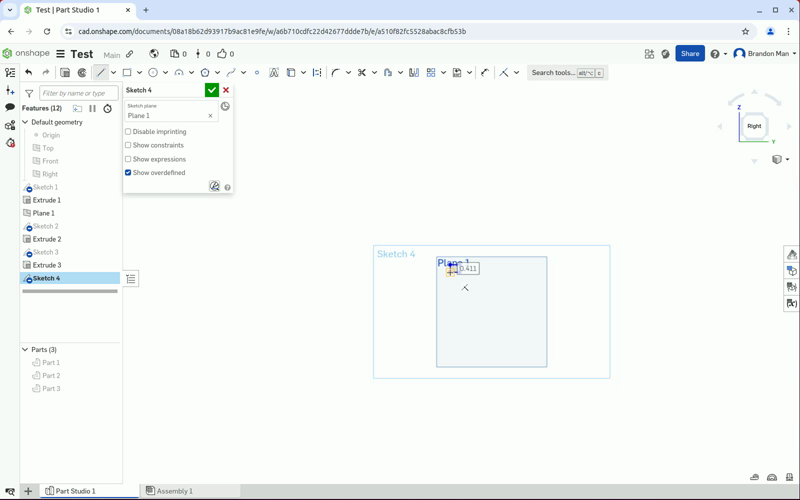
scroll(-6)
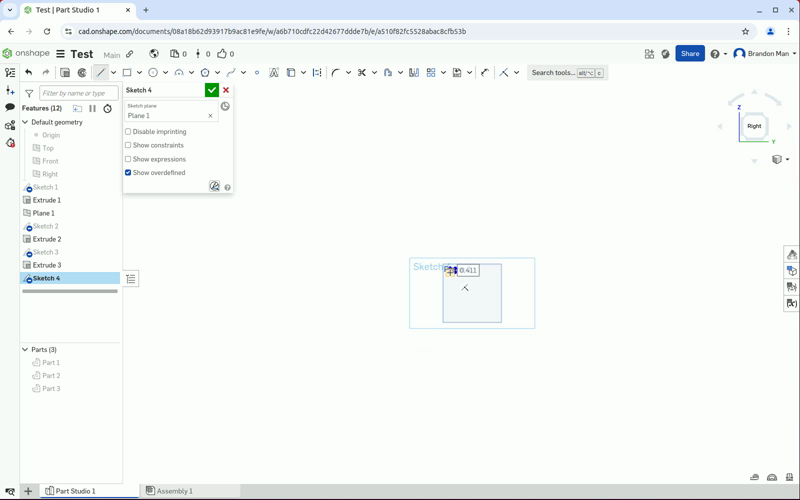
scroll(-6)
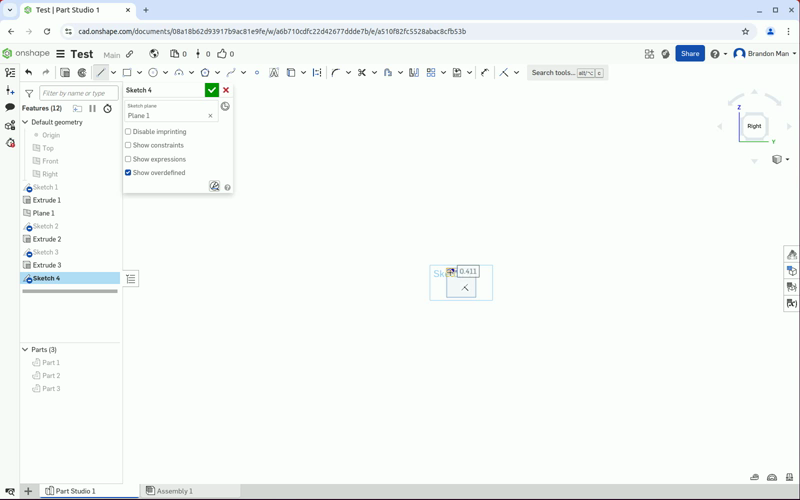
key(esc)
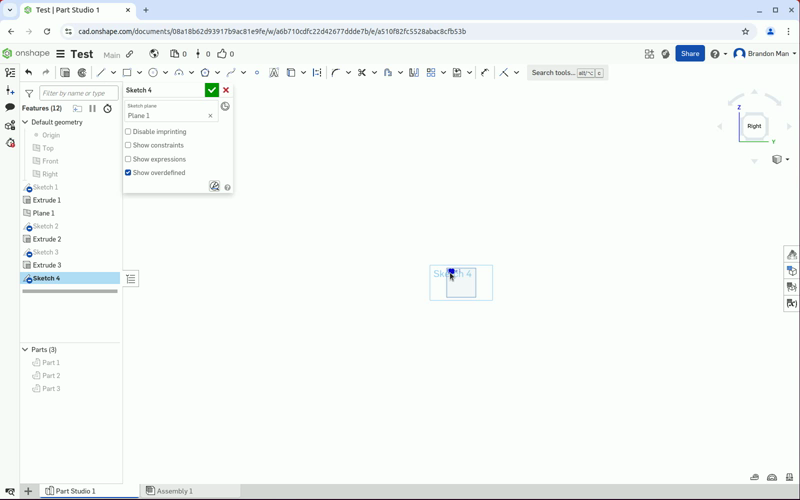
mouse_move(452, 270)
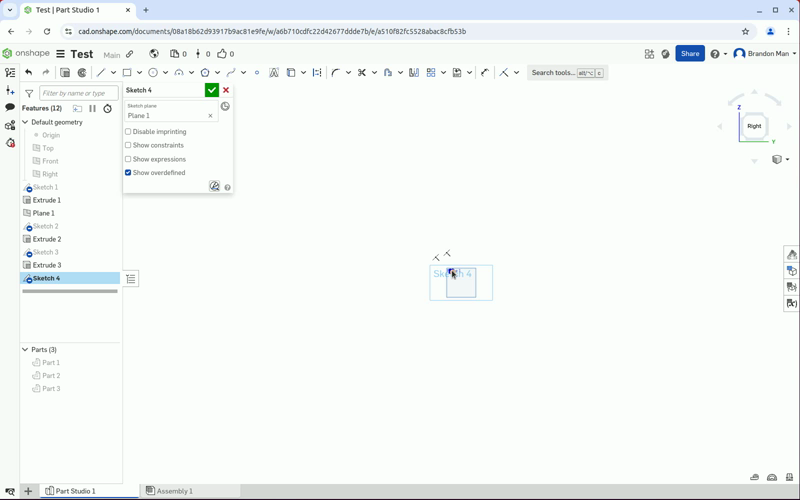
scroll(6)
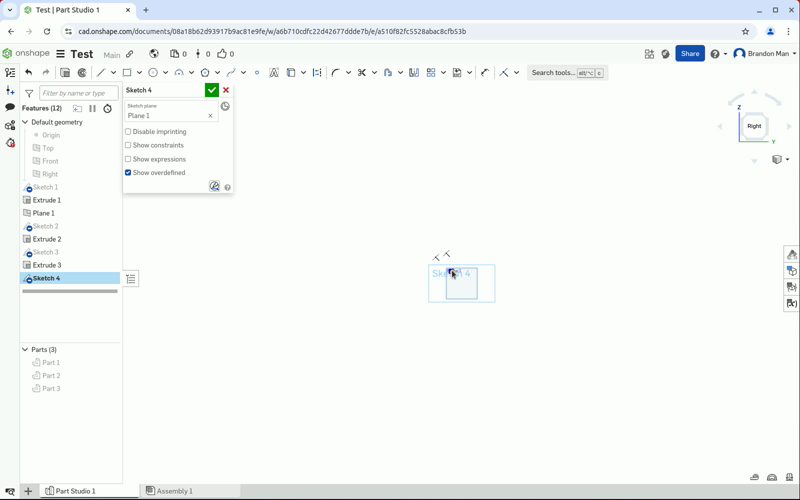
scroll(6)
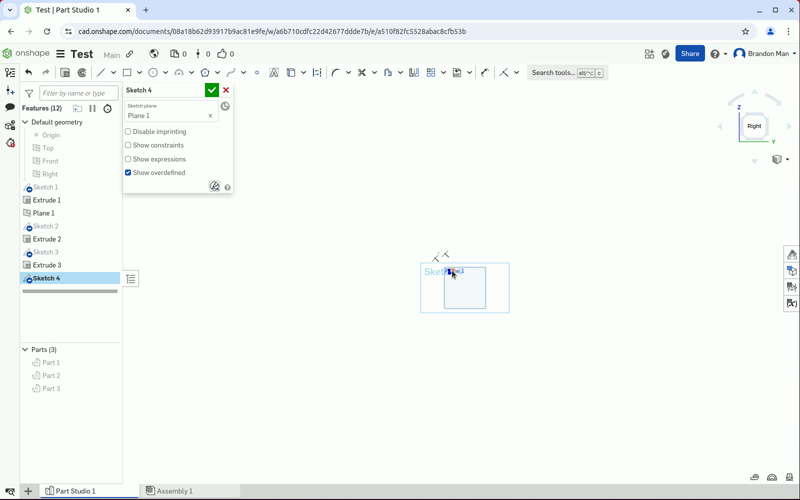
scroll(6)
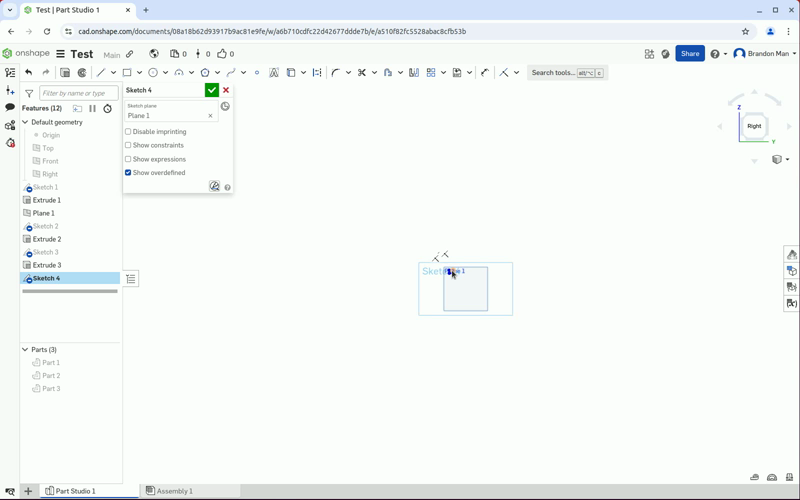
scroll(6)
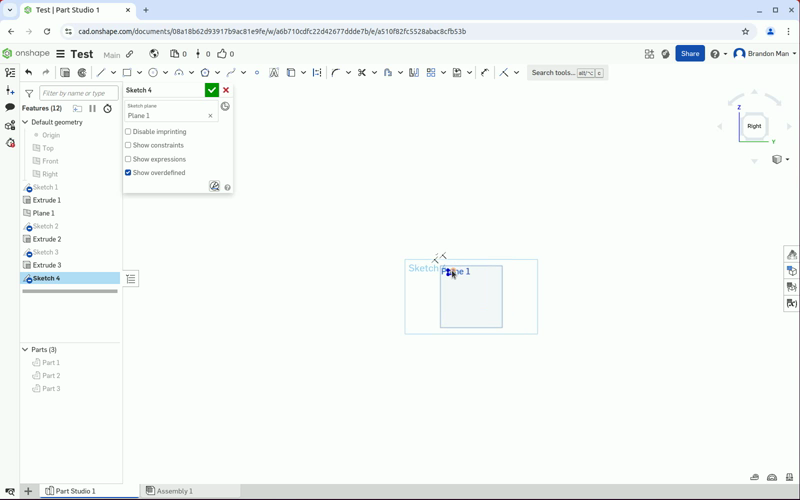
scroll(6)
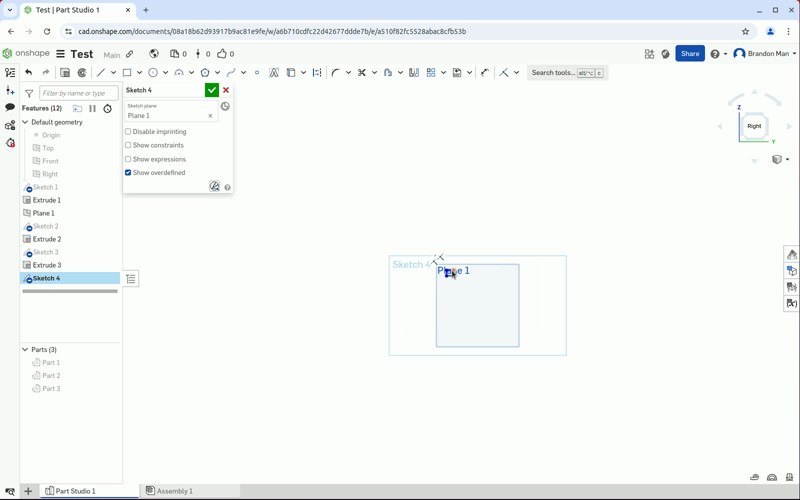
scroll(6)
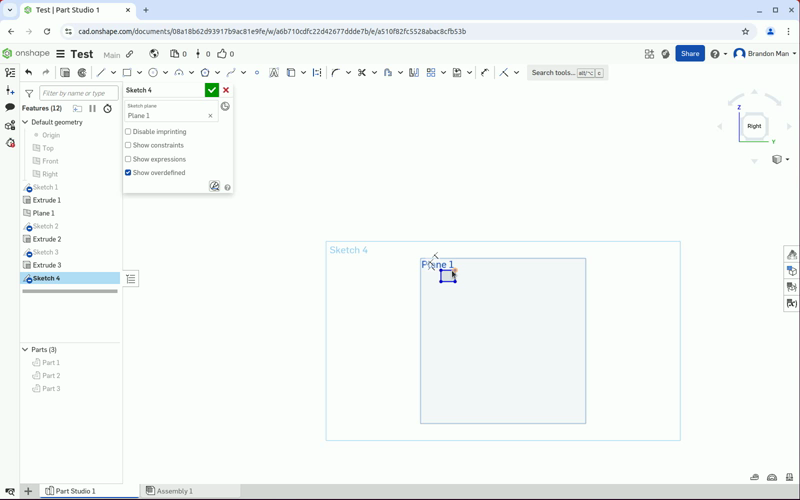
scroll(6)
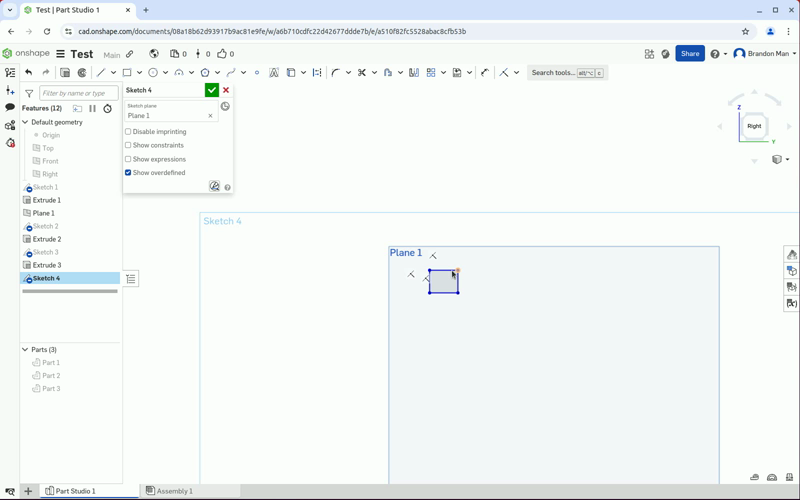
click(452, 270)
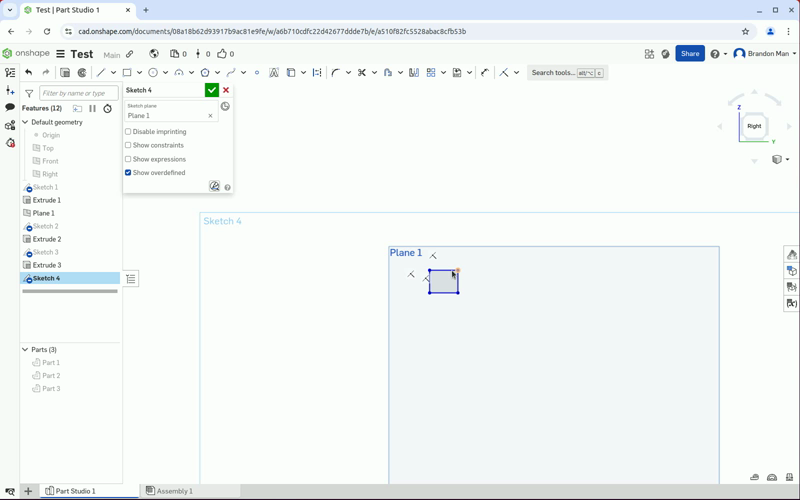
scroll(-6)
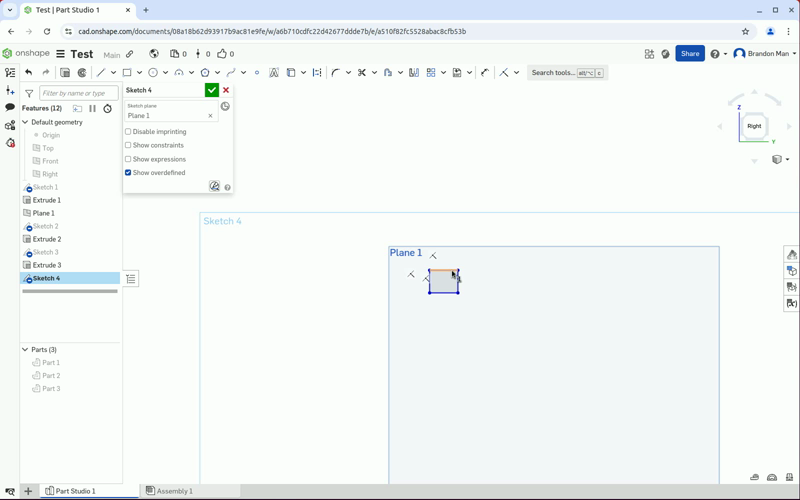
scroll(-6)
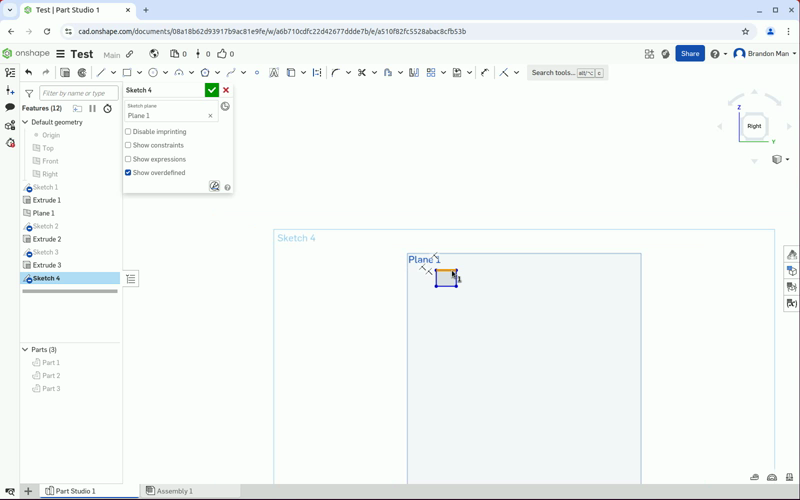
scroll(-6)
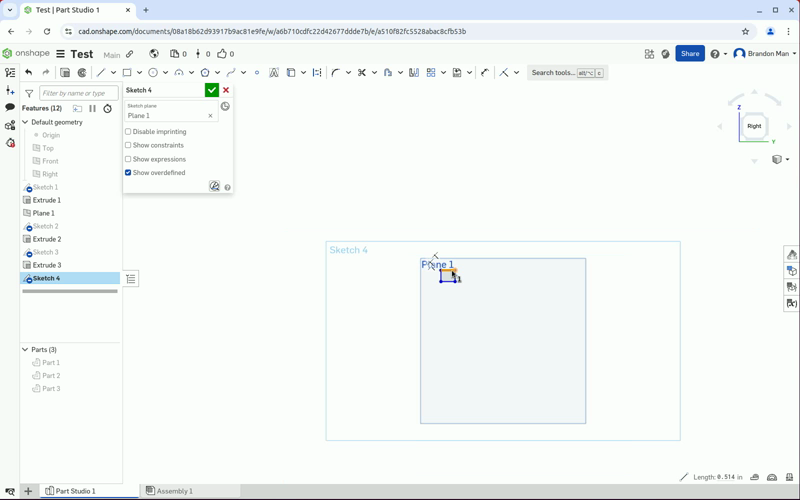
scroll(-6)
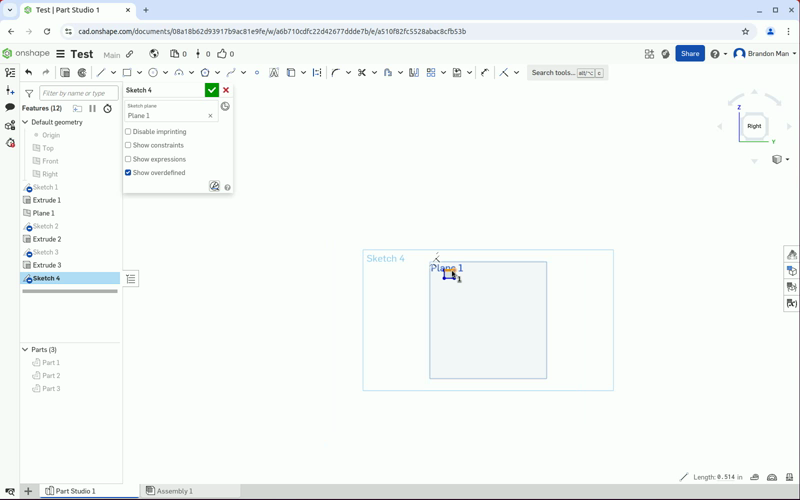
scroll(-6)
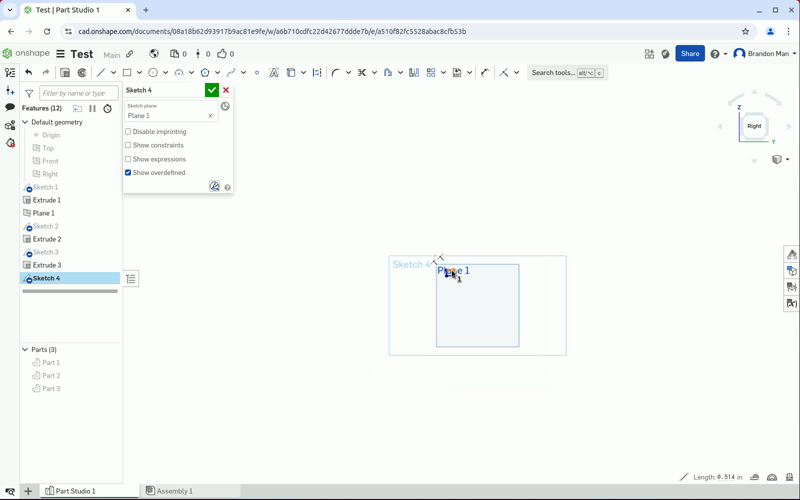
scroll(-6)
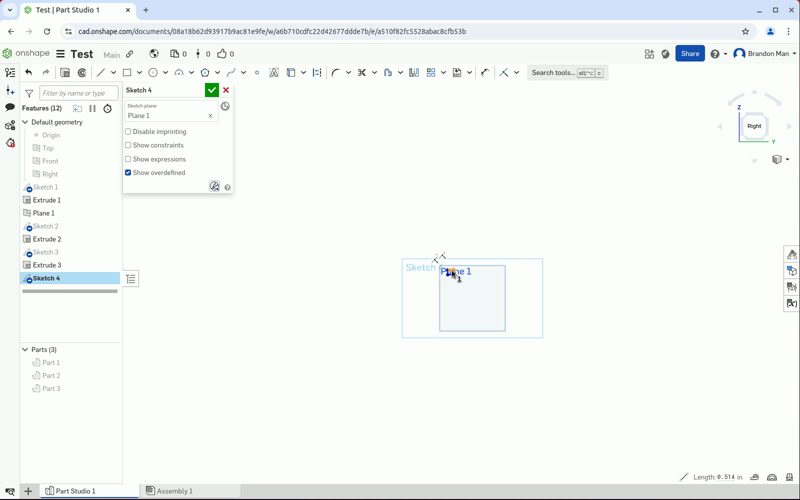
scroll(-6)
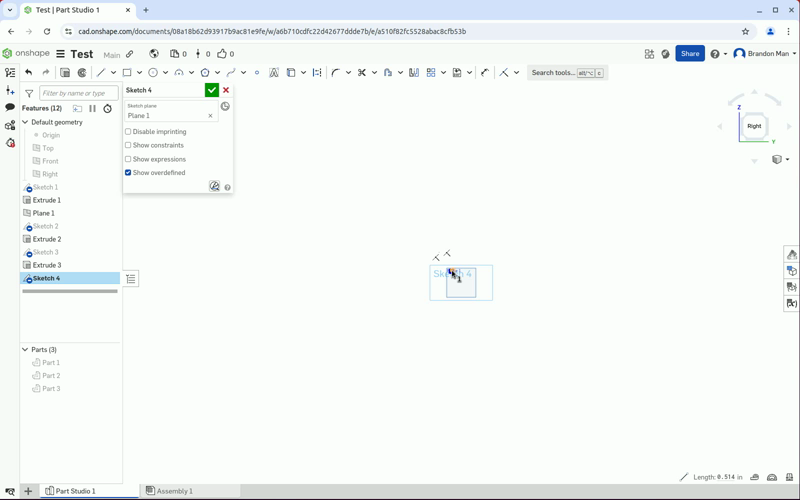
mouse_move(73, 352)
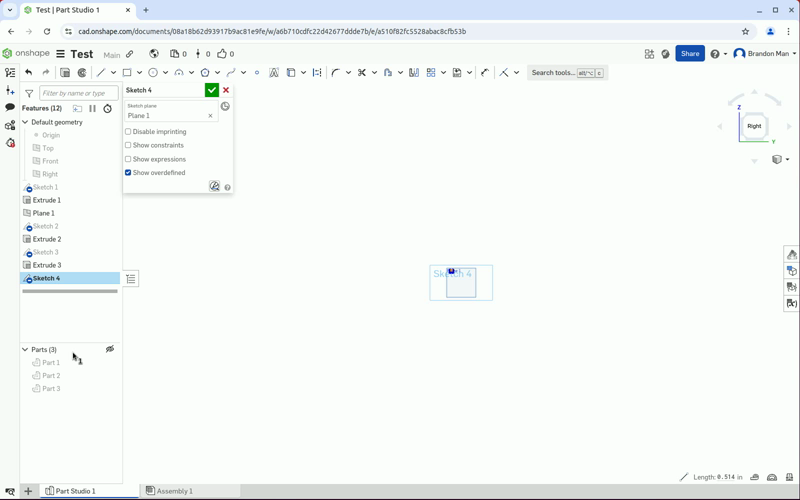
key(shift+y)
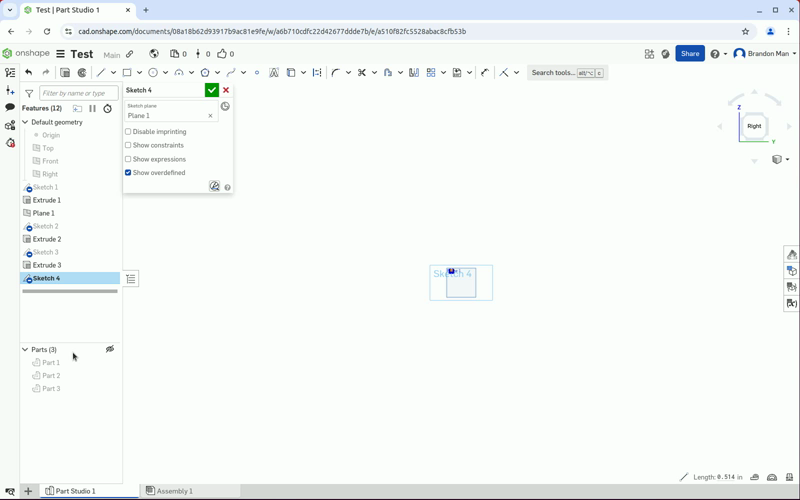
key(shift+e)
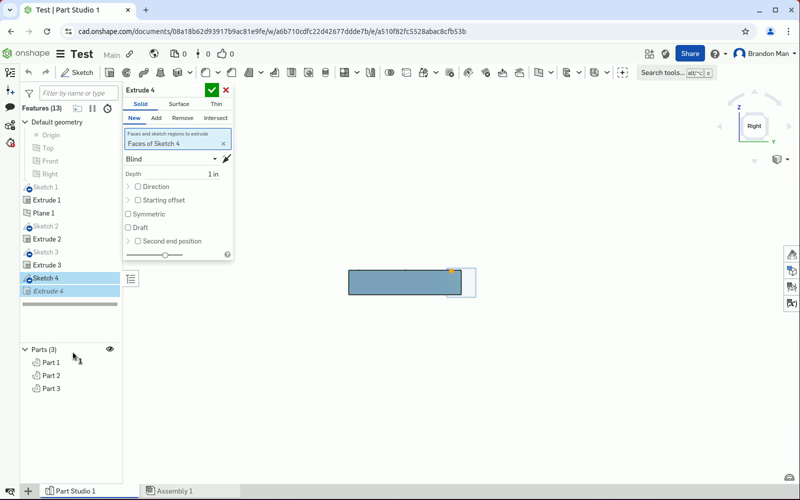
mouse_move(143, 106)
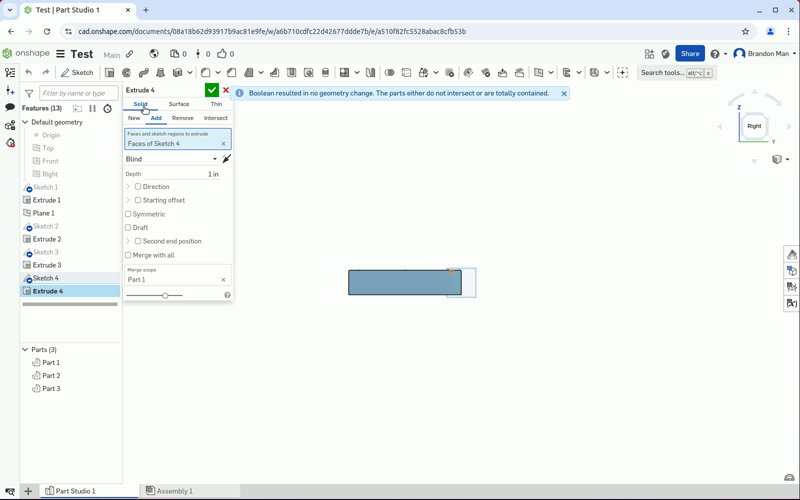
click(143, 106)
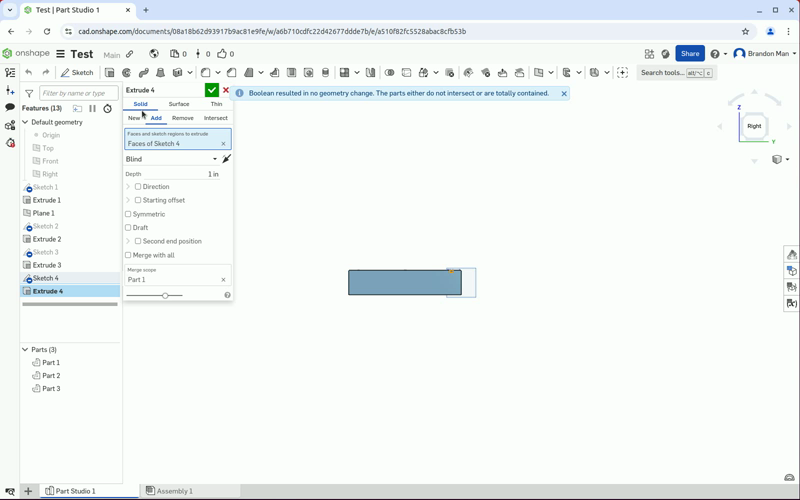
mouse_move(137, 120)
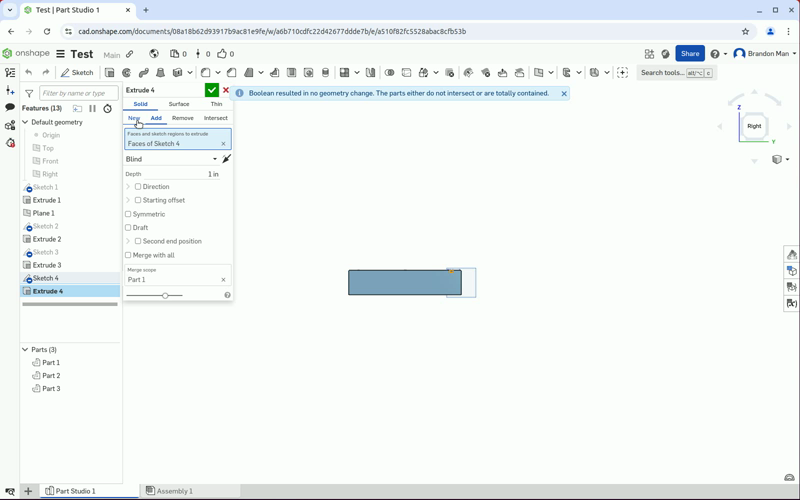
click(137, 120)
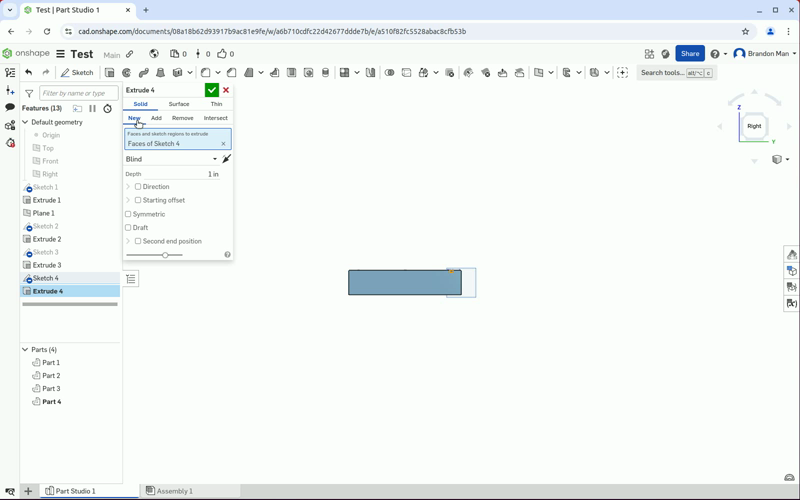
key(tab, 4)
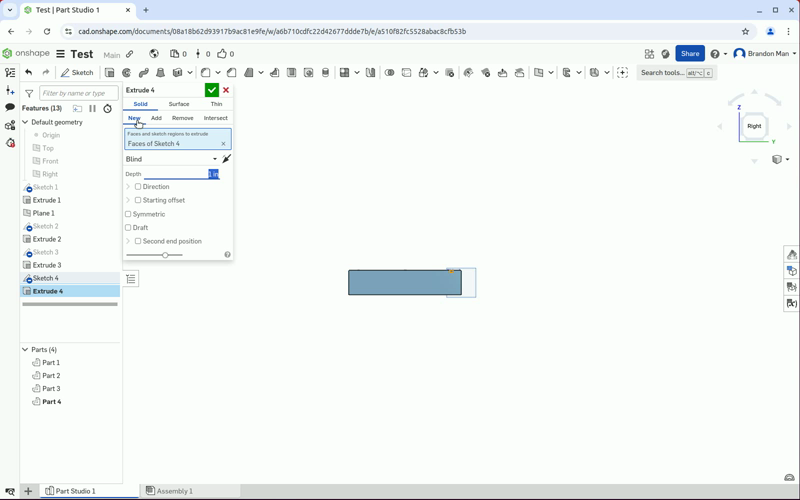
text(-0.241)
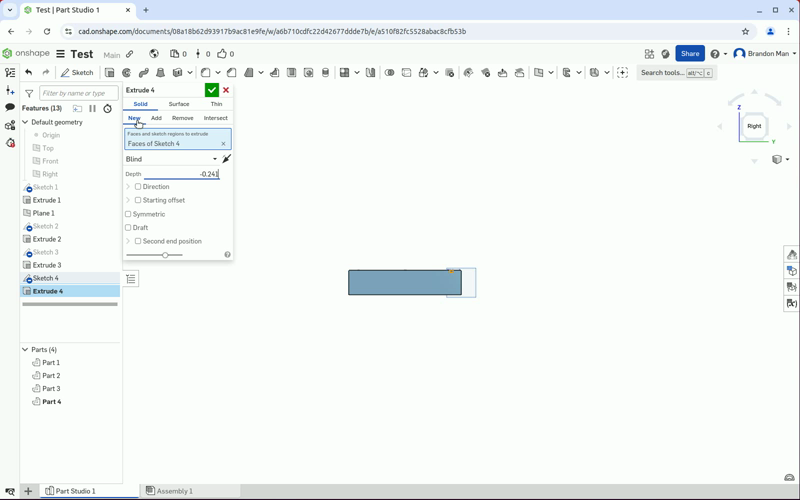
key(enter)
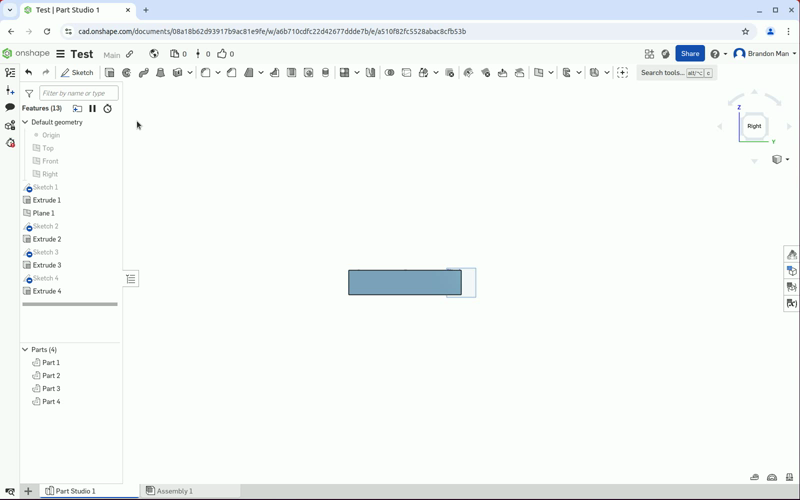
key(shift+h)
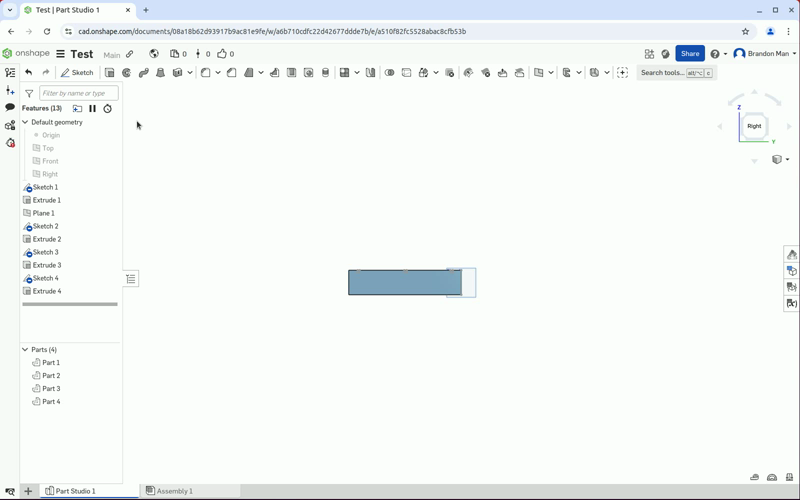
key(shift+h)
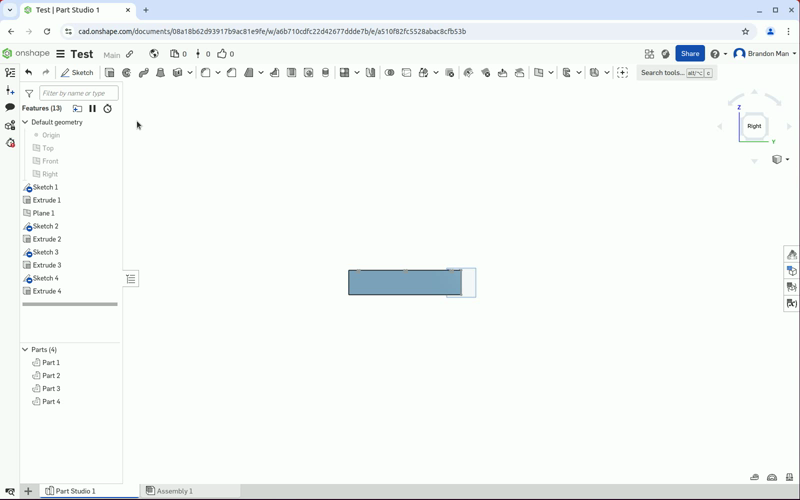
key(shift+7)
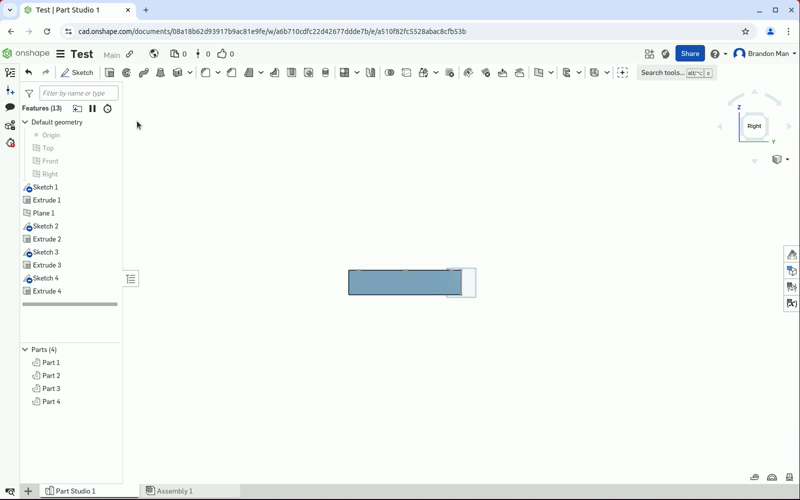
key(right, 2)
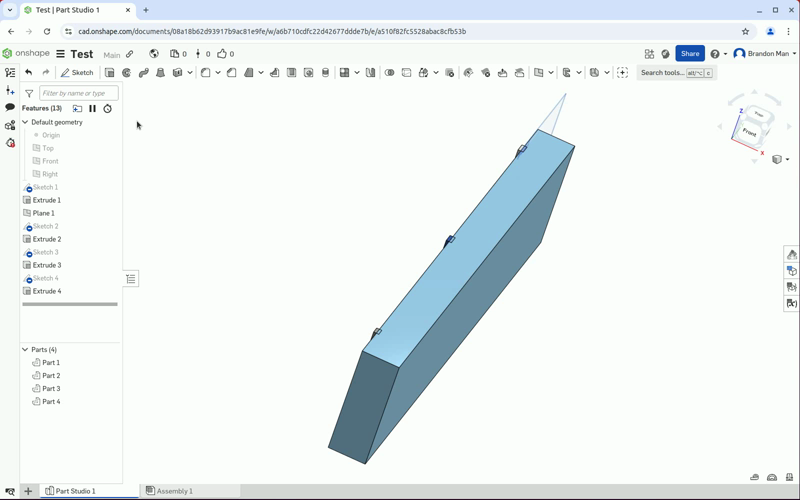
key(down, 2)
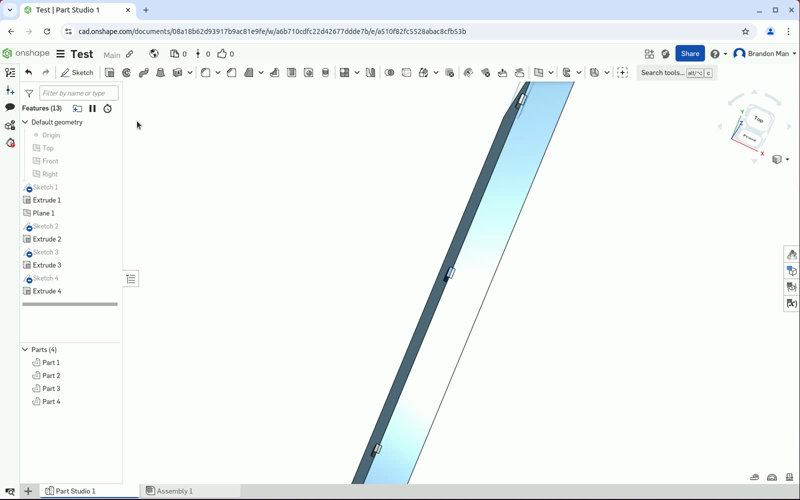
key(up, 2)
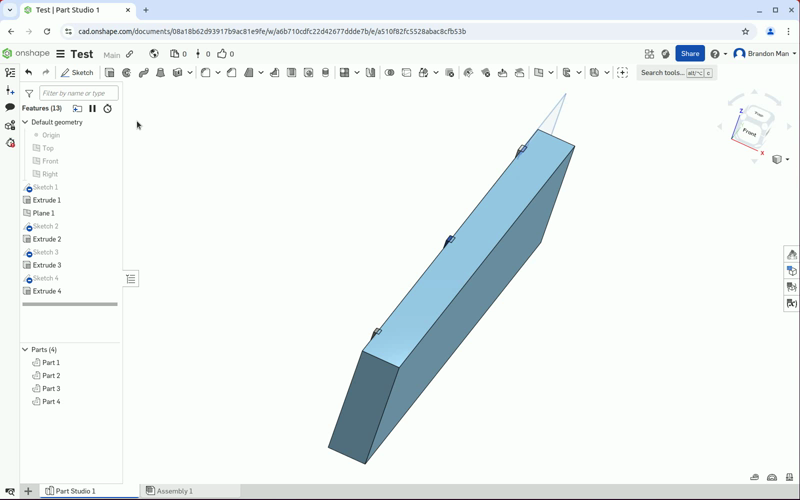
key(left, 2)
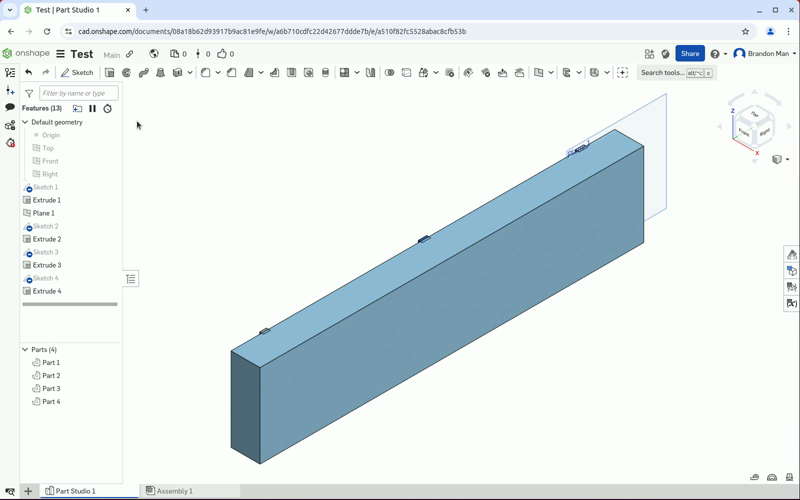
mouse_move(73, 189)
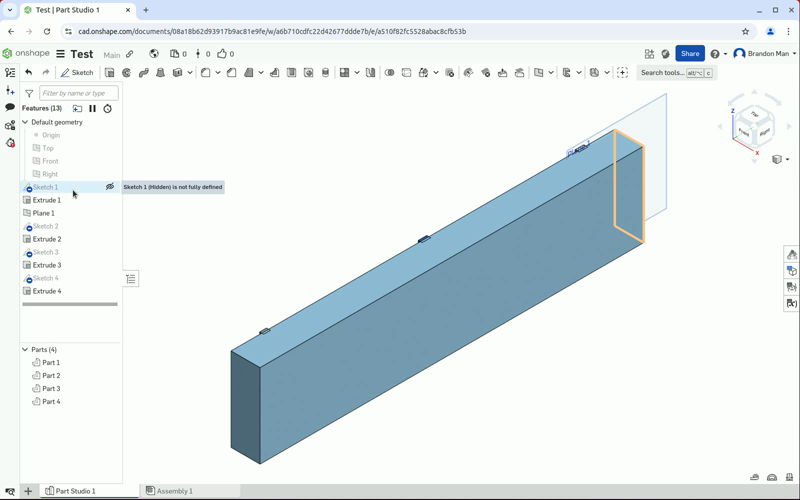
click(73, 189)